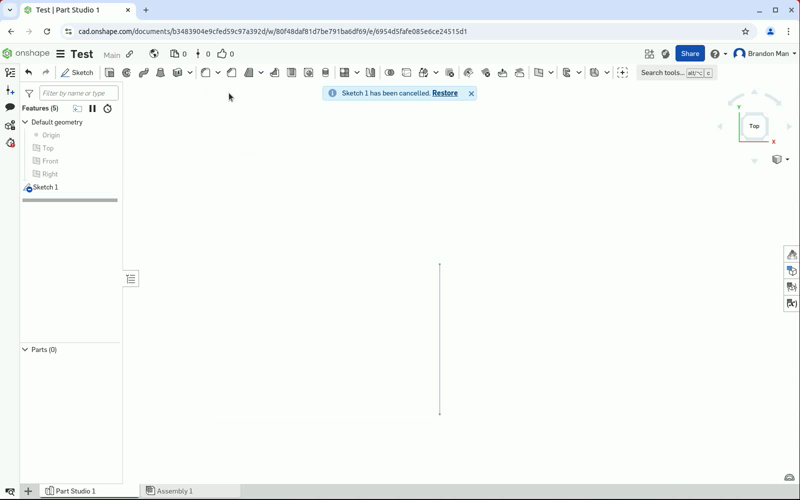
key(shift+h)
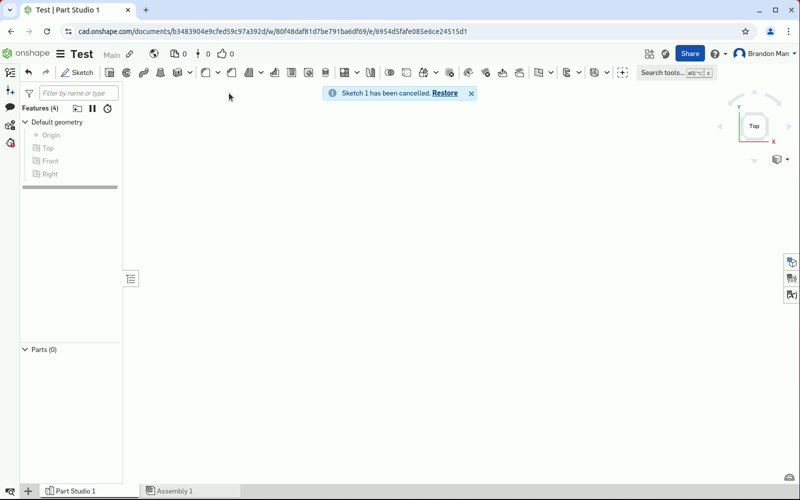
mouse_move(73, 352)
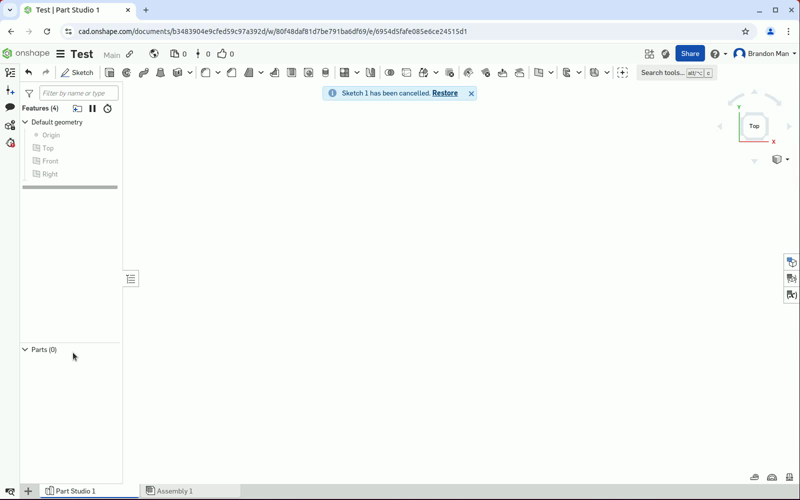
key(y)
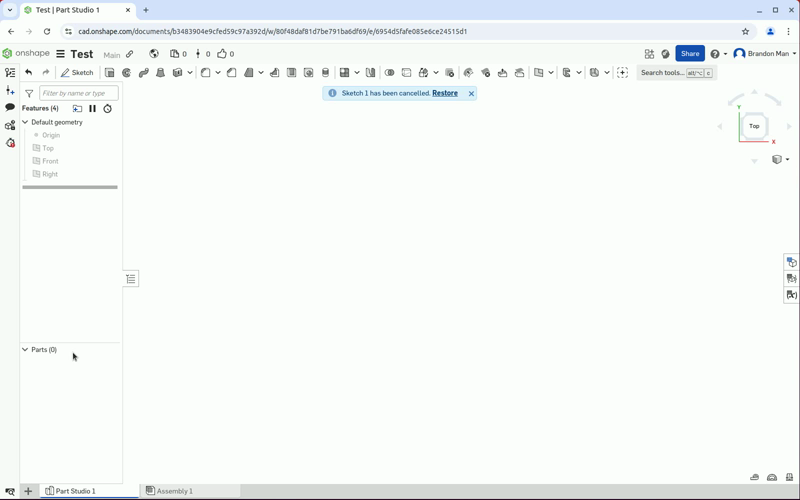
key(shift+p)
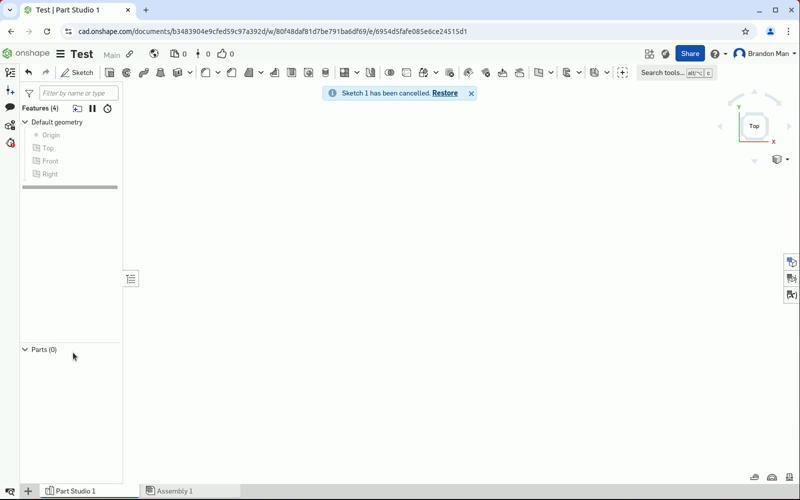
key(space)
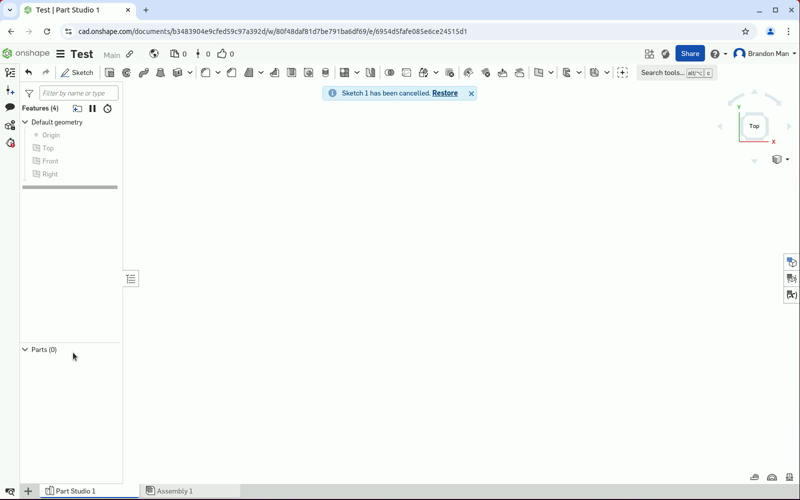
key_down(shift)
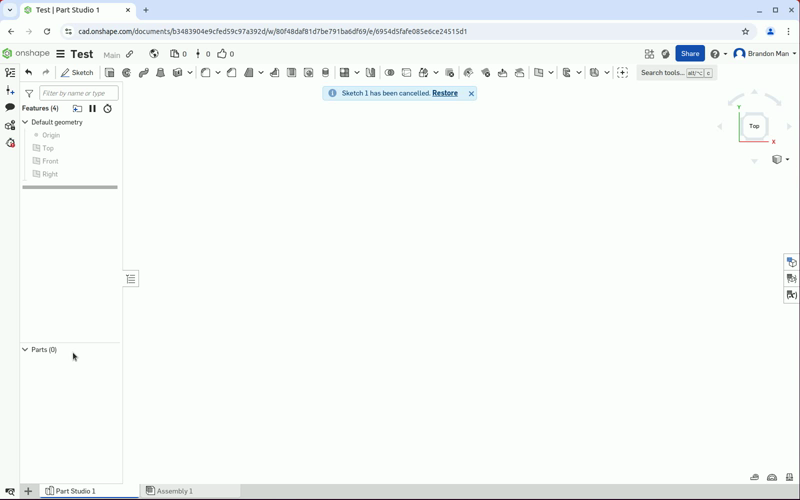
key(up)
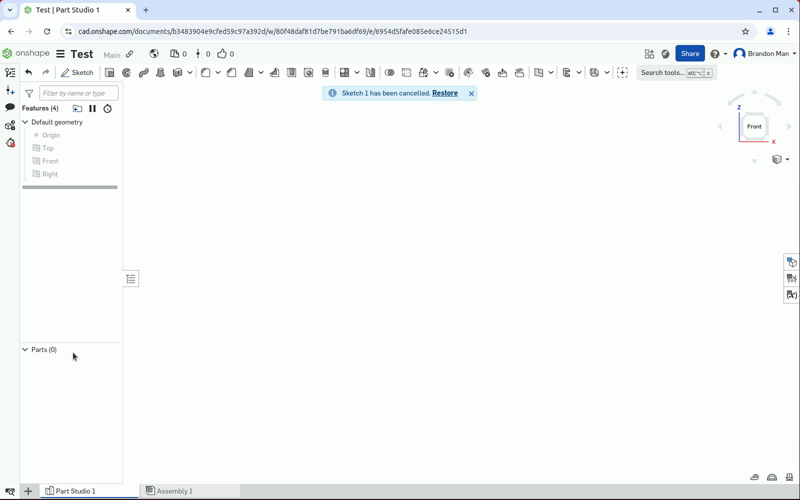
key_up(shift)
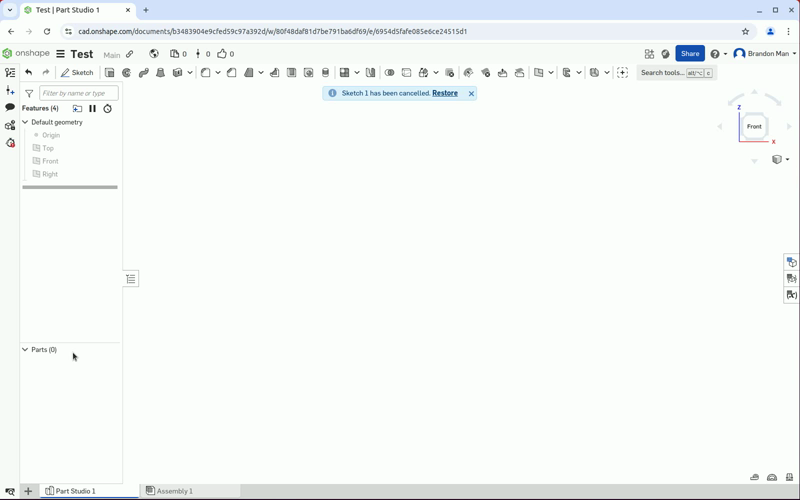
key(space)
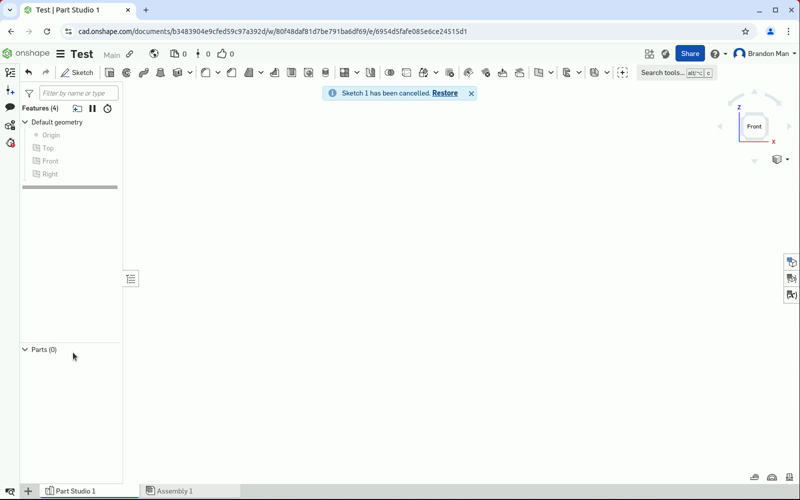
key_down(shift)
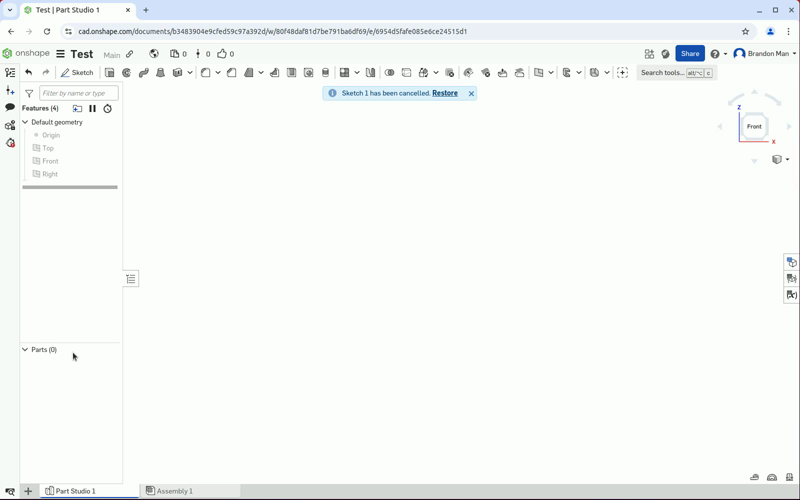
key(left)
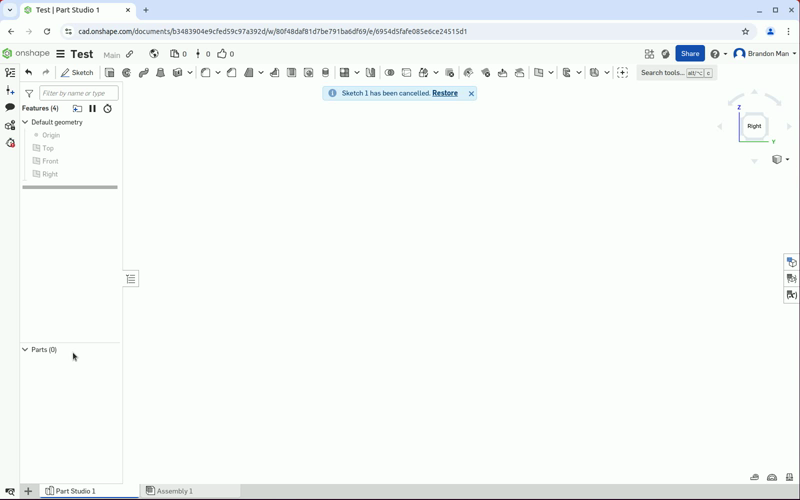
key_up(shift)
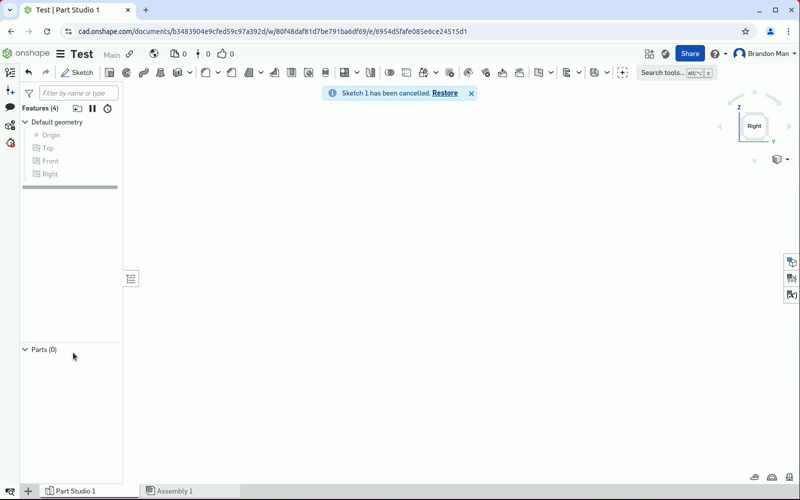
mouse_move(73, 352)
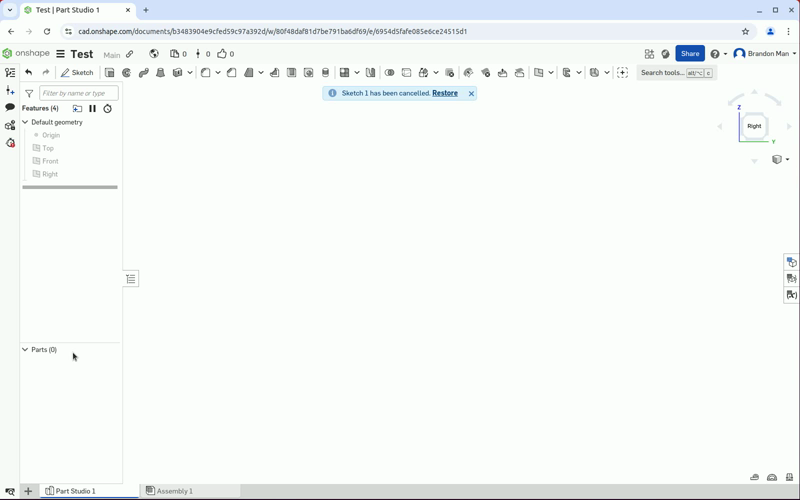
key(shift+y)
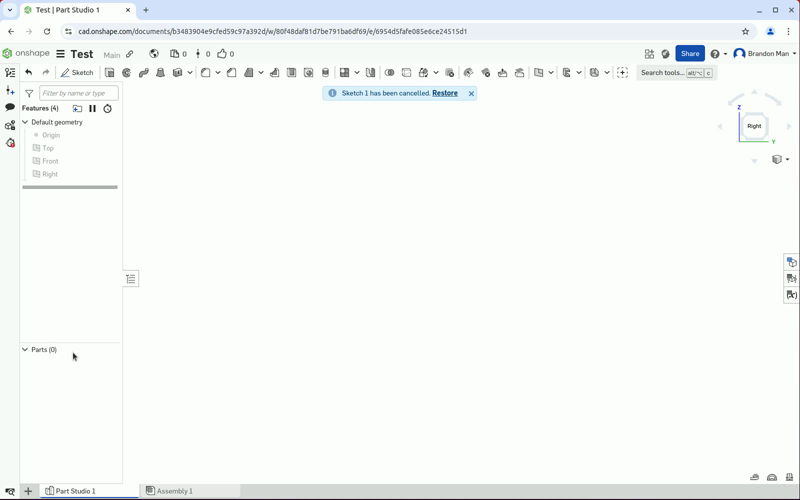
key(shift+s)
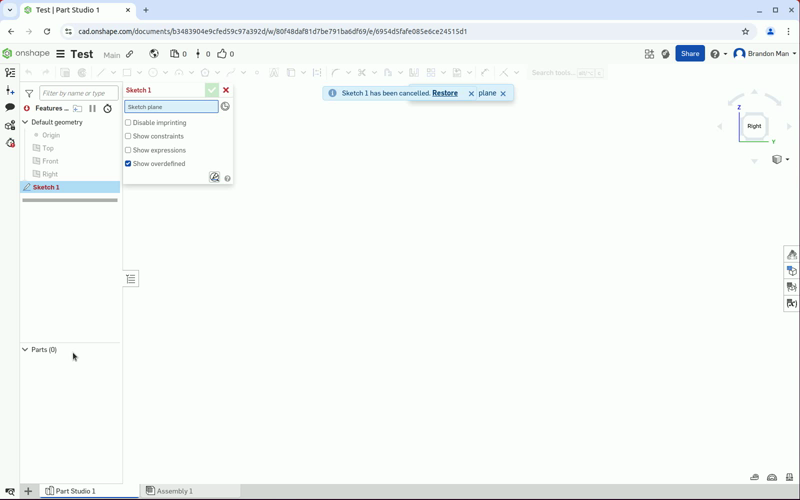
mouse_move(73, 176)
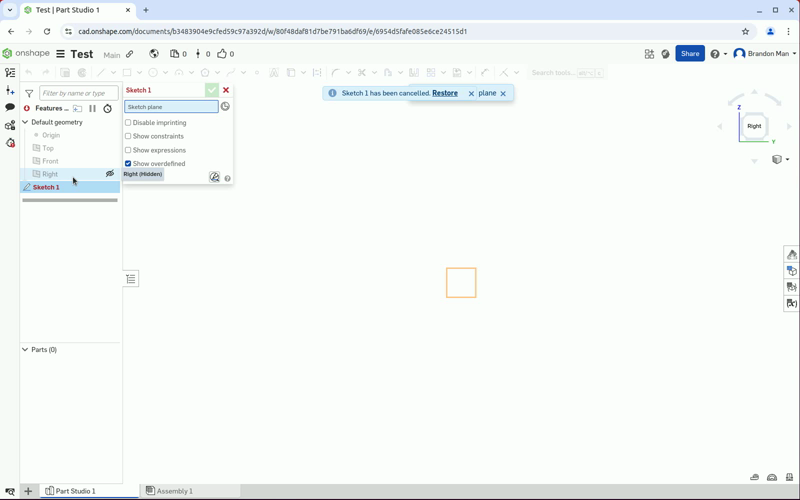
click(73, 176)
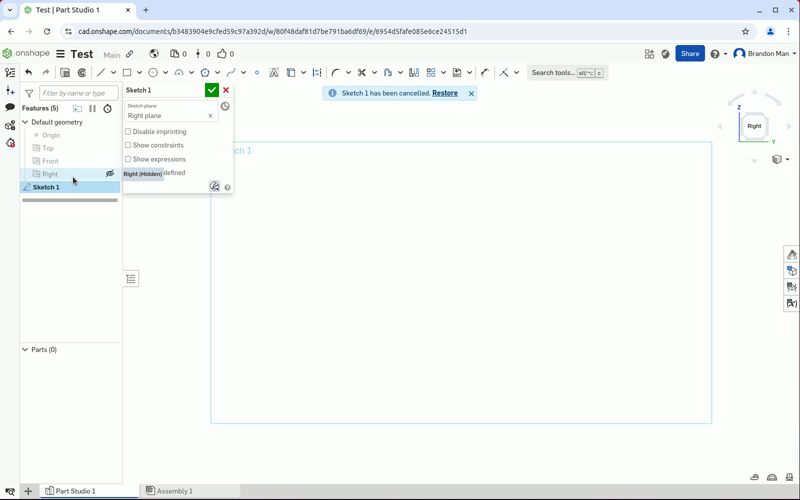
mouse_move(73, 352)
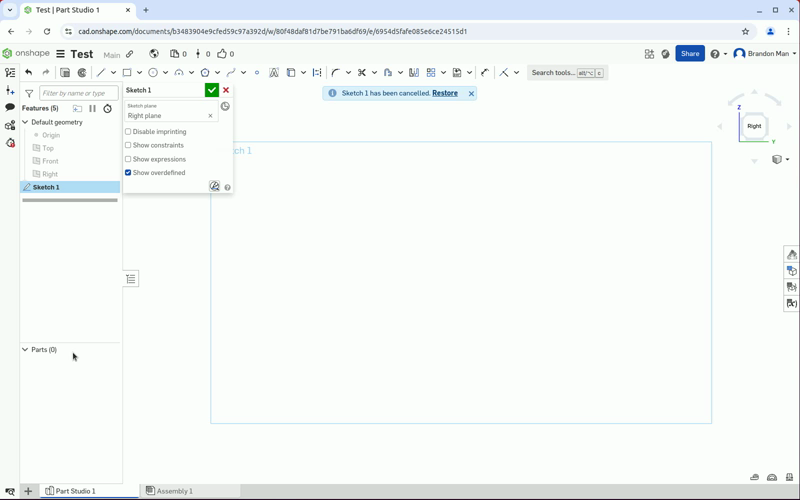
key(y)
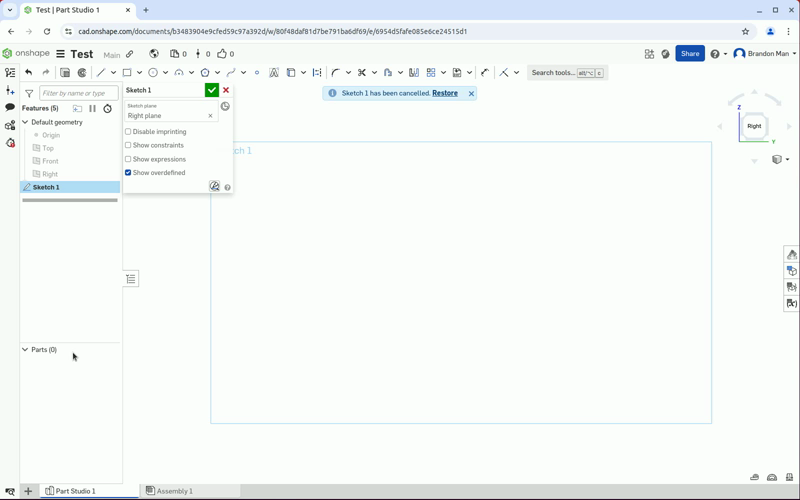
key(l)
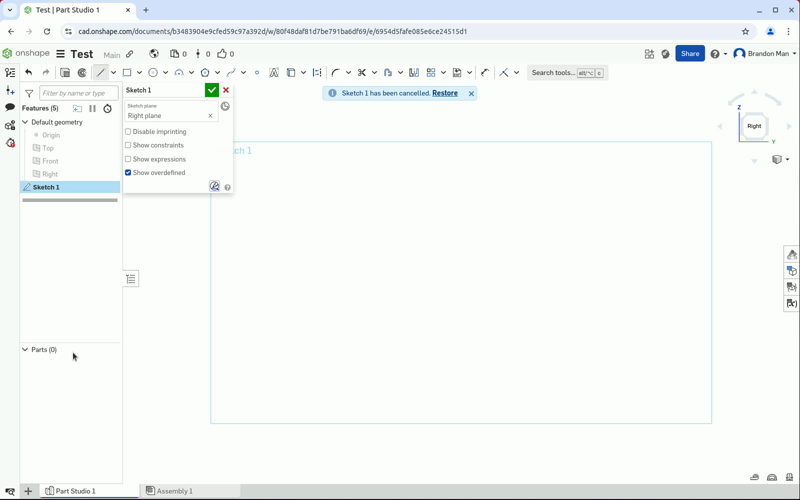
key_down(shift)
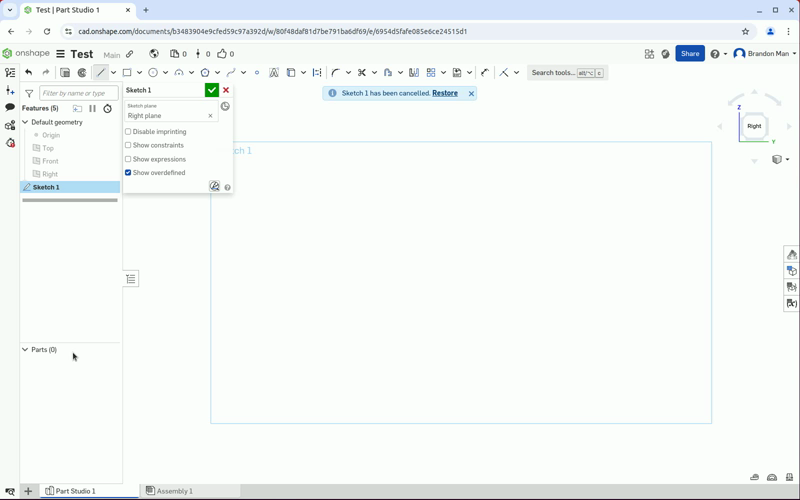
mouse_move(570, 282)
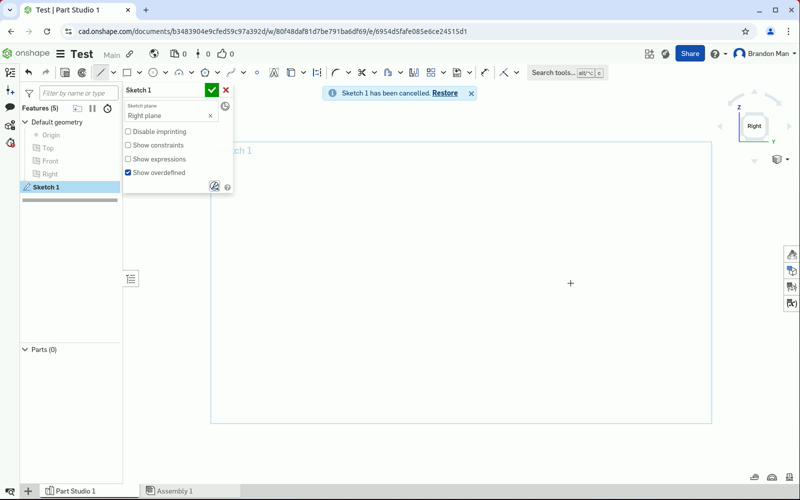
click(570, 282)
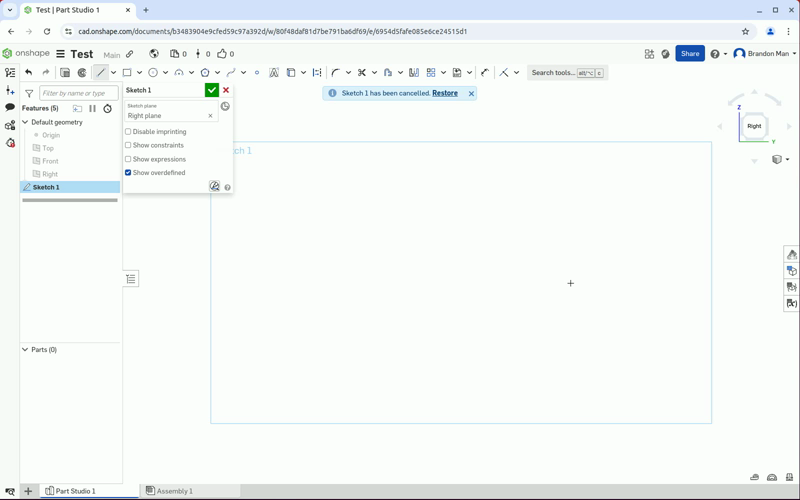
key_up(shift)
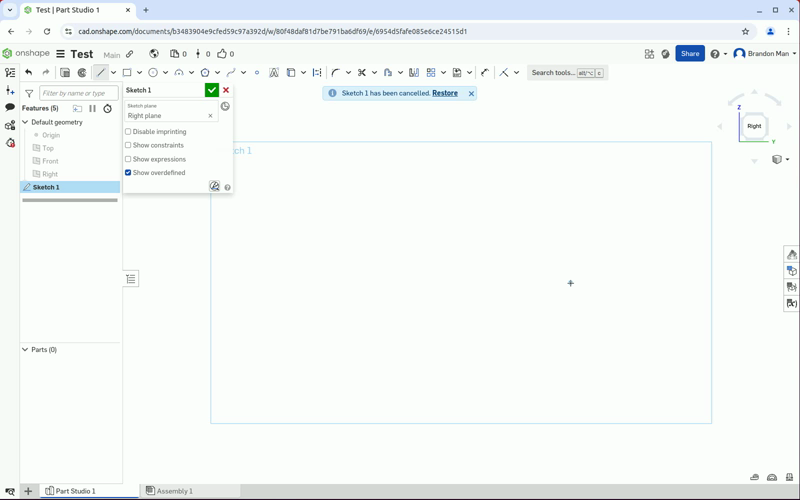
key_down(shift)
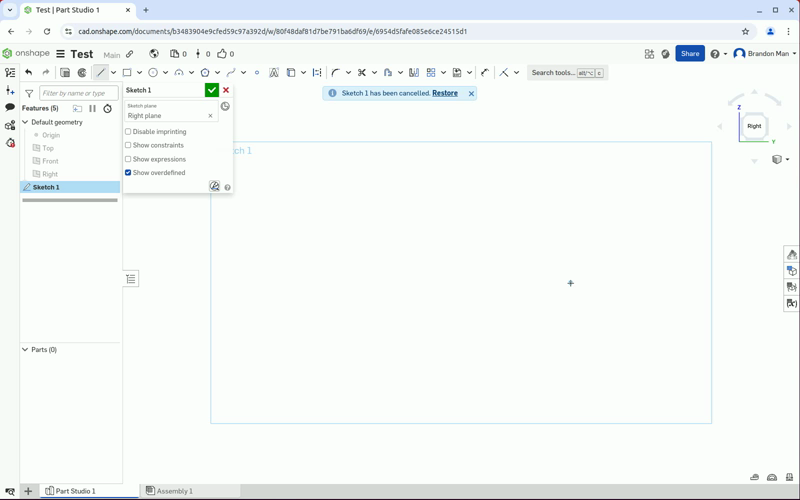
mouse_move(589, 282)
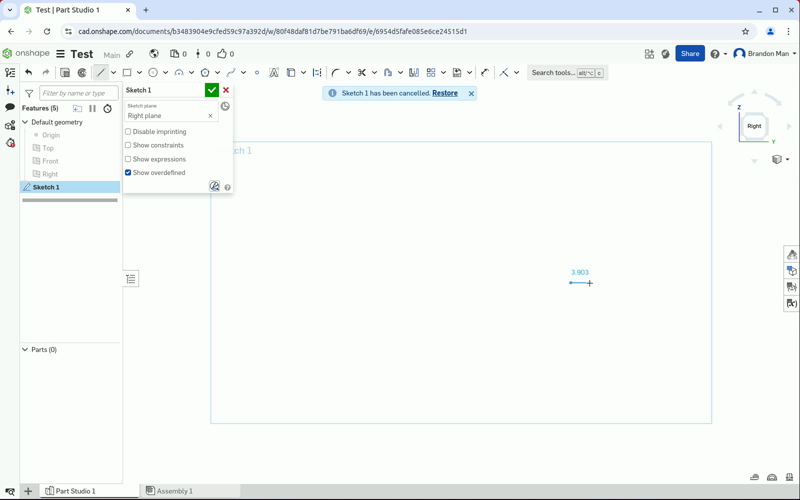
mouse_move(573, 282)
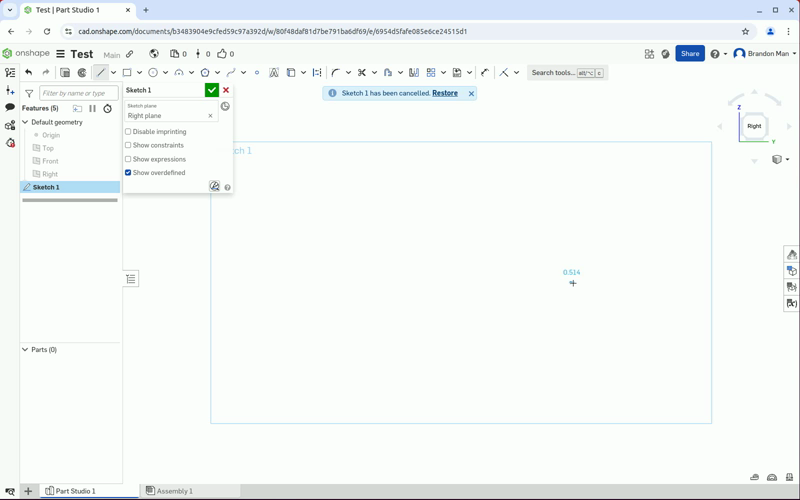
scroll(6)
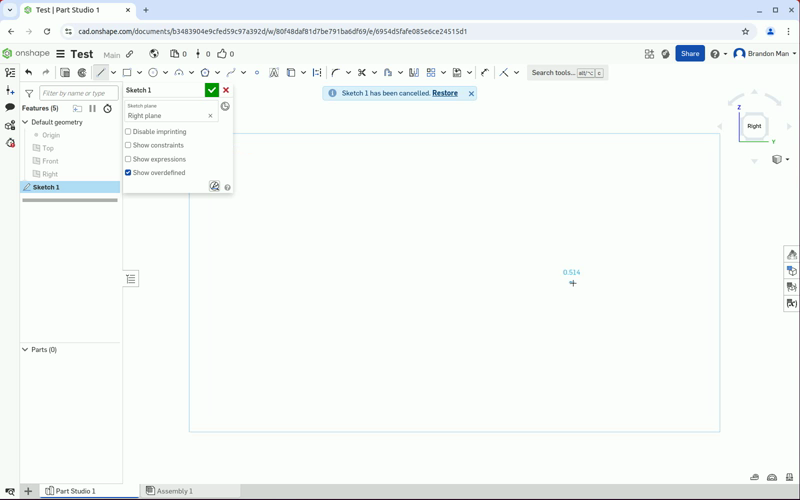
scroll(6)
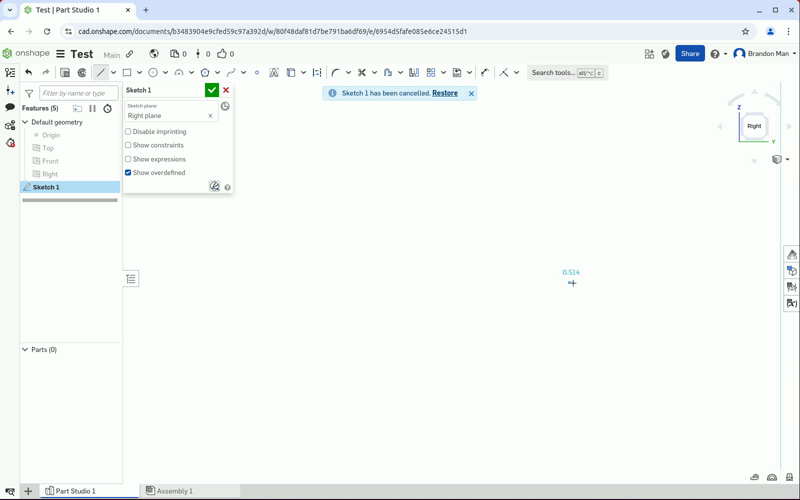
scroll(6)
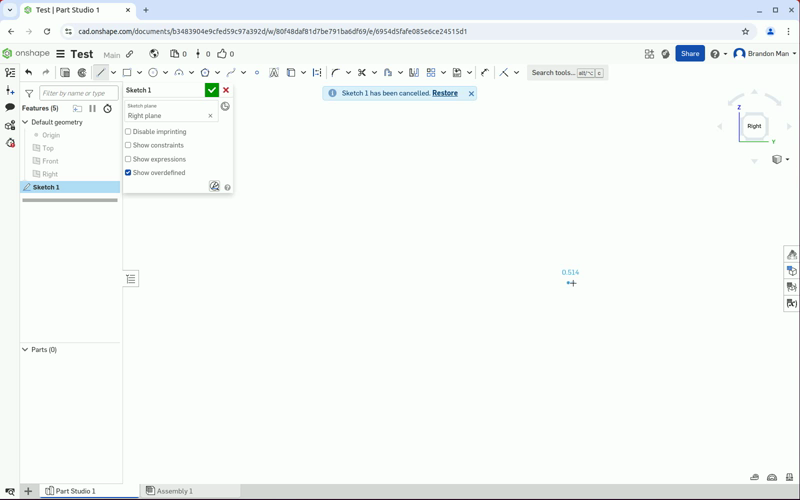
scroll(6)
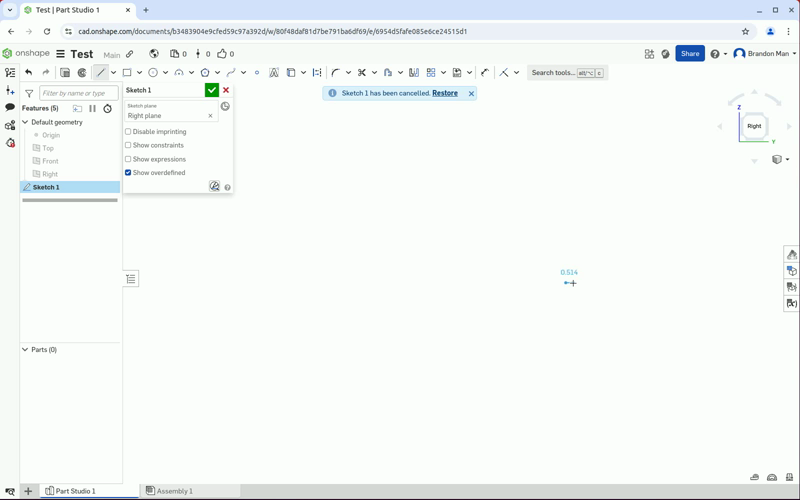
scroll(6)
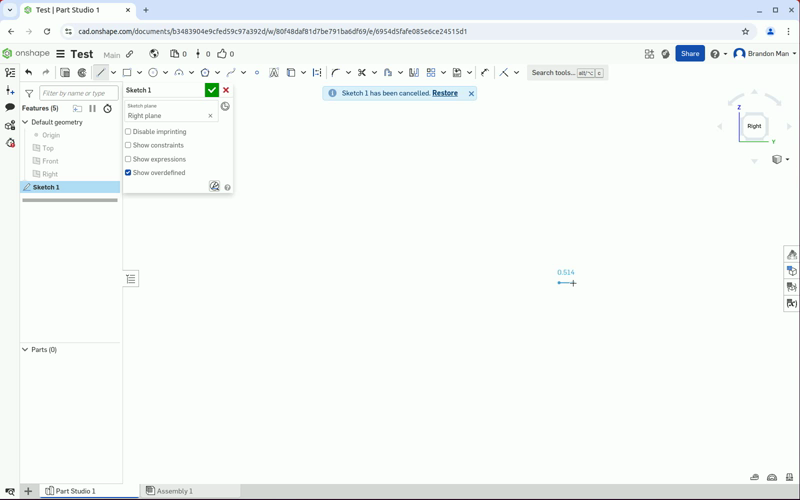
scroll(6)
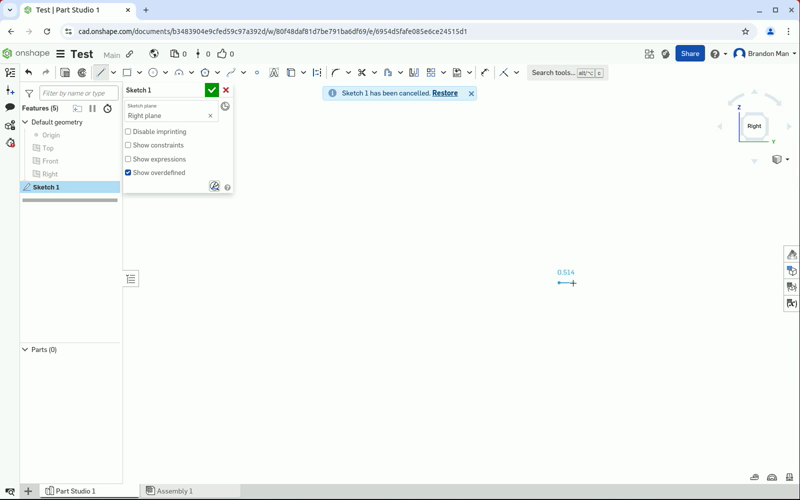
scroll(6)
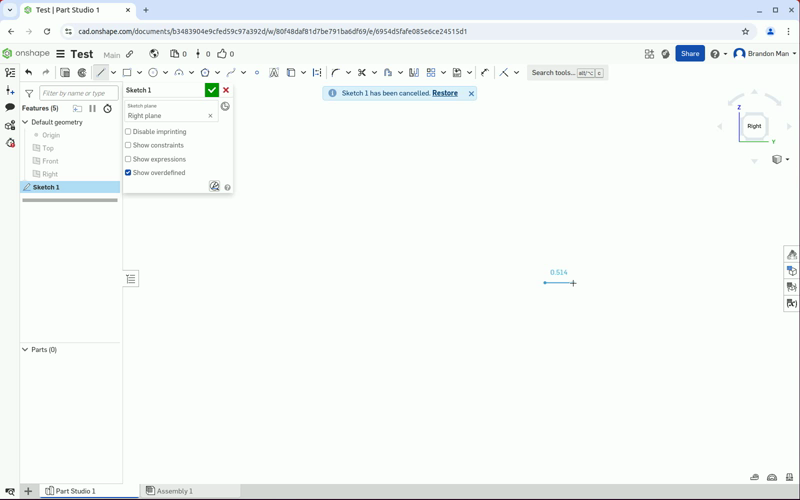
click(573, 282)
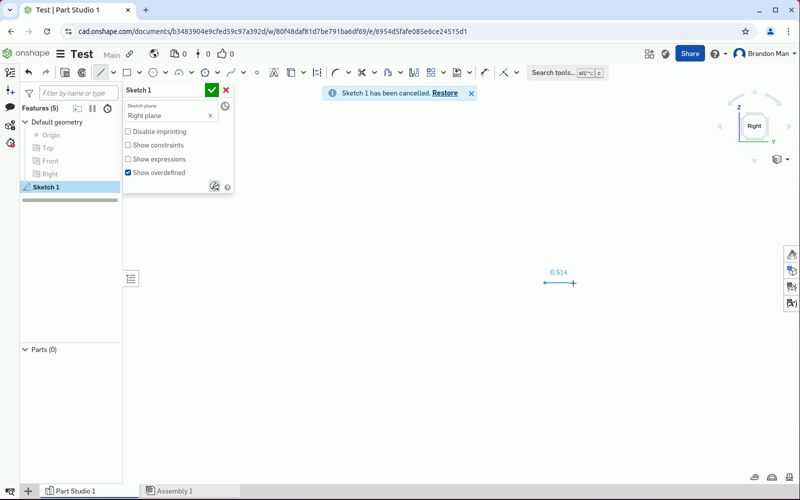
scroll(-6)
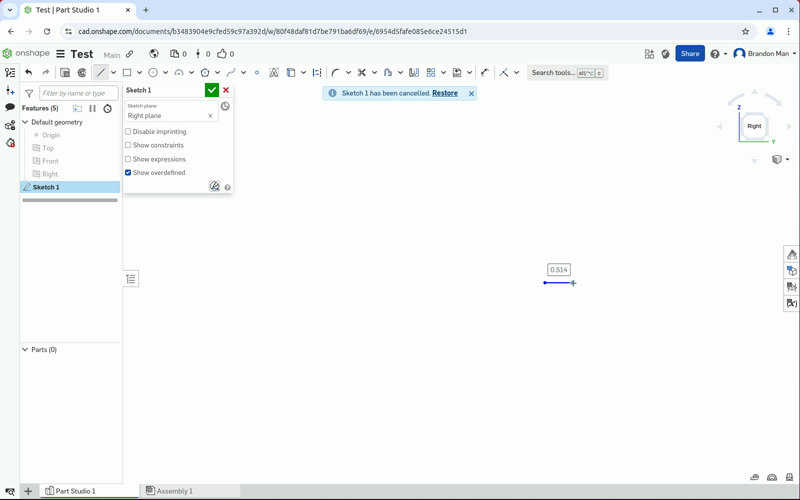
scroll(-6)
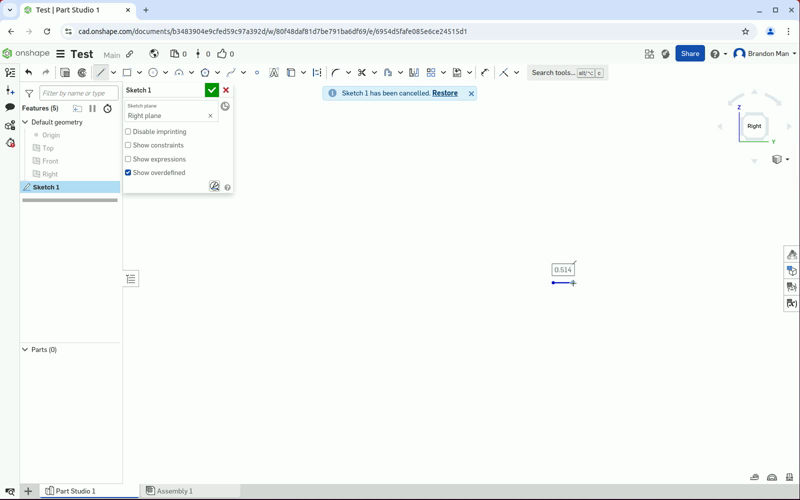
scroll(-6)
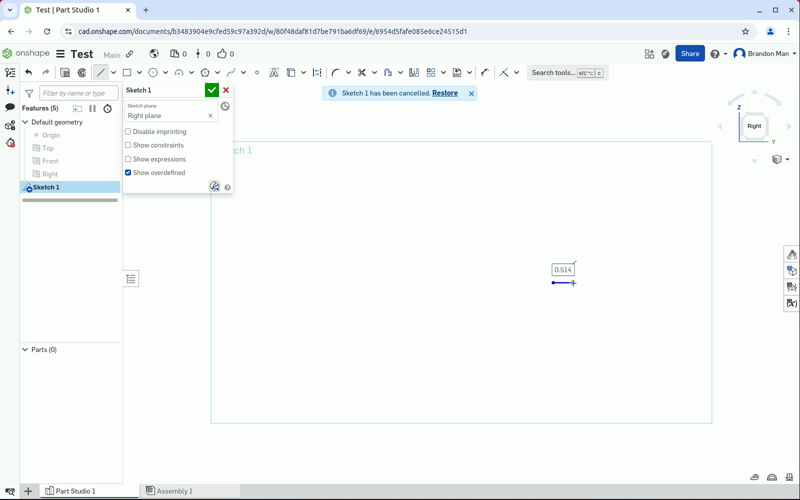
scroll(-6)
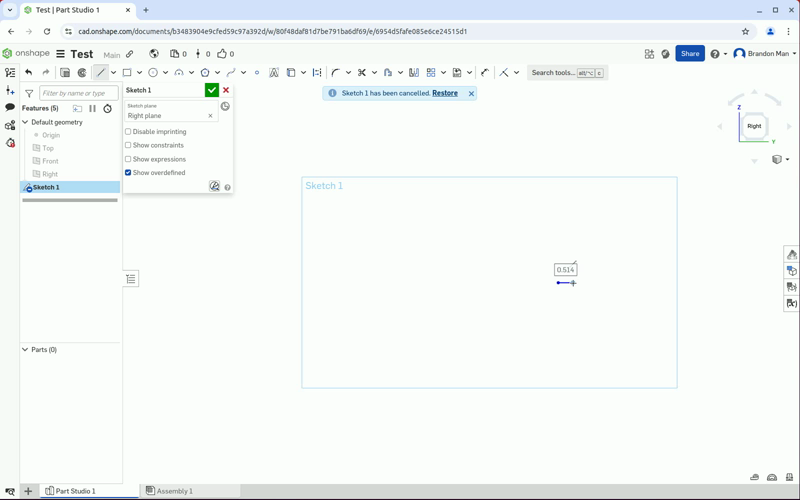
scroll(-6)
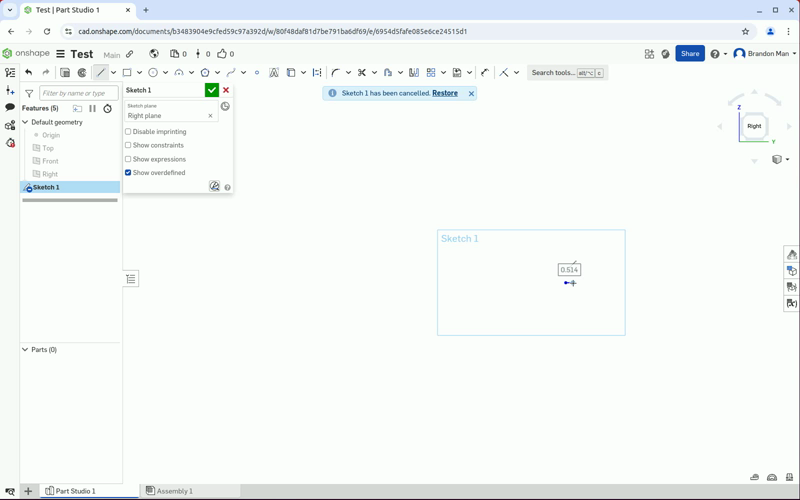
scroll(-6)
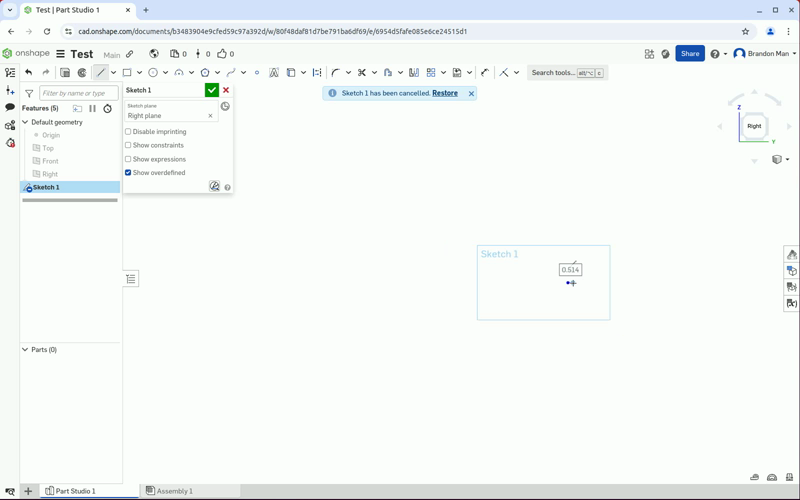
scroll(-6)
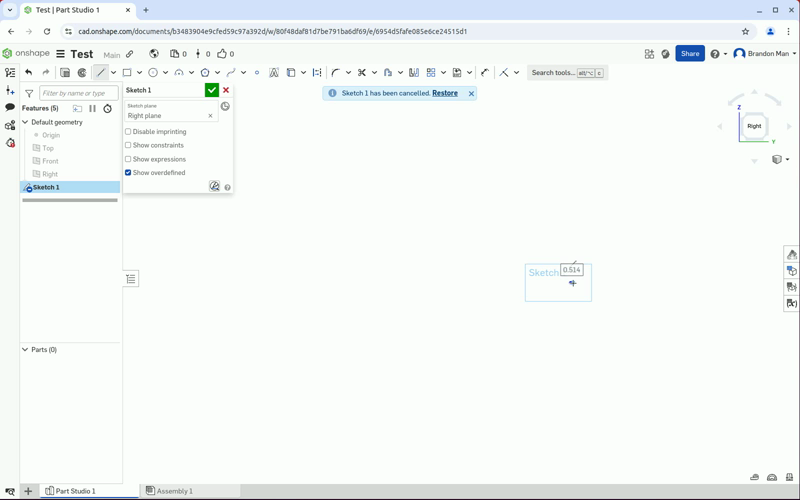
key_up(shift)
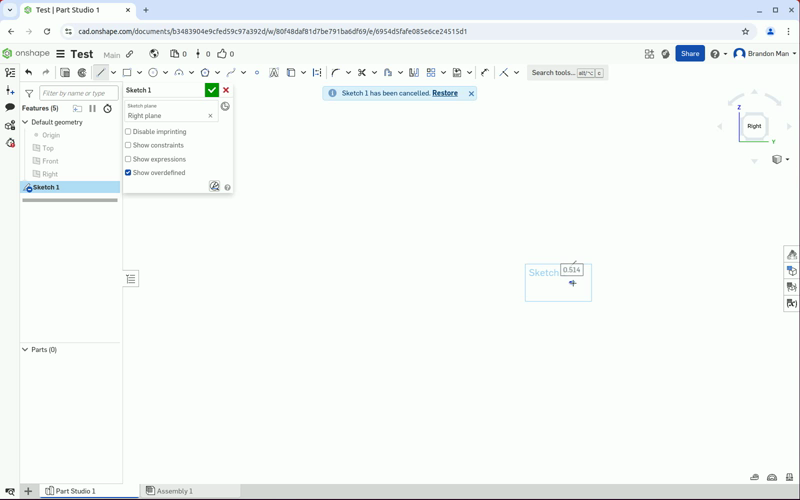
key_down(shift)
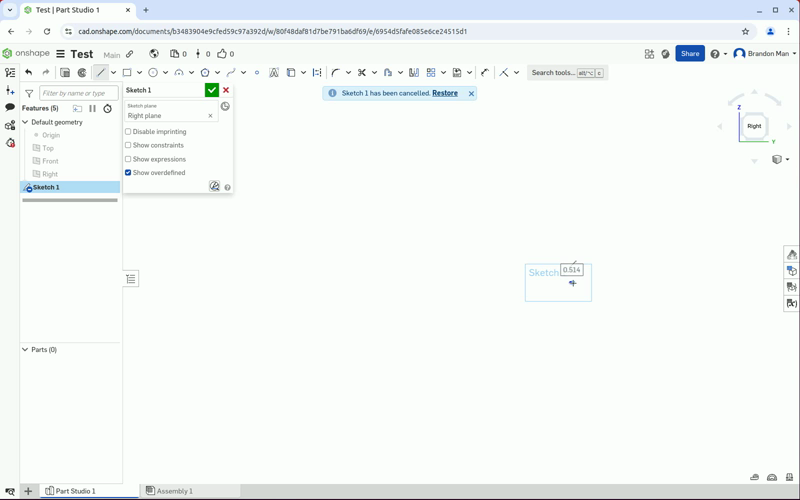
mouse_move(589, 282)
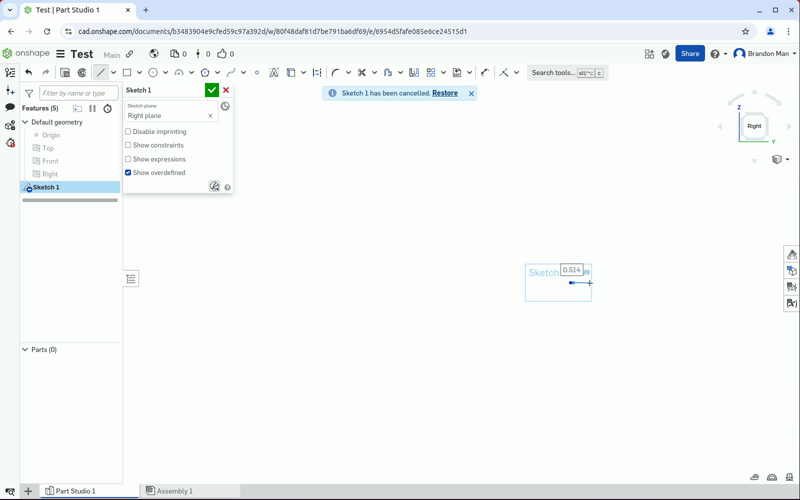
mouse_move(573, 276)
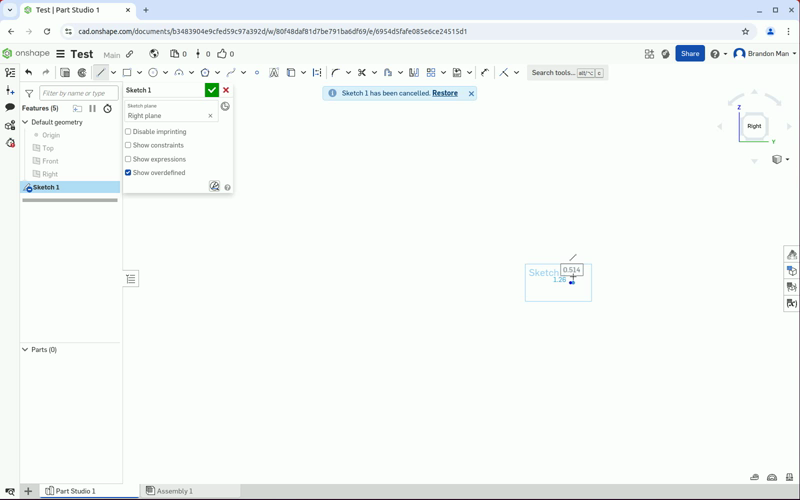
scroll(6)
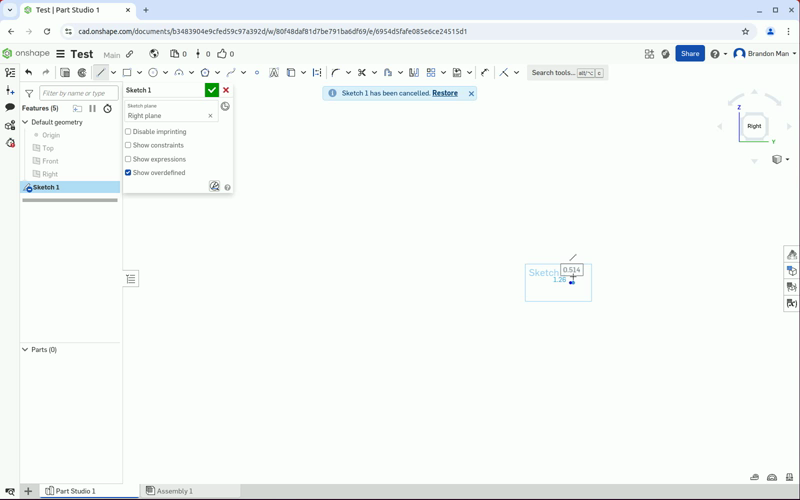
scroll(6)
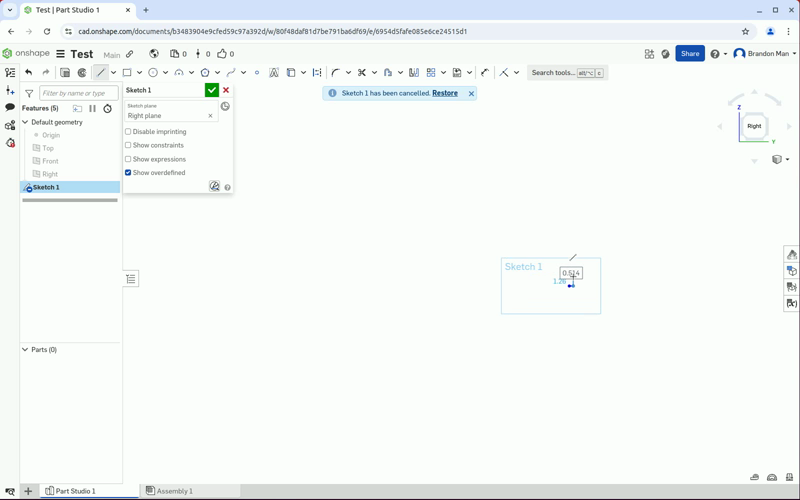
scroll(6)
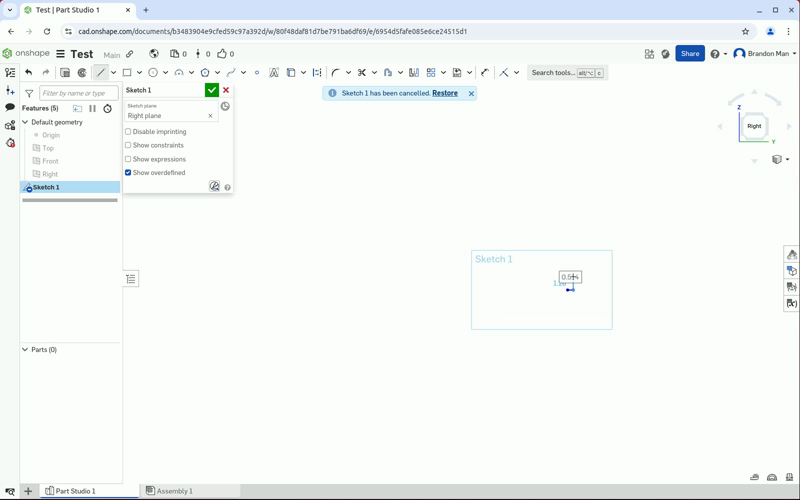
scroll(6)
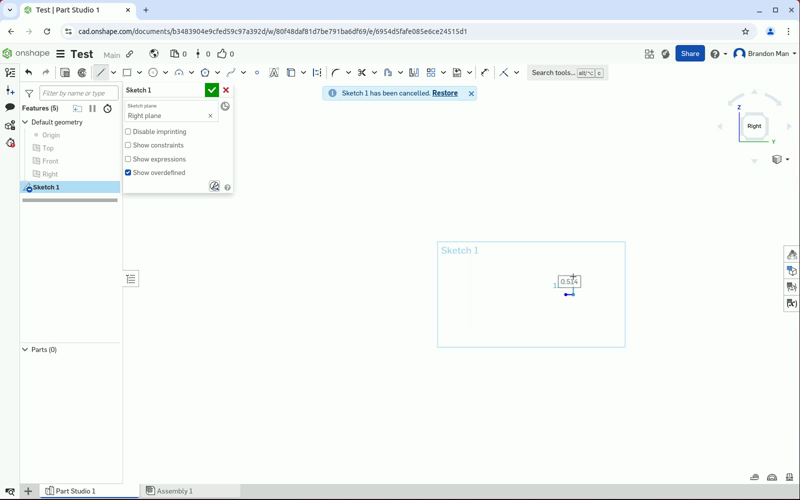
scroll(6)
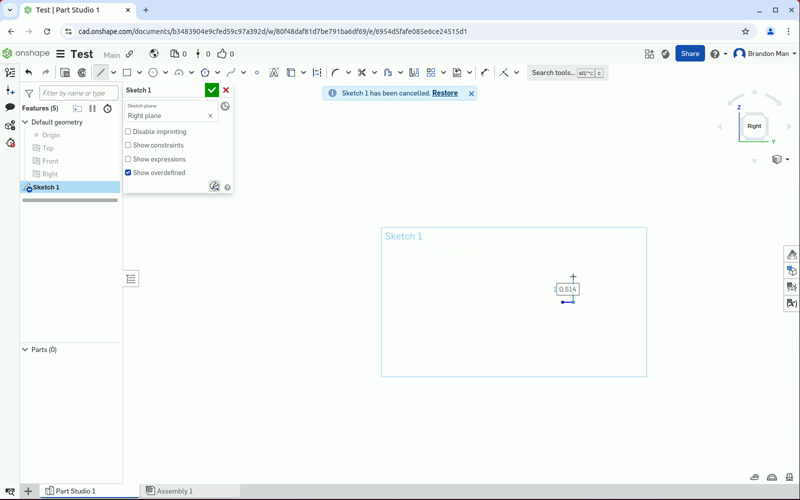
scroll(6)
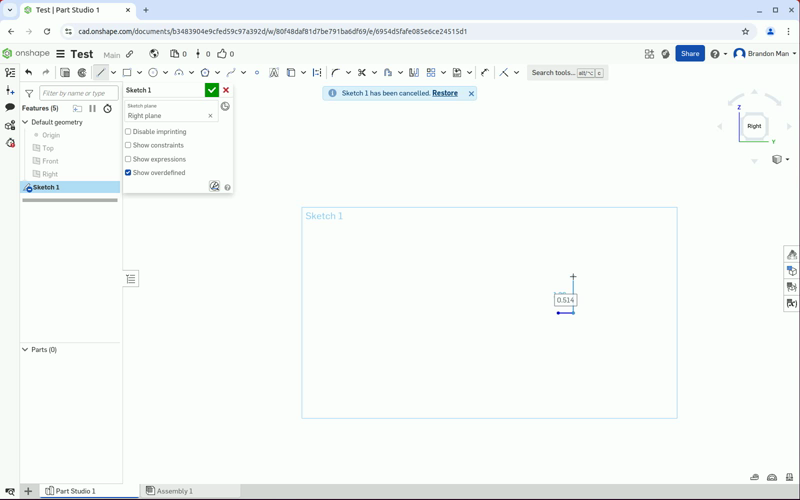
scroll(6)
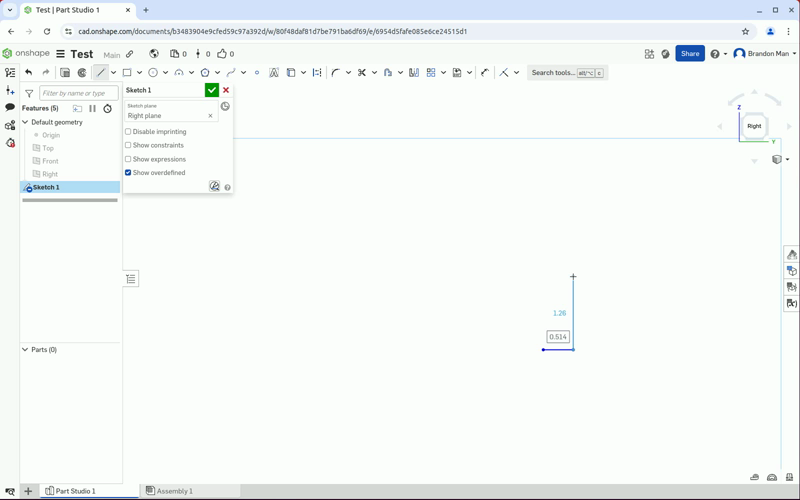
click(573, 276)
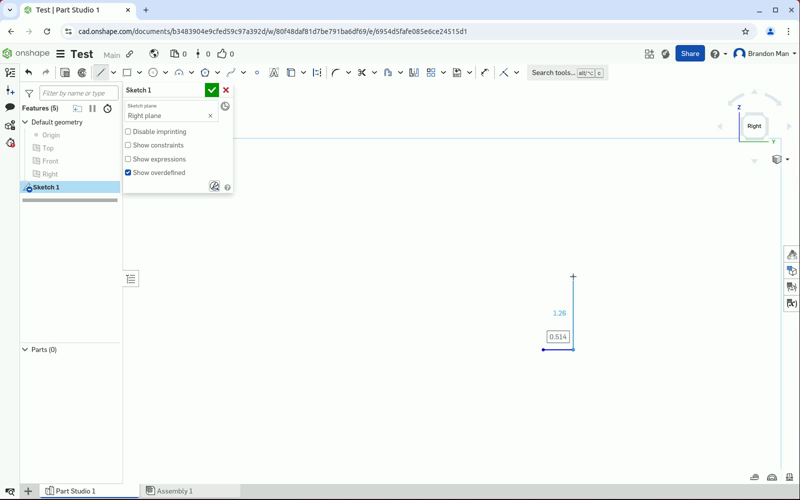
scroll(-6)
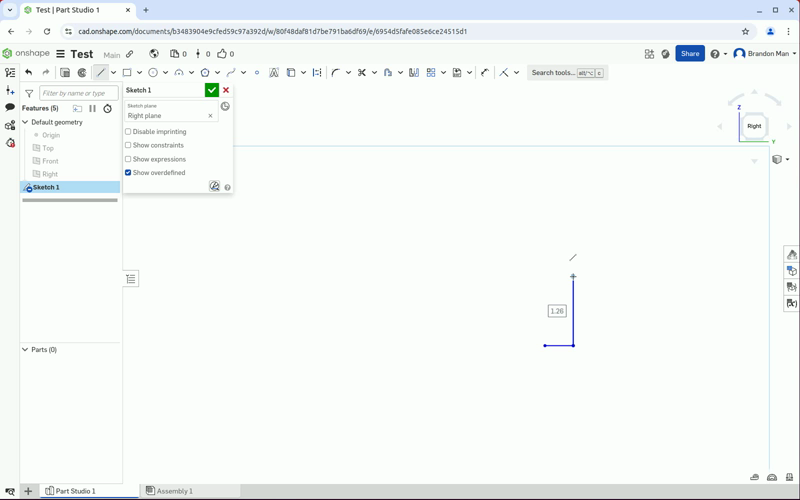
scroll(-6)
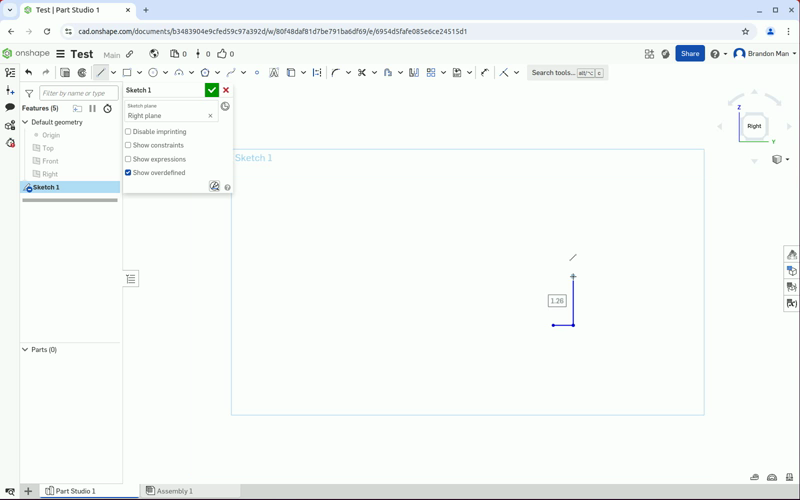
scroll(-6)
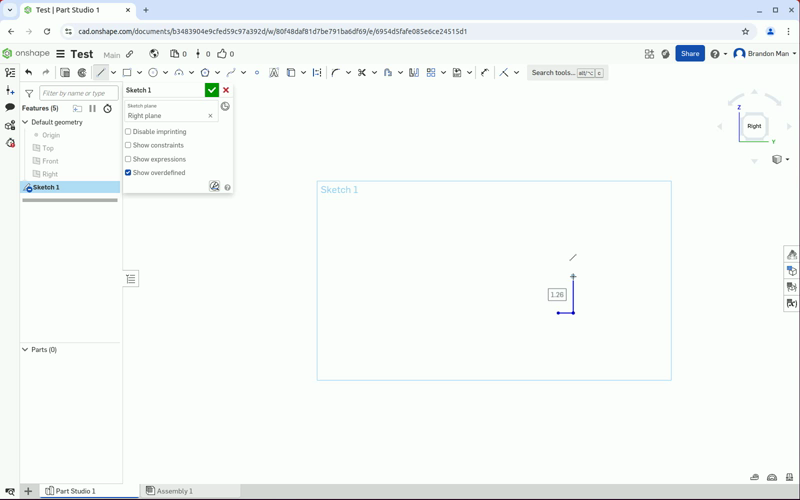
scroll(-6)
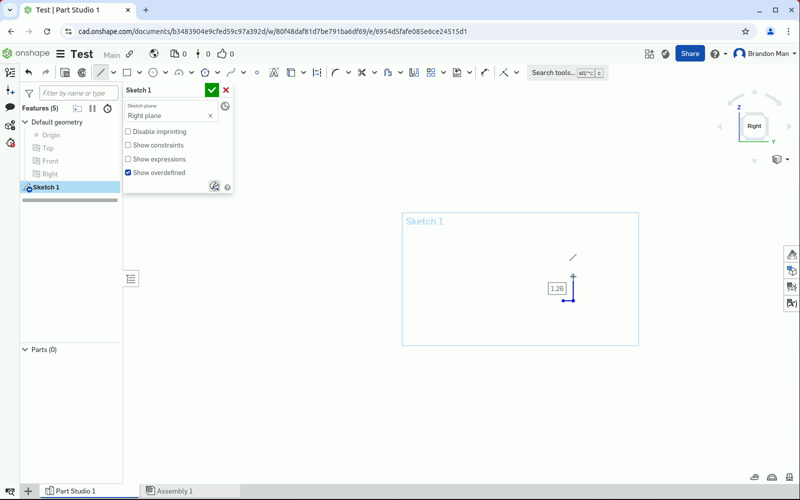
scroll(-6)
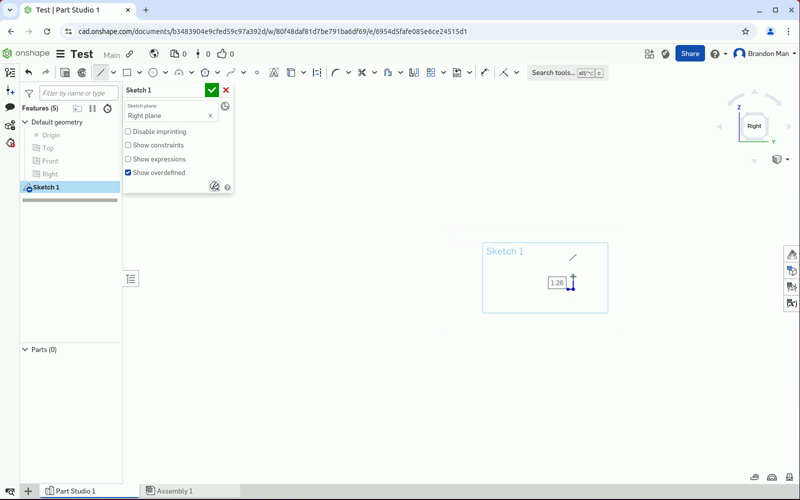
scroll(-6)
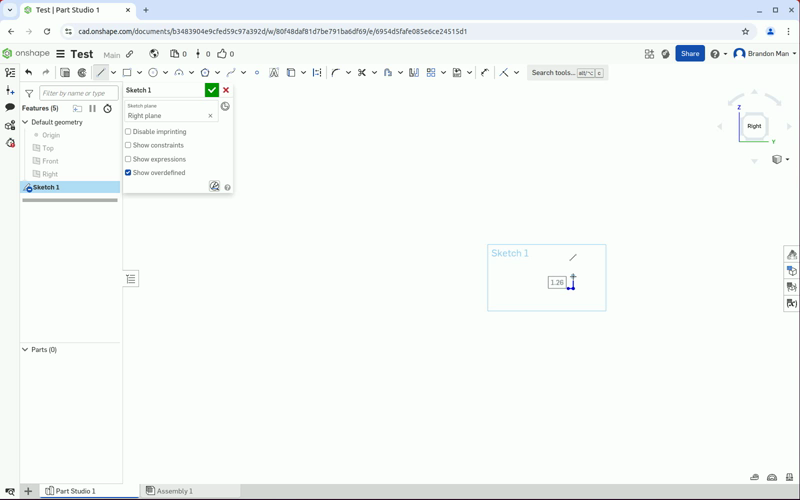
scroll(-6)
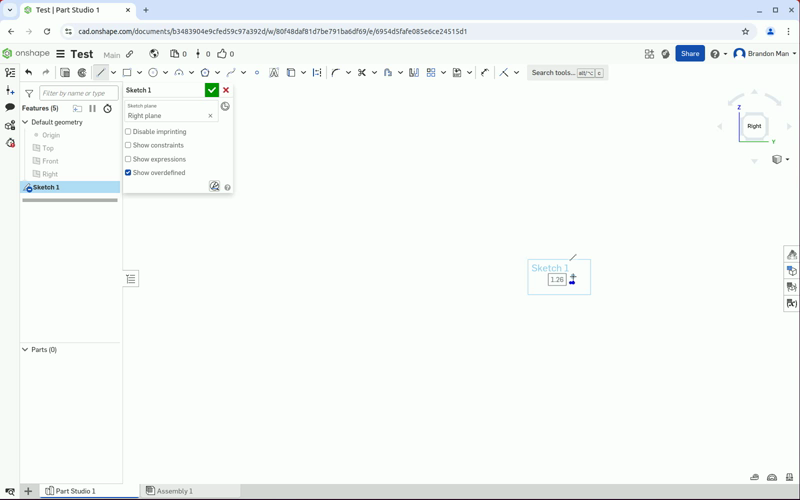
key_up(shift)
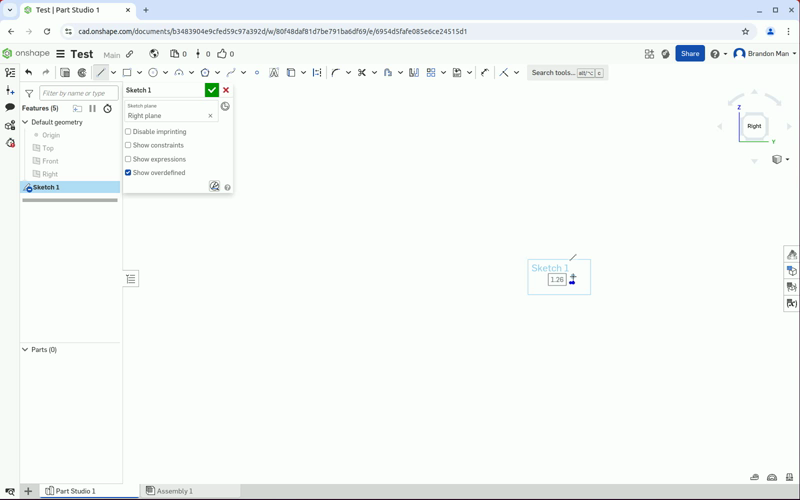
key_down(shift)
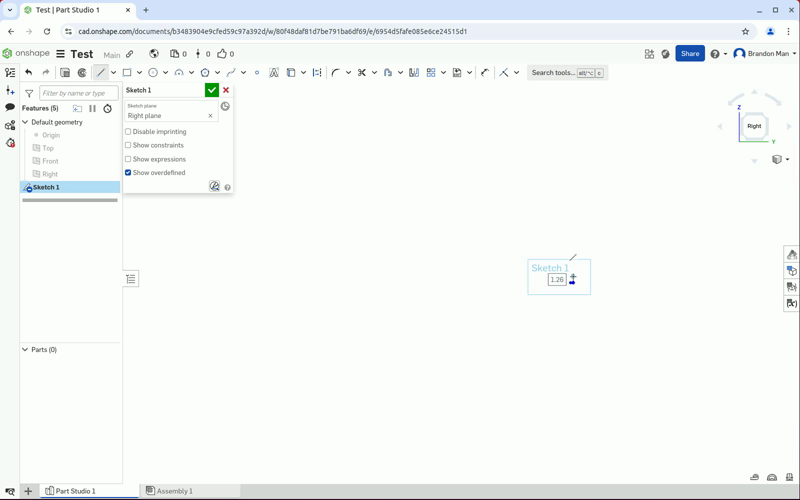
mouse_move(589, 276)
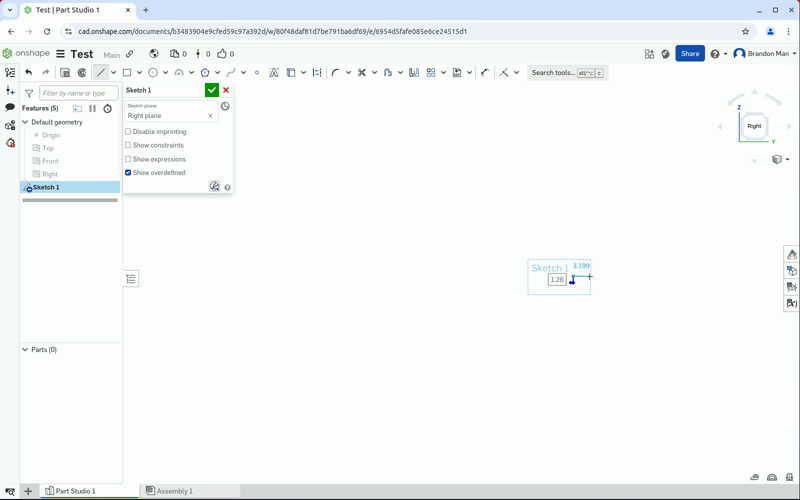
mouse_move(570, 276)
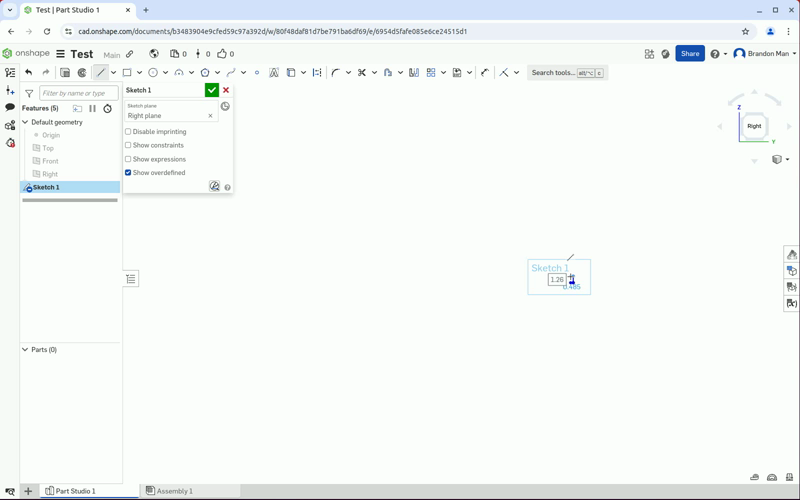
scroll(6)
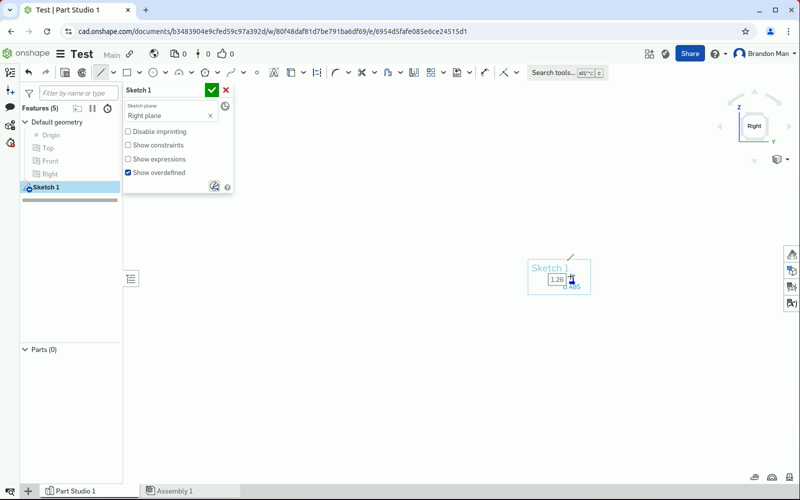
scroll(6)
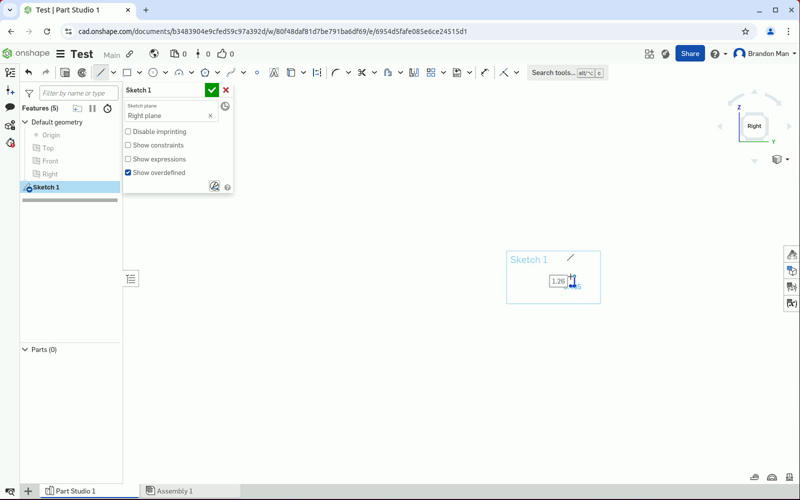
scroll(6)
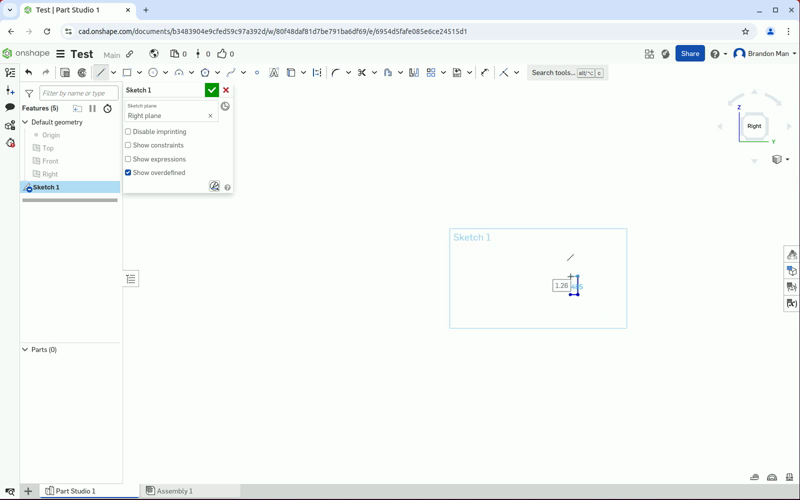
scroll(6)
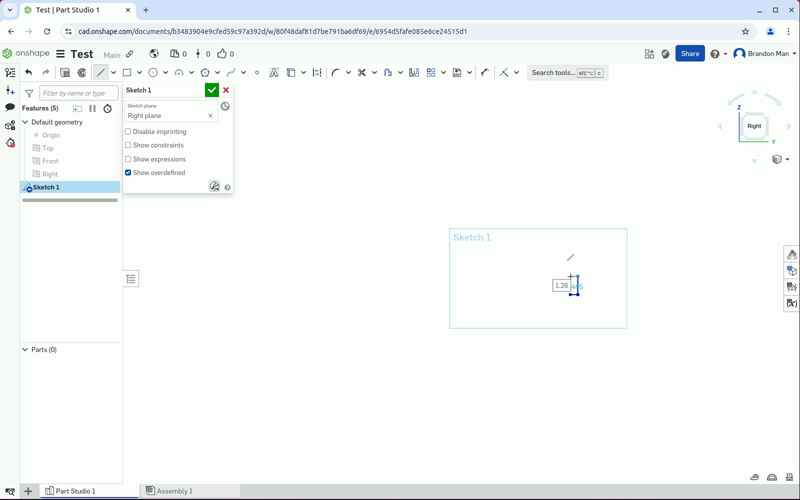
scroll(6)
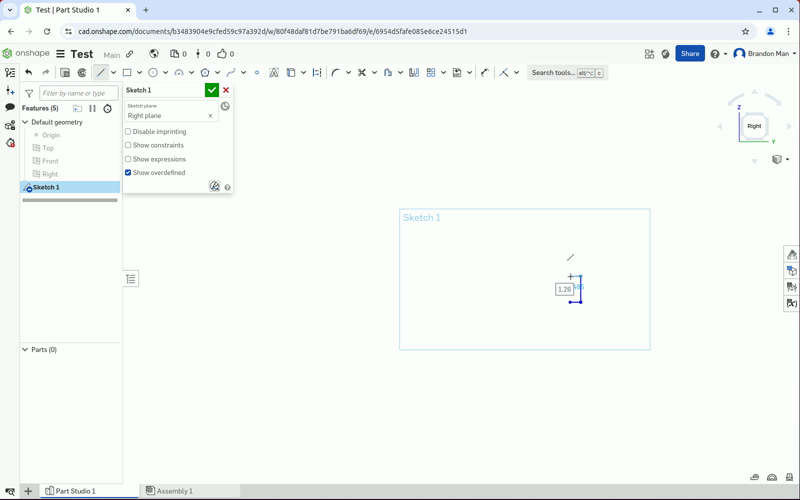
scroll(6)
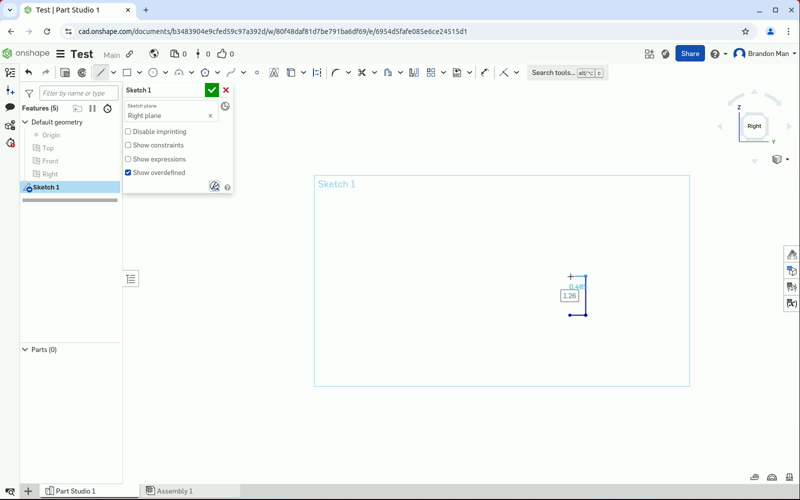
scroll(6)
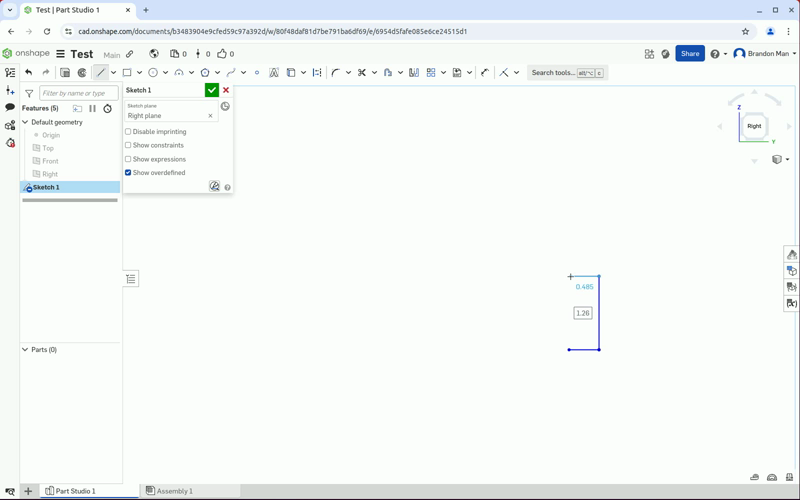
click(570, 276)
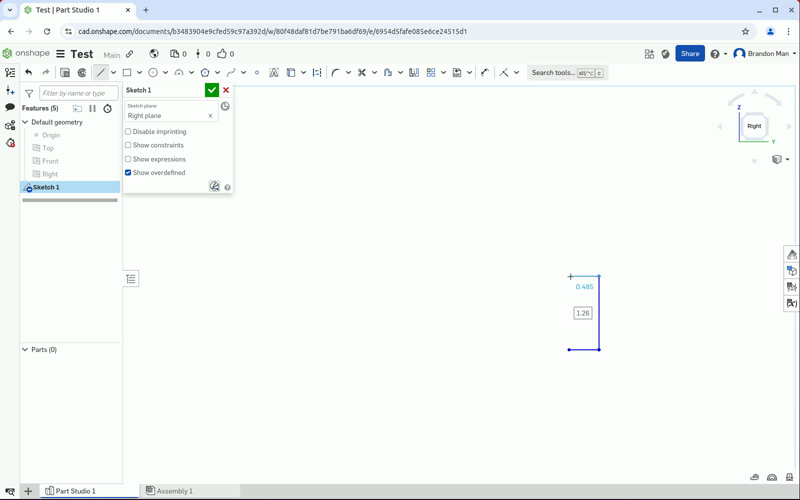
scroll(-6)
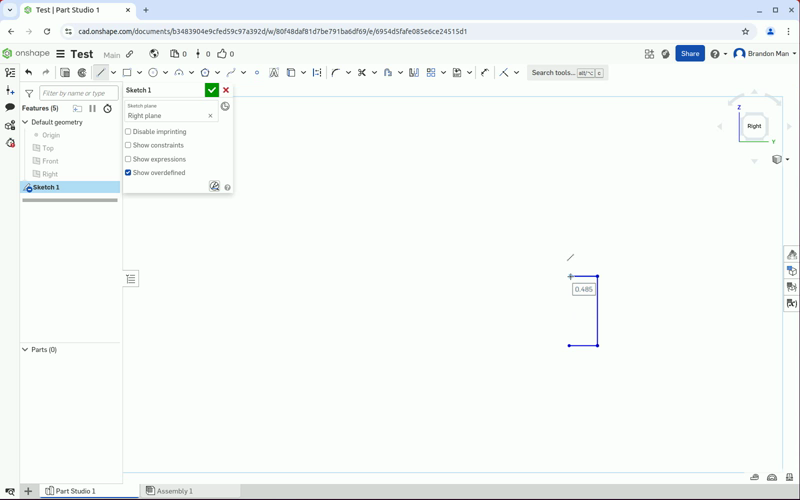
scroll(-6)
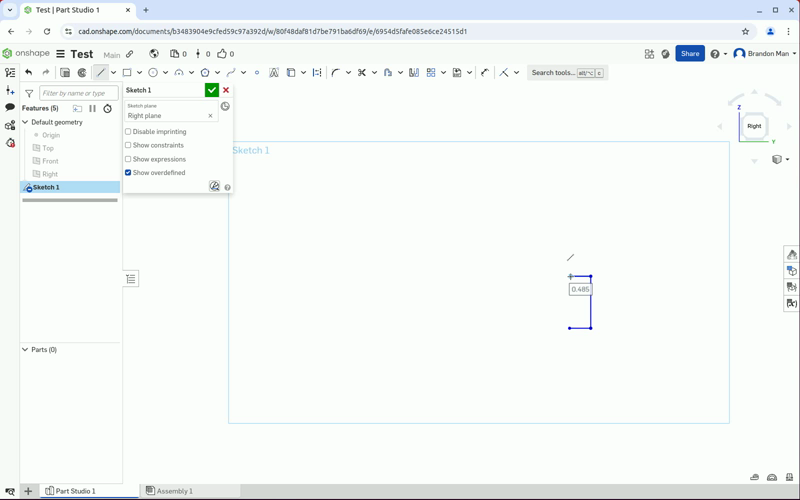
scroll(-6)
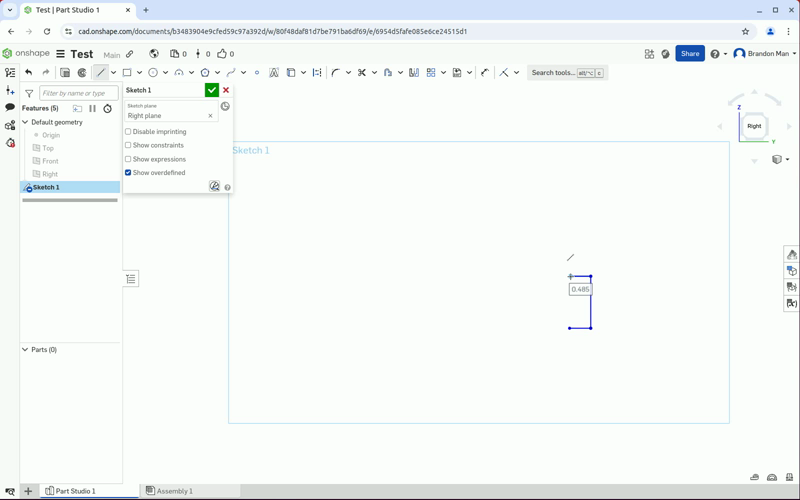
scroll(-6)
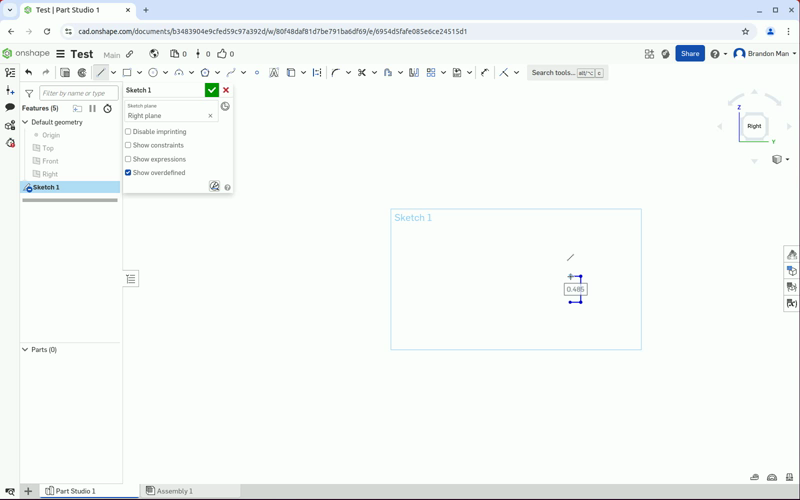
scroll(-6)
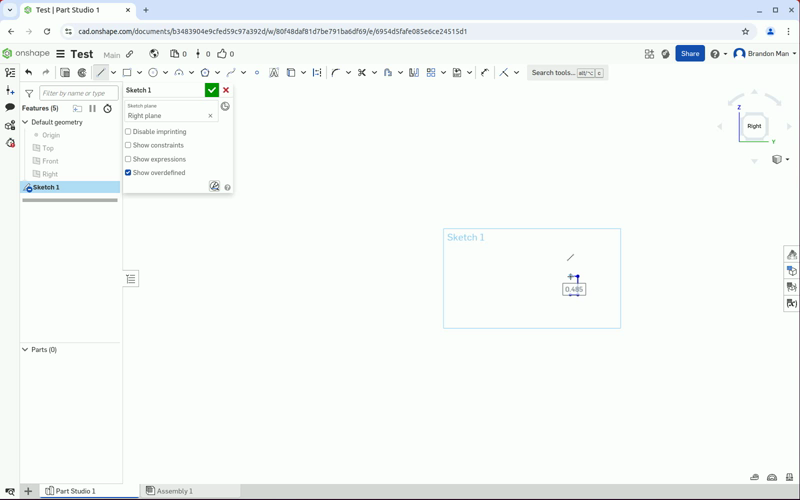
scroll(-6)
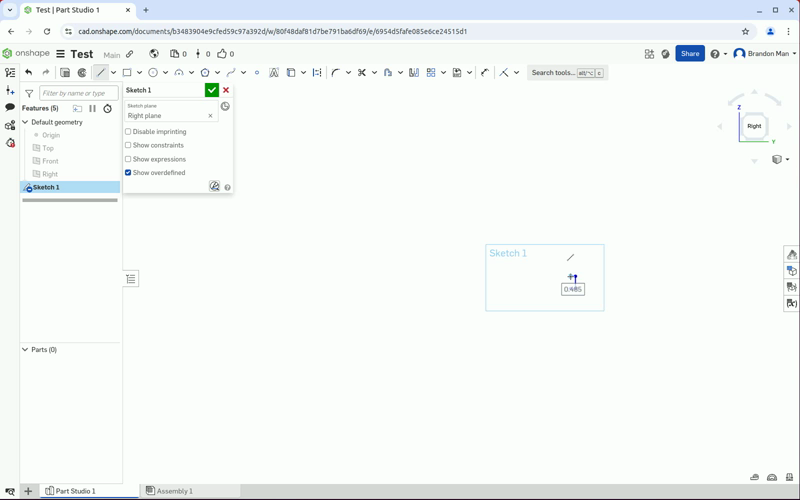
scroll(-6)
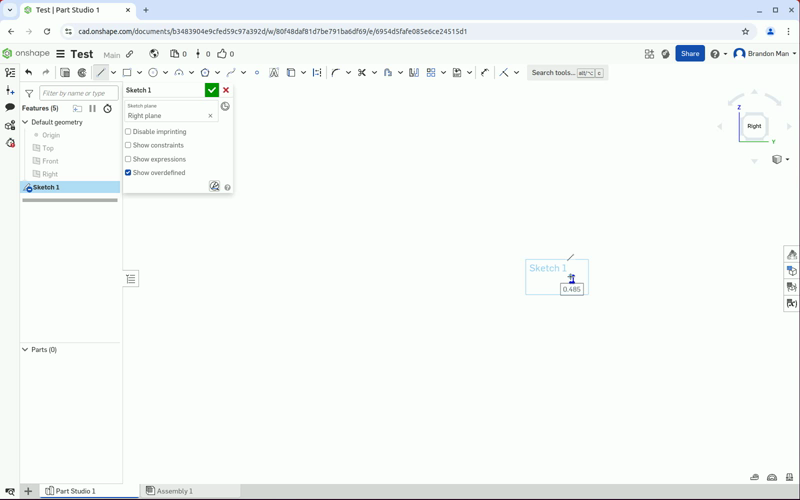
key_up(shift)
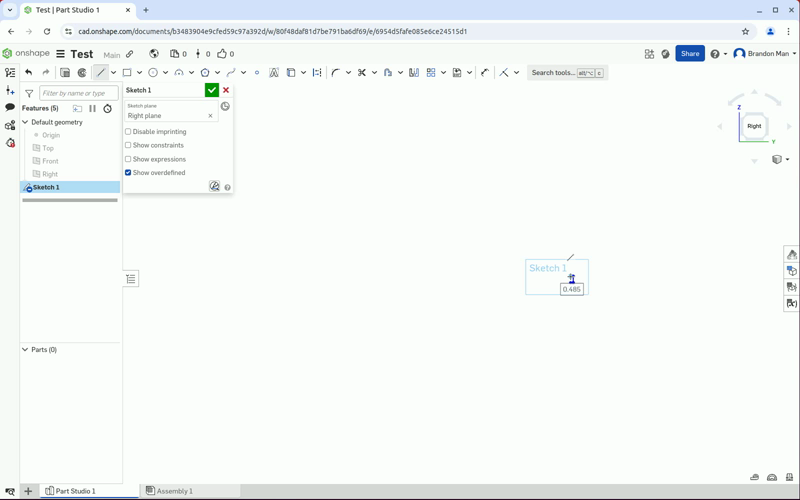
key_down(shift)
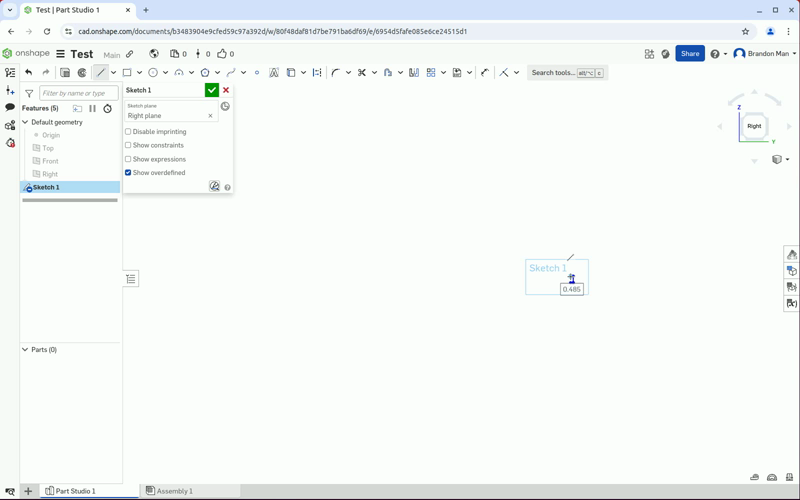
mouse_move(589, 276)
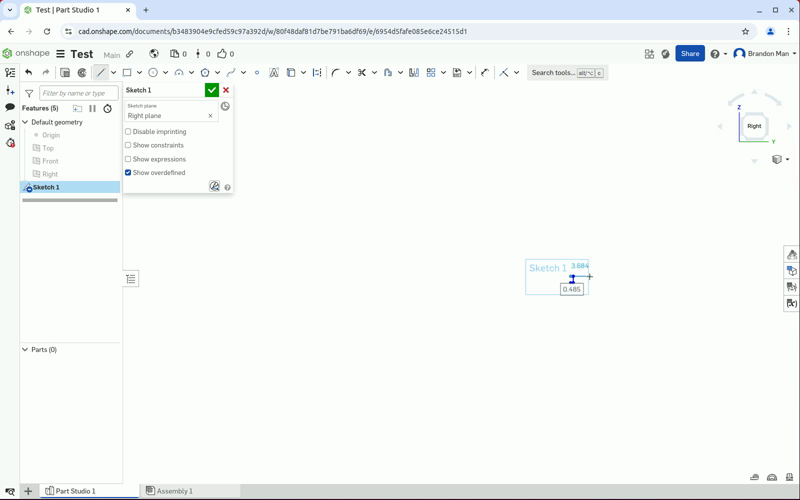
mouse_move(570, 277)
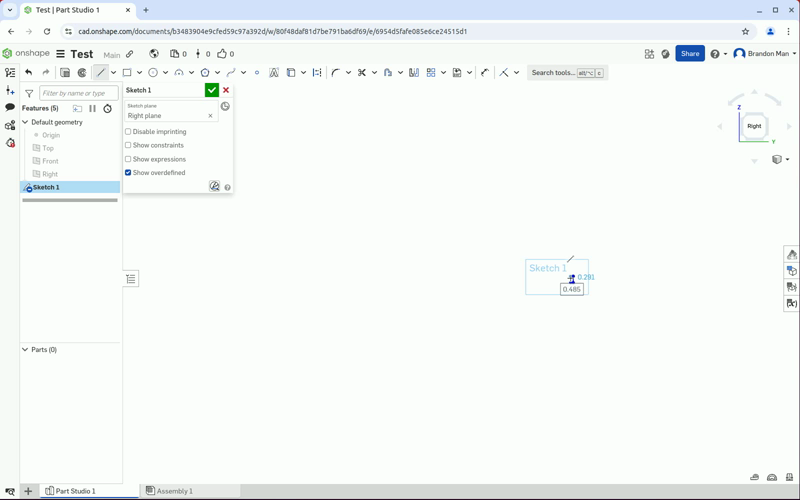
scroll(6)
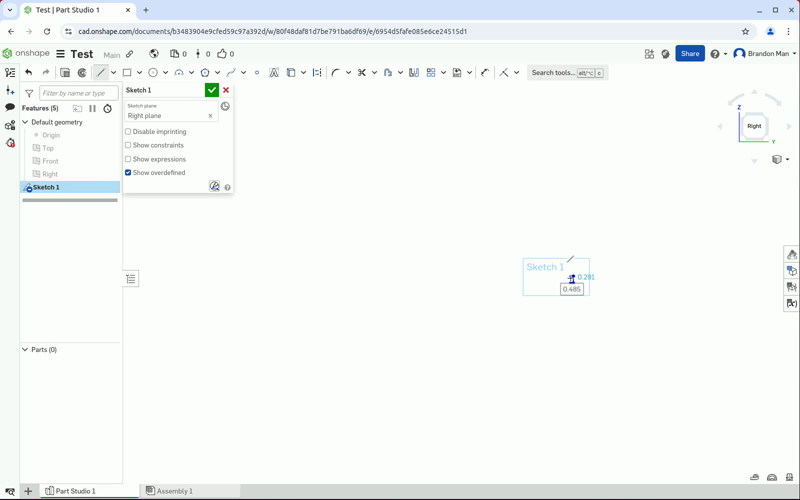
scroll(6)
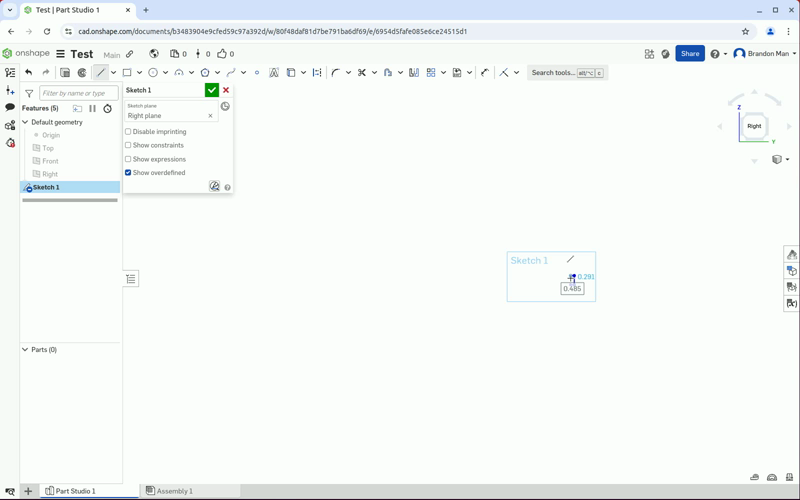
scroll(6)
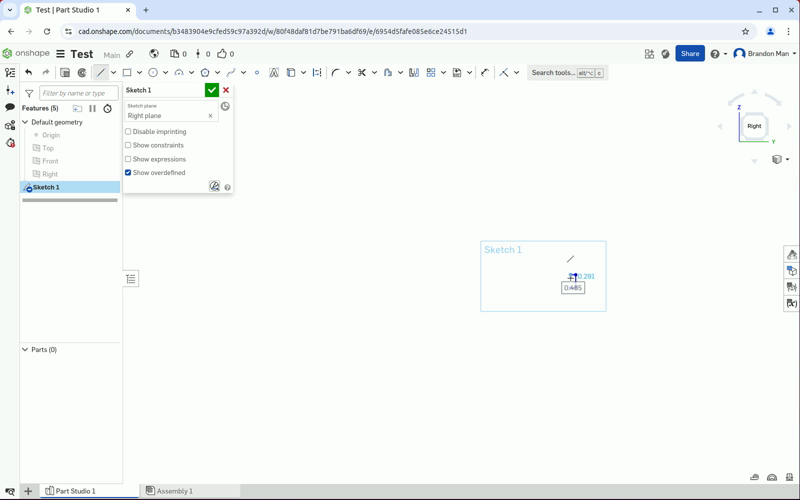
scroll(6)
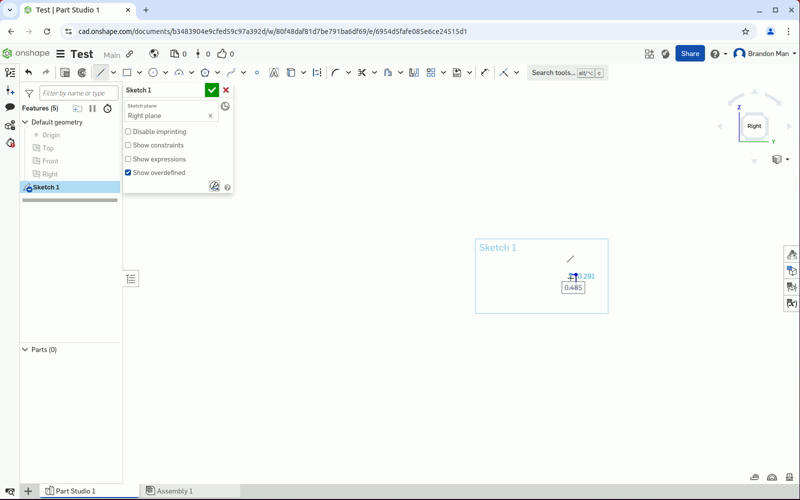
scroll(6)
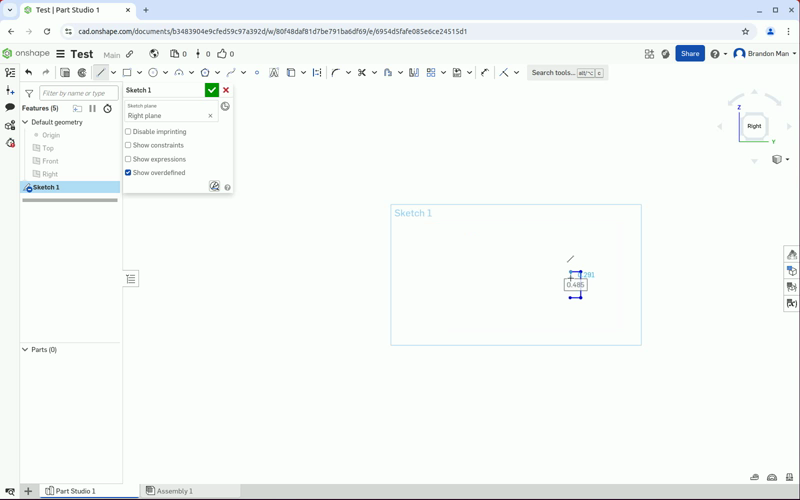
scroll(6)
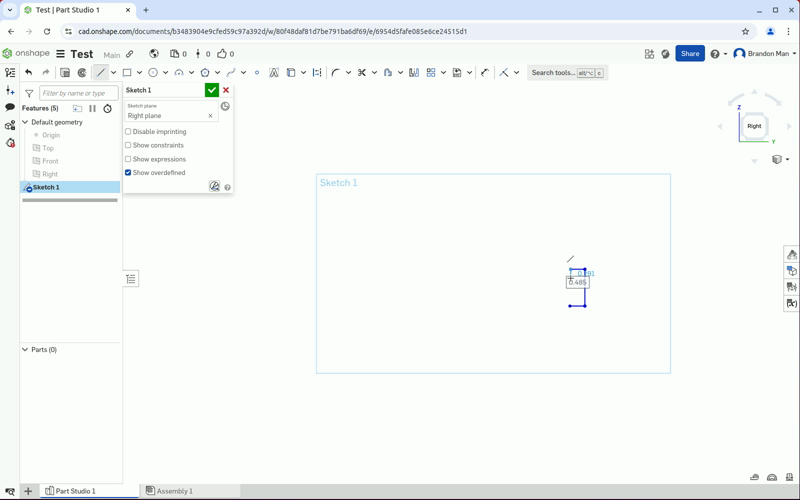
scroll(6)
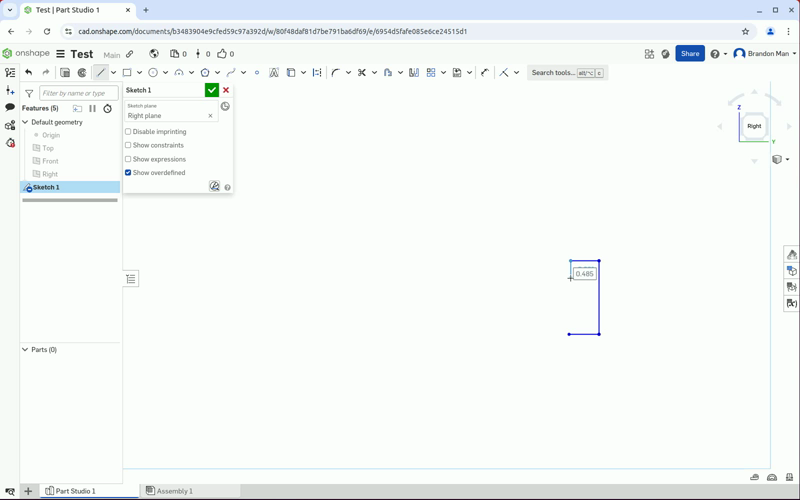
click(570, 277)
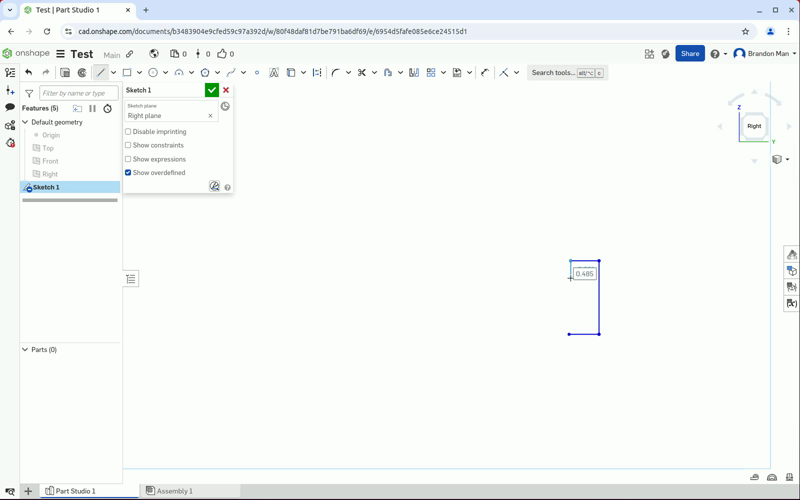
scroll(-6)
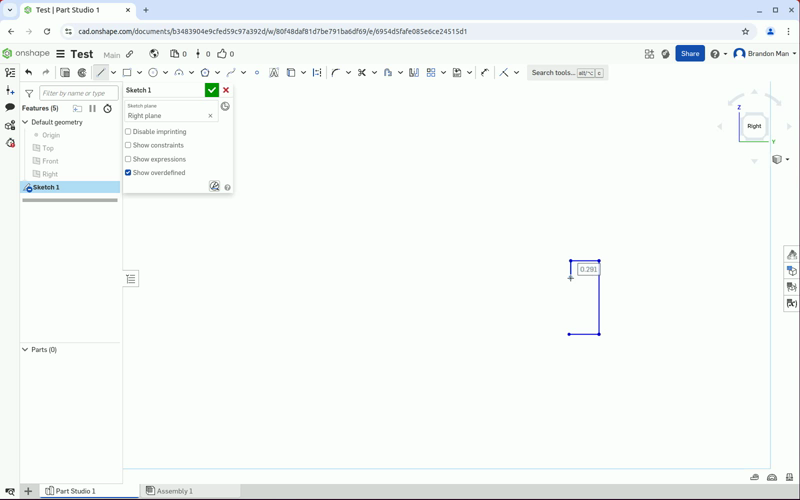
scroll(-6)
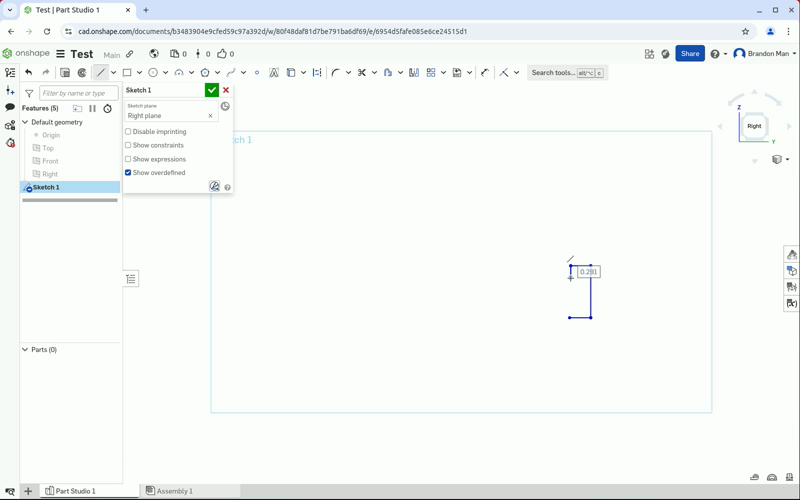
scroll(-6)
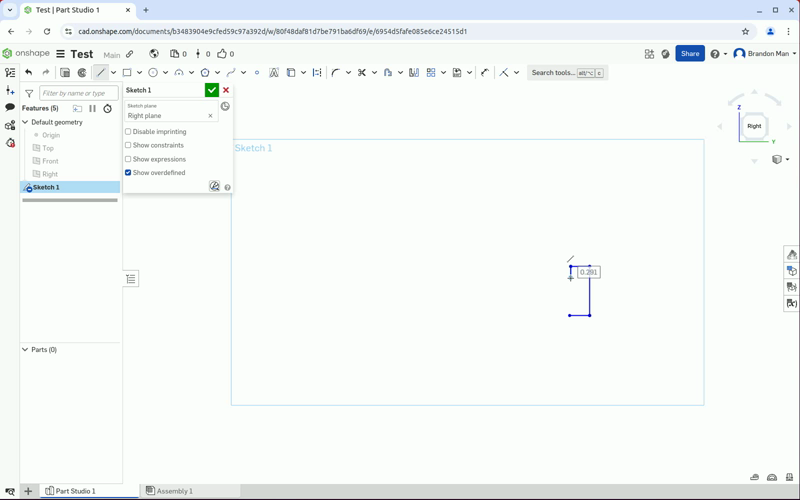
scroll(-6)
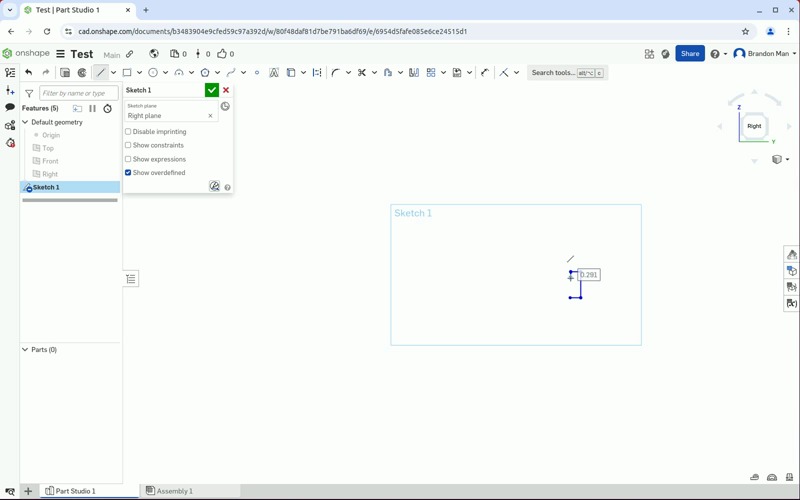
scroll(-6)
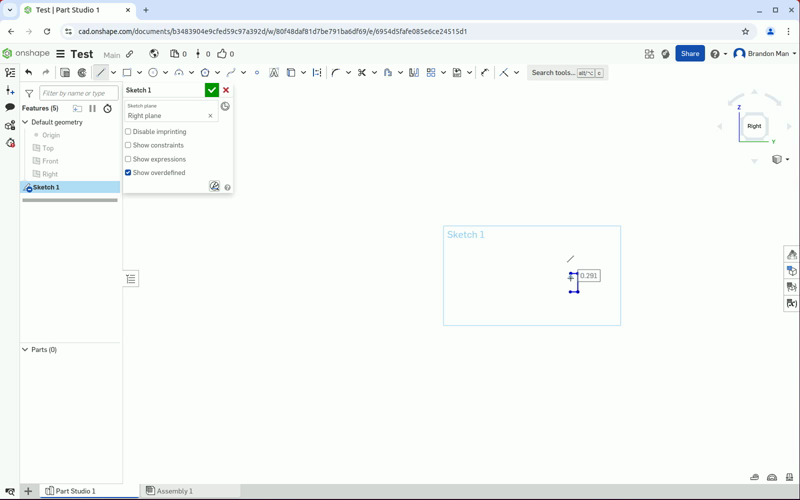
scroll(-6)
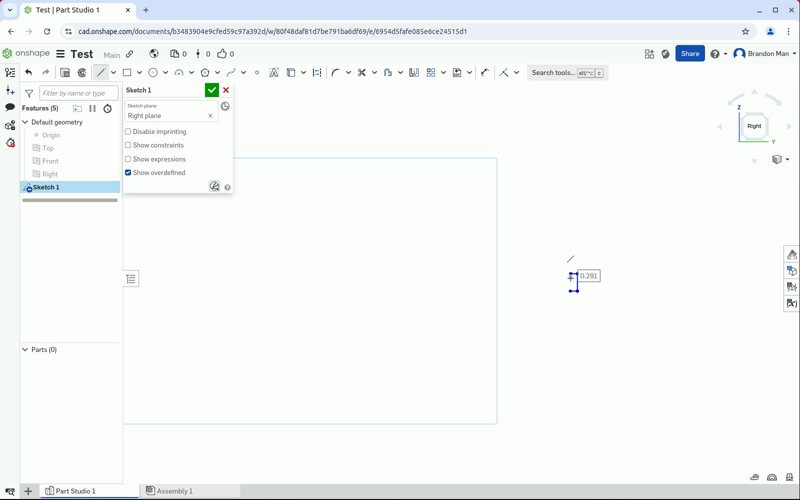
scroll(-6)
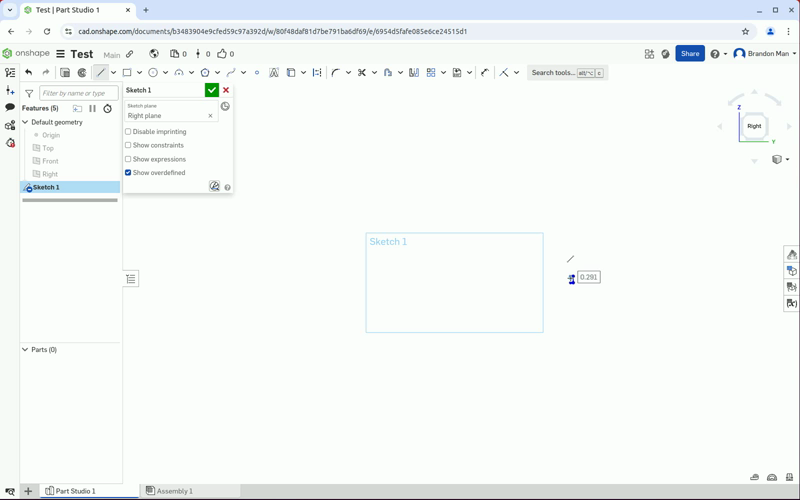
key_up(shift)
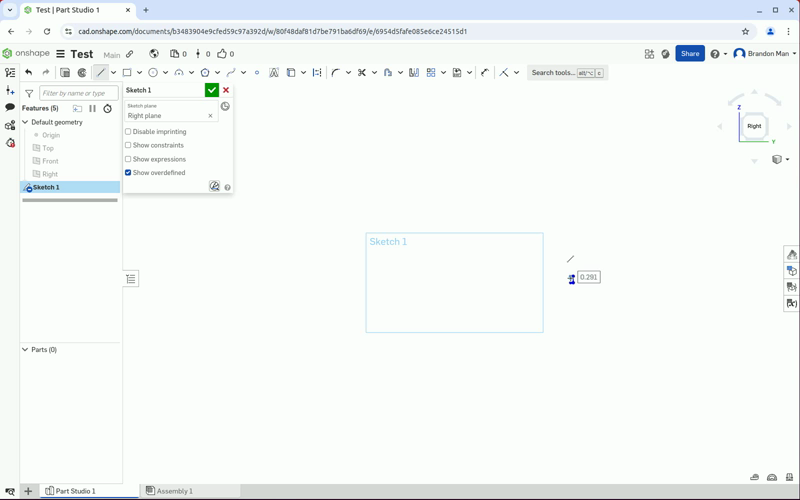
key(esc)
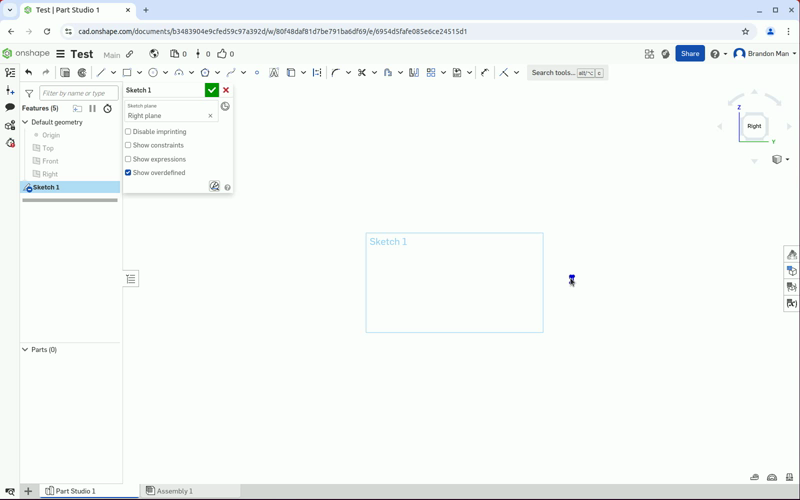
key(a)
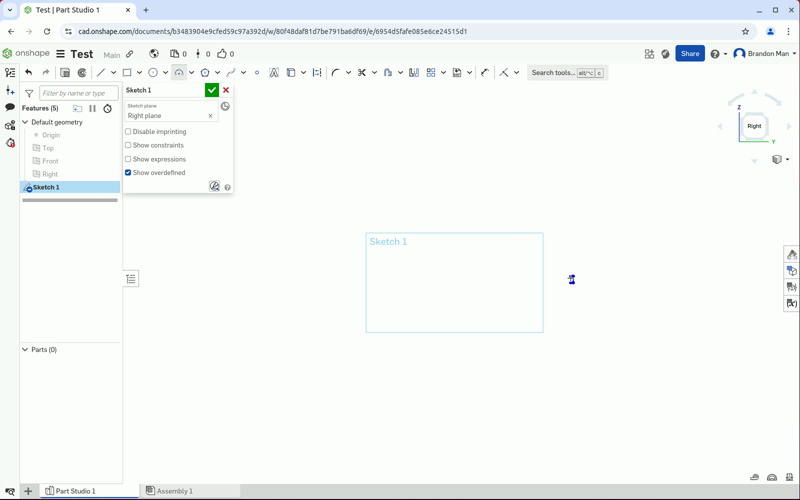
mouse_move(570, 277)
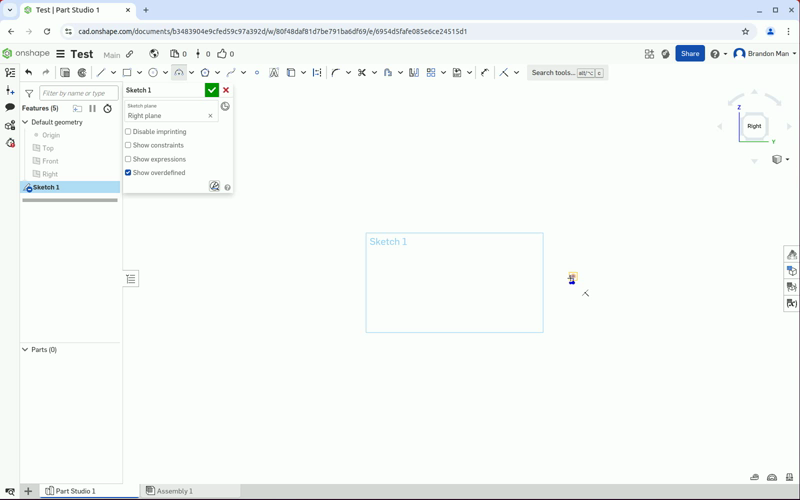
scroll(6)
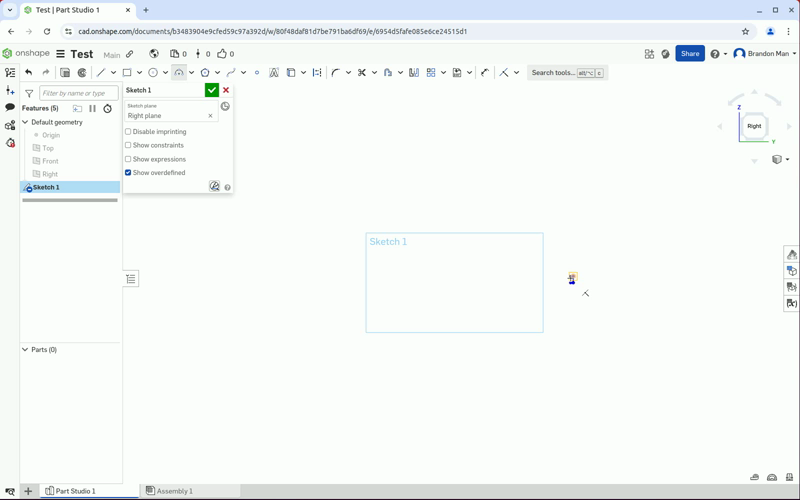
scroll(6)
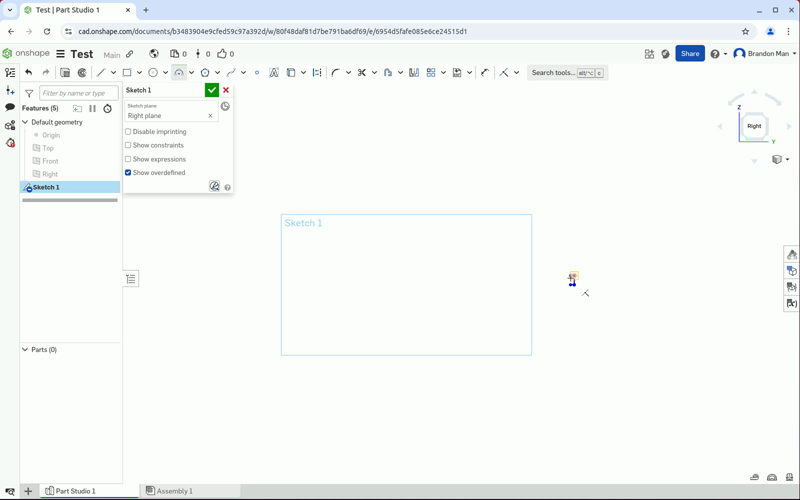
scroll(6)
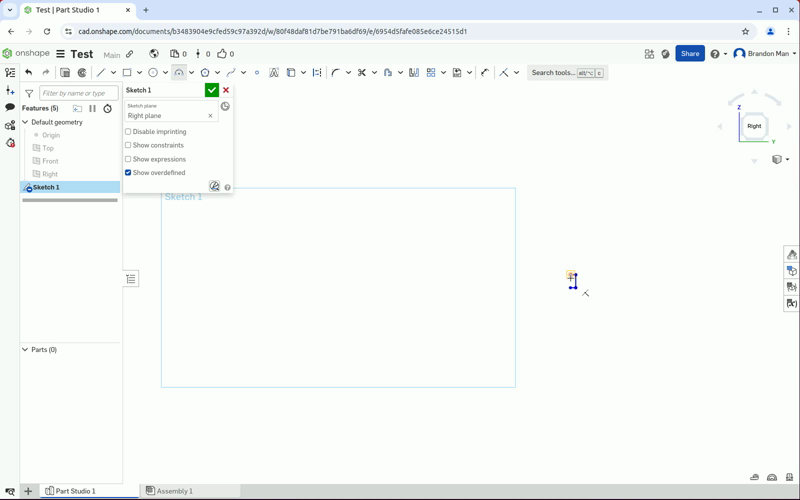
scroll(6)
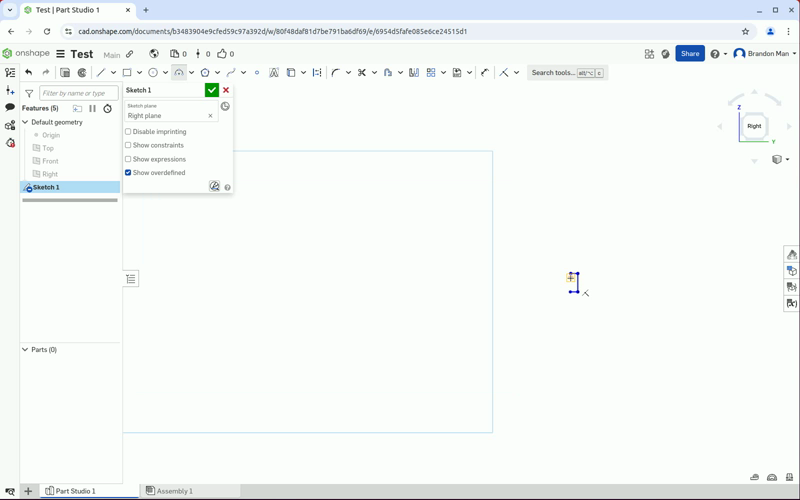
scroll(6)
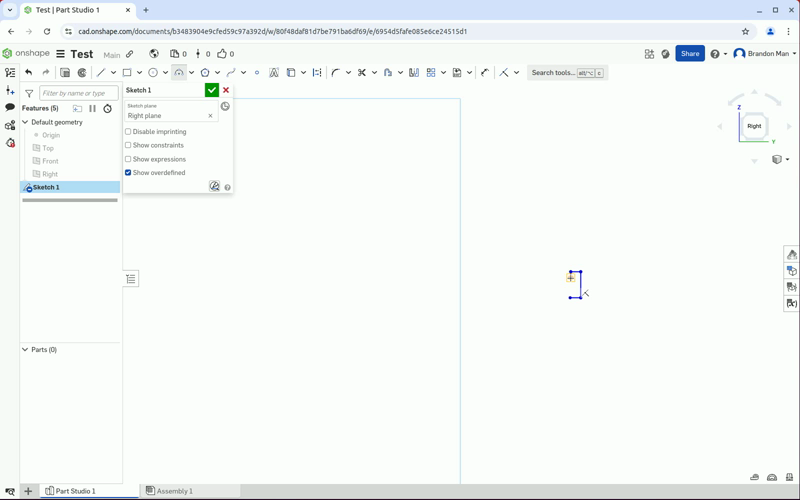
scroll(6)
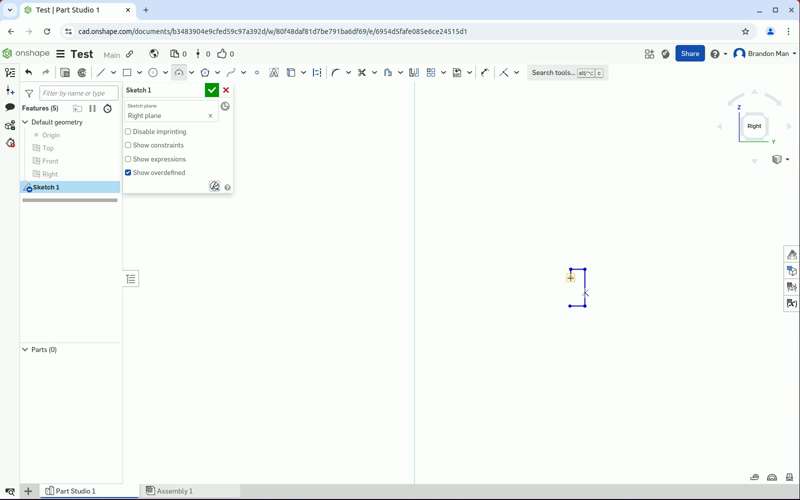
scroll(6)
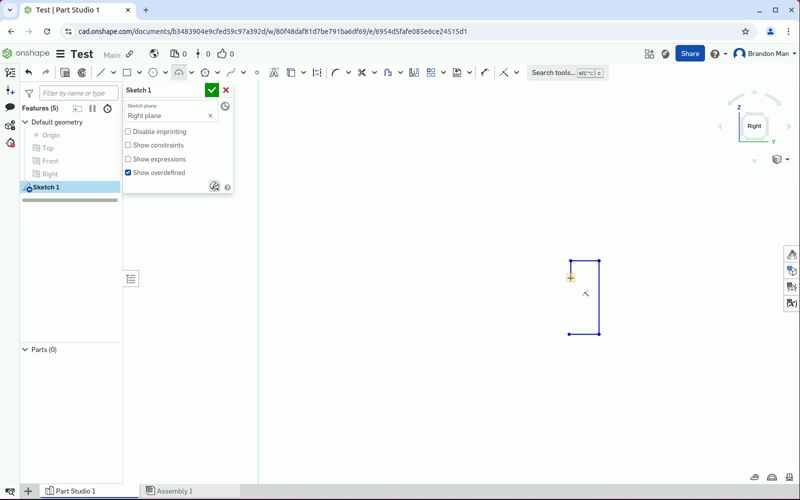
click(570, 277)
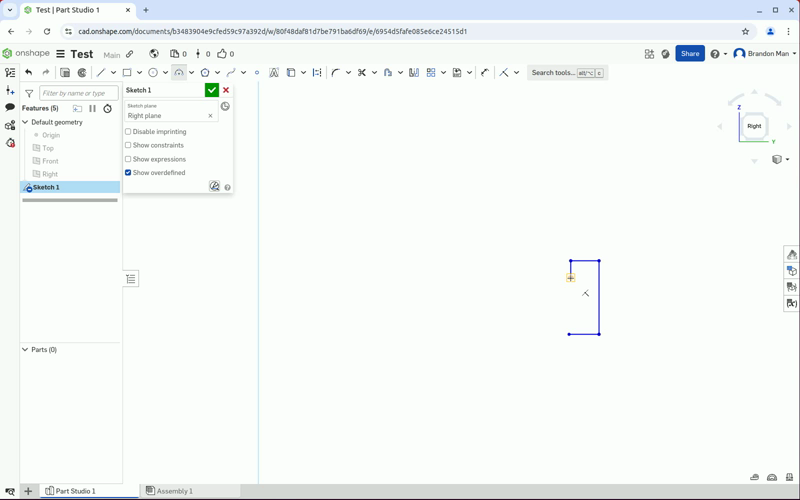
scroll(-6)
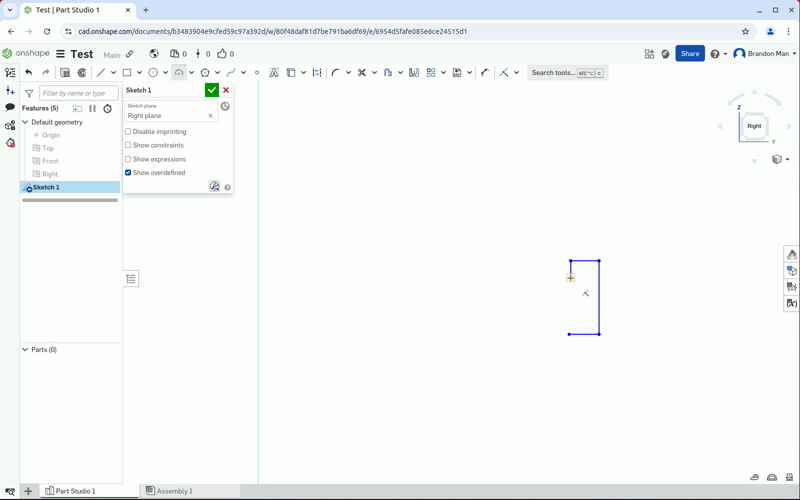
scroll(-6)
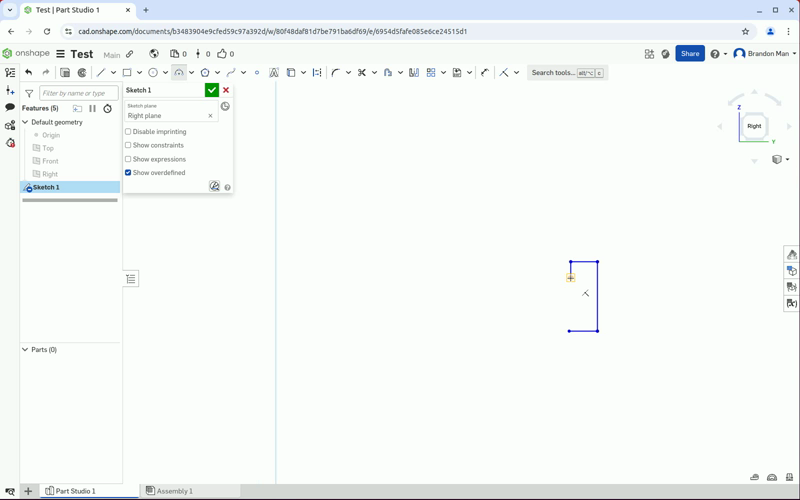
scroll(-6)
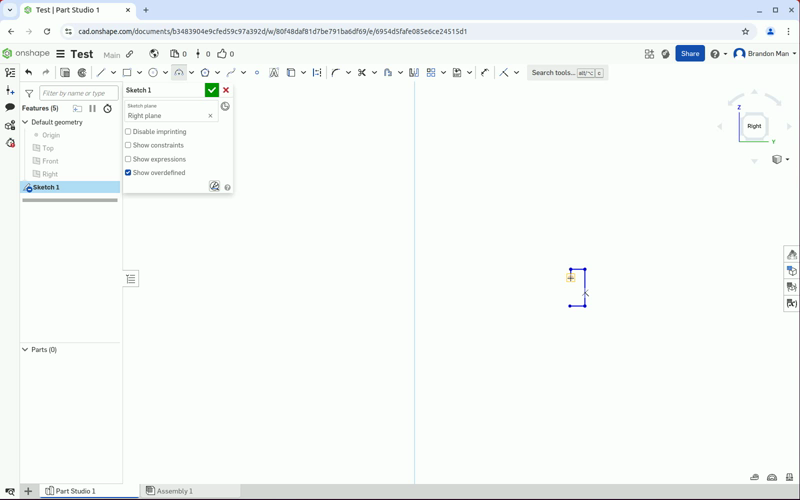
scroll(-6)
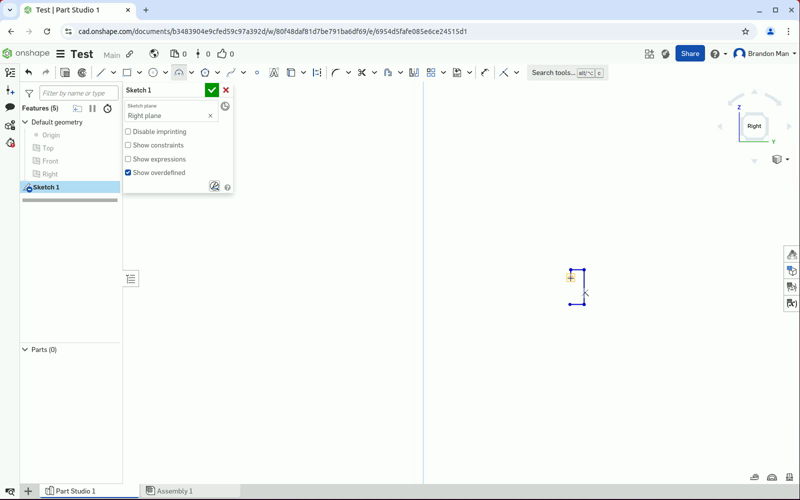
scroll(-6)
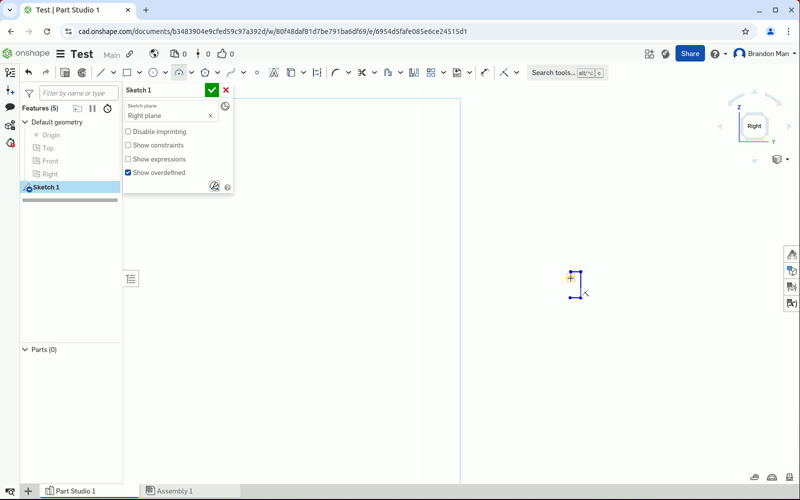
scroll(-6)
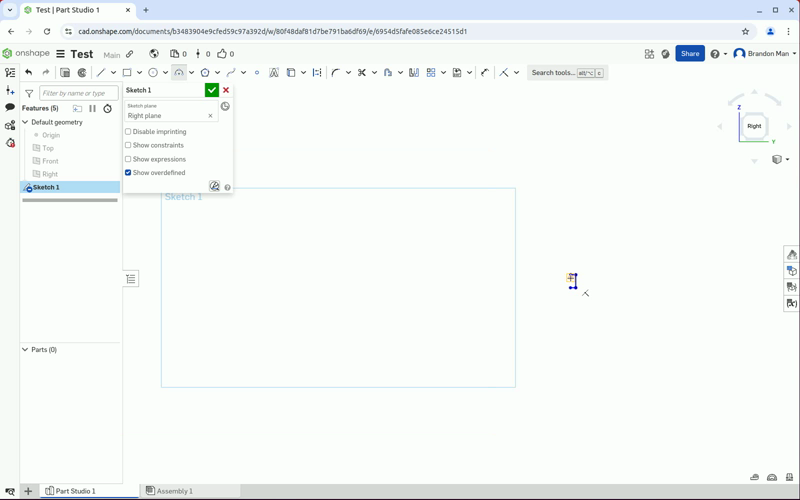
scroll(-6)
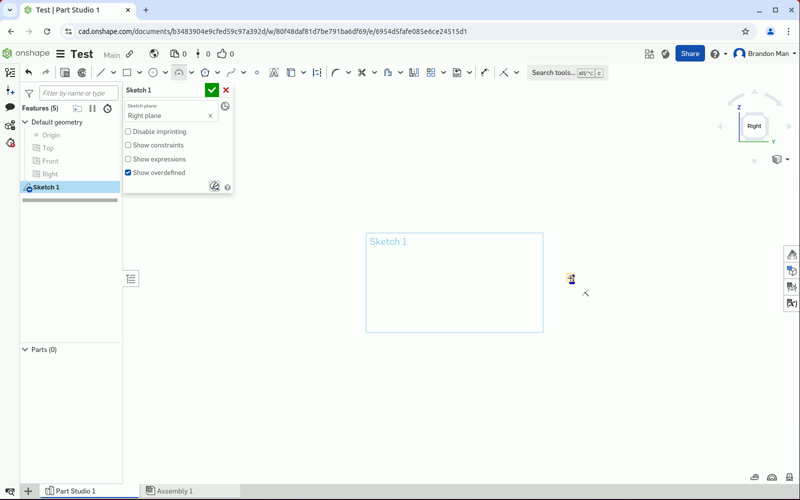
key_down(shift)
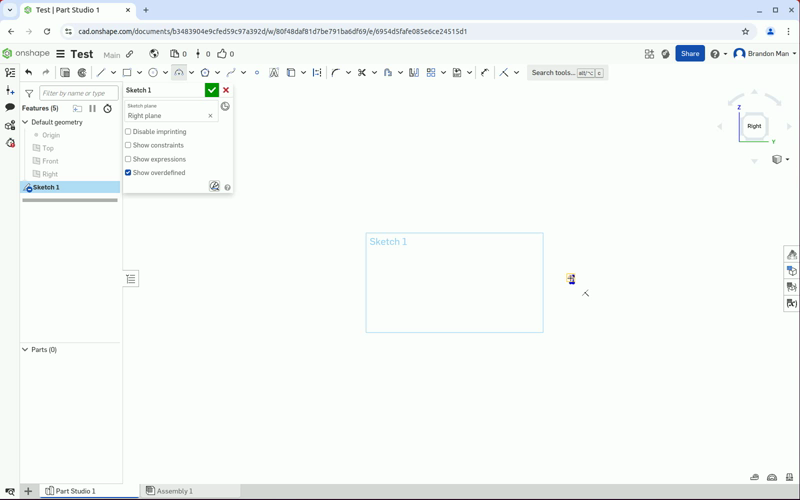
mouse_move(570, 278)
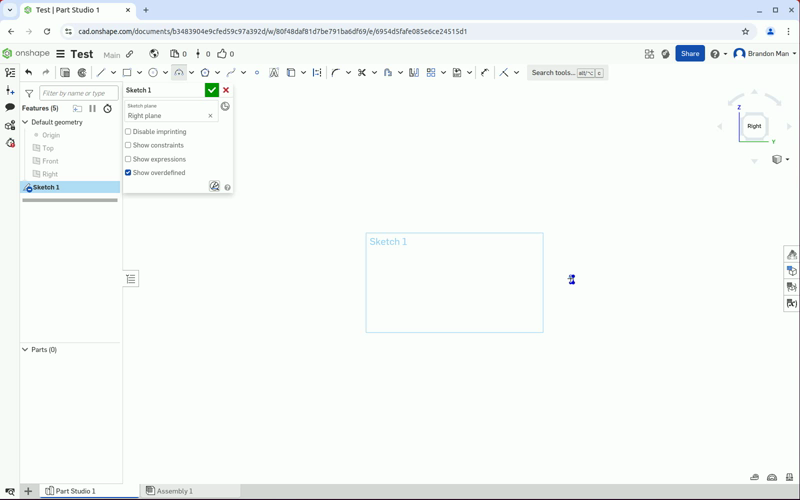
scroll(6)
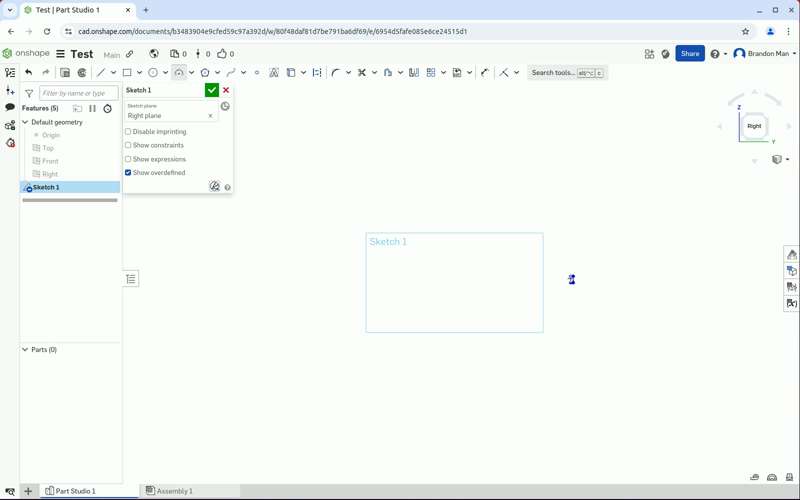
scroll(6)
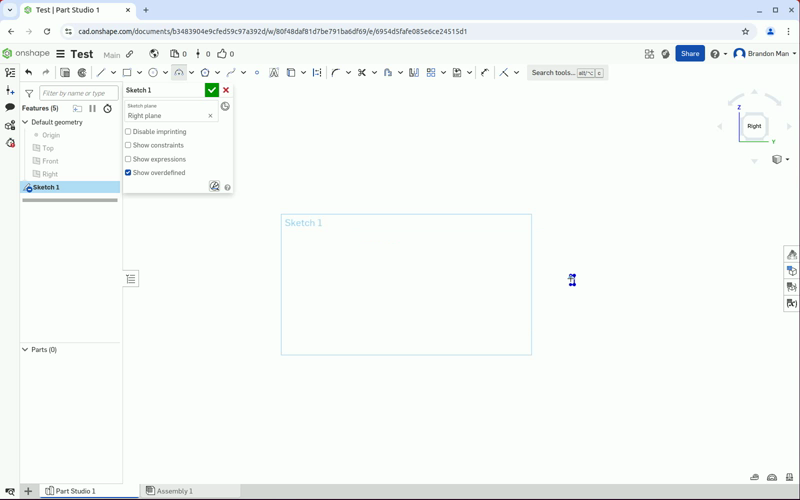
scroll(6)
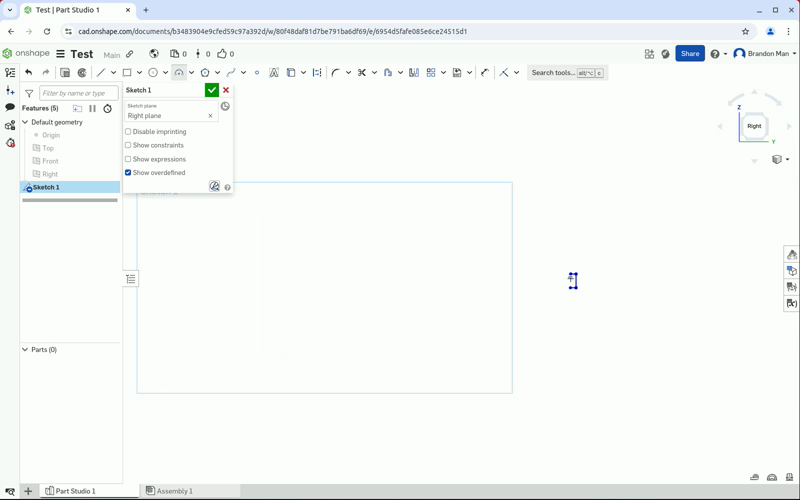
scroll(6)
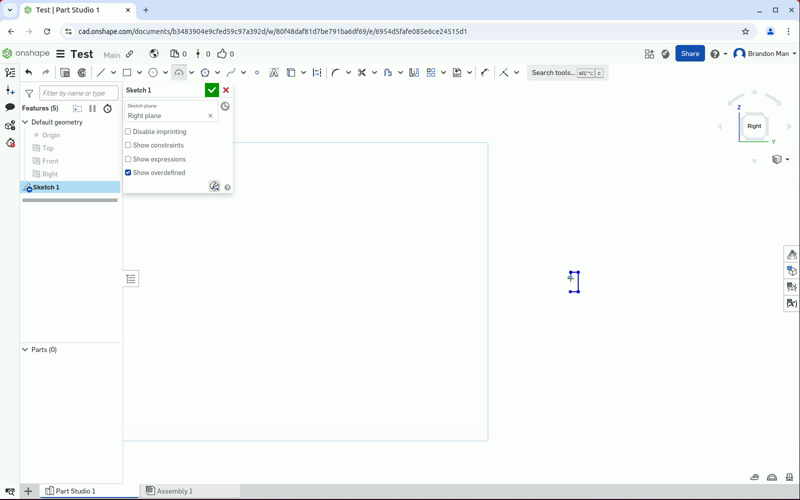
scroll(6)
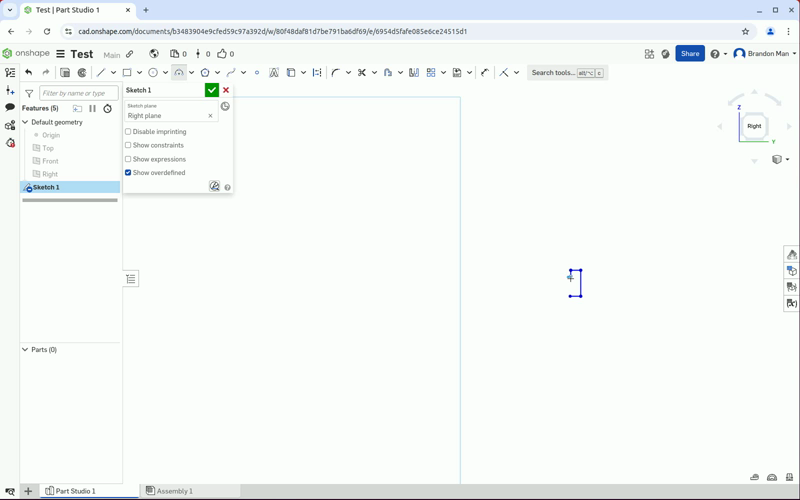
scroll(6)
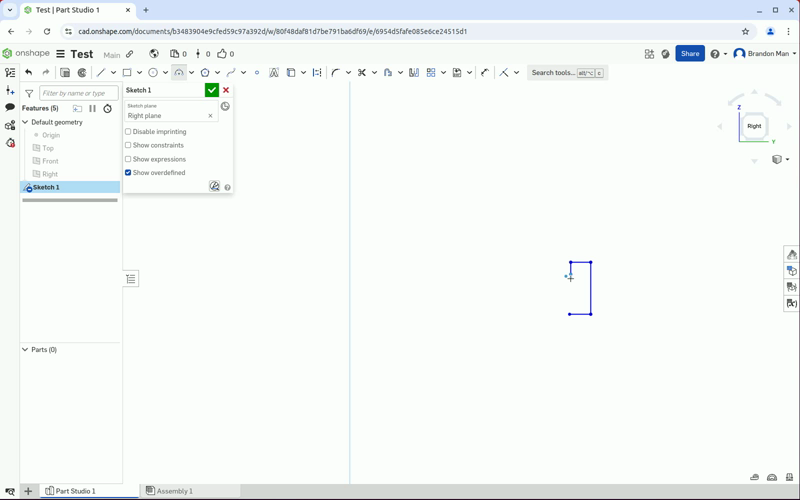
scroll(6)
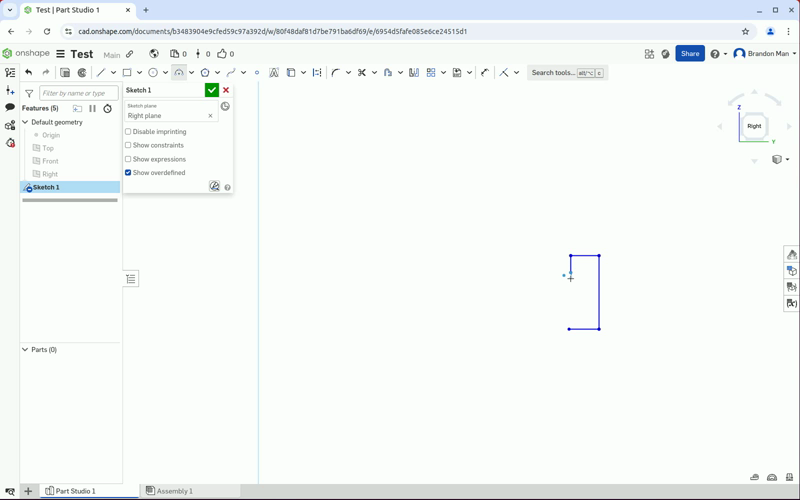
click(570, 278)
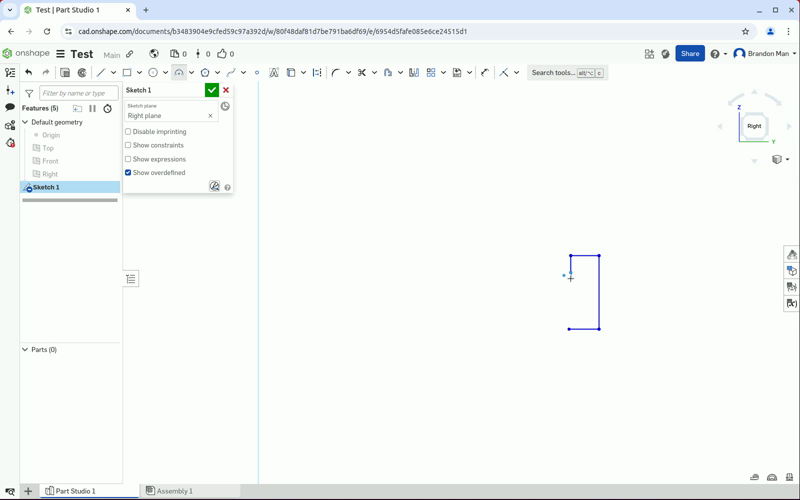
scroll(-6)
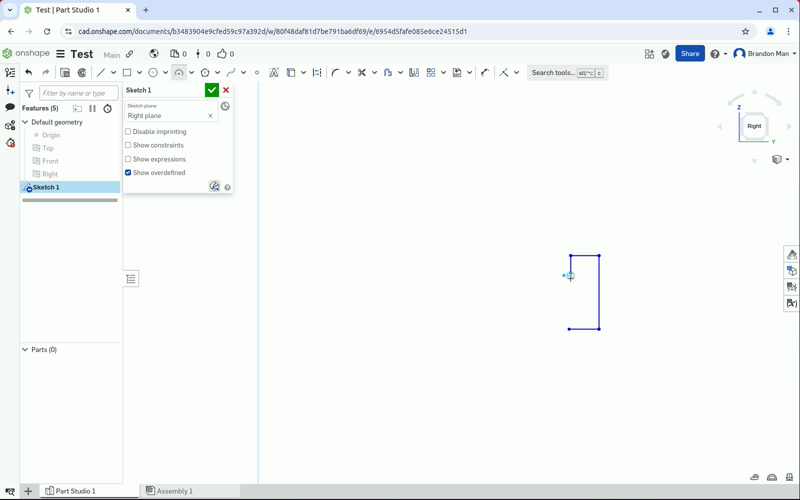
scroll(-6)
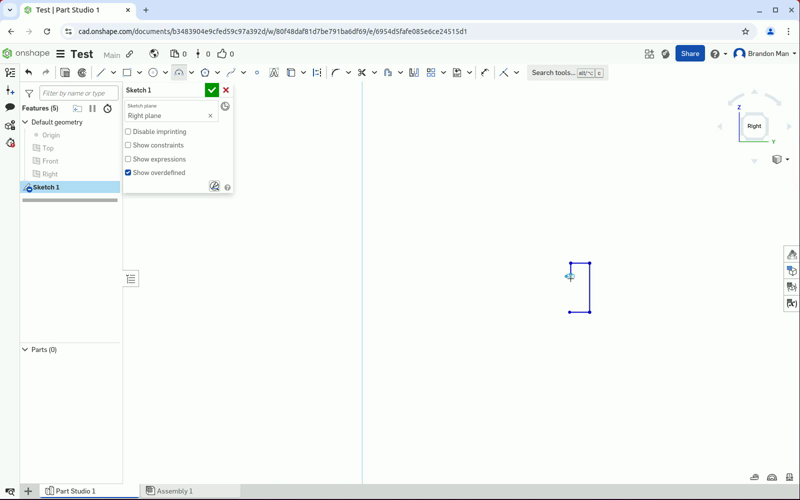
scroll(-6)
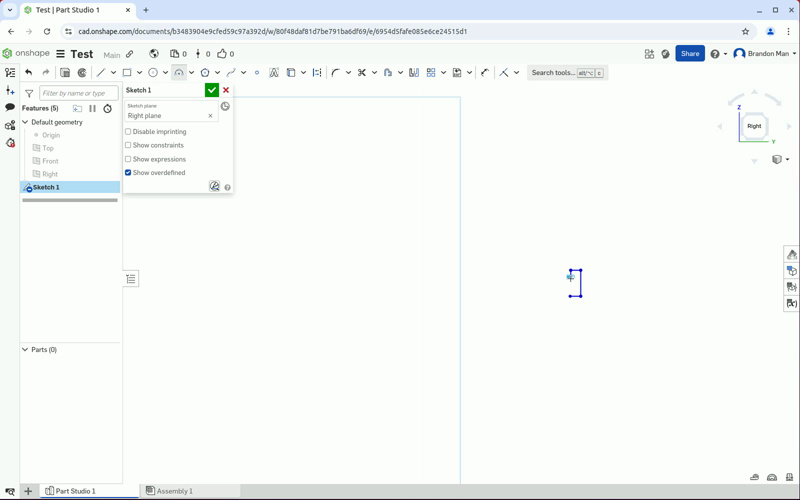
scroll(-6)
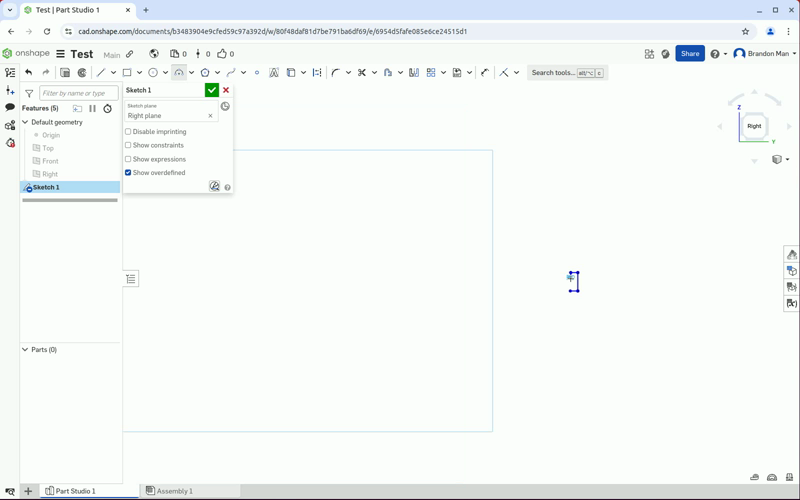
scroll(-6)
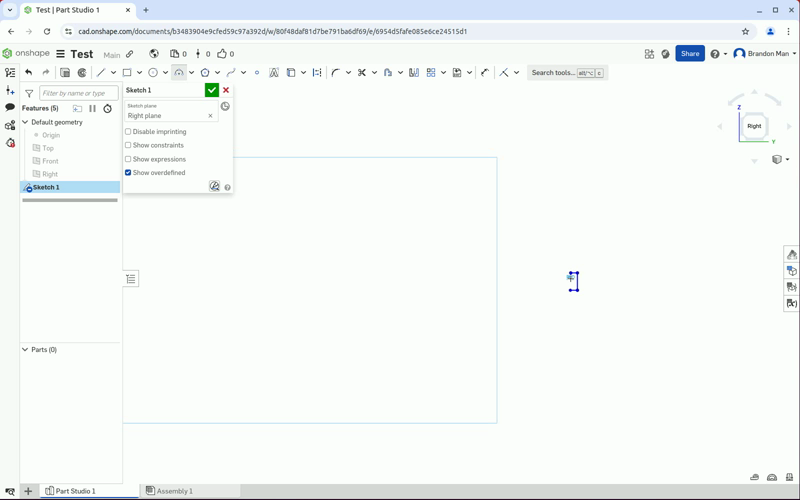
scroll(-6)
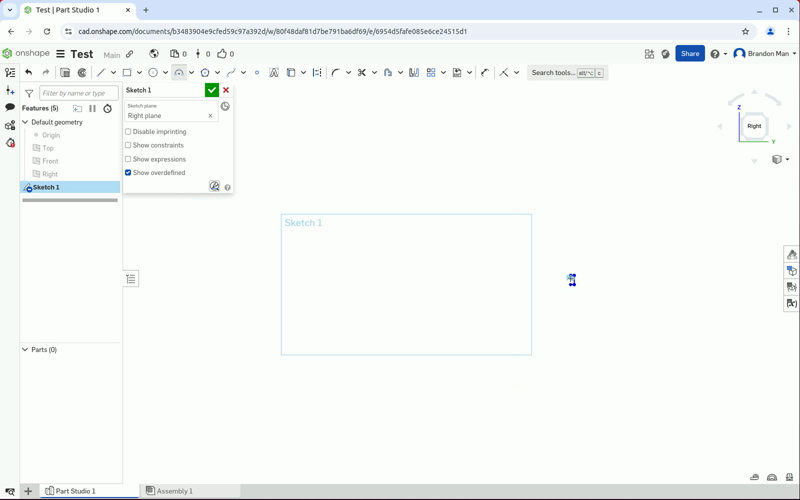
scroll(-6)
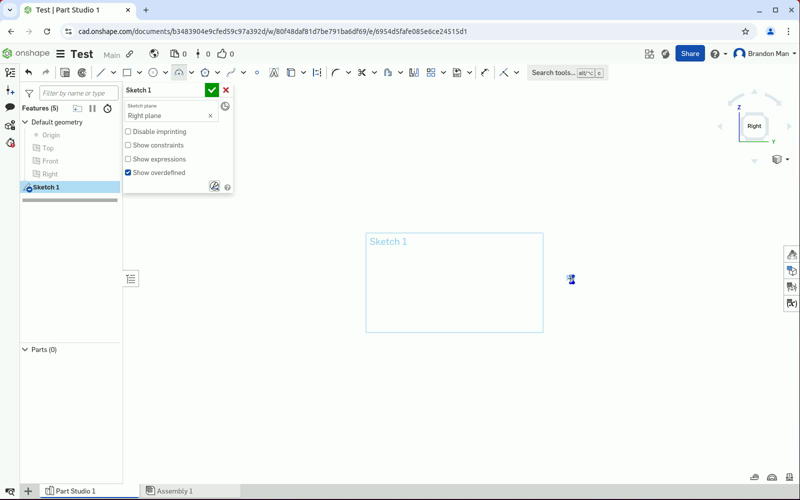
mouse_move(571, 277)
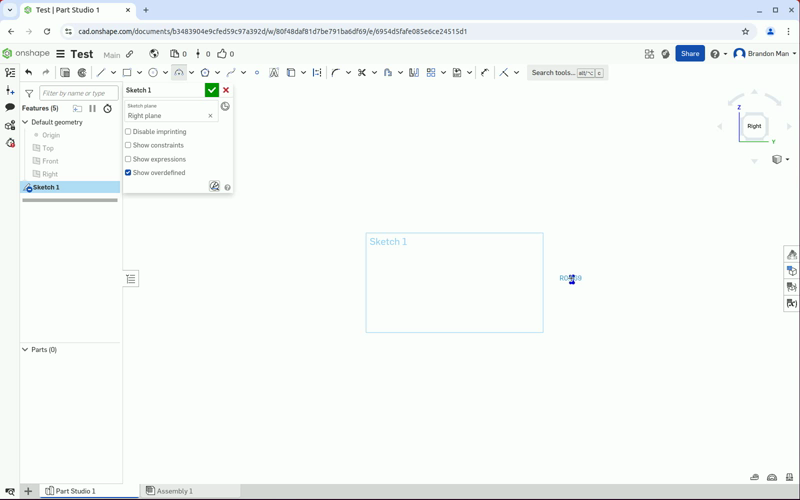
scroll(6)
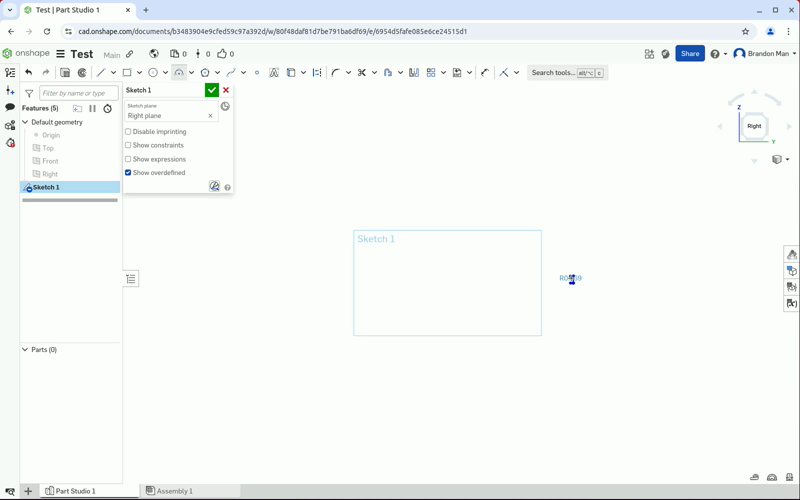
scroll(6)
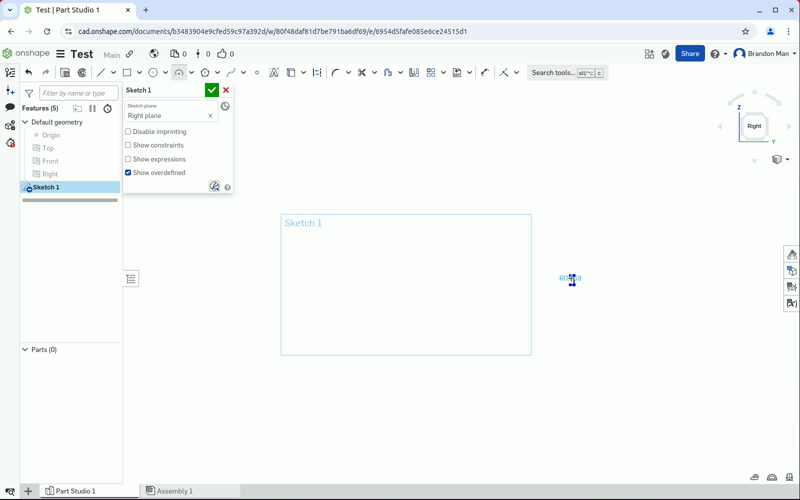
scroll(6)
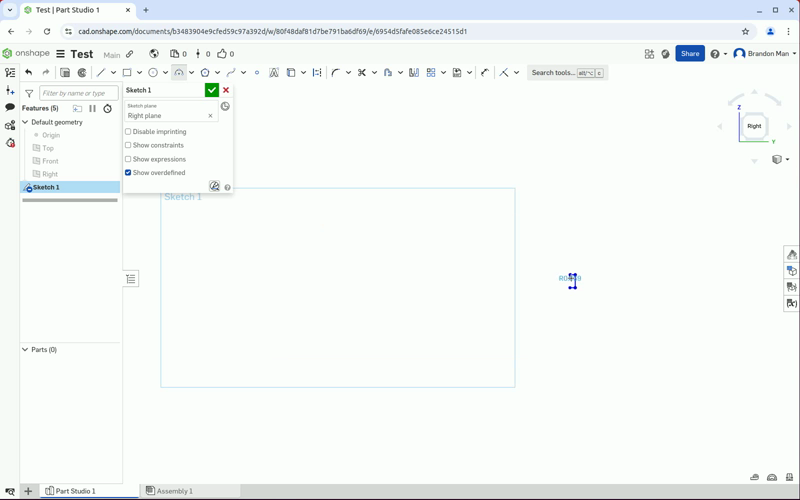
scroll(6)
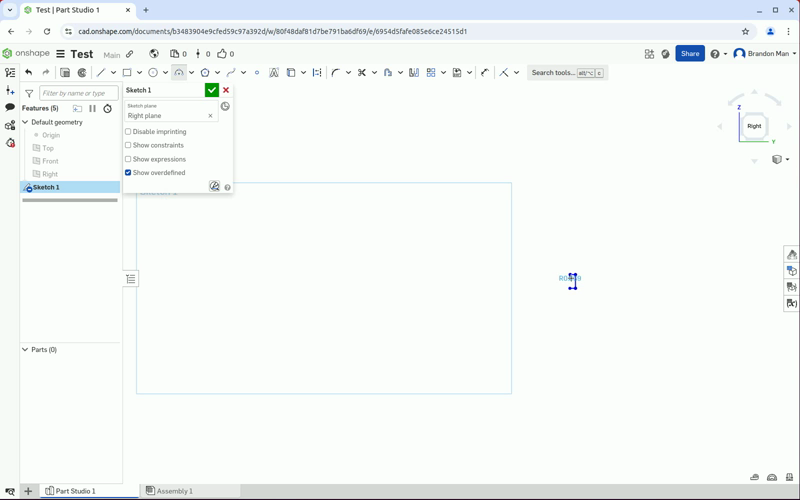
scroll(6)
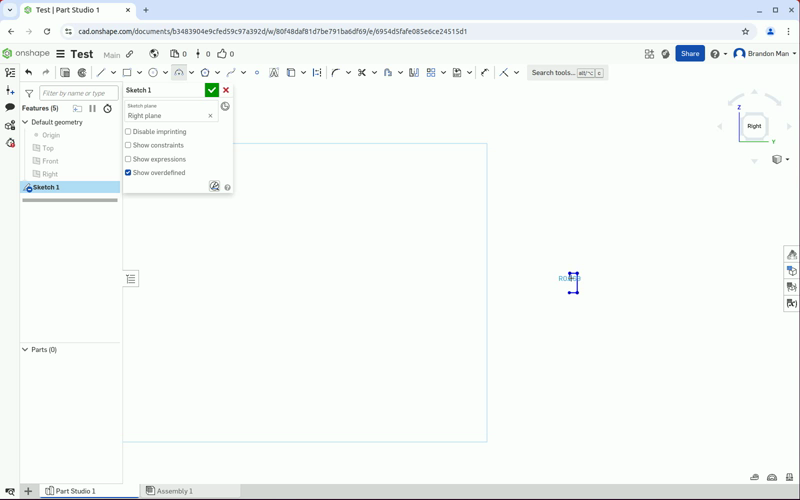
scroll(6)
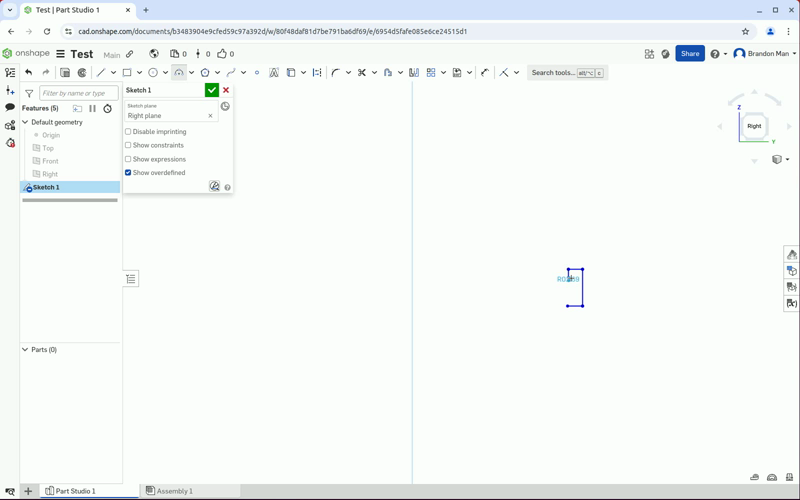
scroll(6)
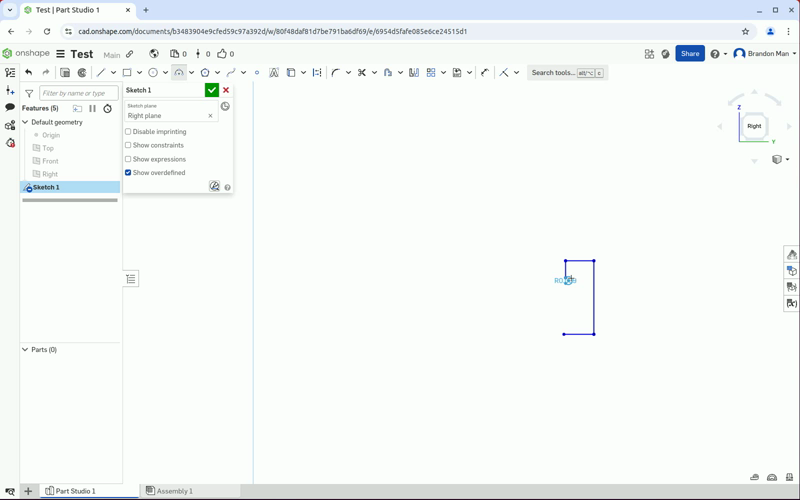
click(571, 277)
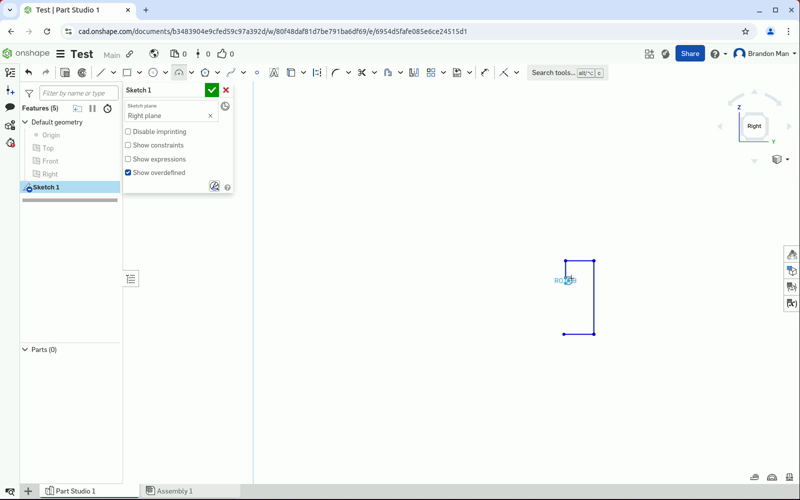
scroll(-6)
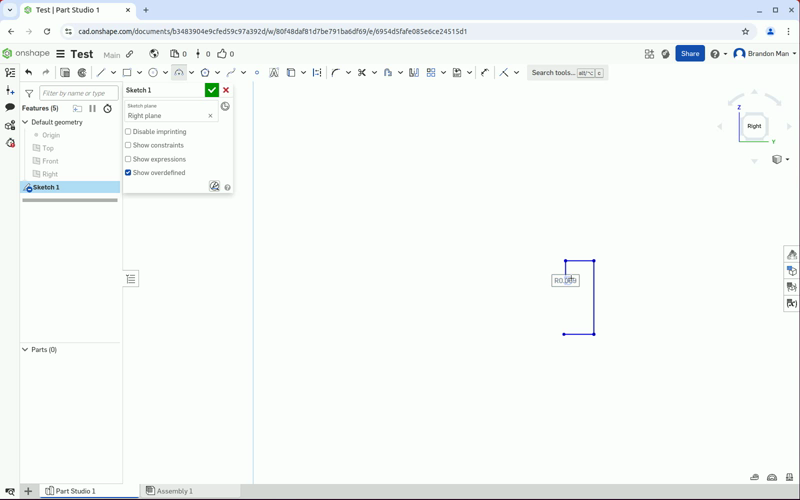
scroll(-6)
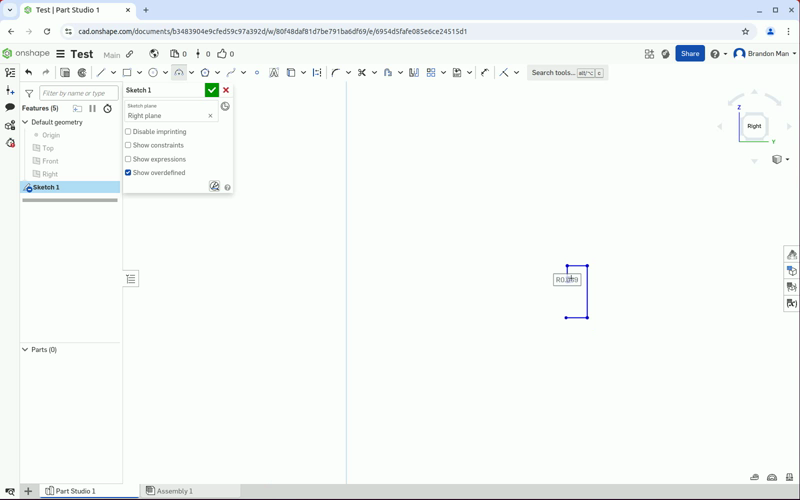
scroll(-6)
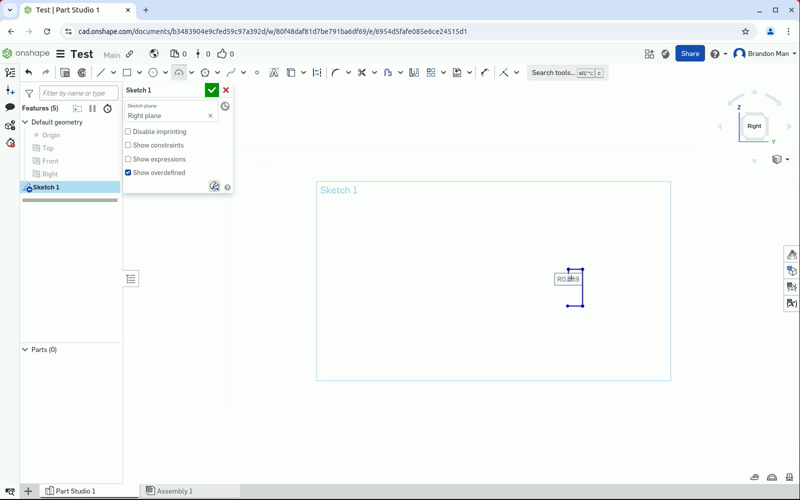
scroll(-6)
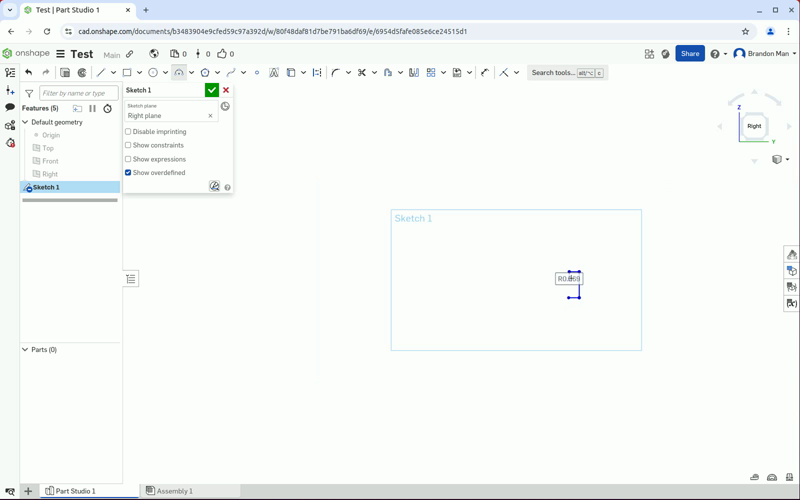
scroll(-6)
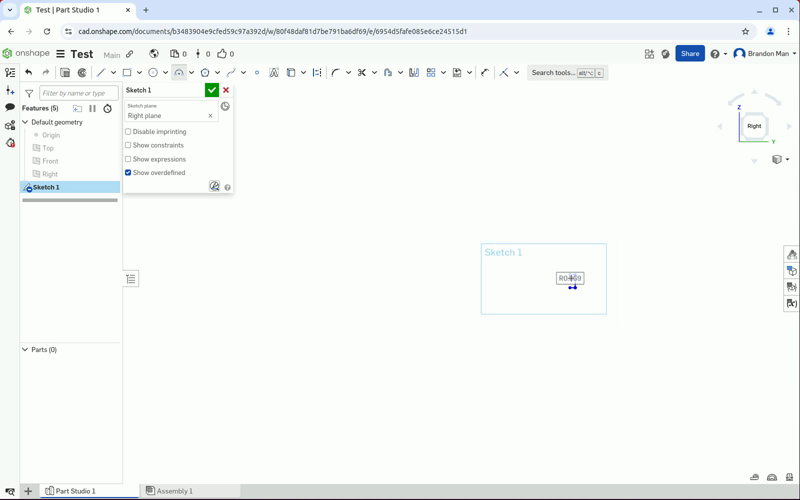
scroll(-6)
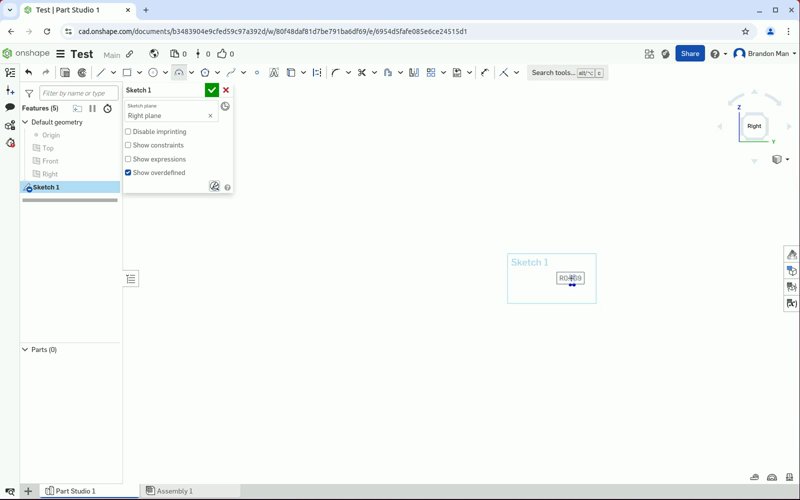
scroll(-6)
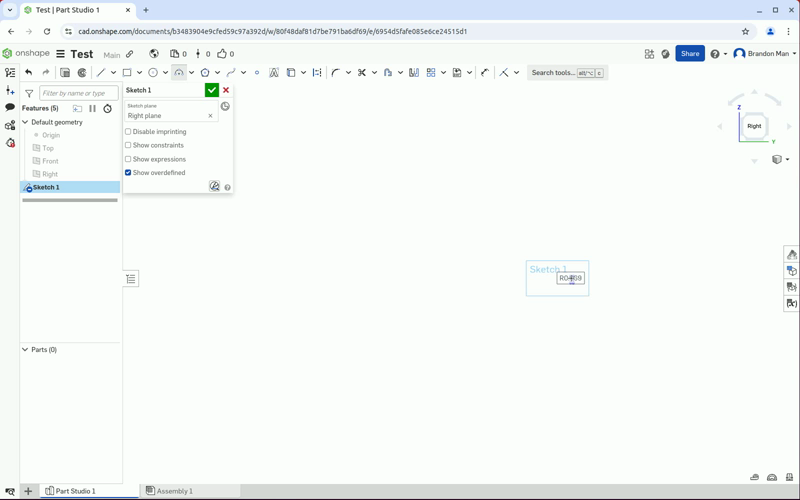
key_up(shift)
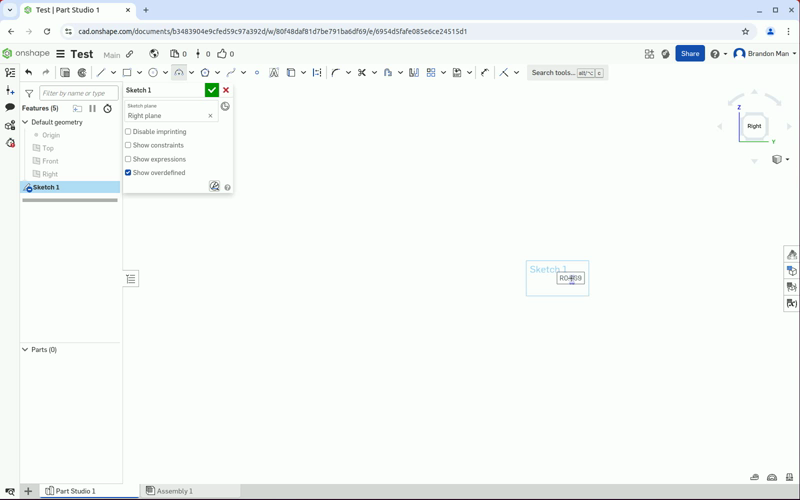
key(esc)
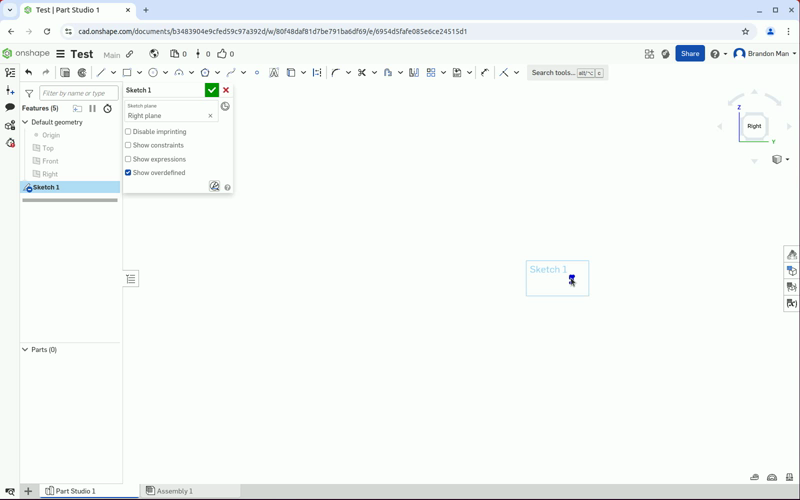
key(l)
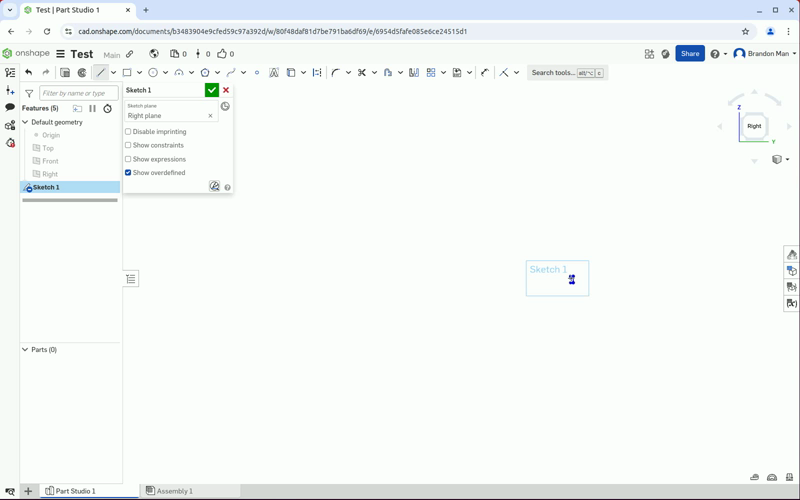
mouse_move(570, 278)
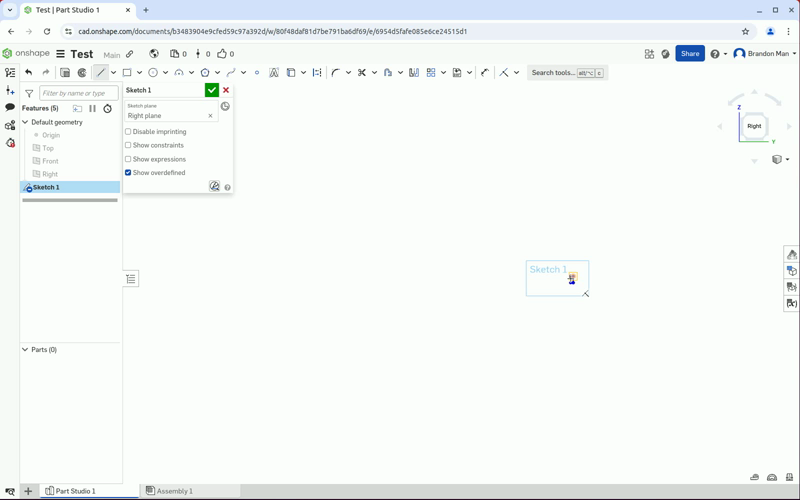
scroll(6)
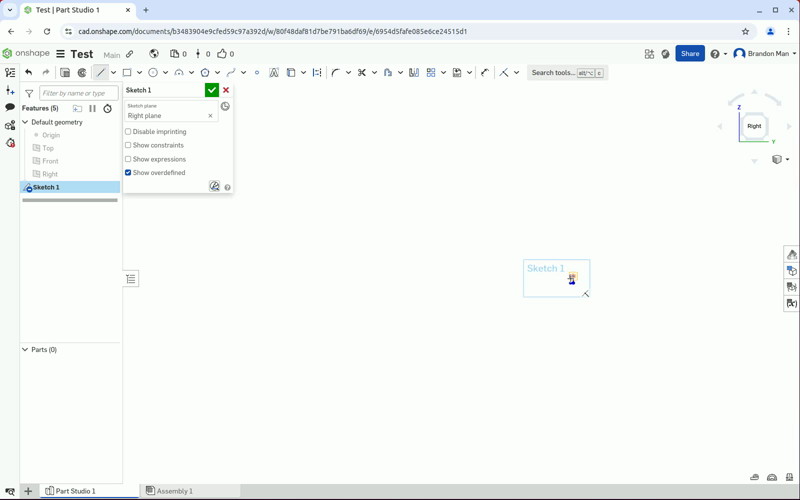
scroll(6)
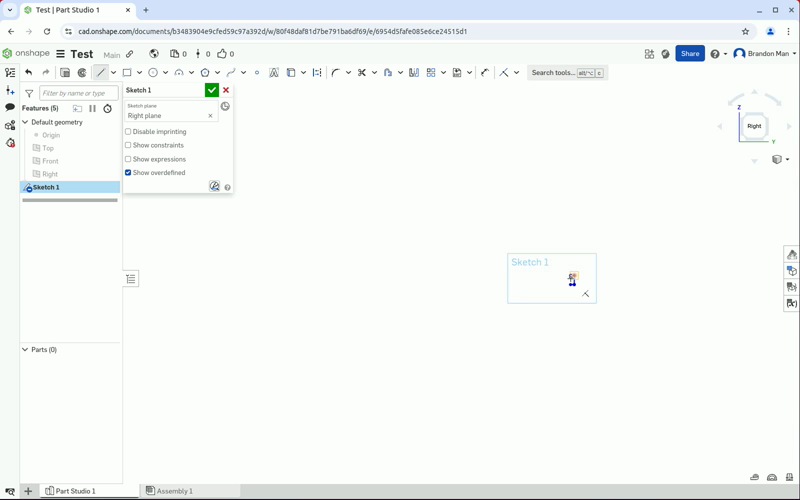
scroll(6)
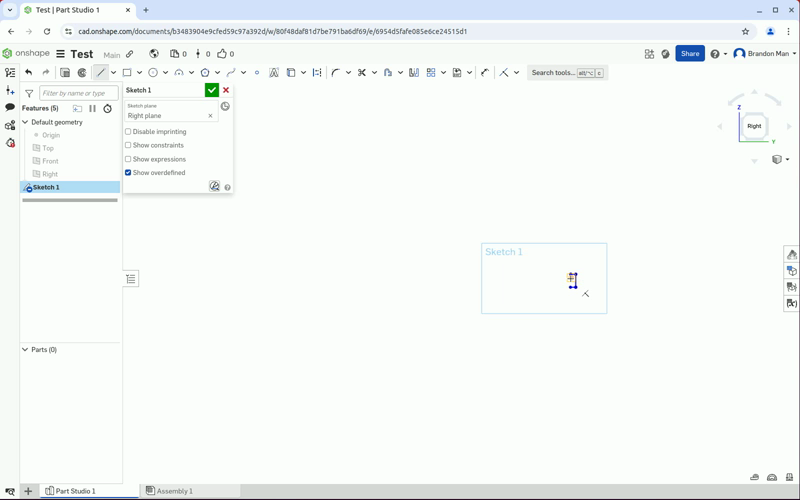
scroll(6)
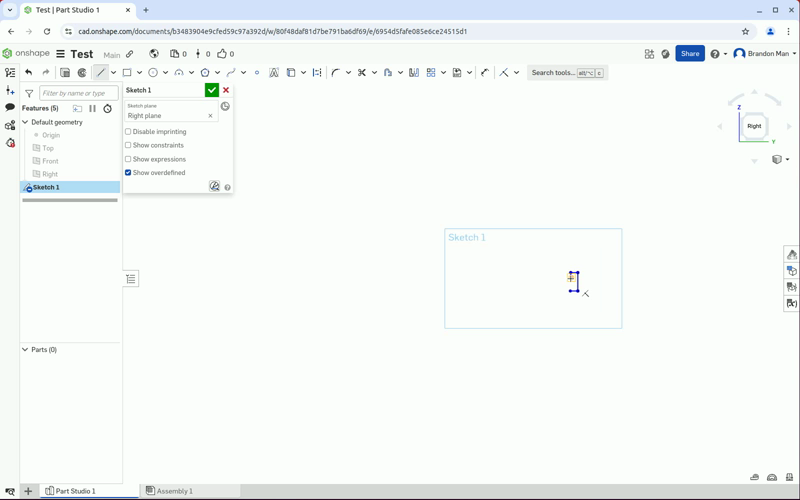
scroll(6)
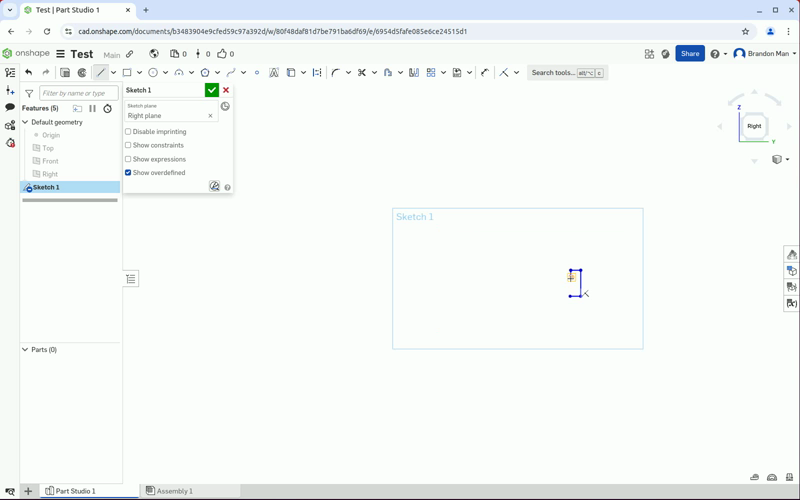
scroll(6)
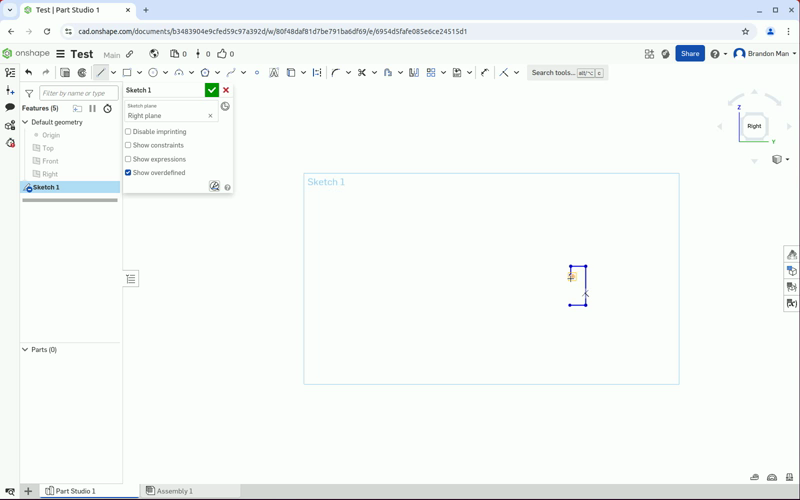
scroll(6)
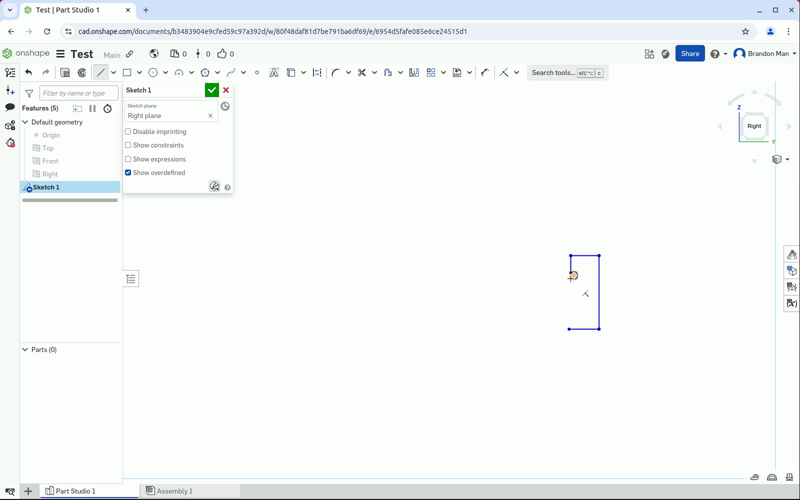
click(570, 278)
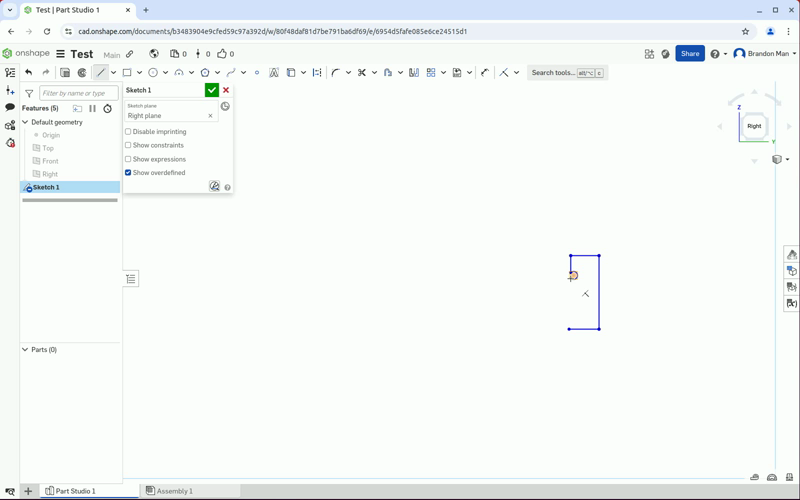
scroll(-6)
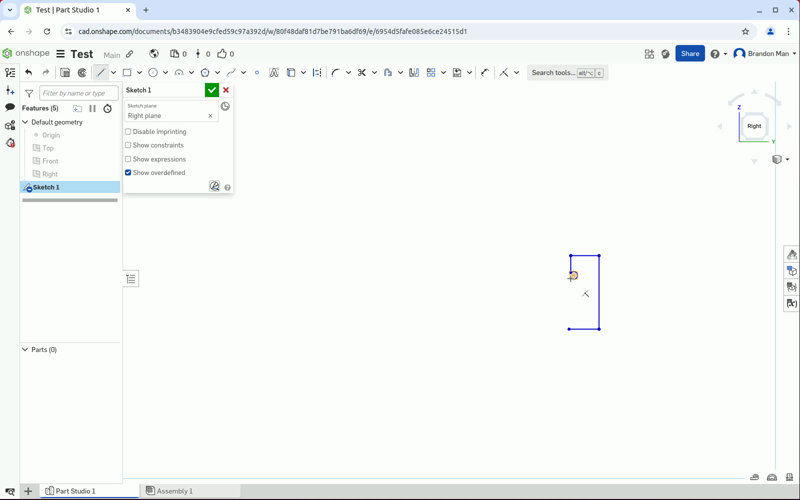
scroll(-6)
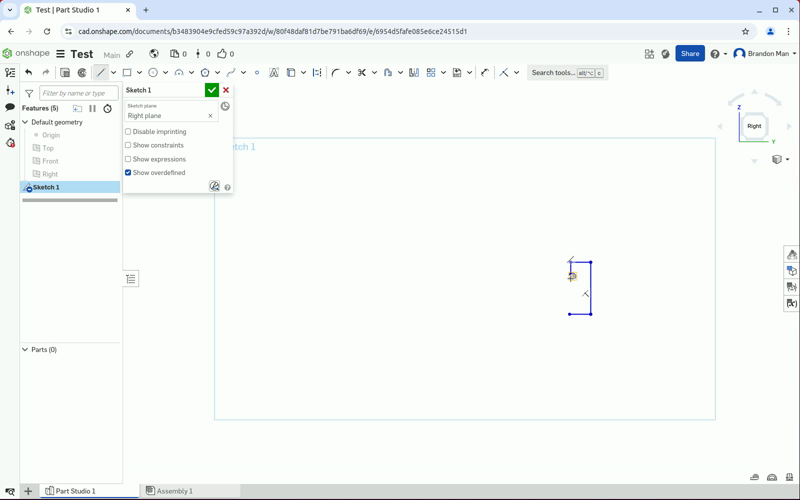
scroll(-6)
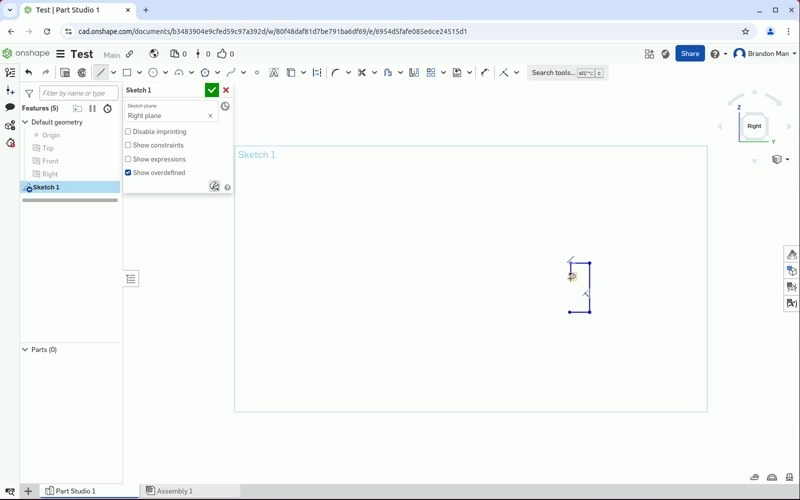
scroll(-6)
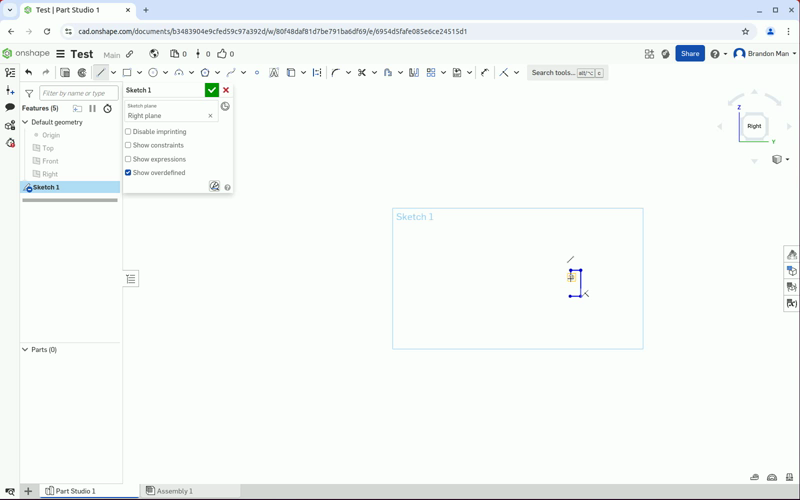
scroll(-6)
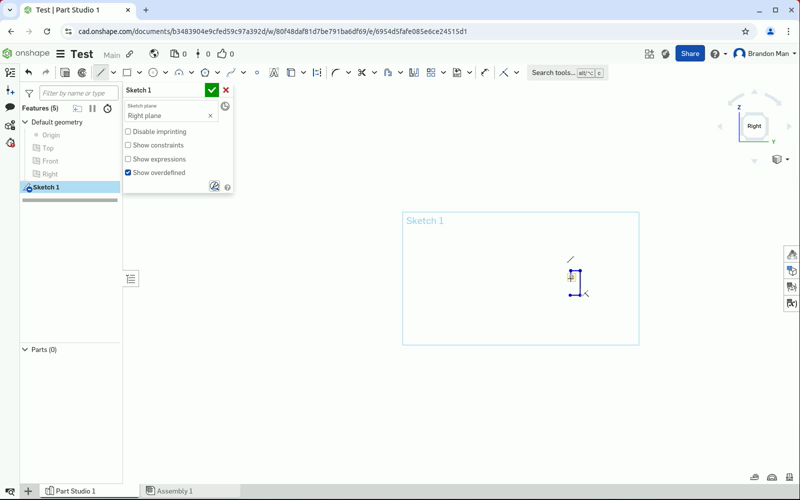
scroll(-6)
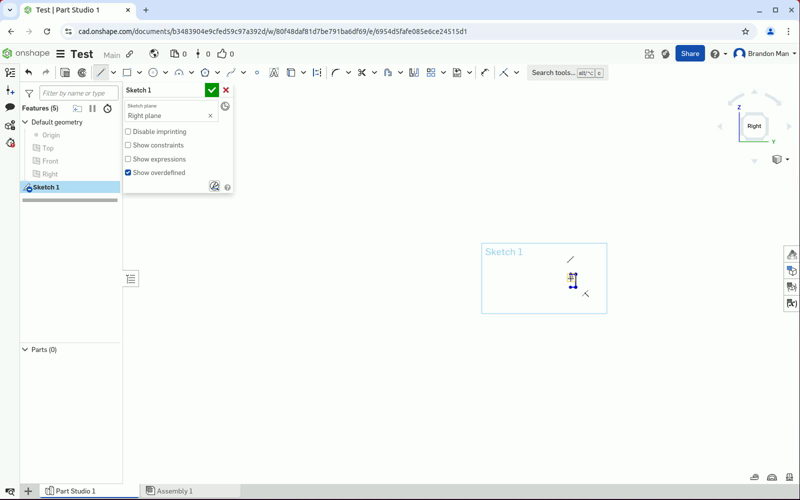
scroll(-6)
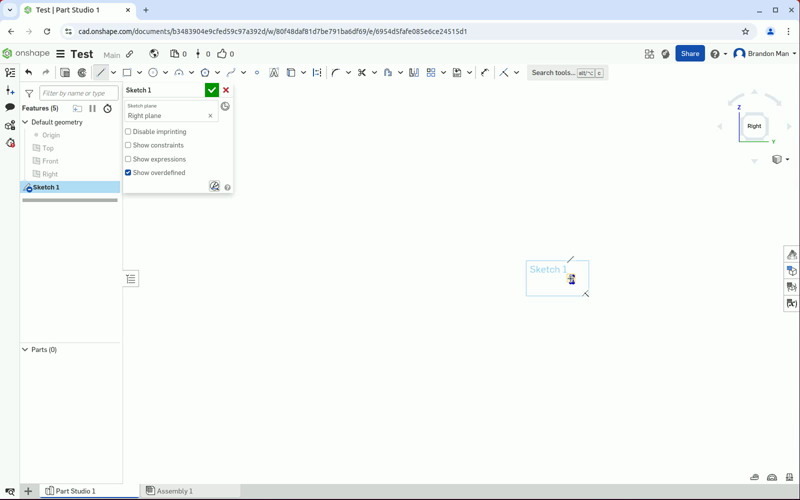
key_down(shift)
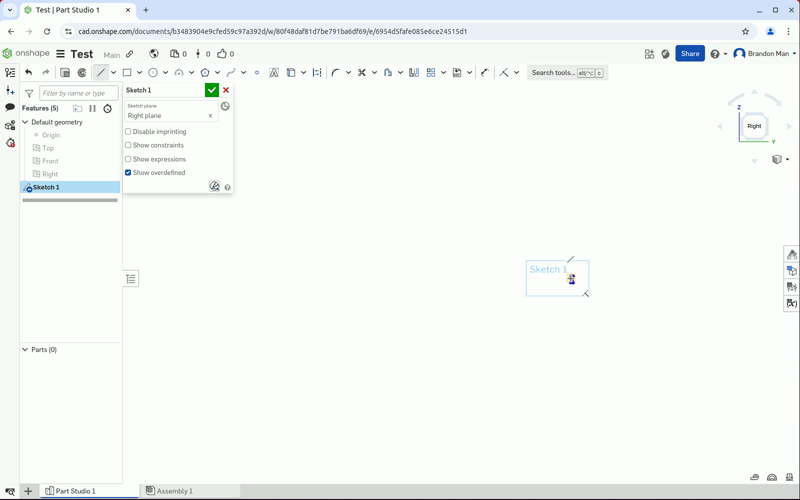
mouse_move(589, 278)
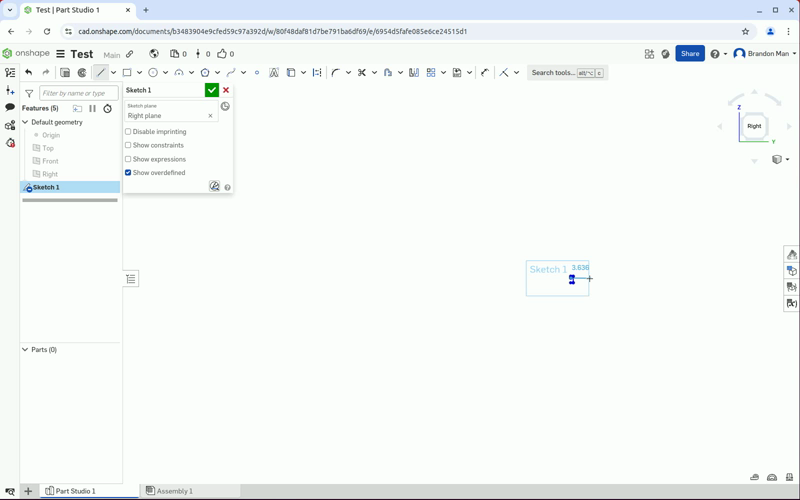
mouse_move(570, 280)
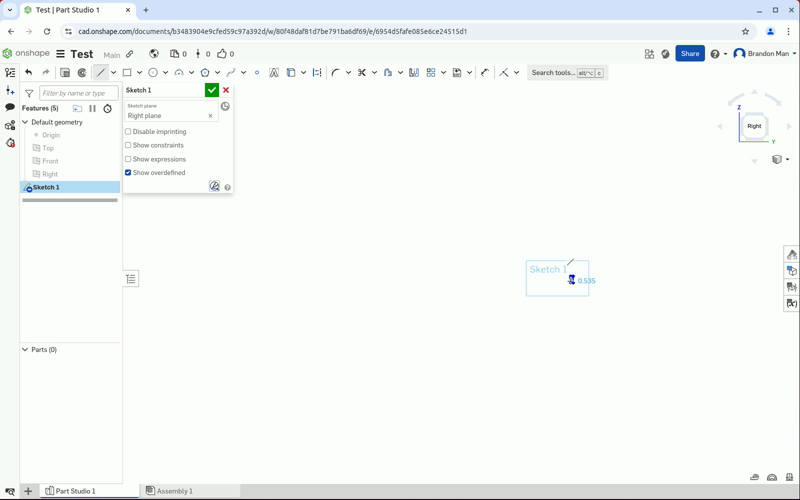
scroll(6)
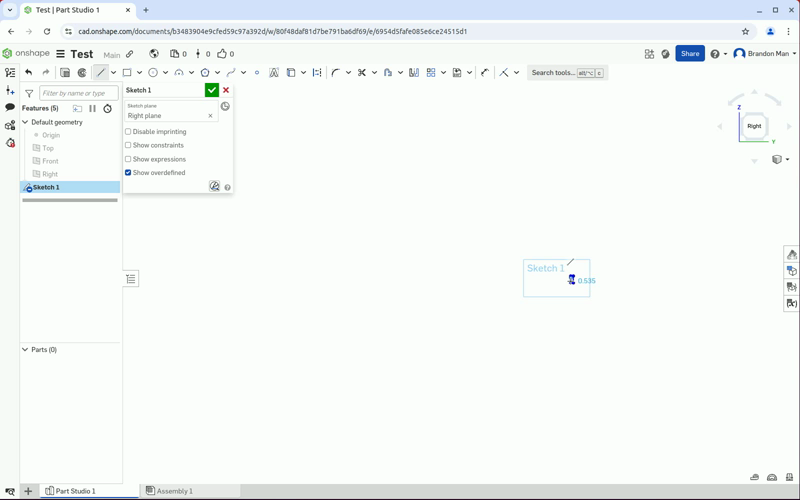
scroll(6)
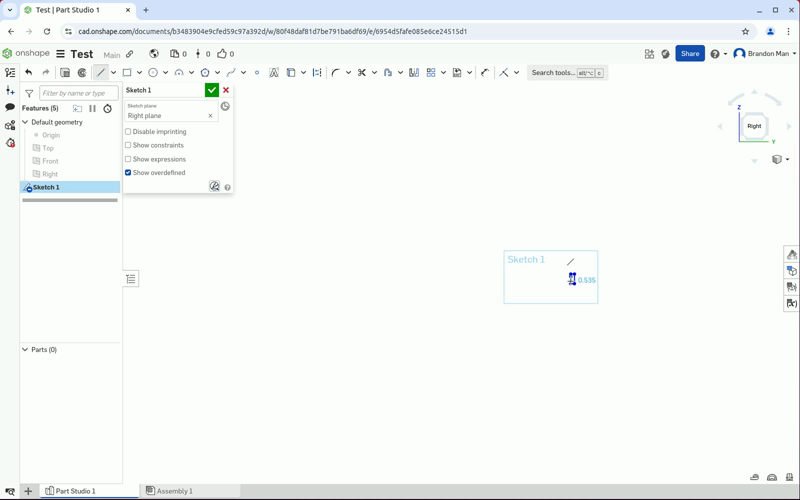
scroll(6)
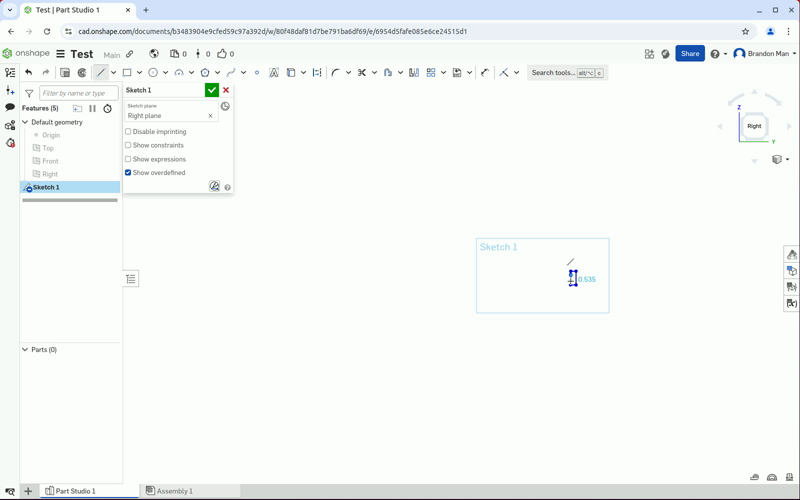
scroll(6)
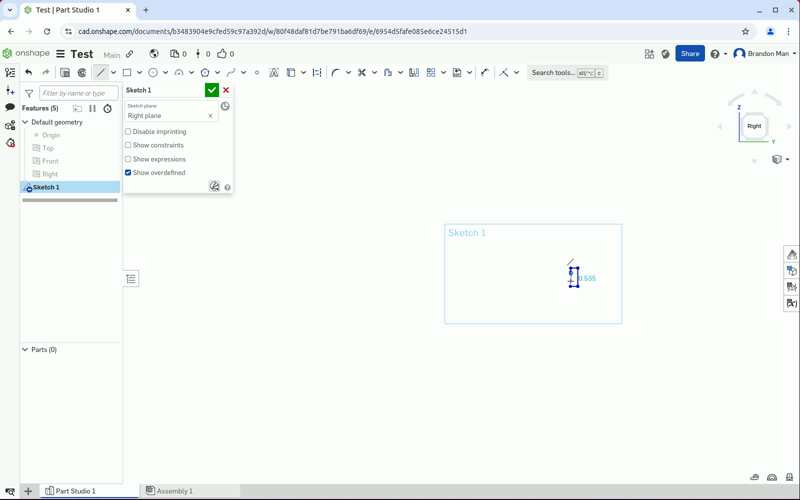
scroll(6)
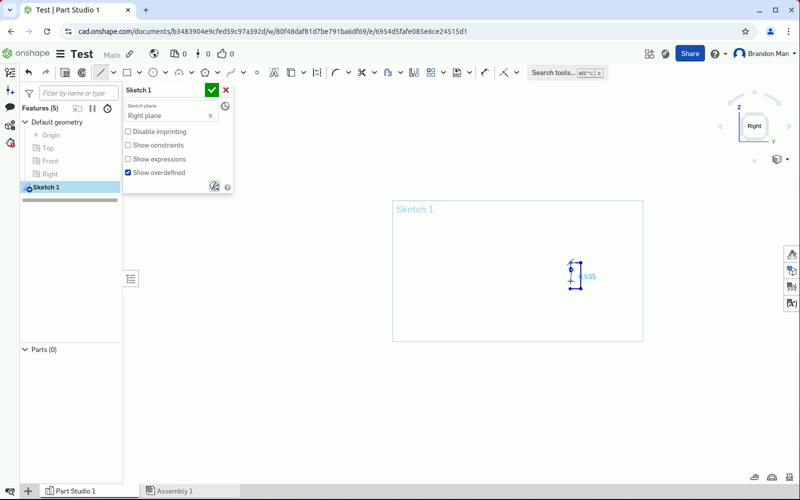
scroll(6)
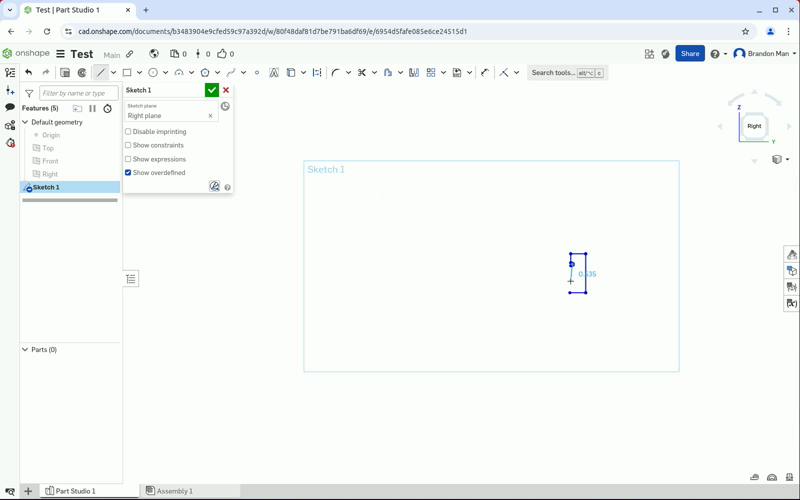
scroll(6)
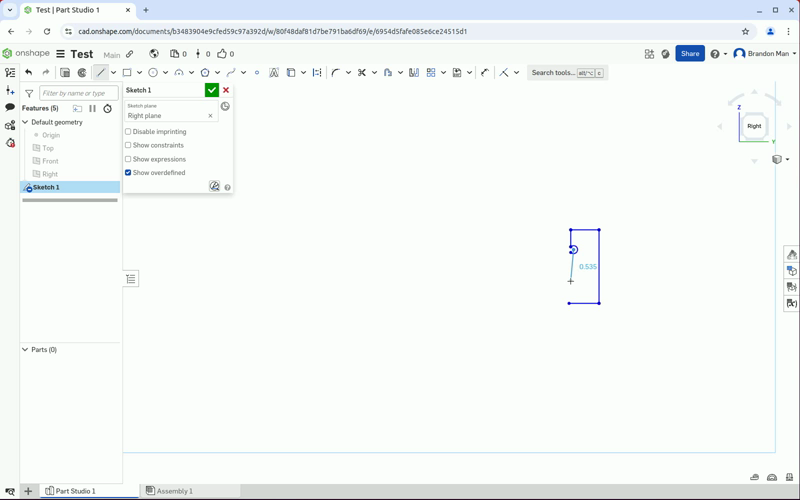
click(570, 280)
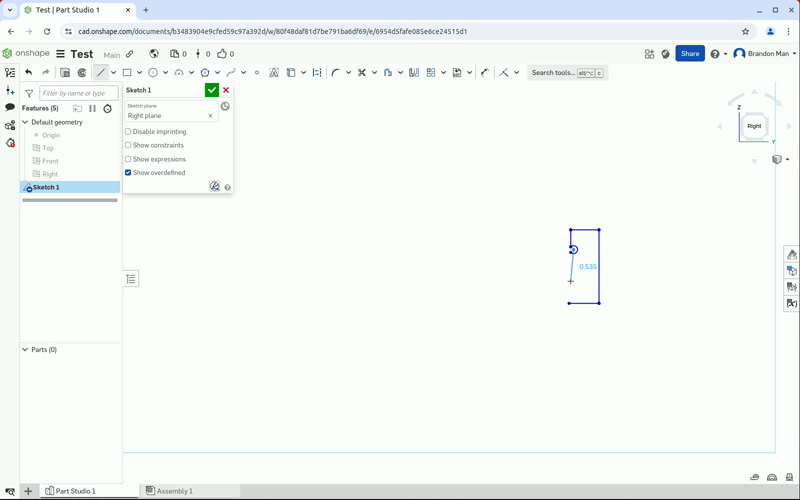
scroll(-6)
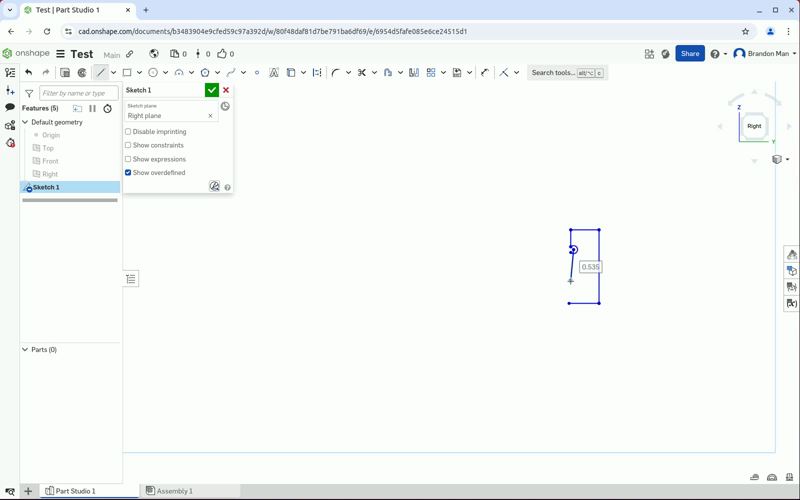
scroll(-6)
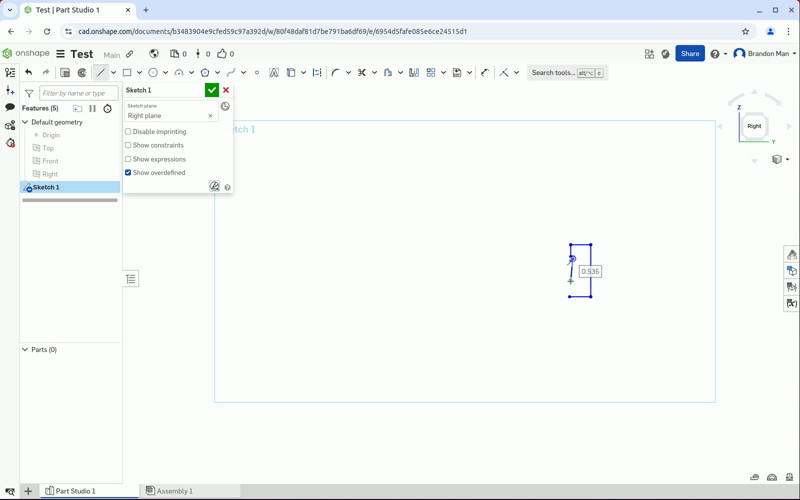
scroll(-6)
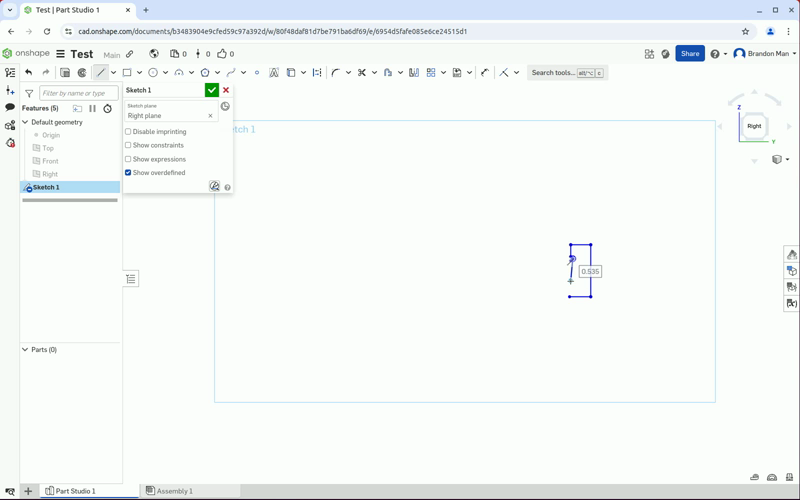
scroll(-6)
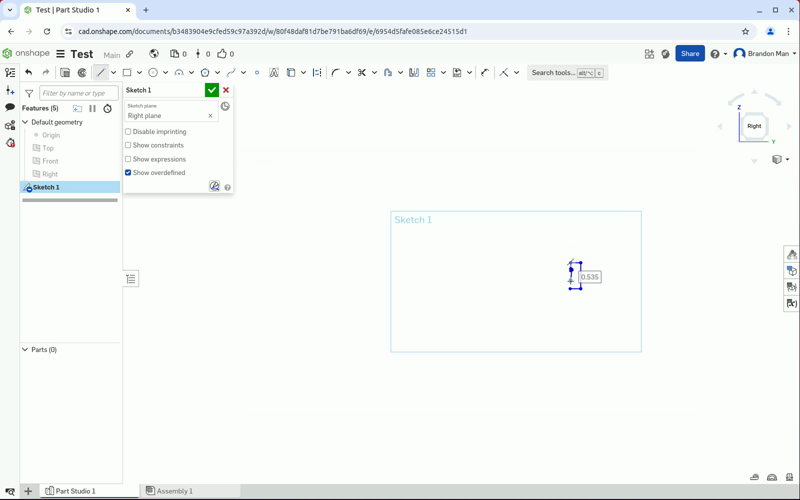
scroll(-6)
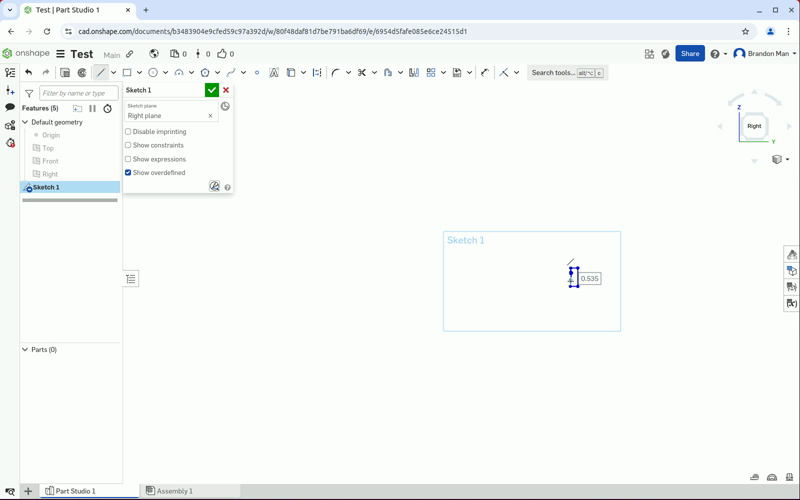
scroll(-6)
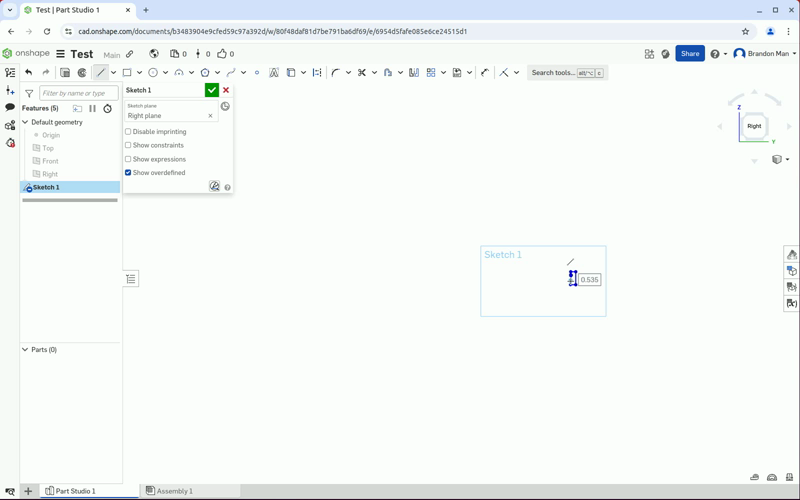
scroll(-6)
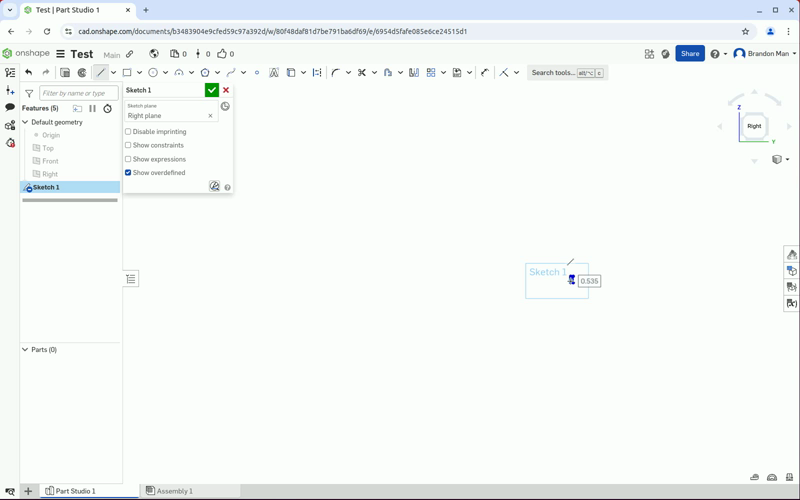
key_up(shift)
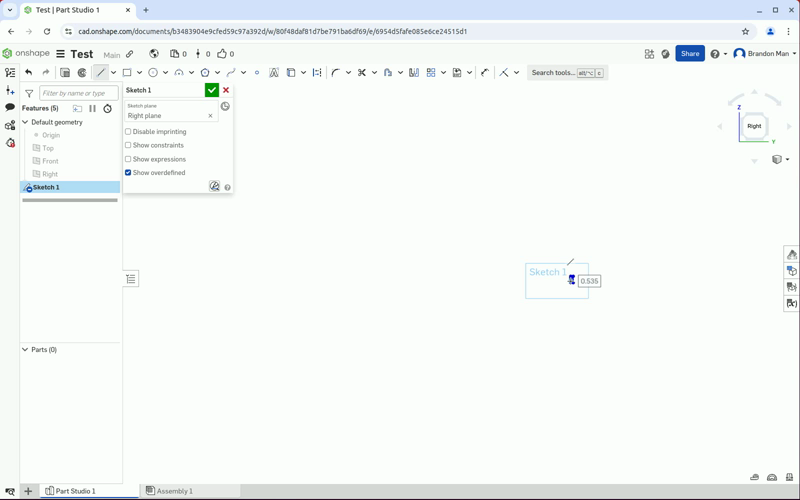
key(esc)
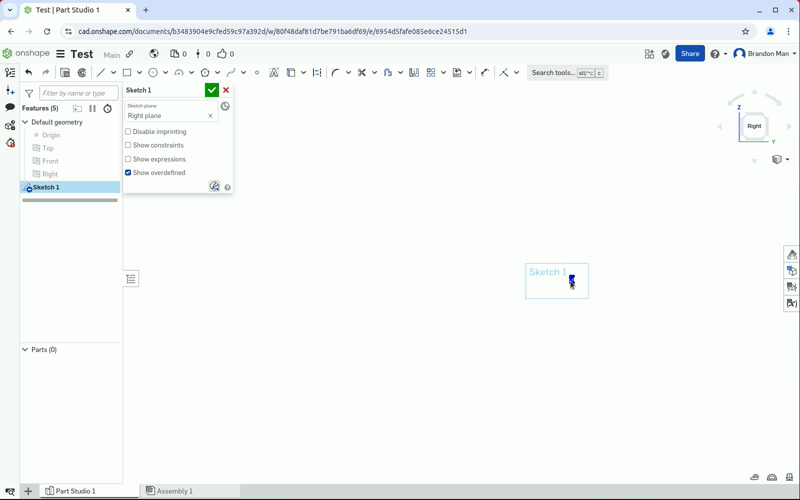
key(a)
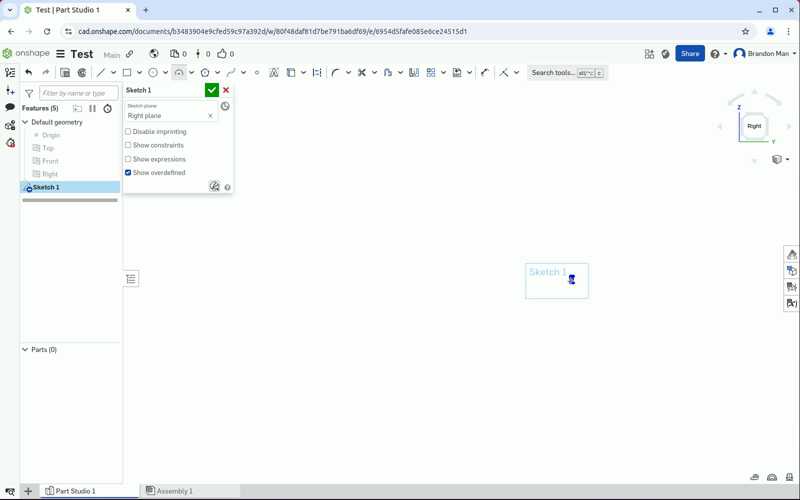
mouse_move(570, 280)
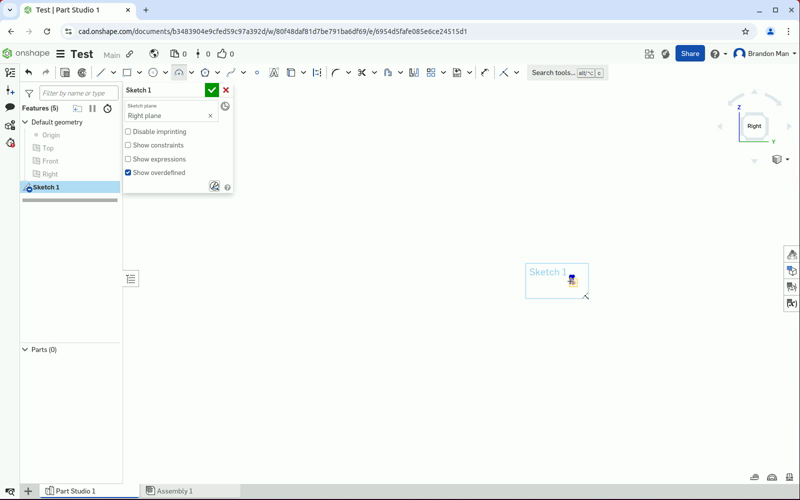
scroll(6)
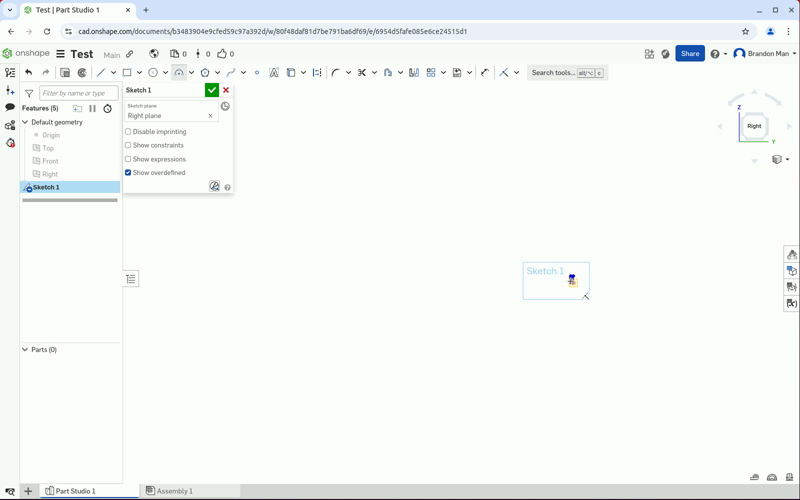
scroll(6)
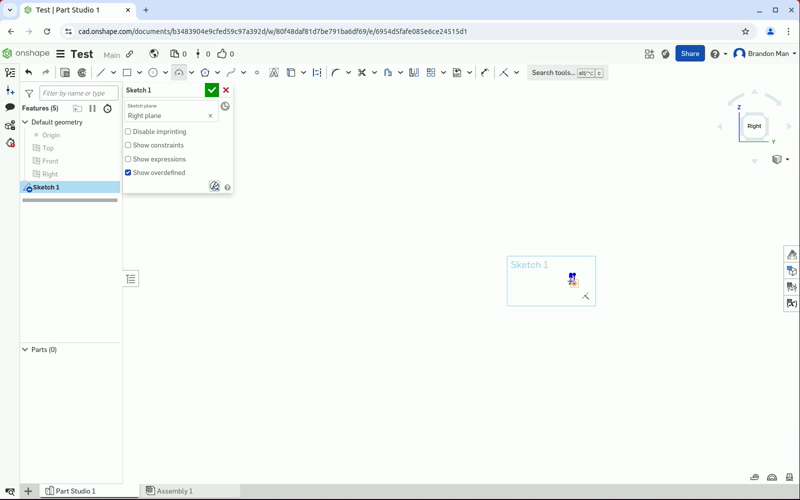
scroll(6)
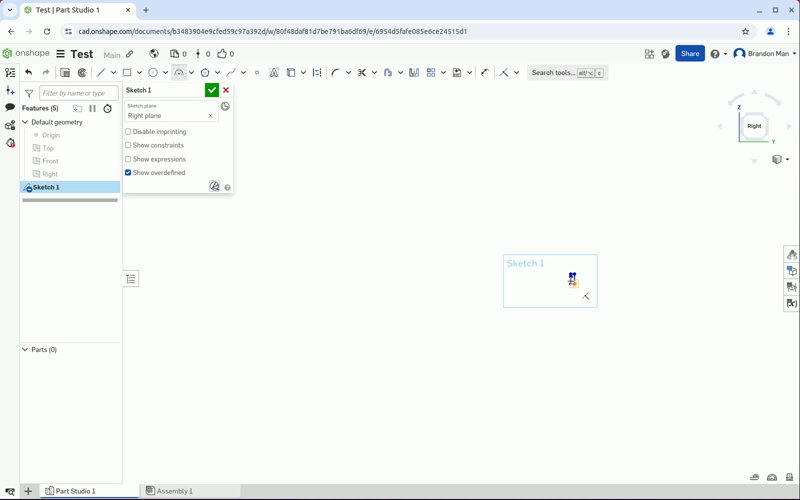
scroll(6)
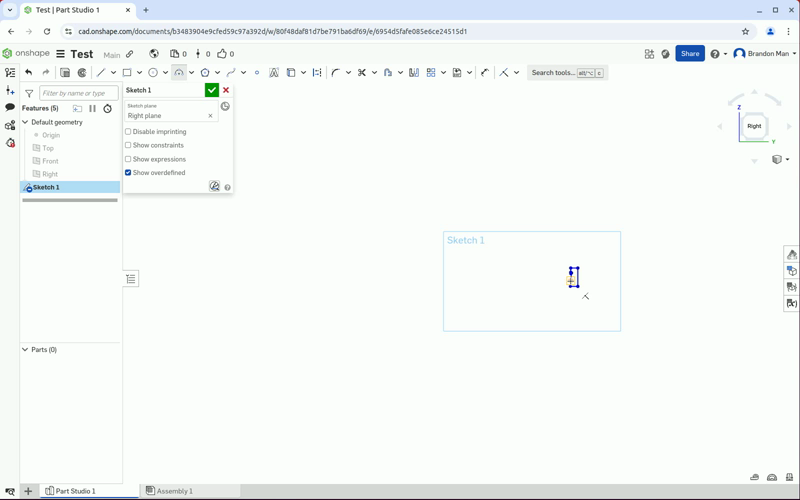
scroll(6)
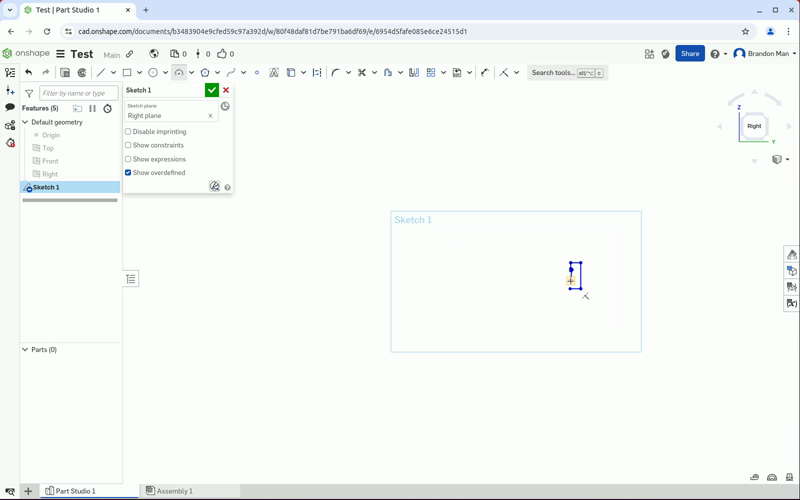
scroll(6)
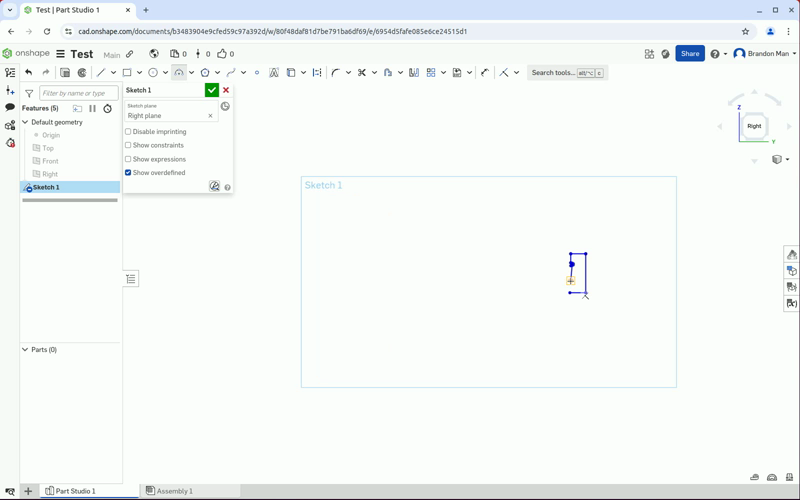
scroll(6)
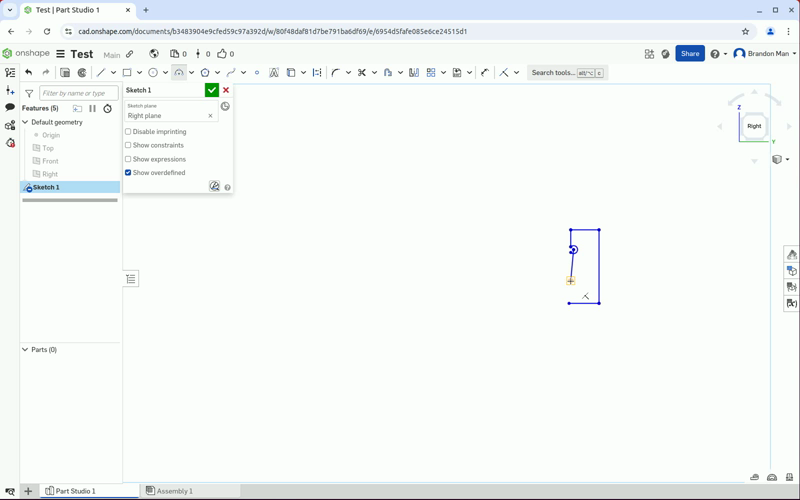
click(570, 280)
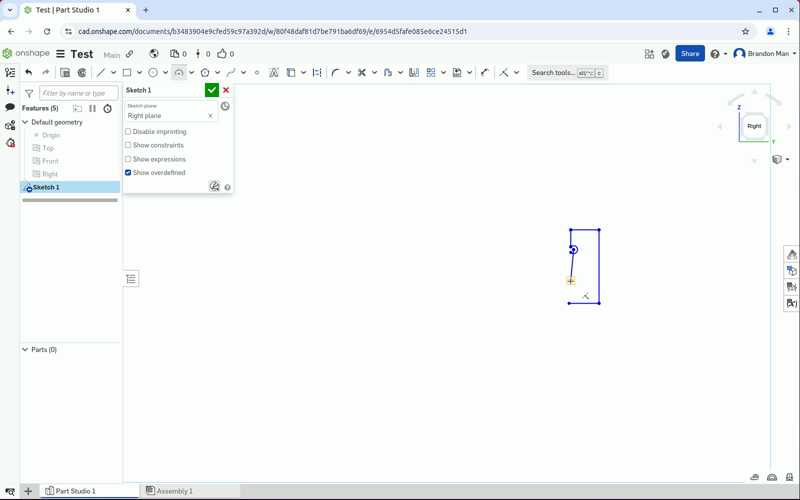
scroll(-6)
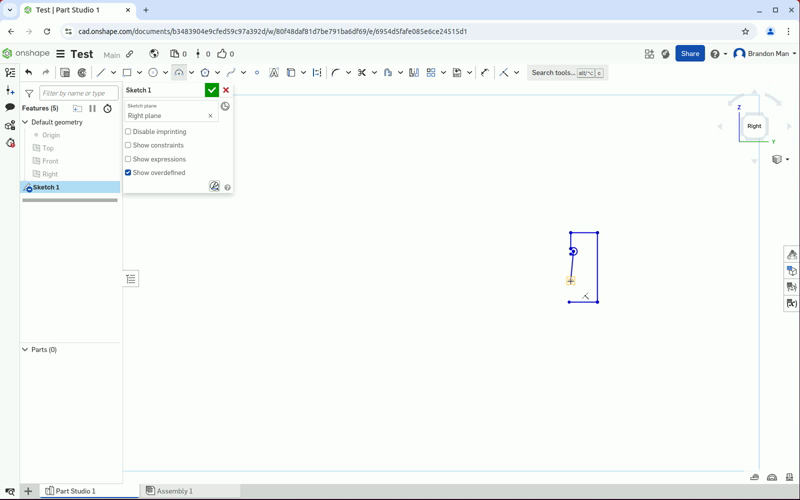
scroll(-6)
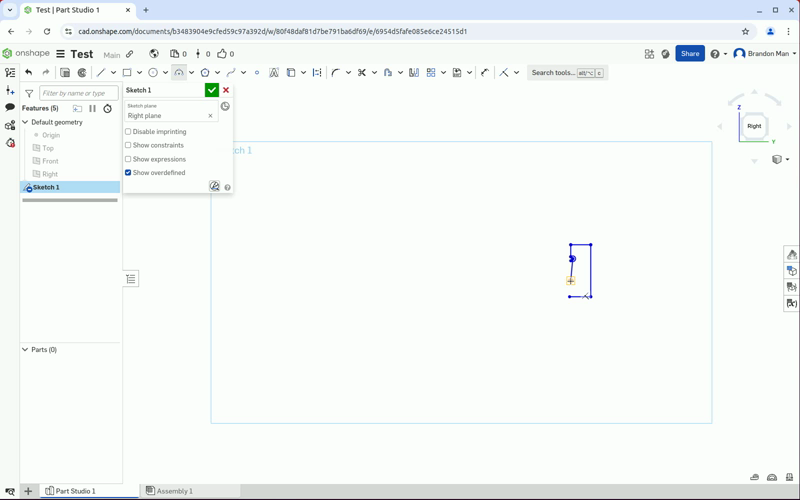
scroll(-6)
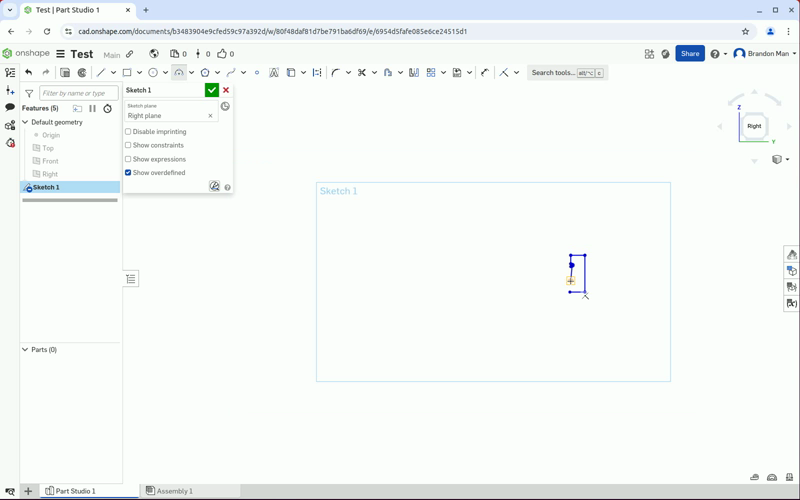
scroll(-6)
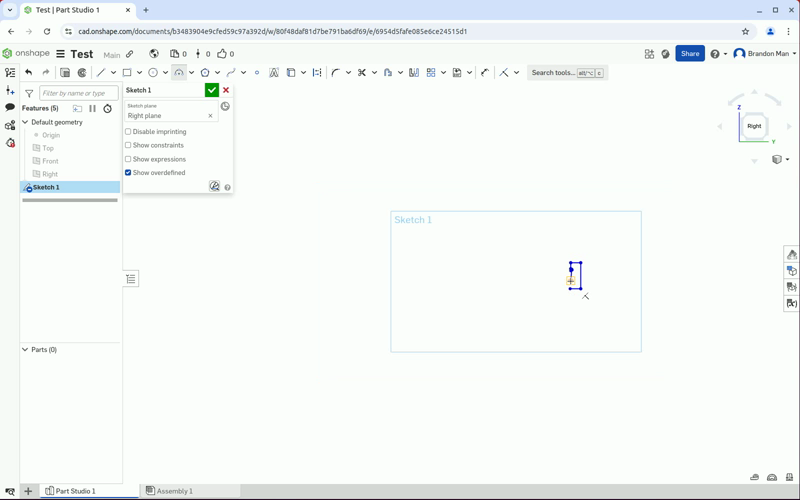
scroll(-6)
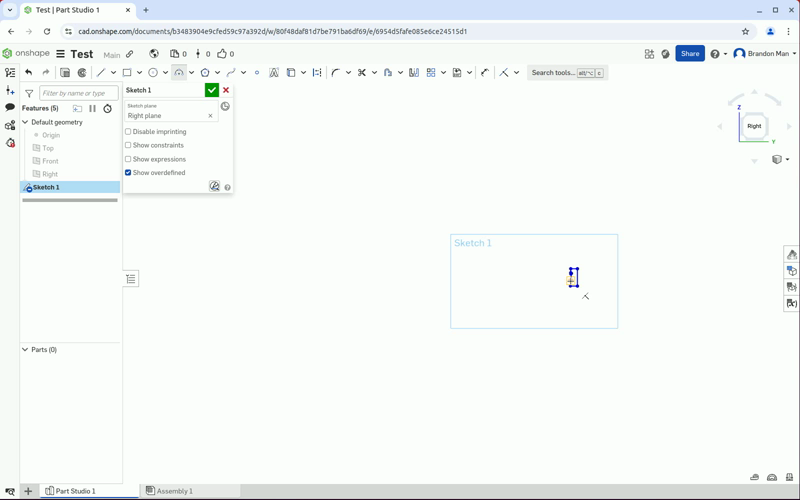
scroll(-6)
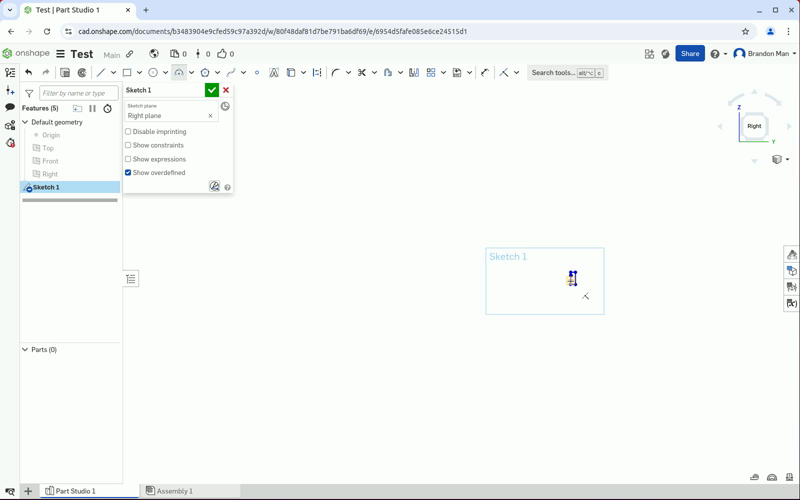
scroll(-6)
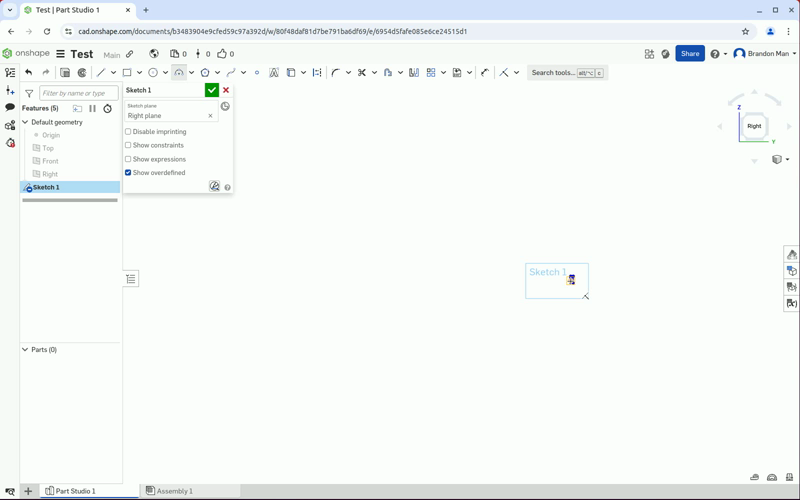
key_down(shift)
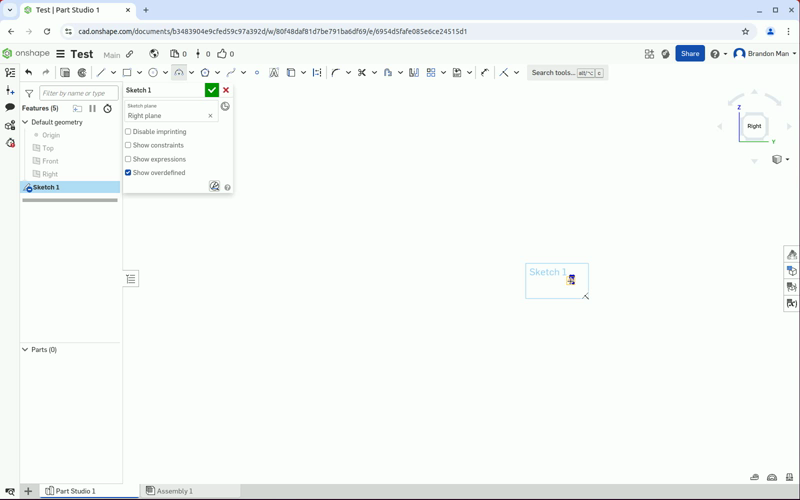
mouse_move(570, 281)
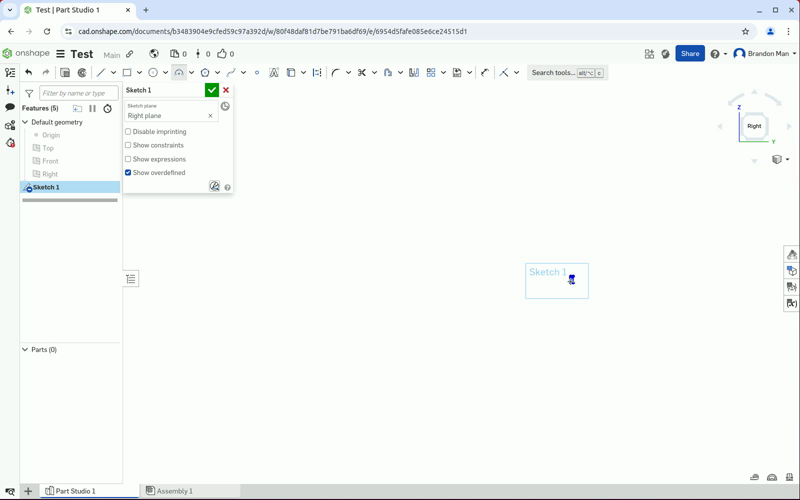
scroll(6)
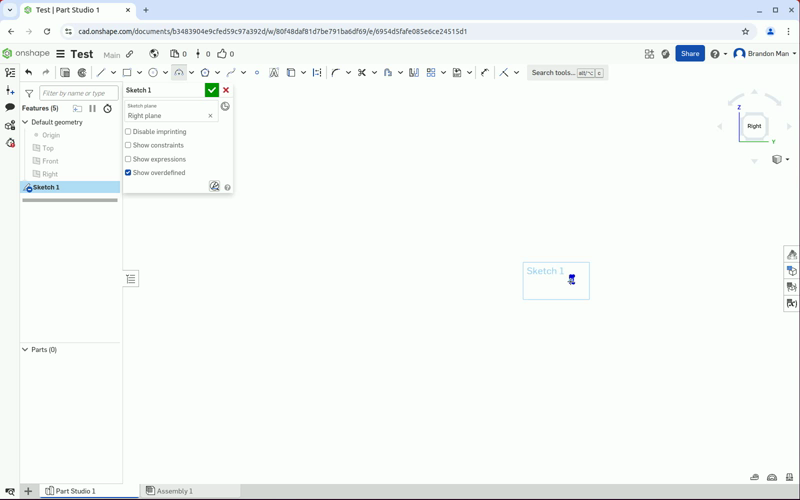
scroll(6)
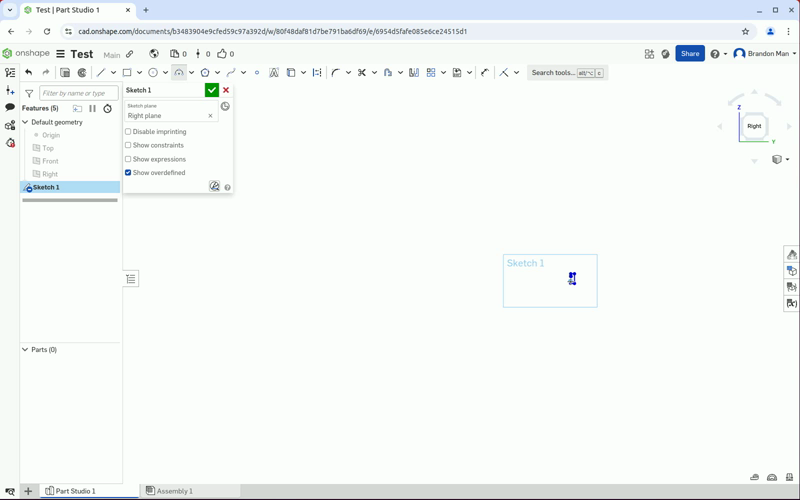
scroll(6)
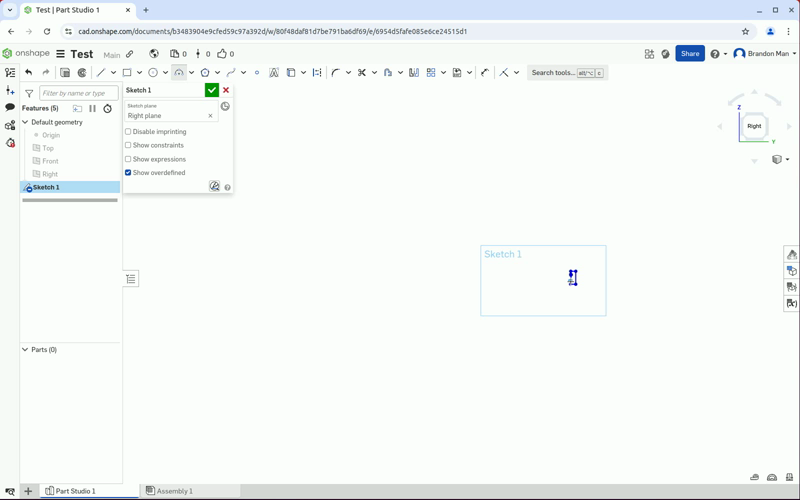
scroll(6)
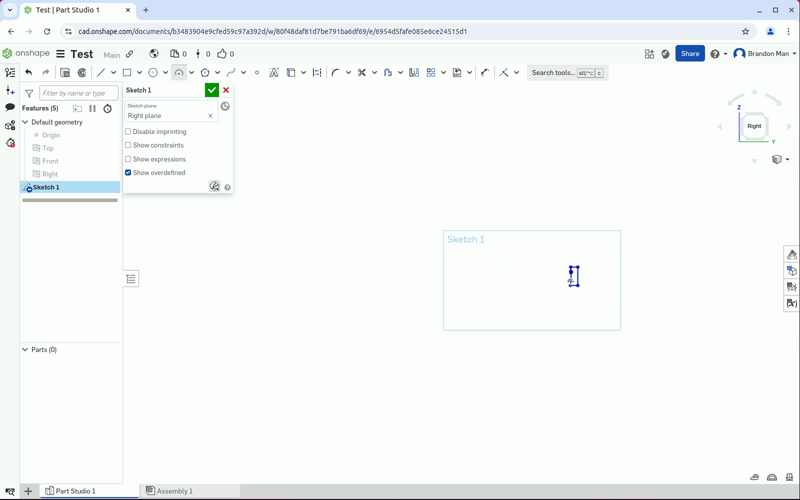
scroll(6)
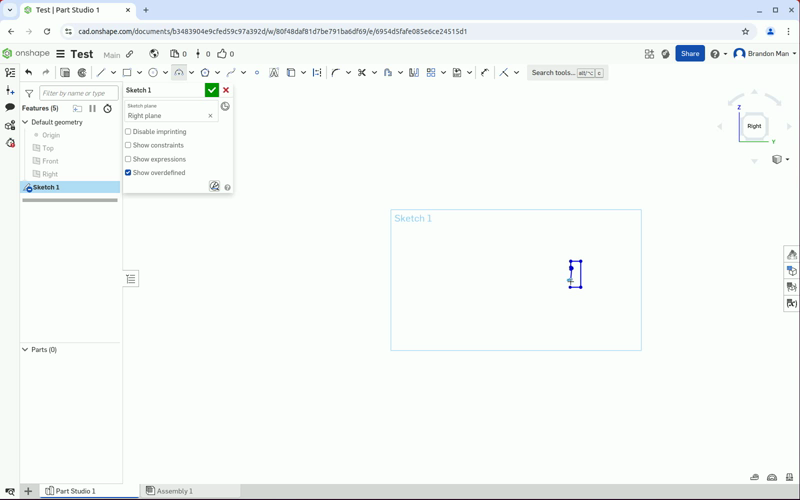
scroll(6)
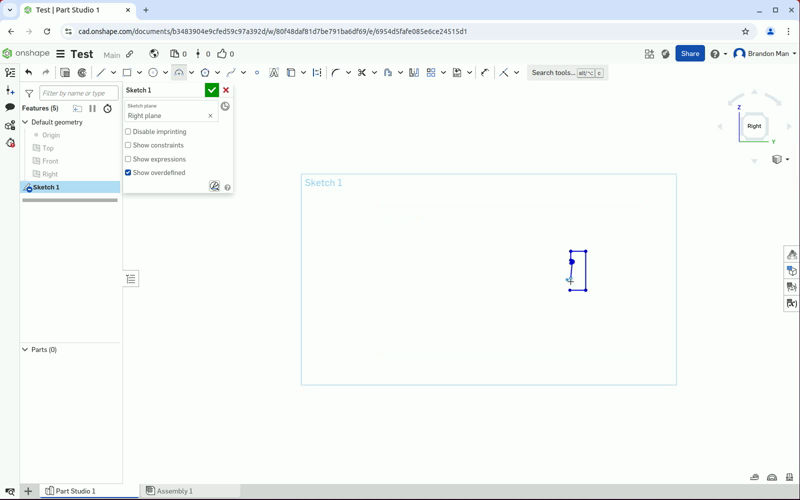
scroll(6)
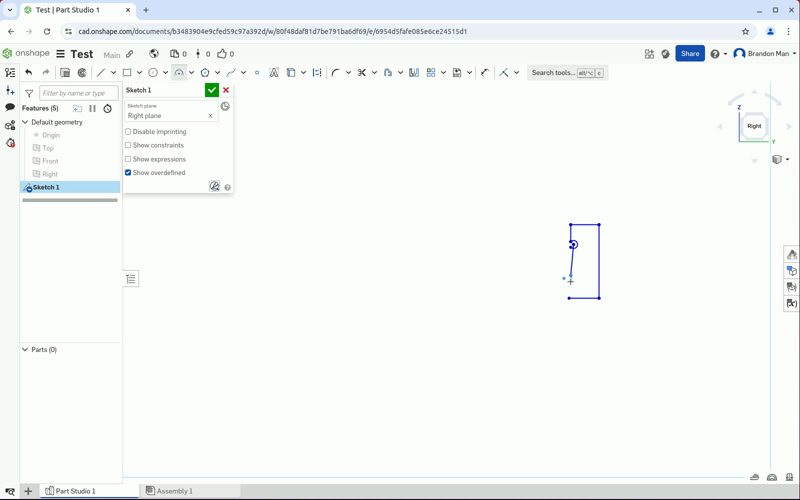
click(570, 281)
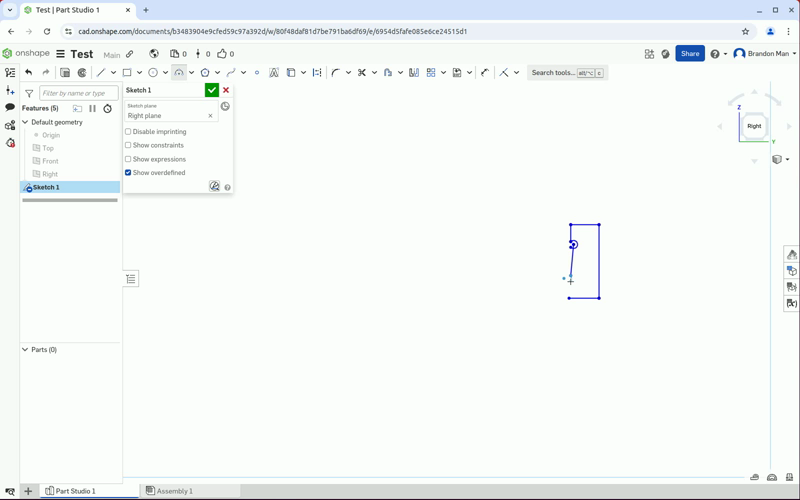
scroll(-6)
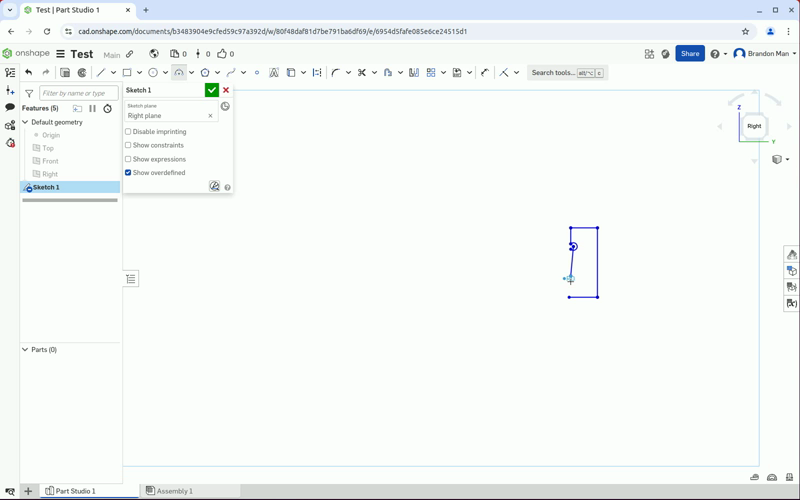
scroll(-6)
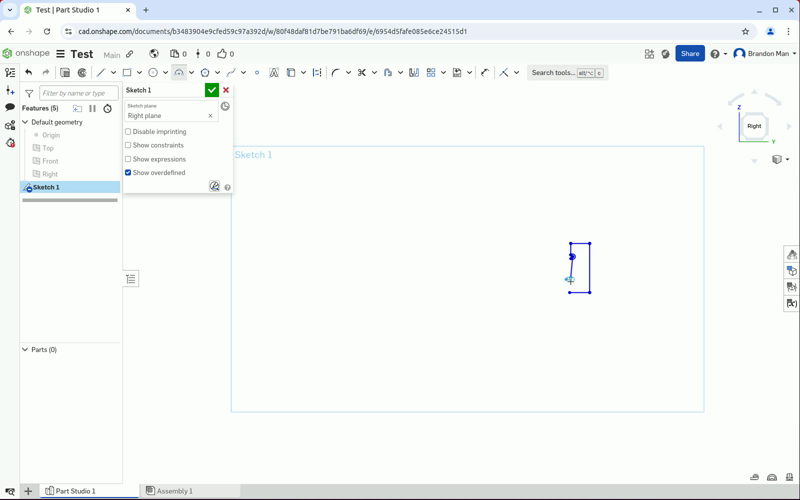
scroll(-6)
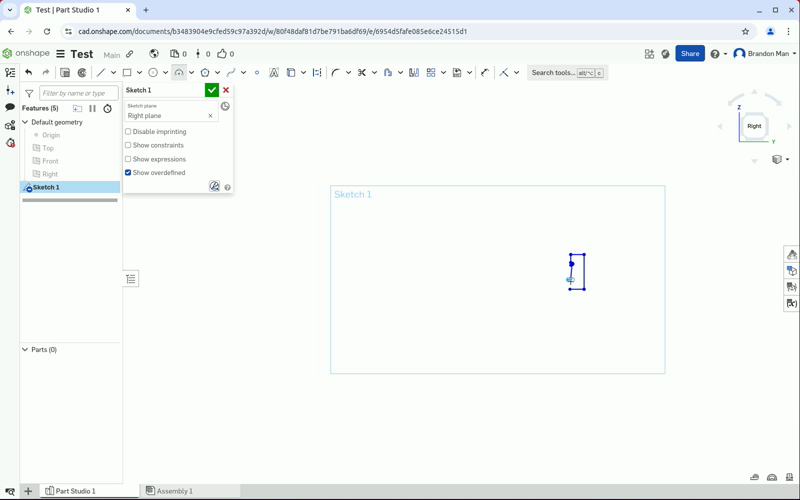
scroll(-6)
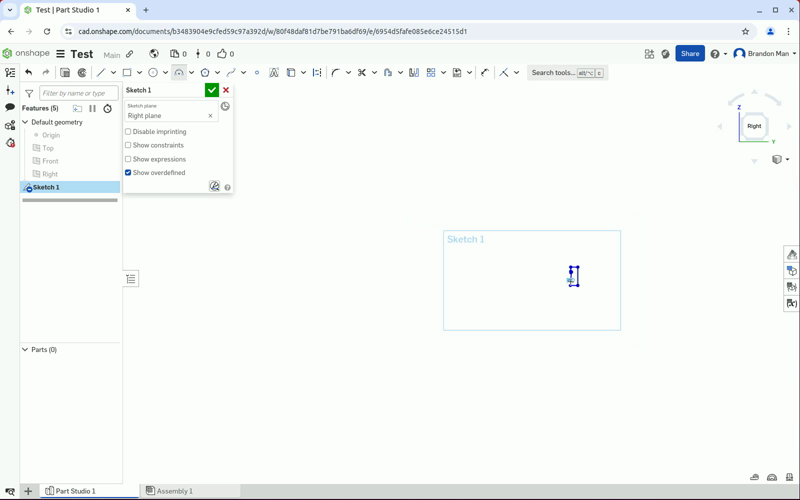
scroll(-6)
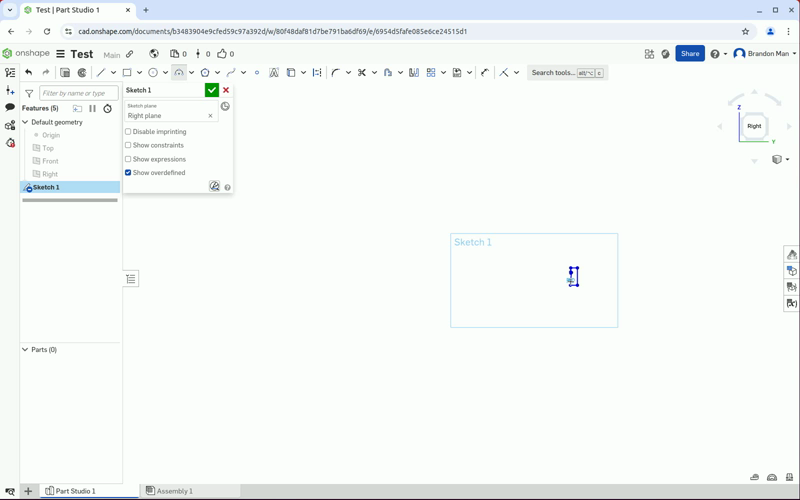
scroll(-6)
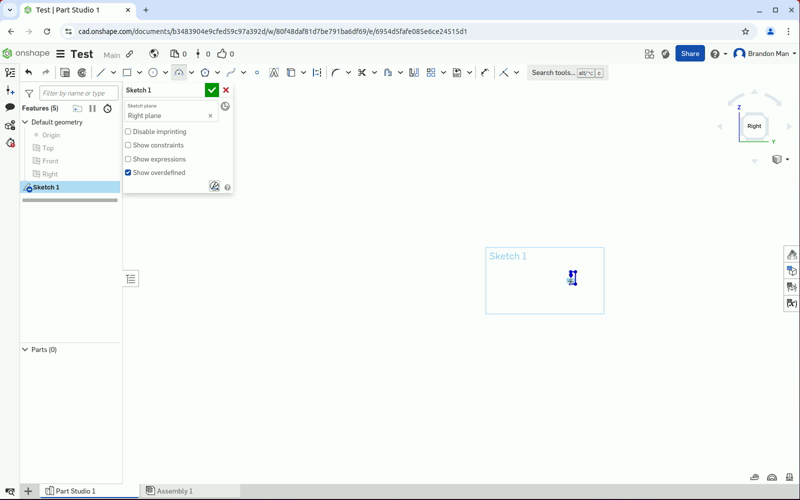
scroll(-6)
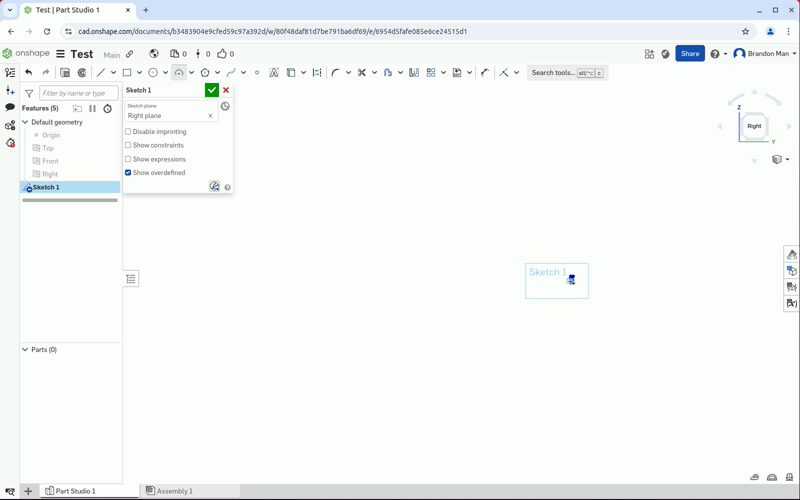
mouse_move(571, 281)
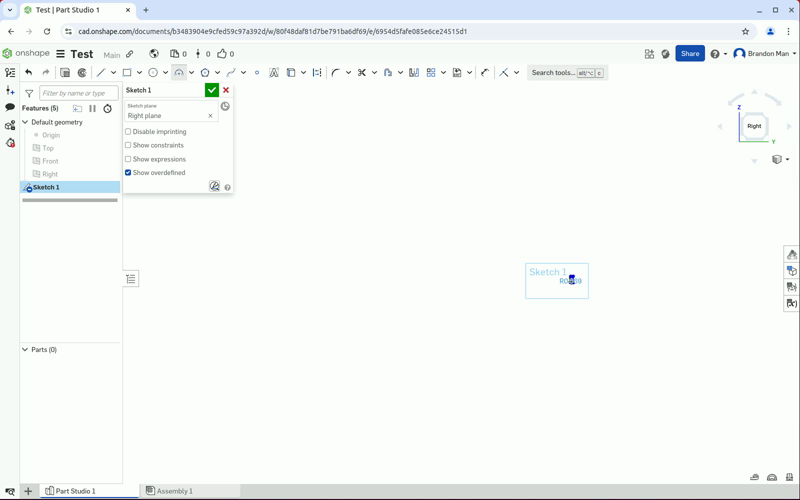
scroll(6)
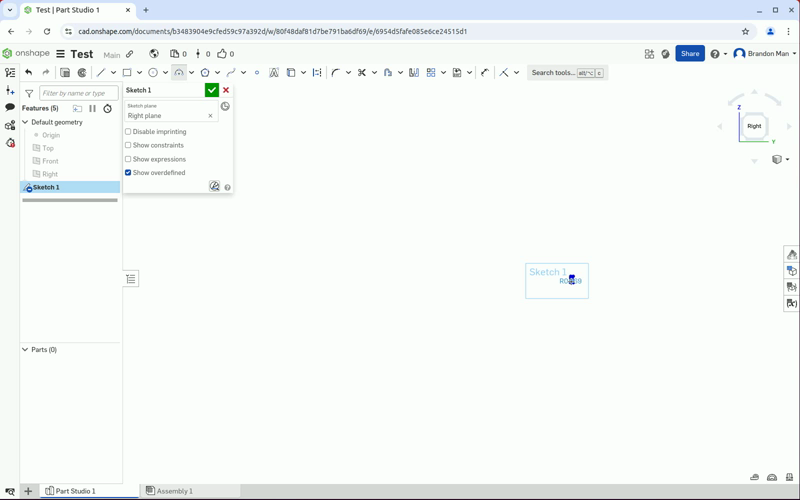
scroll(6)
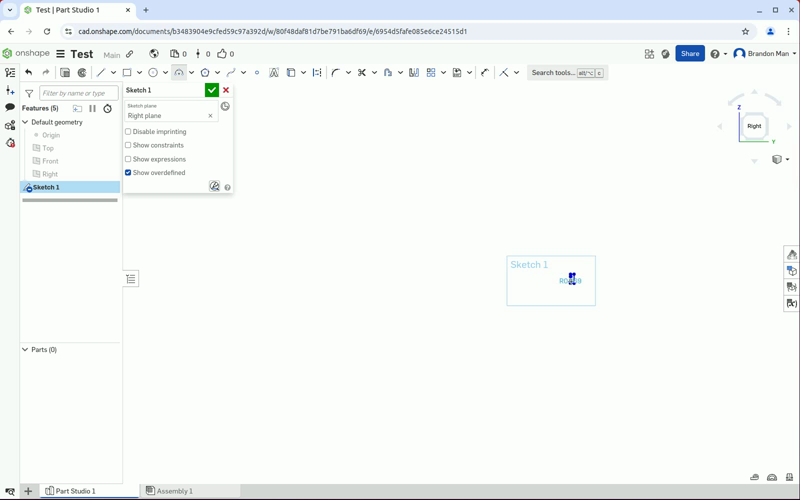
scroll(6)
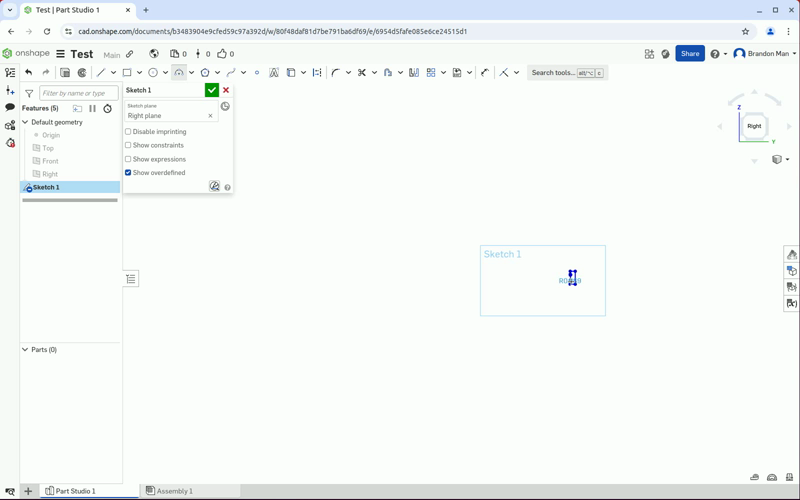
scroll(6)
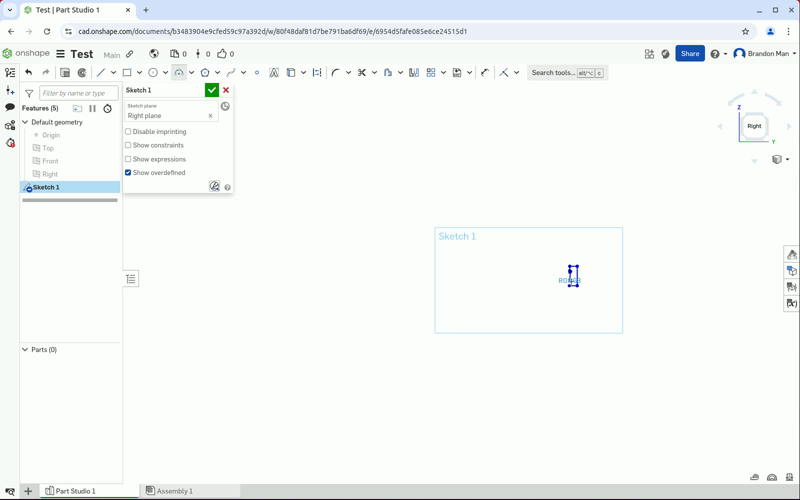
scroll(6)
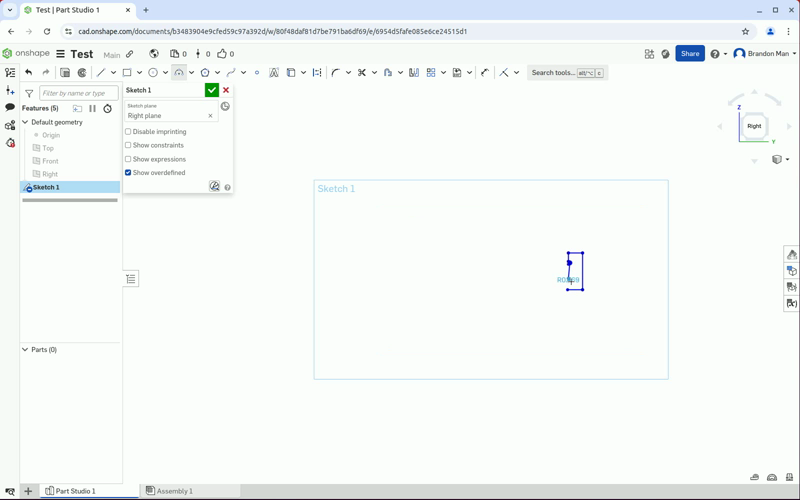
scroll(6)
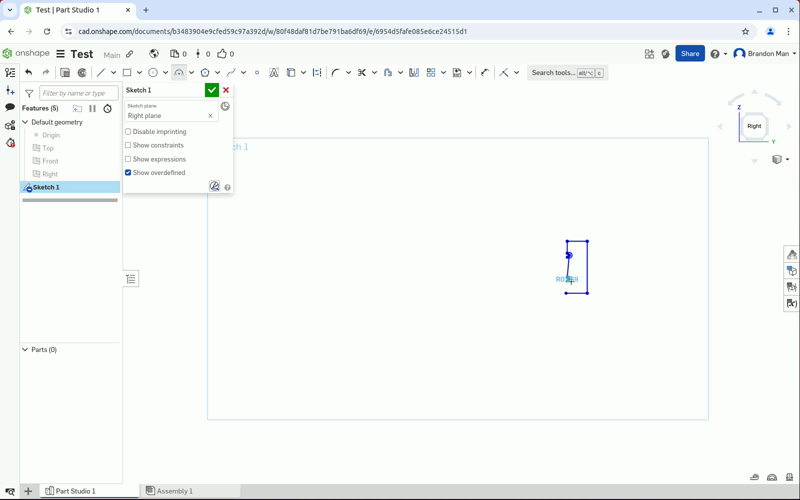
scroll(6)
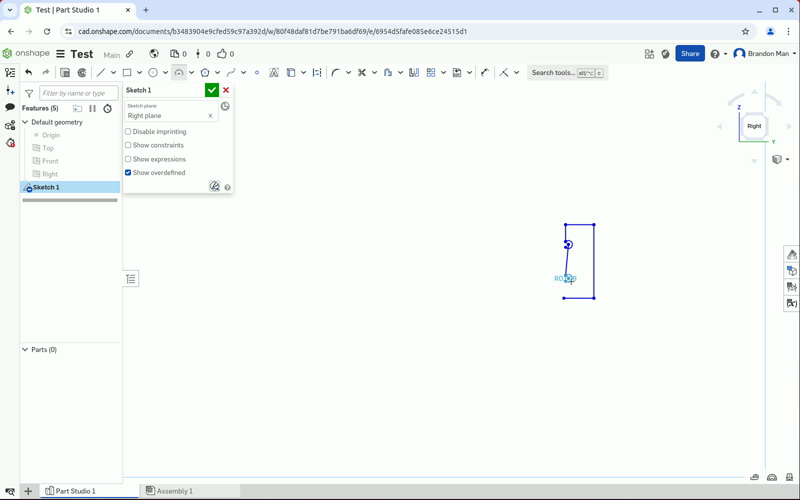
click(571, 281)
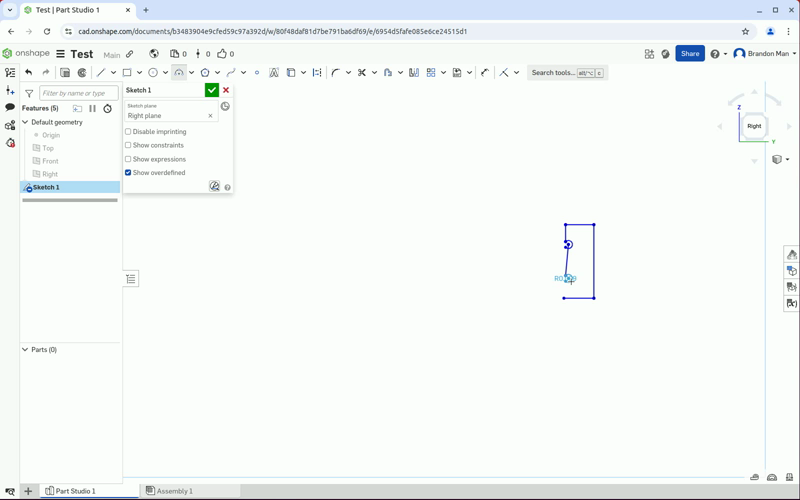
scroll(-6)
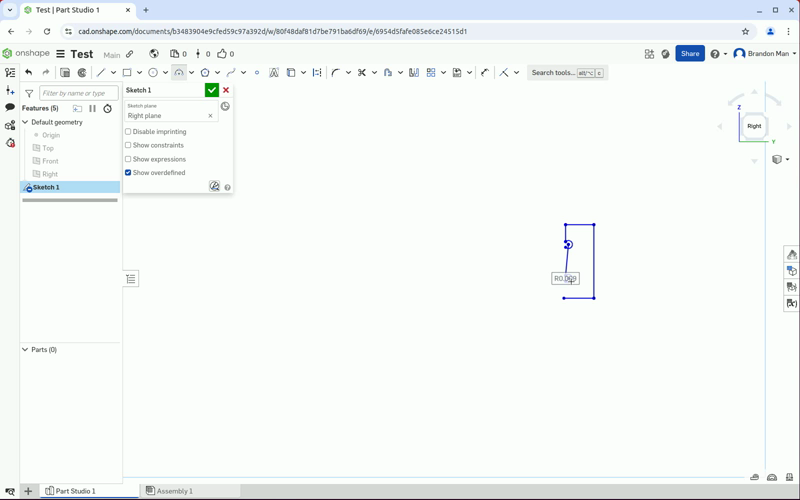
scroll(-6)
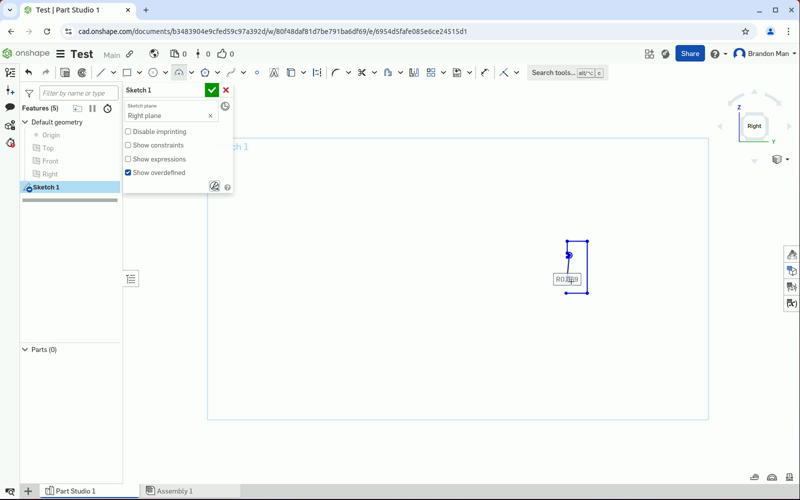
scroll(-6)
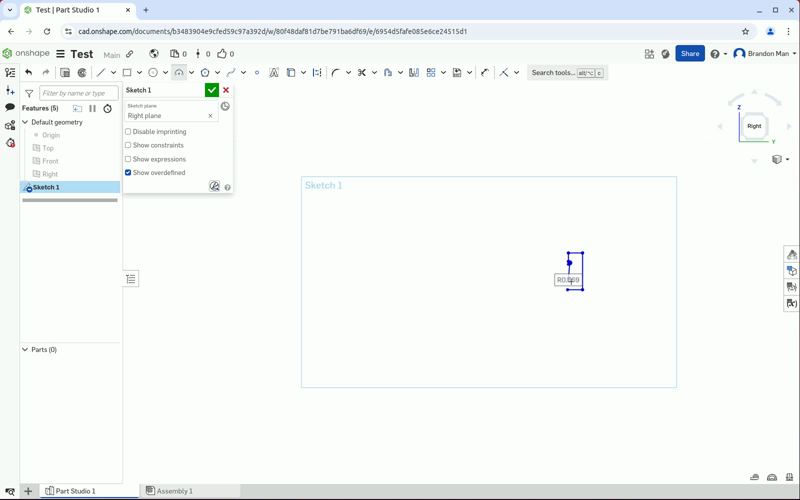
scroll(-6)
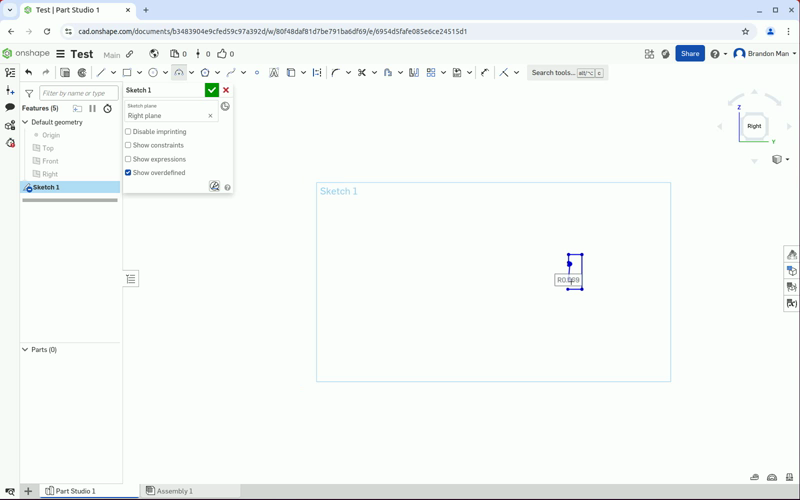
scroll(-6)
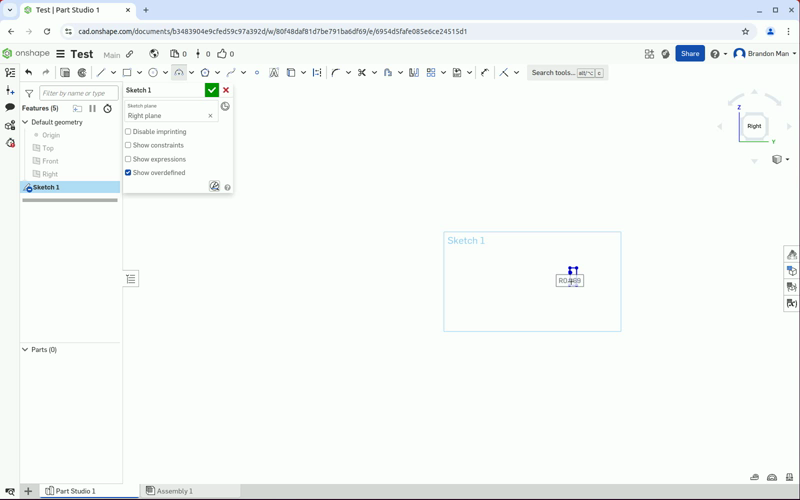
scroll(-6)
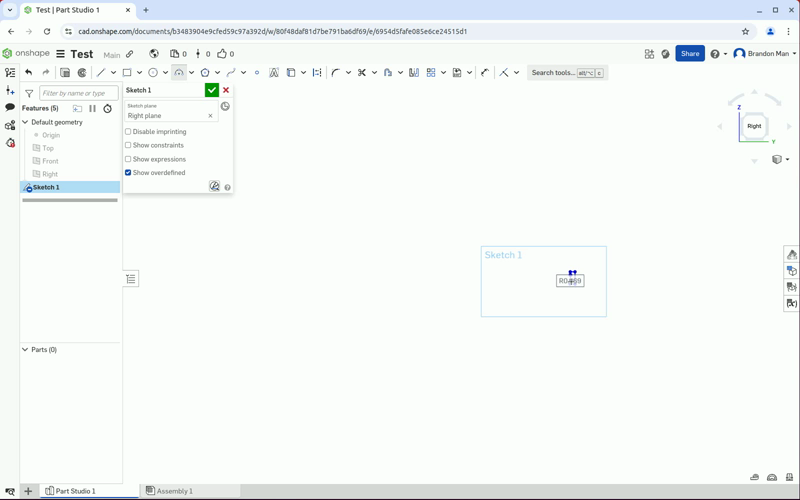
scroll(-6)
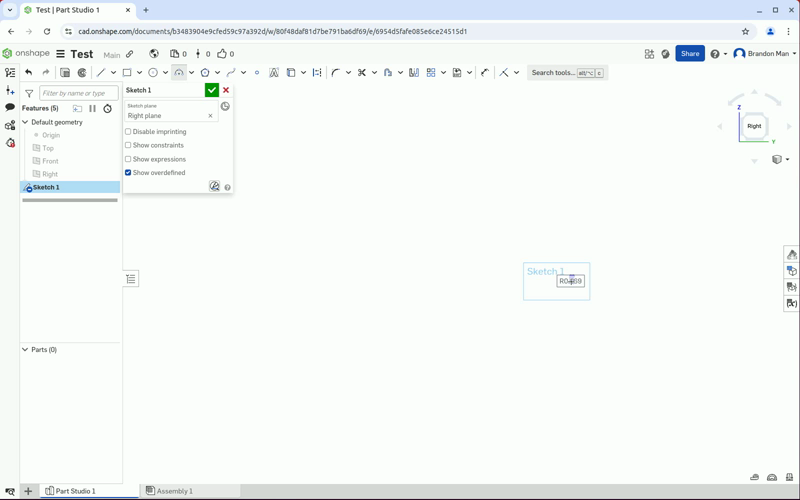
key_up(shift)
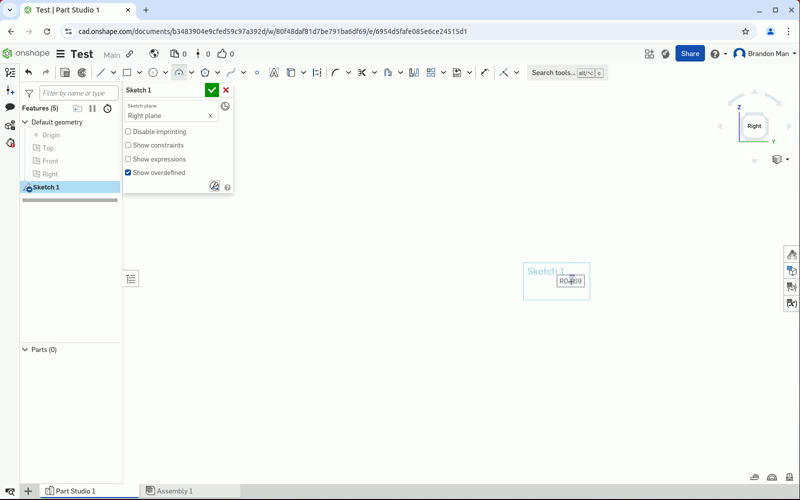
key(esc)
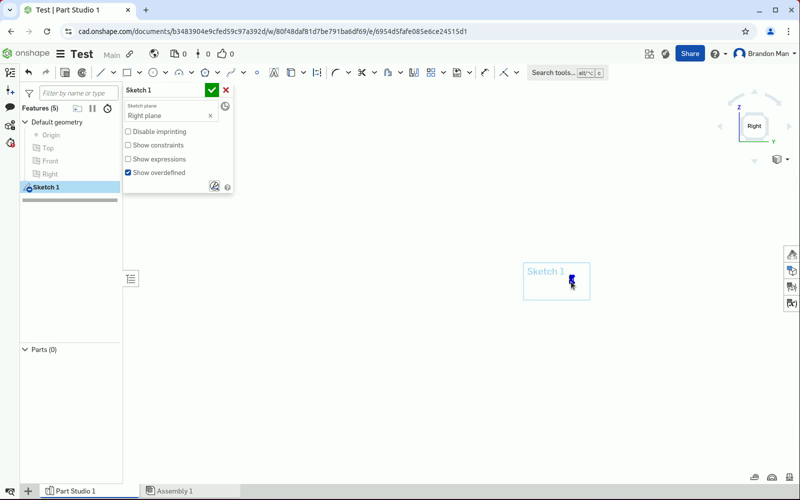
key(l)
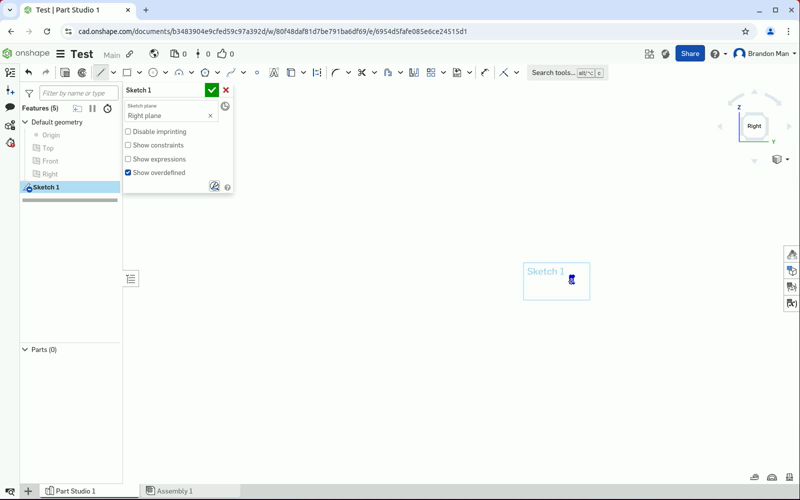
mouse_move(570, 281)
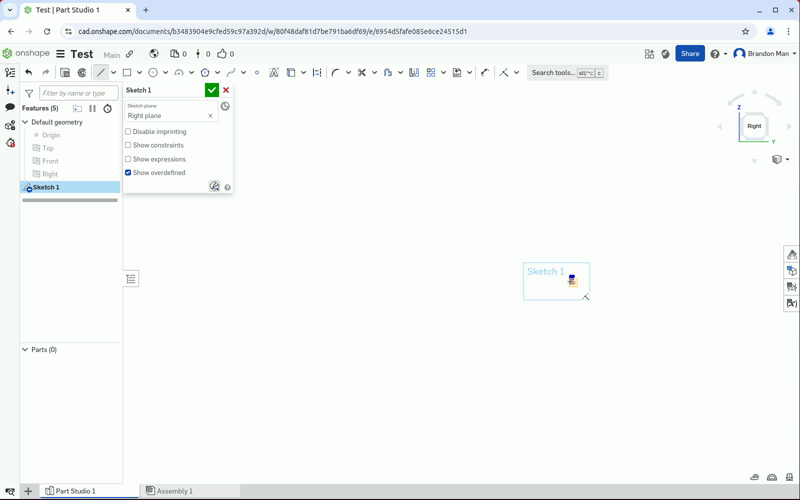
scroll(6)
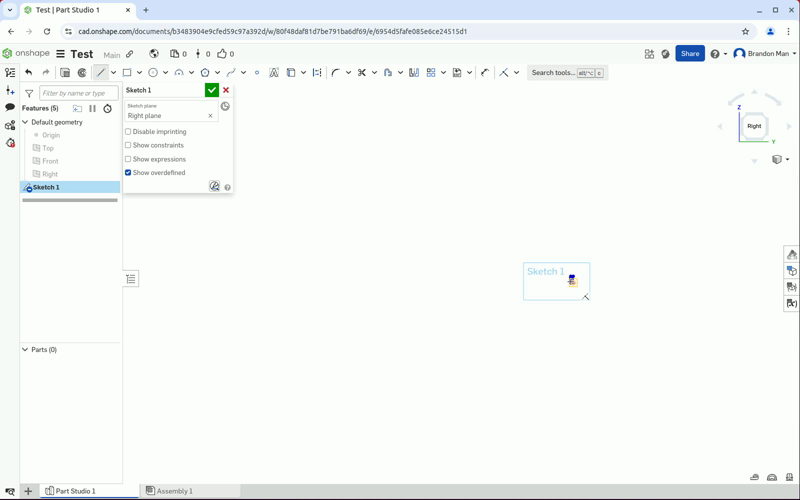
scroll(6)
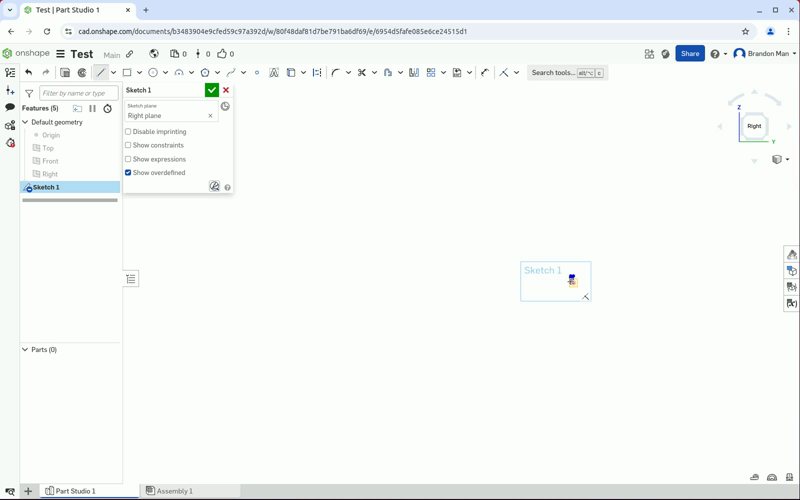
scroll(6)
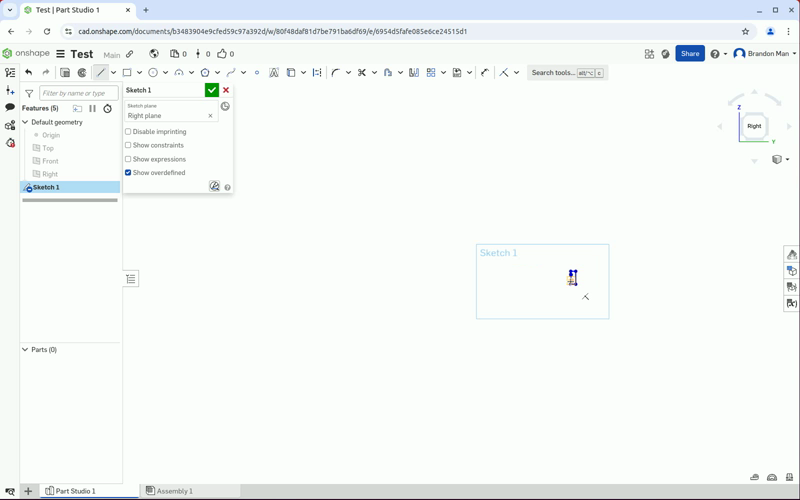
scroll(6)
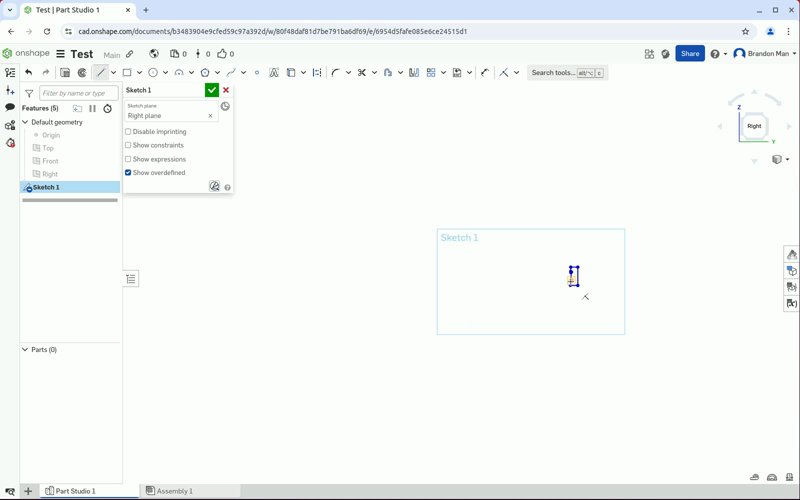
scroll(6)
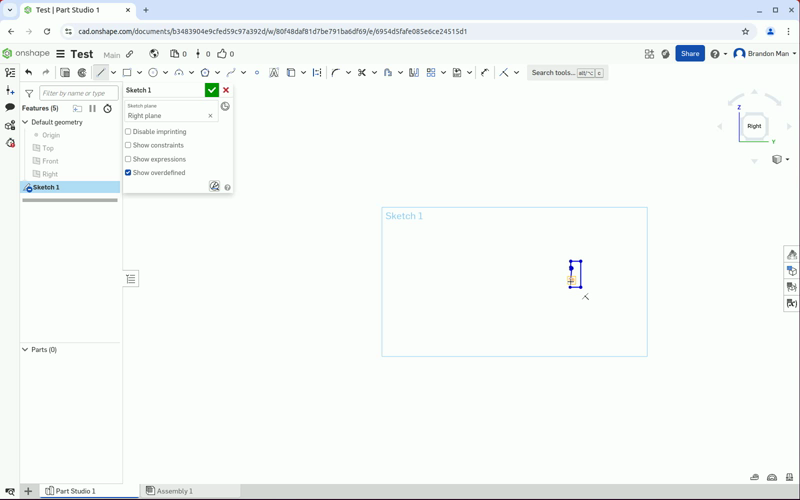
scroll(6)
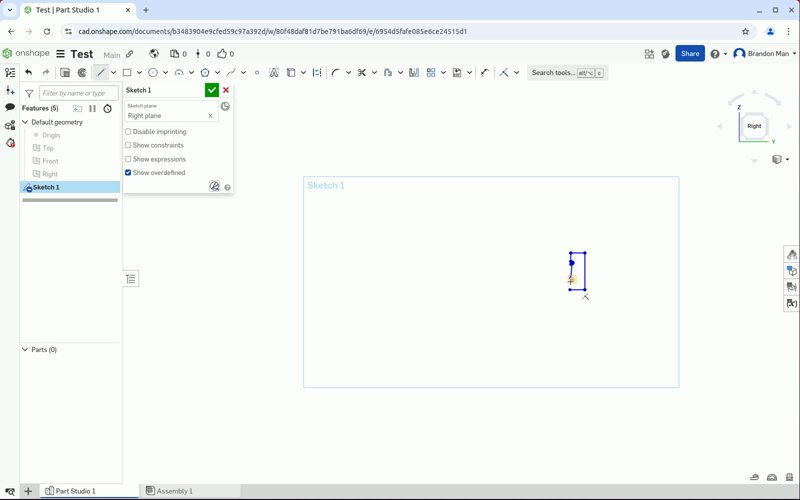
scroll(6)
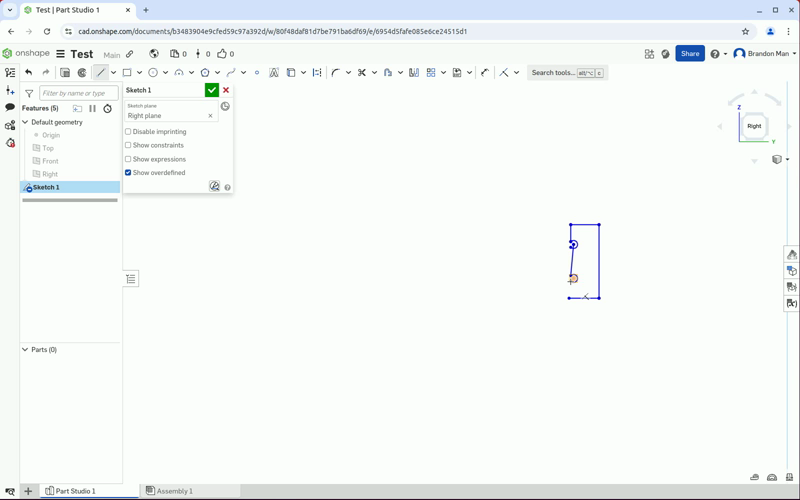
click(570, 281)
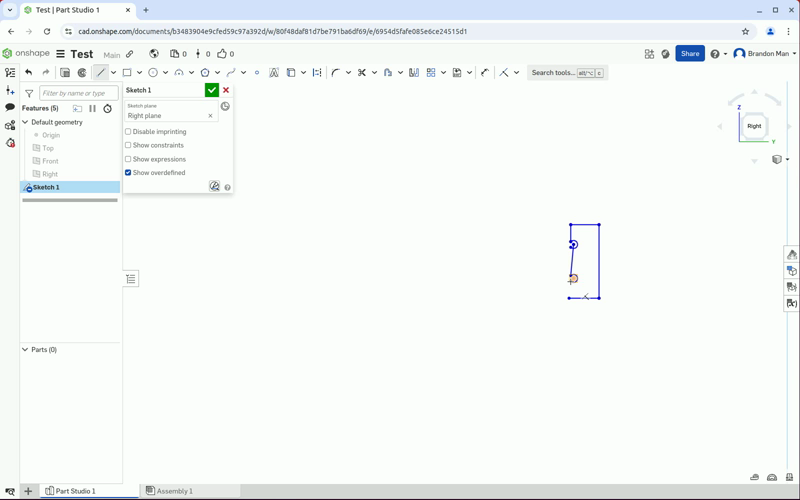
scroll(-6)
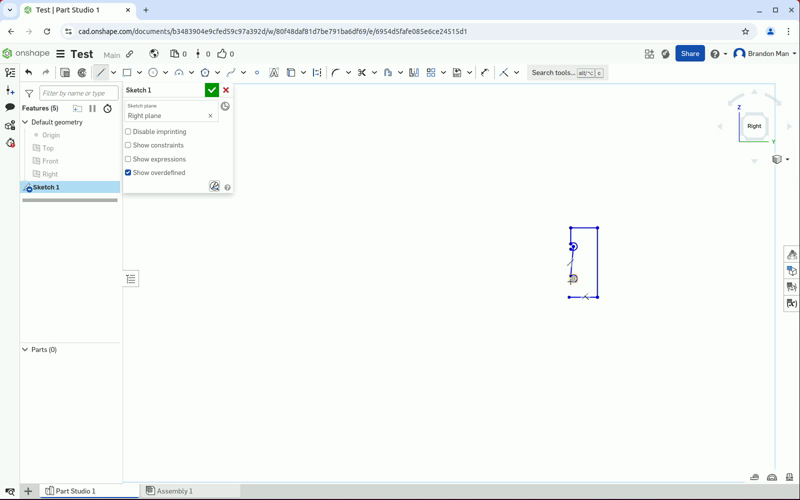
scroll(-6)
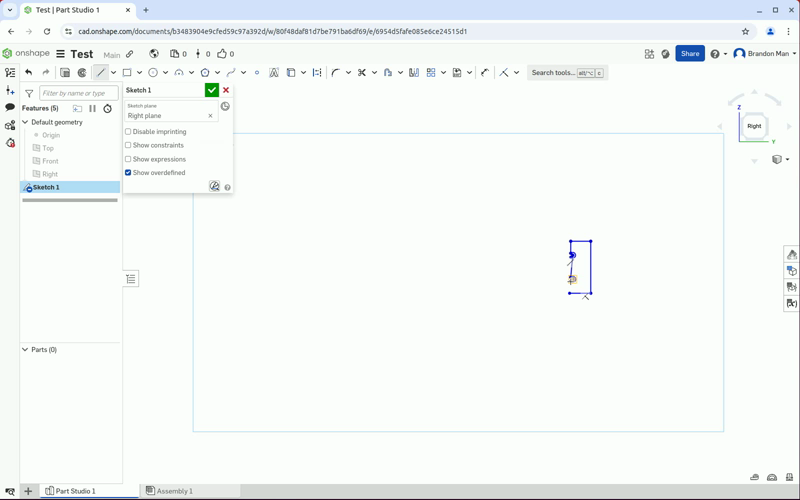
scroll(-6)
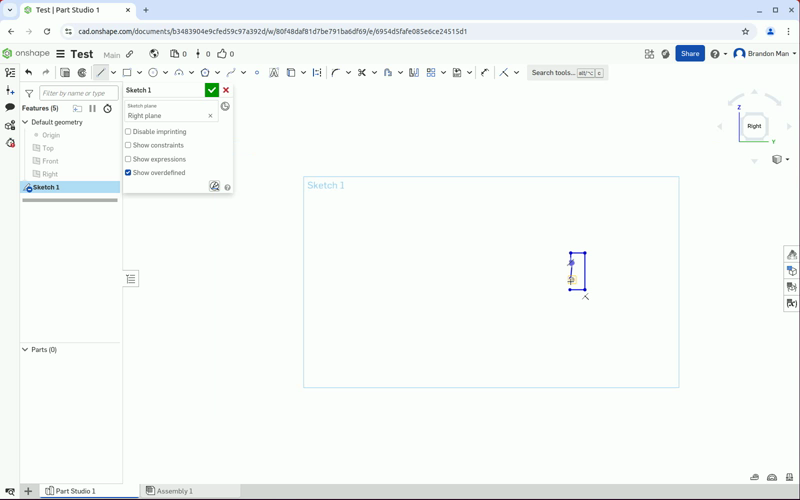
scroll(-6)
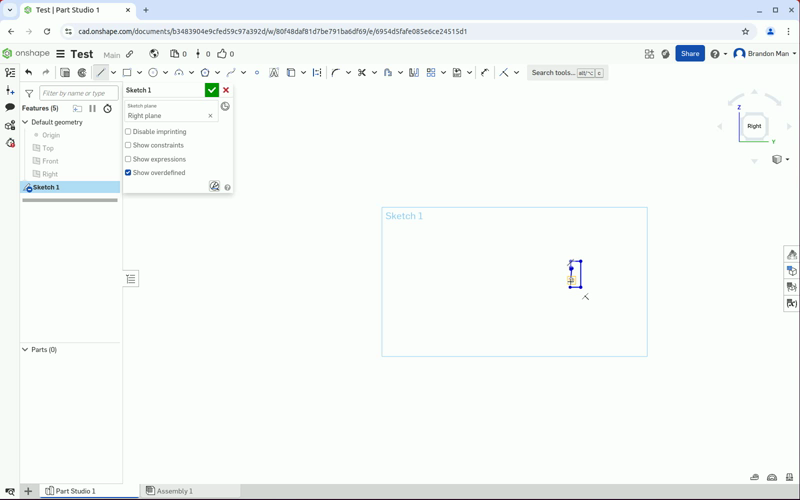
scroll(-6)
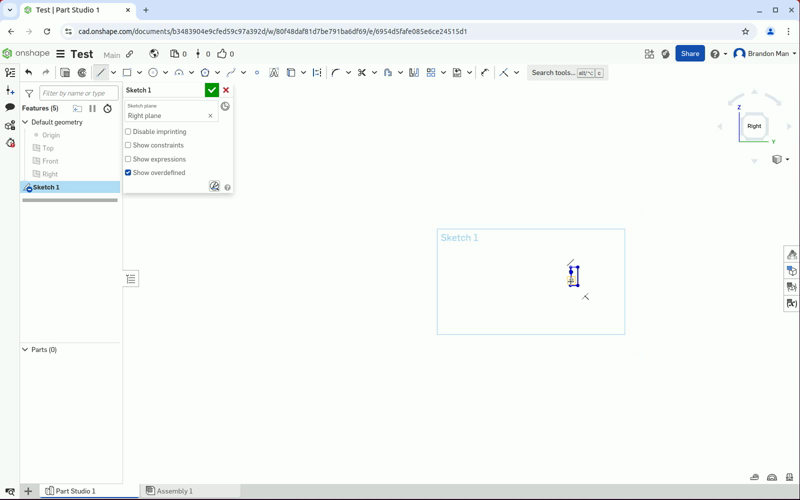
scroll(-6)
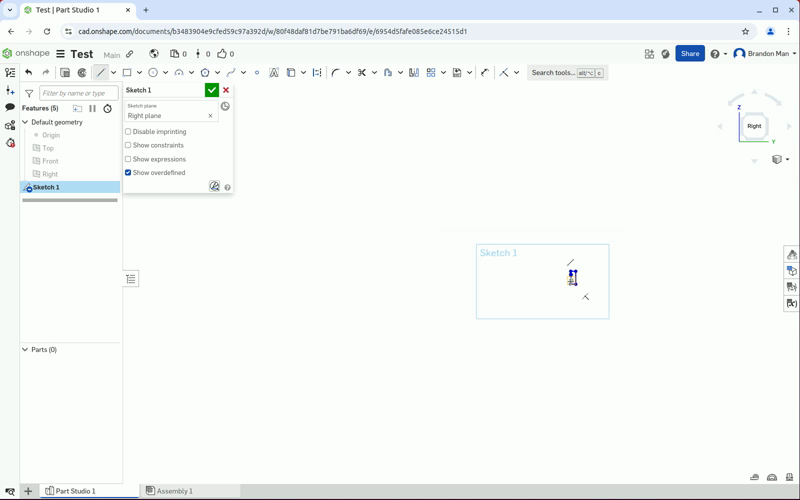
scroll(-6)
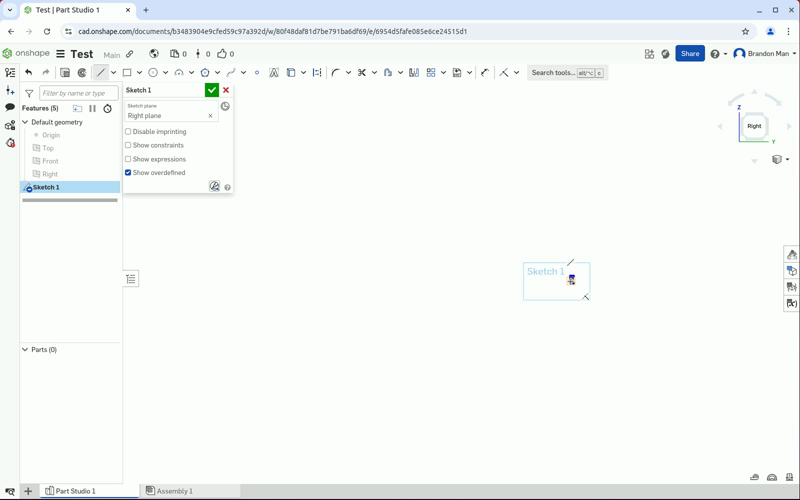
mouse_move(589, 281)
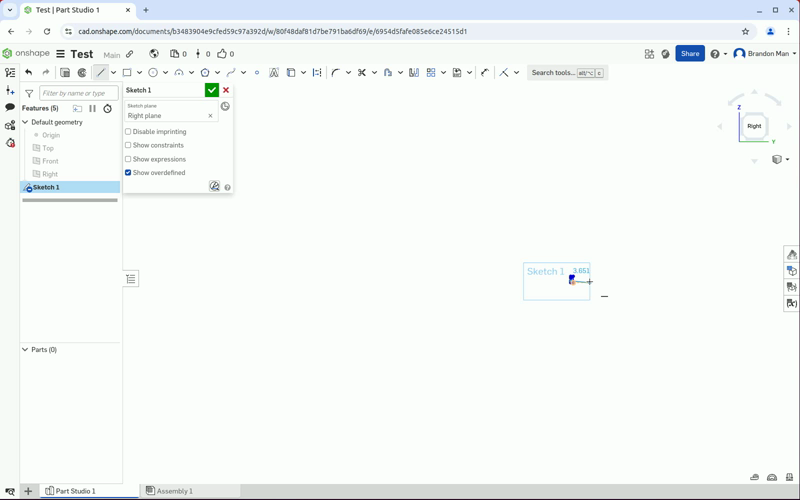
key_down(shift)
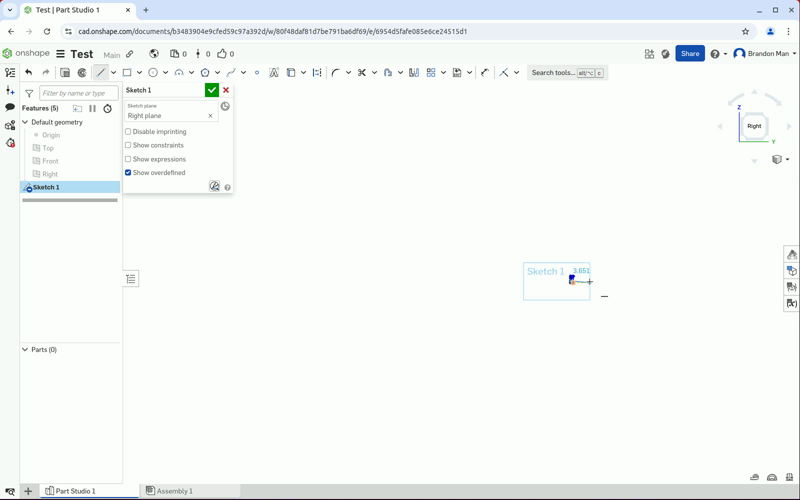
mouse_move(570, 282)
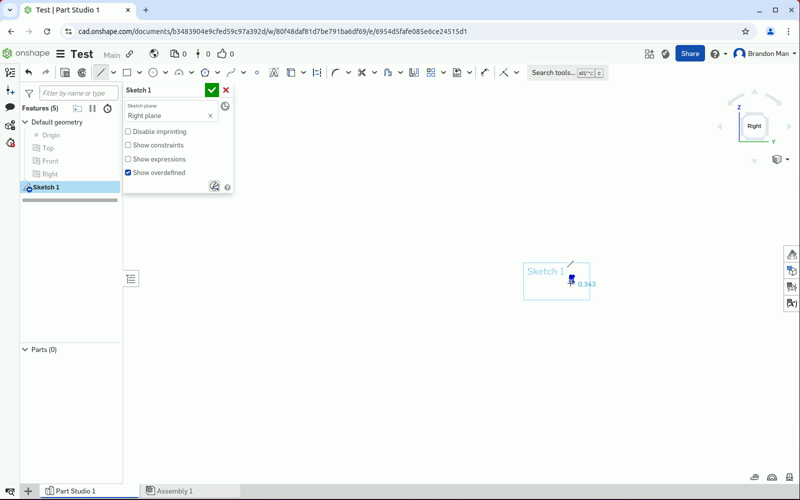
scroll(6)
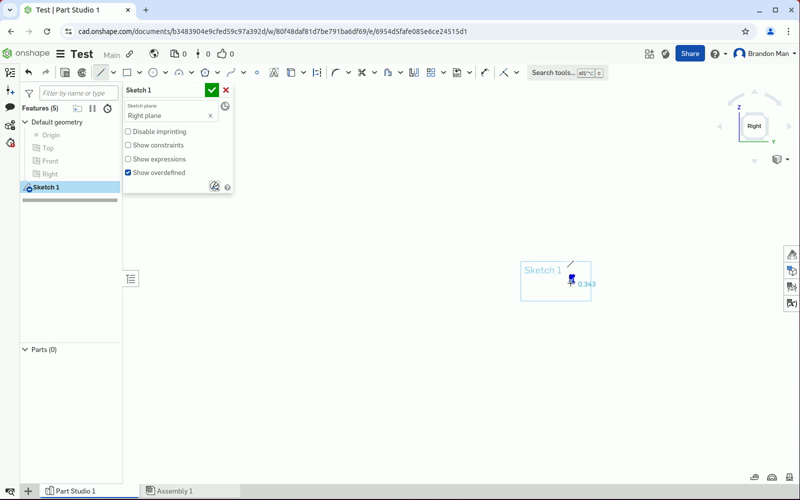
scroll(6)
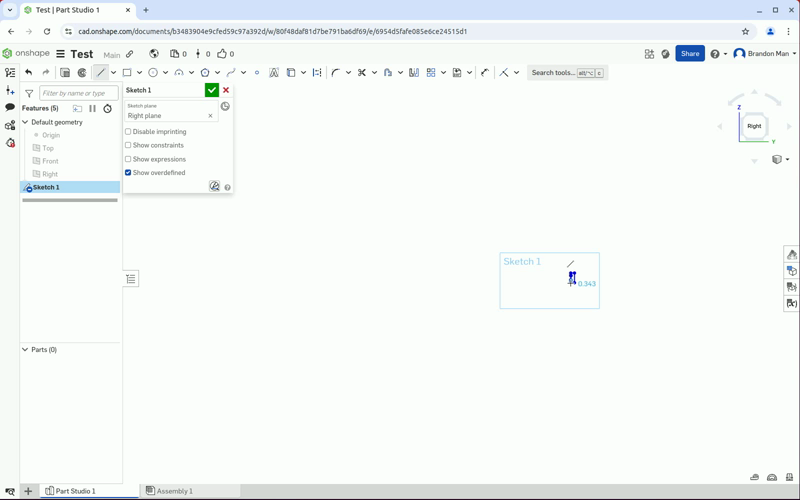
scroll(6)
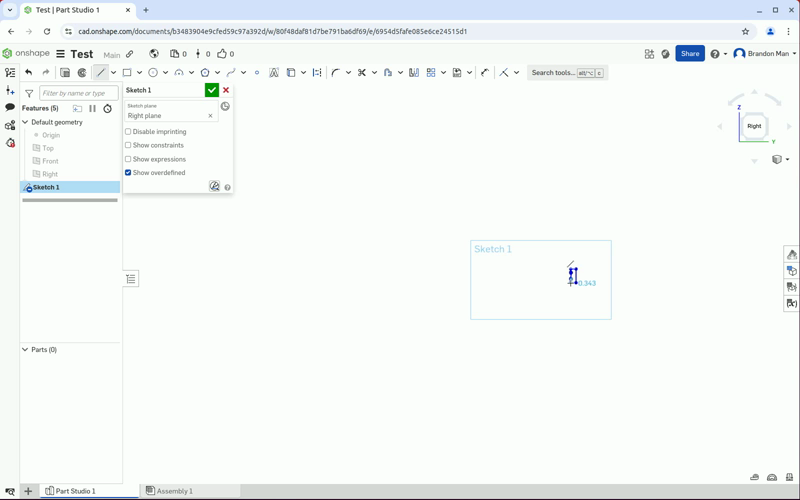
scroll(6)
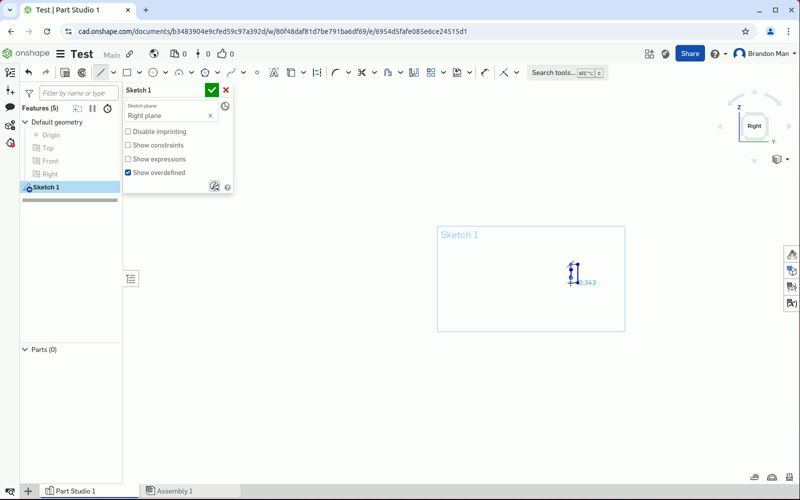
scroll(6)
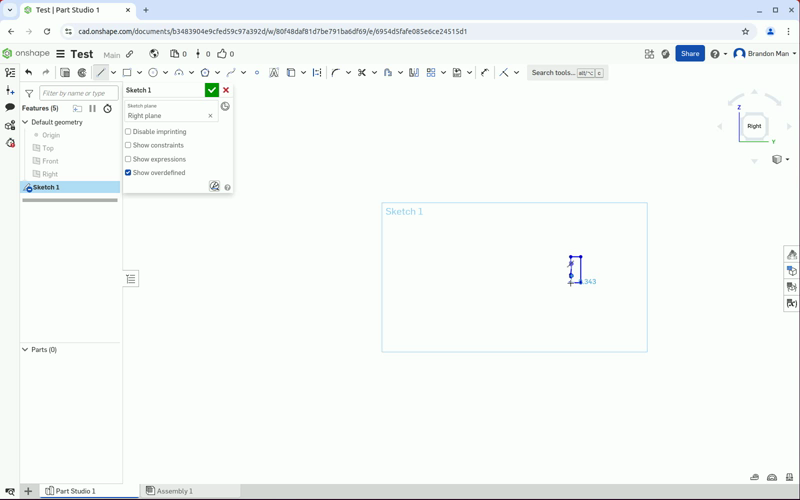
scroll(6)
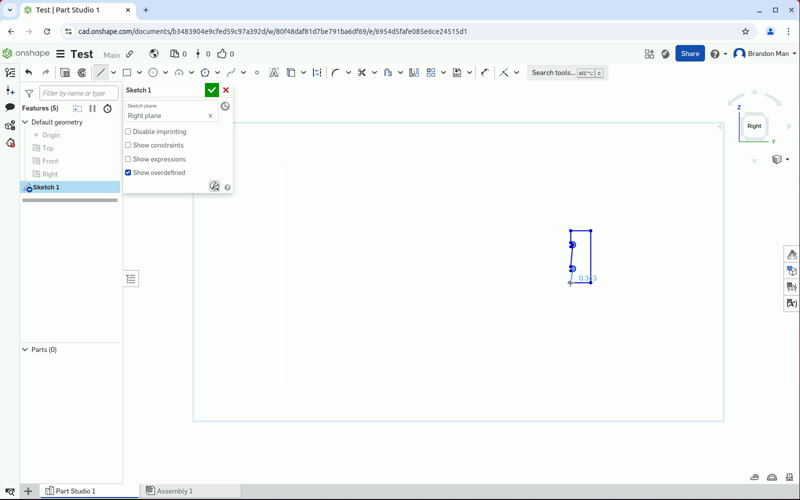
scroll(6)
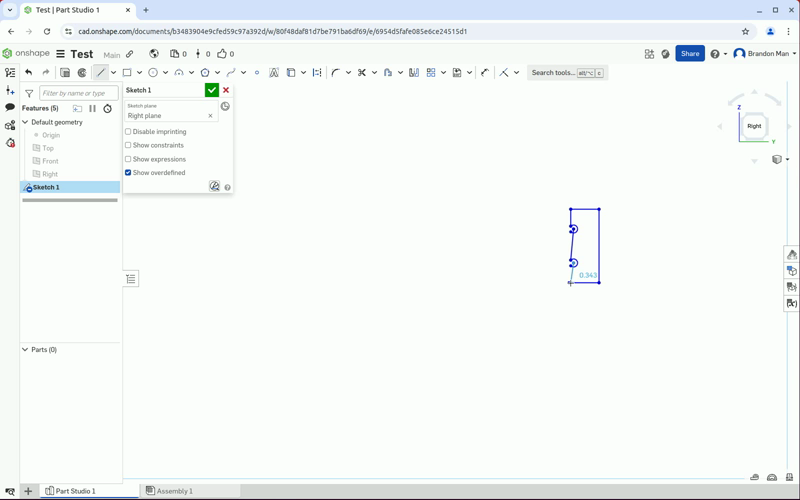
key_up(shift)
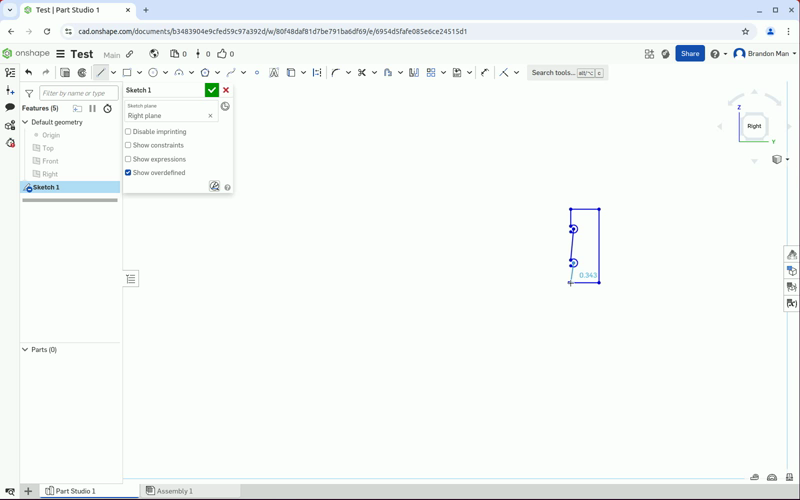
click(570, 282)
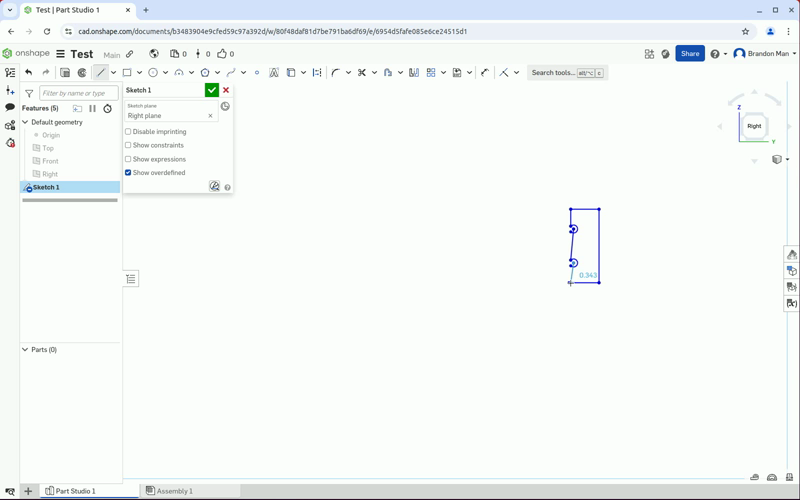
scroll(-6)
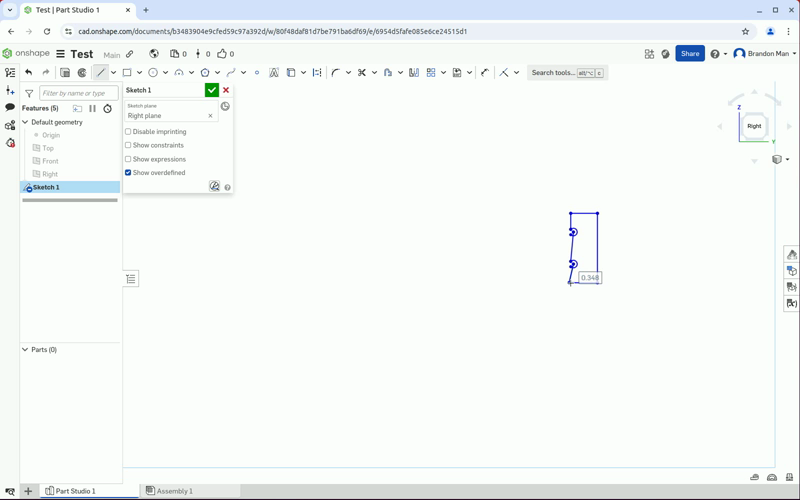
scroll(-6)
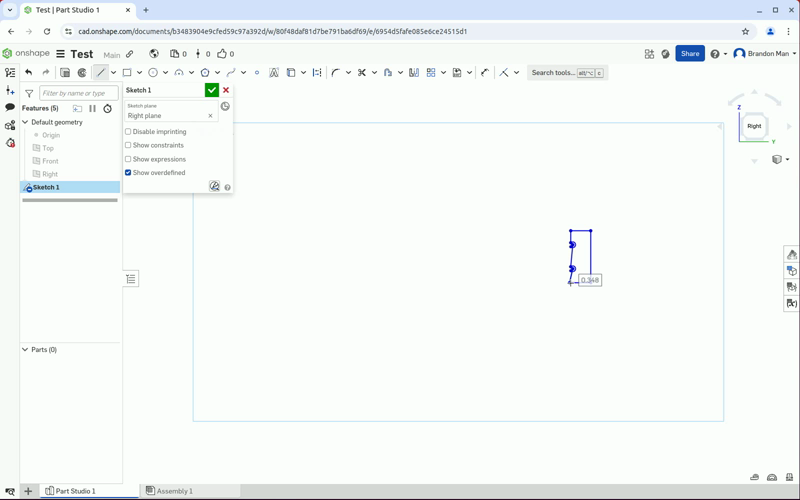
scroll(-6)
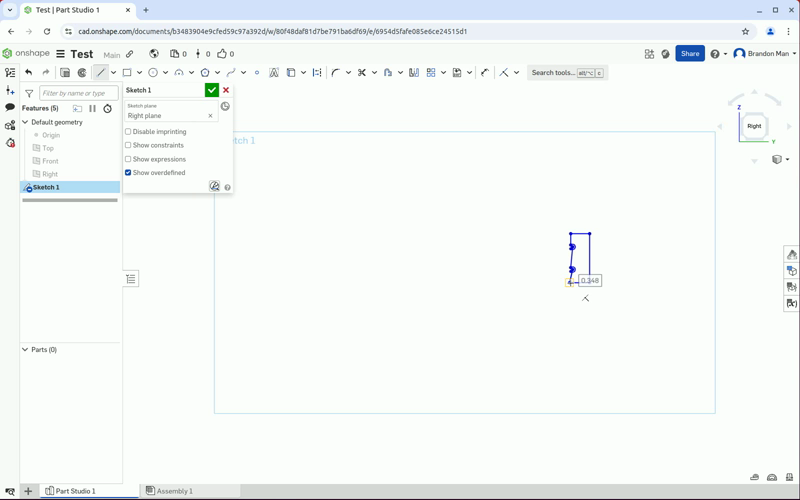
scroll(-6)
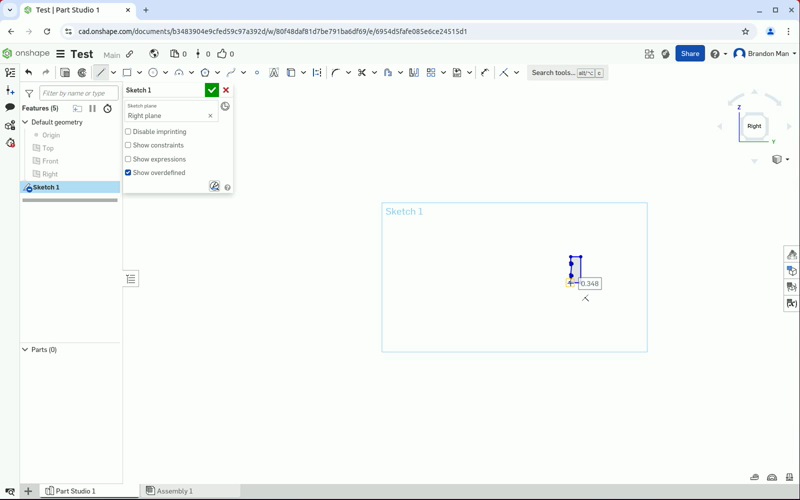
scroll(-6)
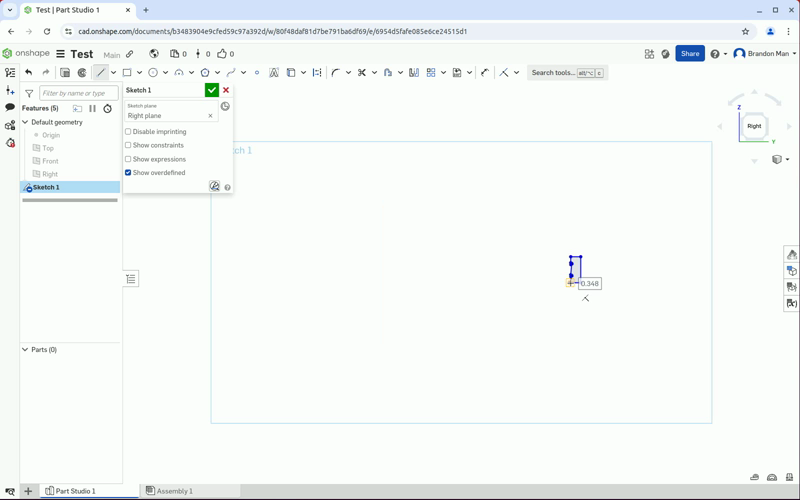
scroll(-6)
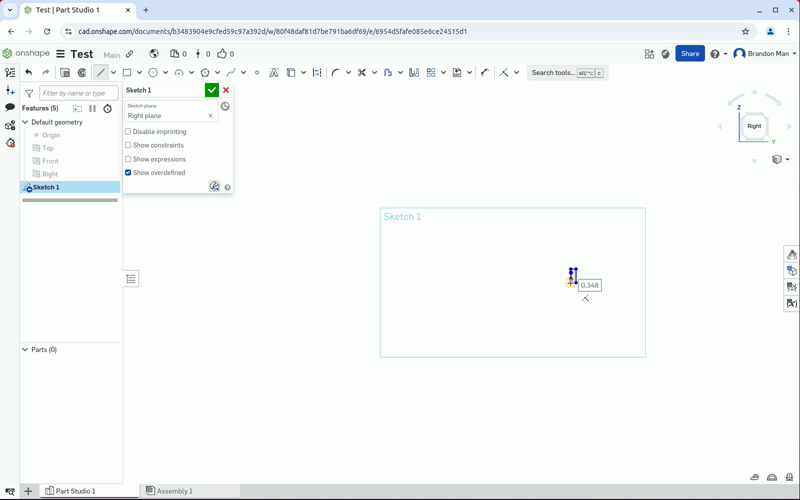
scroll(-6)
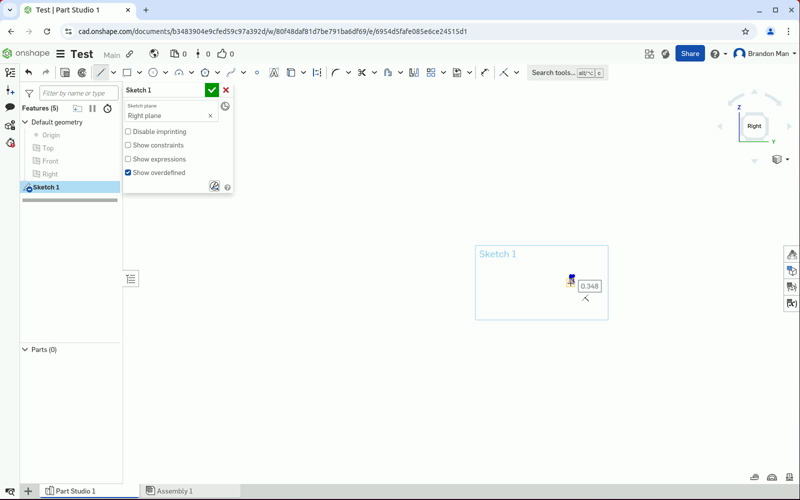
key(esc)
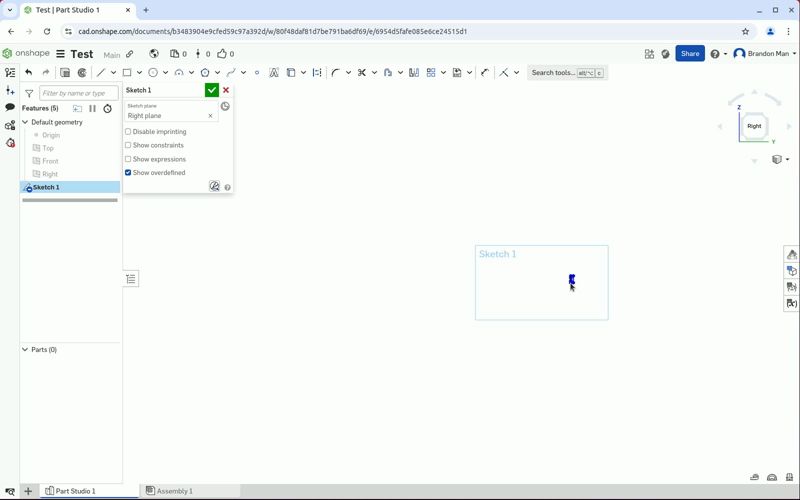
mouse_move(571, 277)
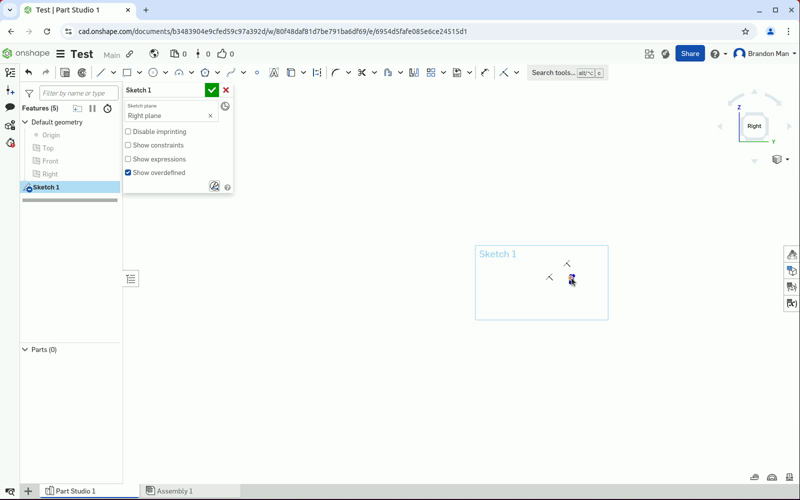
scroll(6)
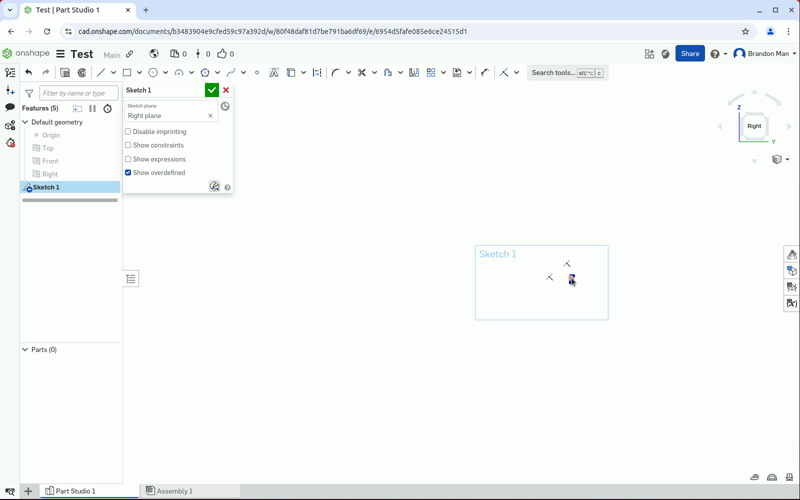
scroll(6)
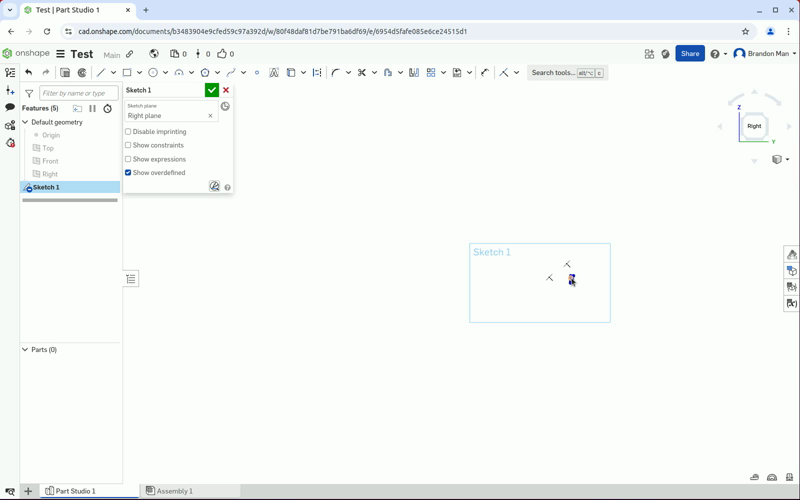
scroll(6)
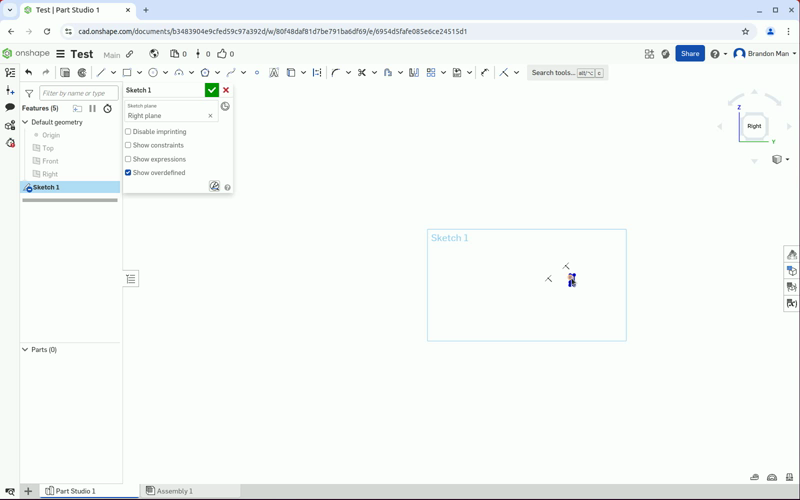
scroll(6)
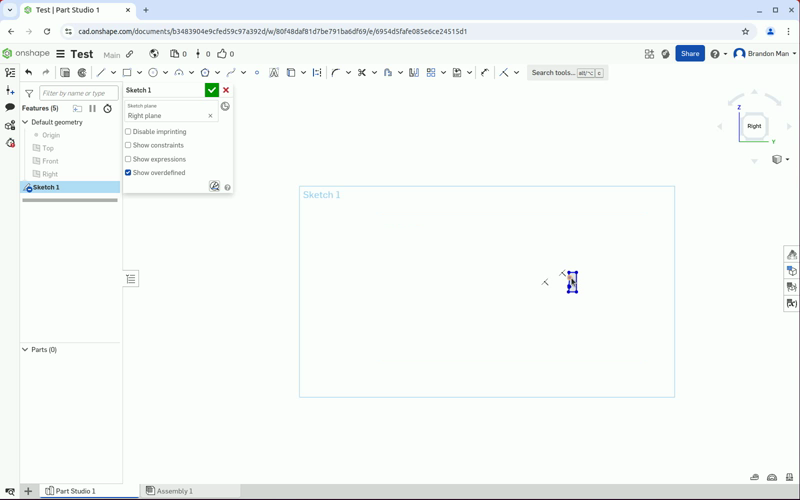
scroll(6)
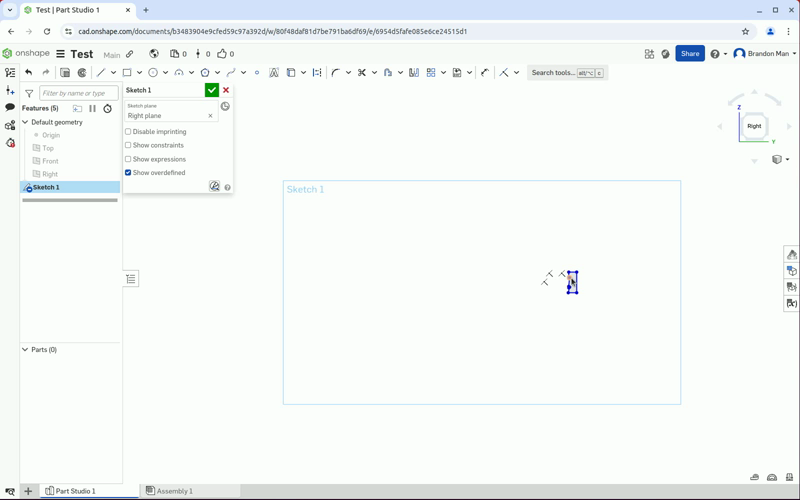
scroll(6)
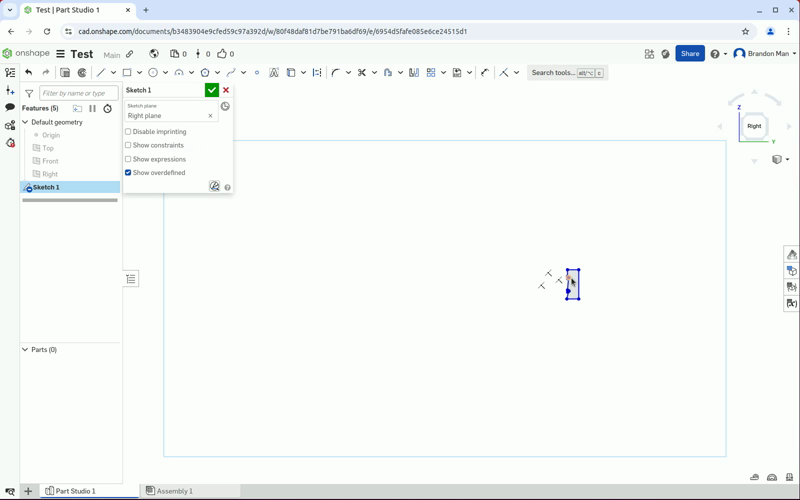
scroll(6)
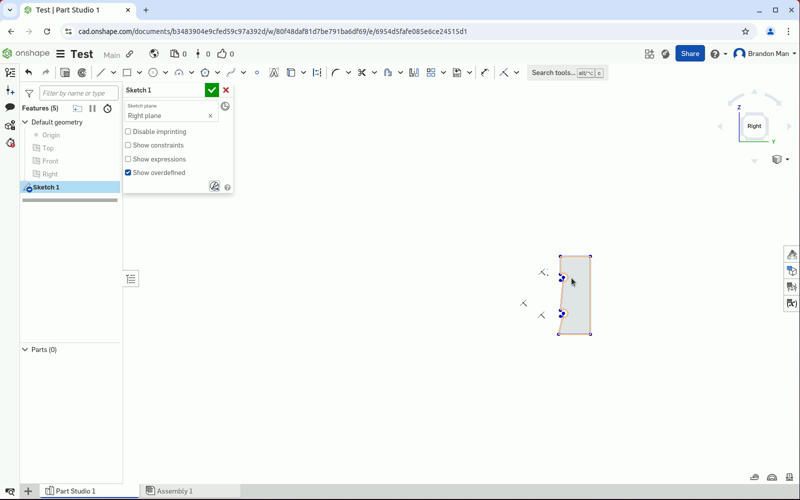
click(571, 277)
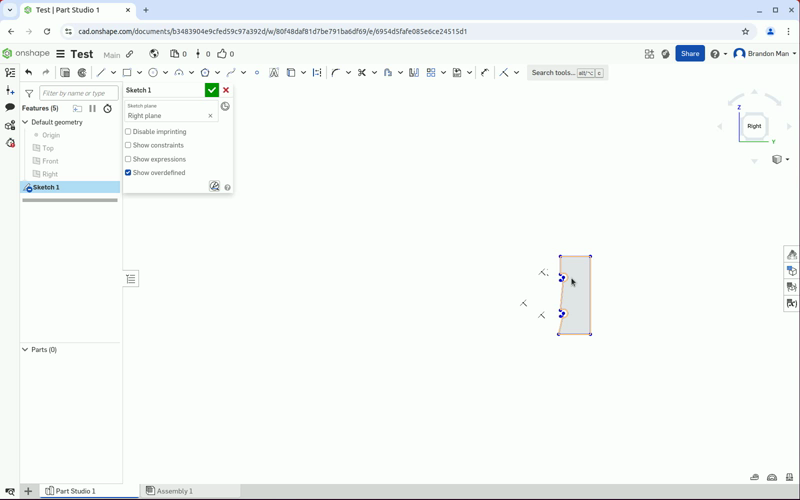
scroll(-6)
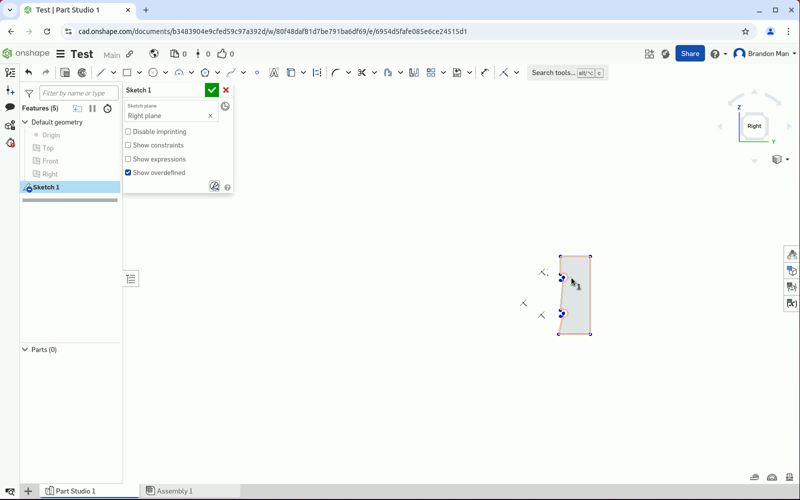
scroll(-6)
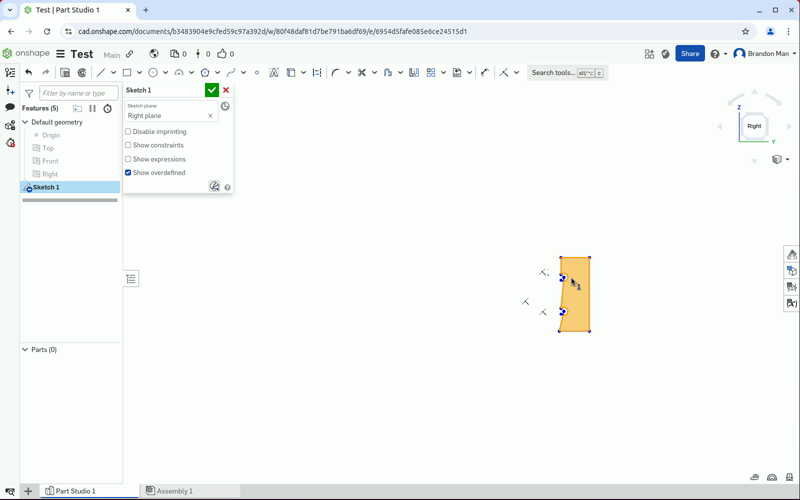
scroll(-6)
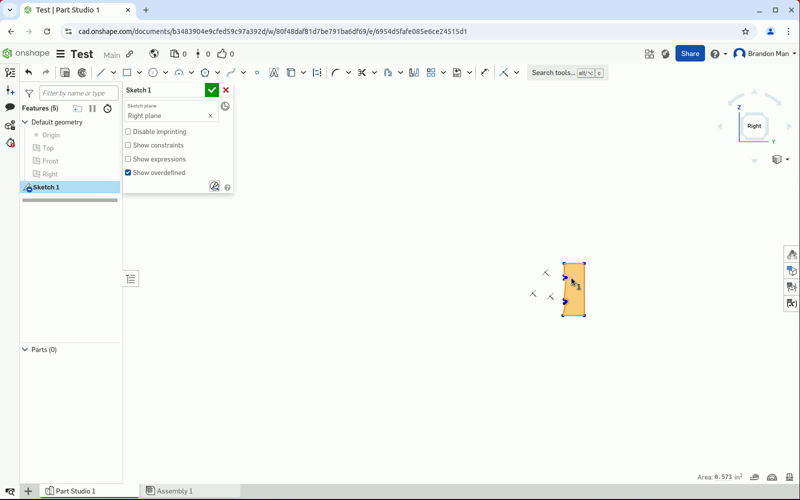
scroll(-6)
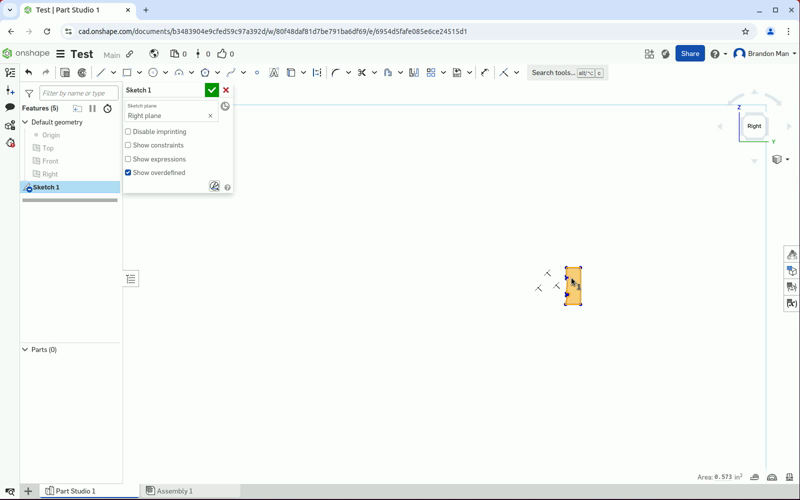
scroll(-6)
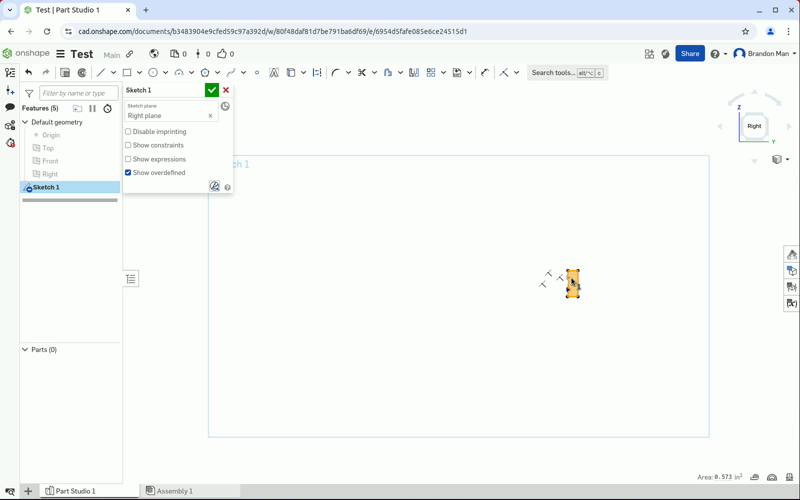
scroll(-6)
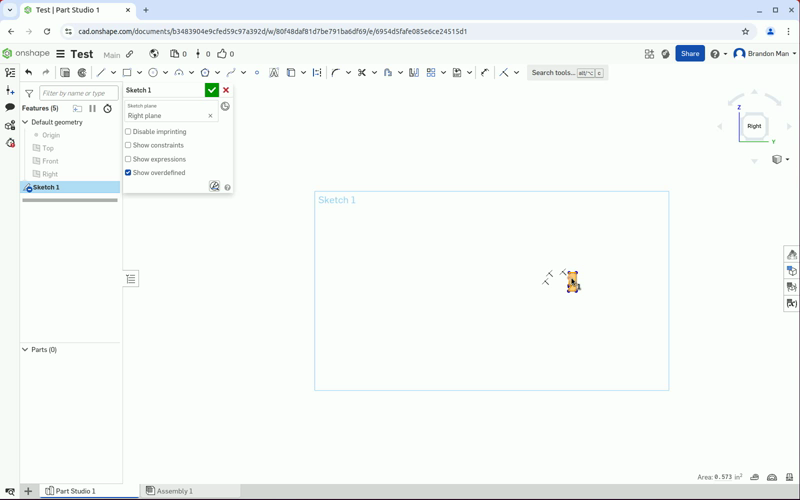
scroll(-6)
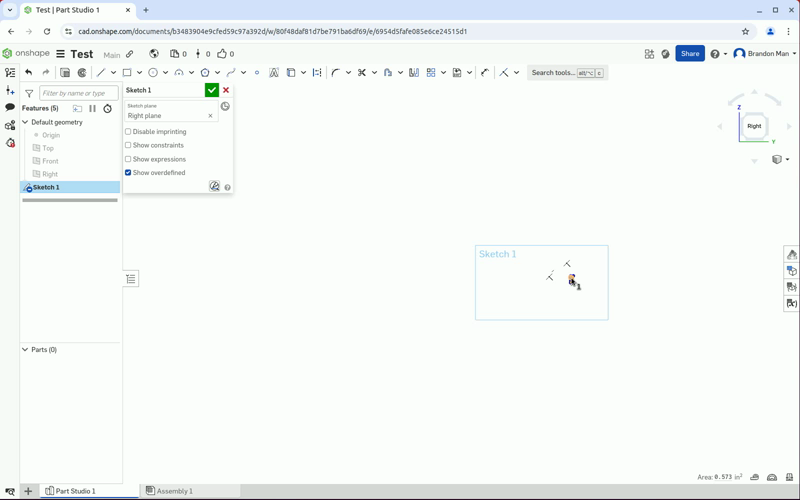
mouse_move(73, 352)
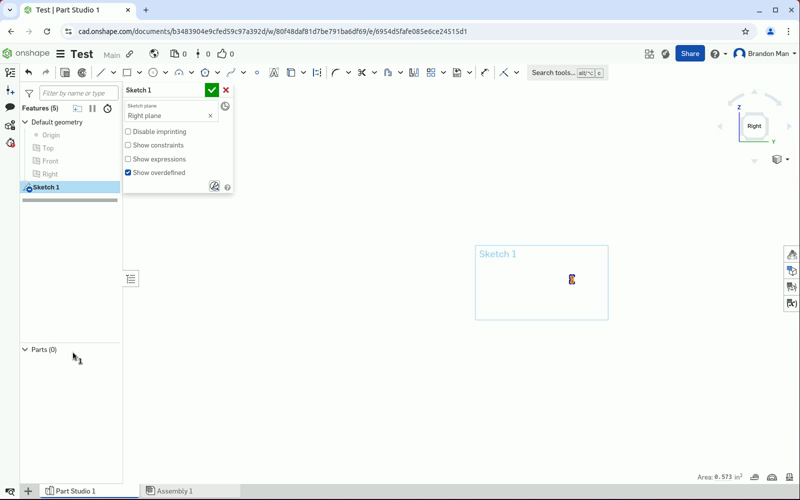
key(shift+y)
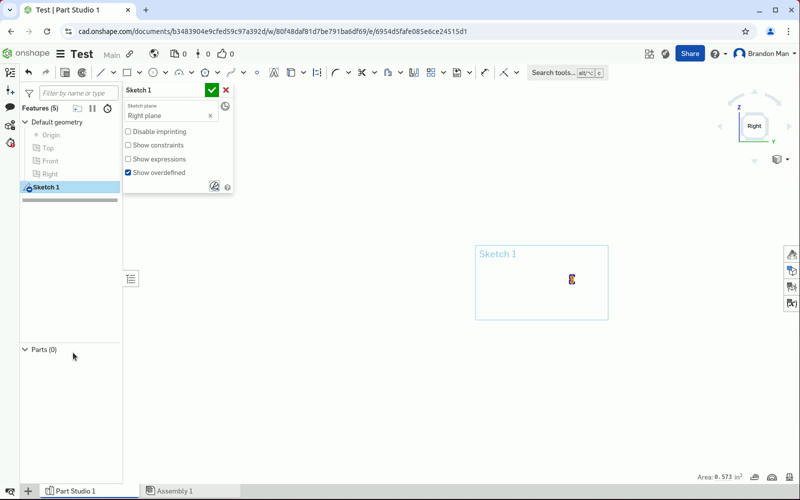
key(shift+e)
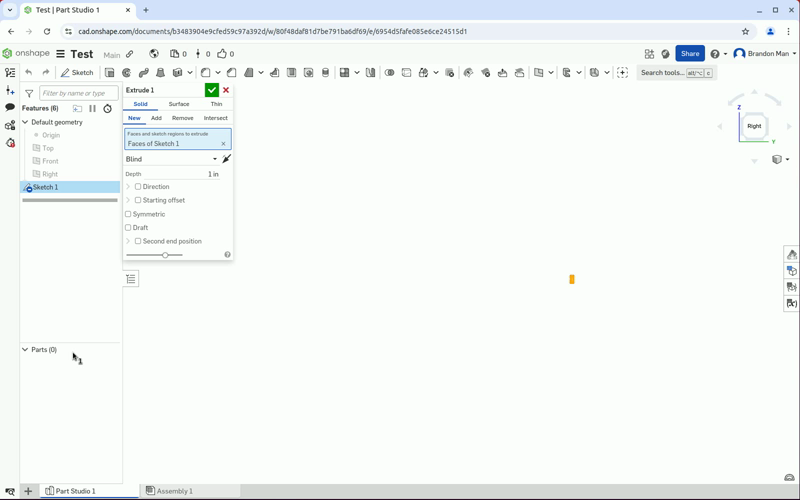
mouse_move(143, 106)
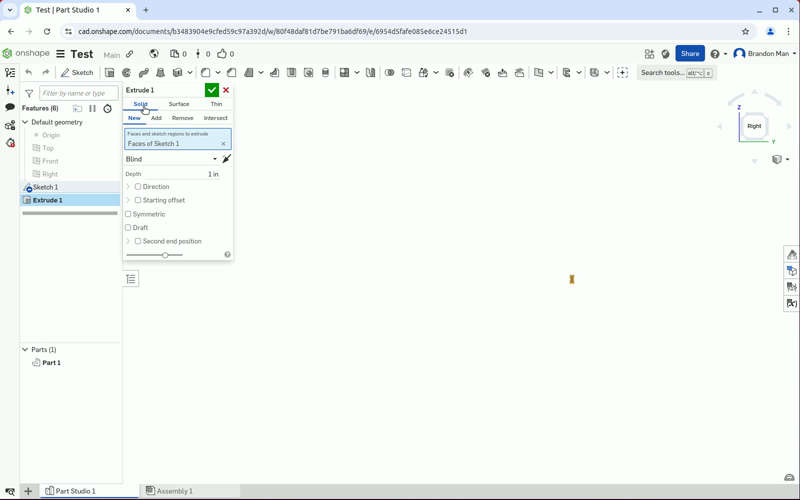
click(143, 106)
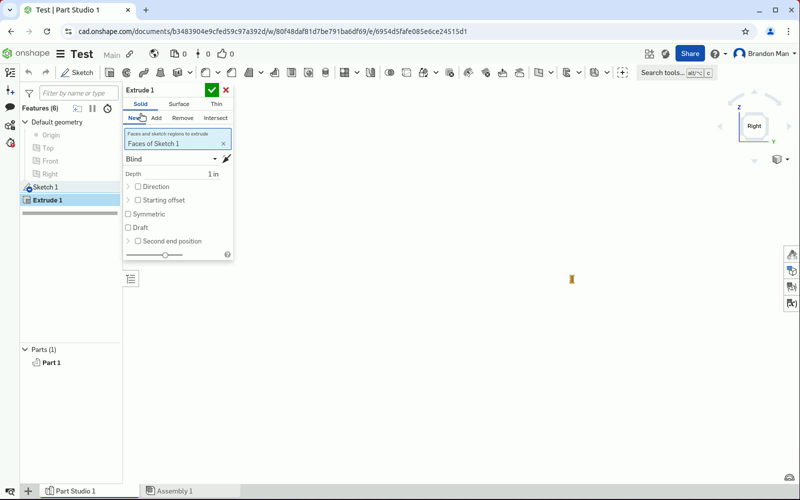
mouse_move(137, 120)
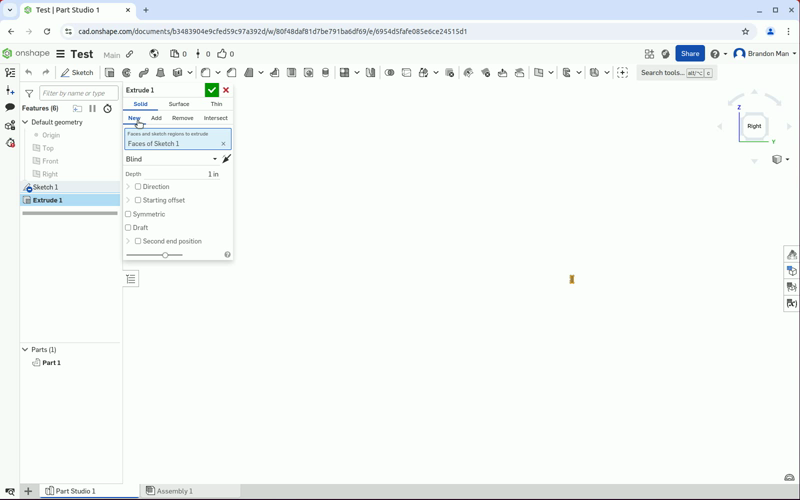
click(137, 120)
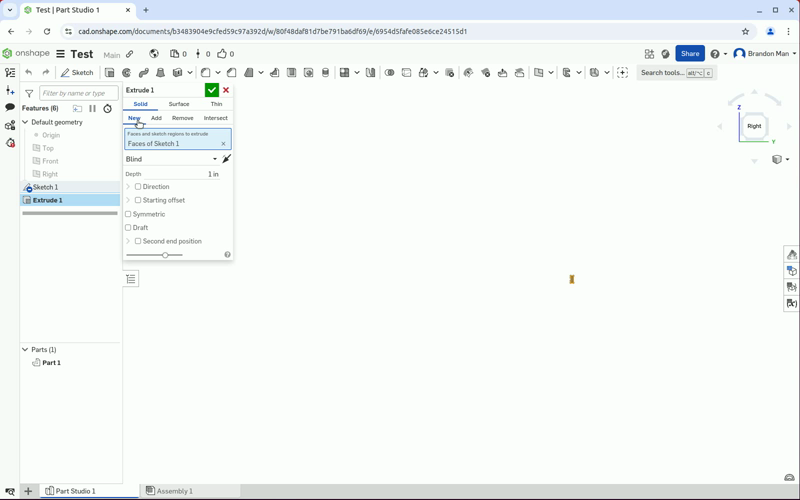
key(tab, 4)
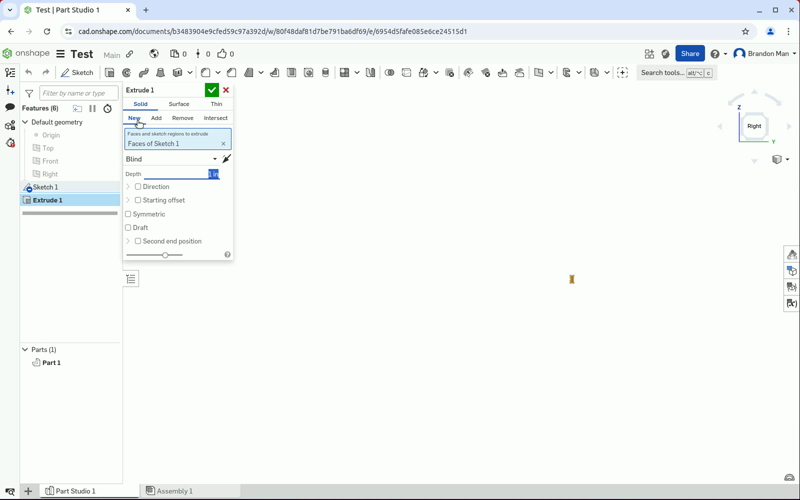
text(0.481)
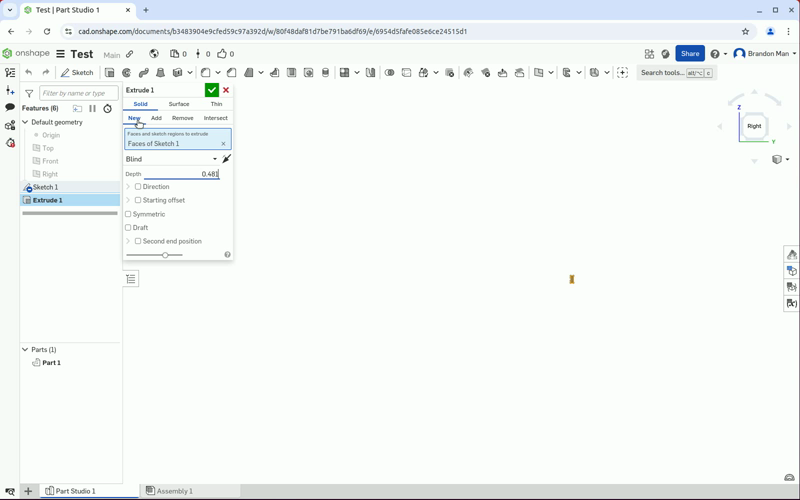
key(enter)
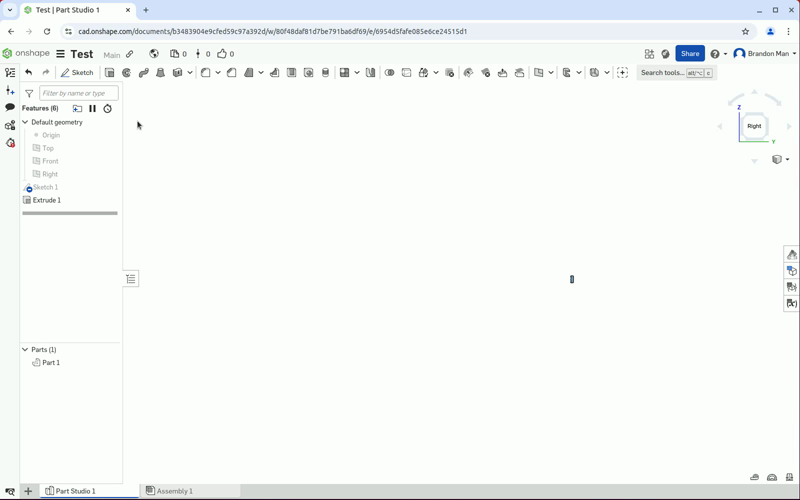
key(shift+h)
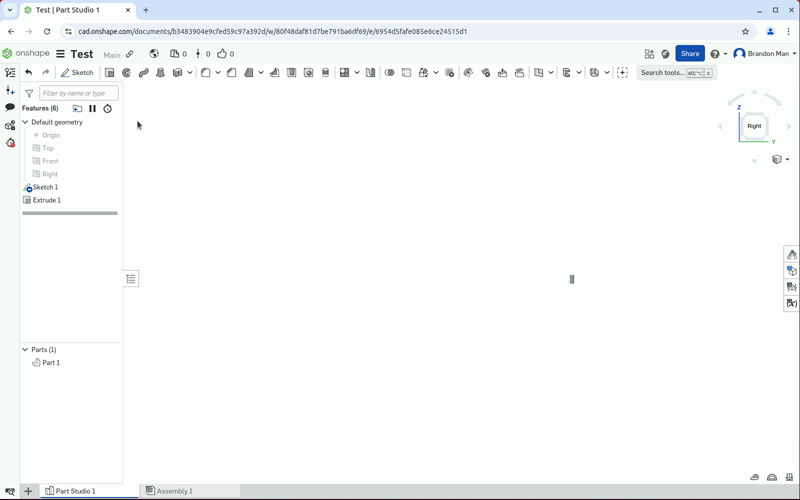
key(shift+h)
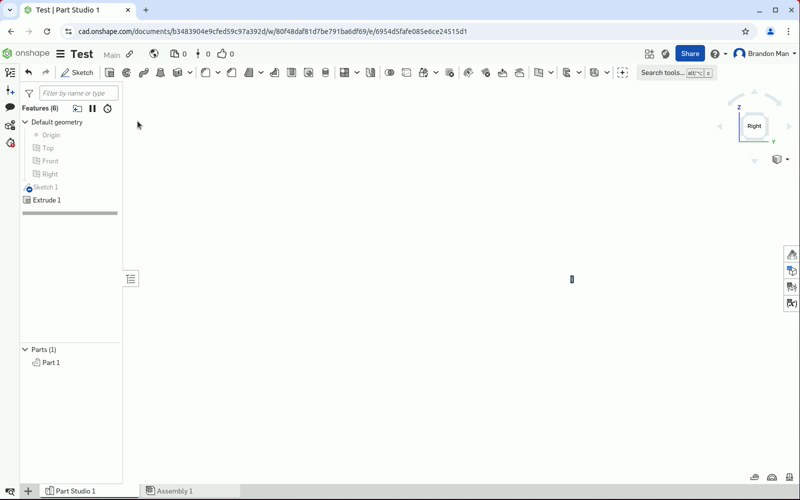
mouse_move(73, 189)
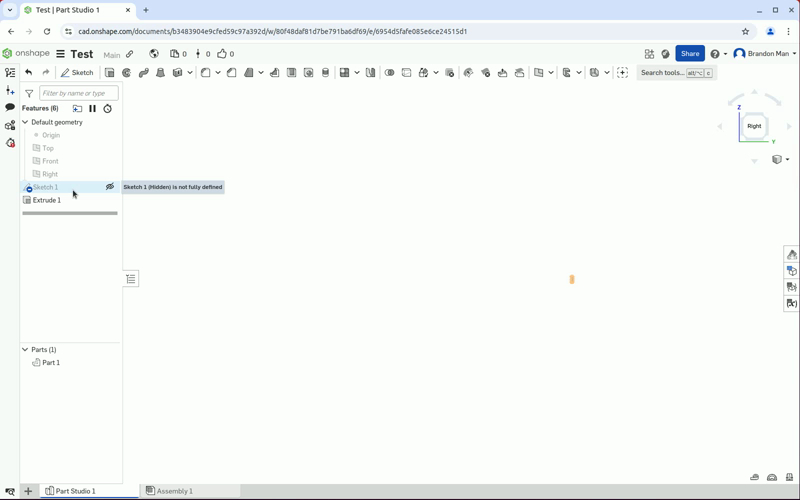
click(73, 189)
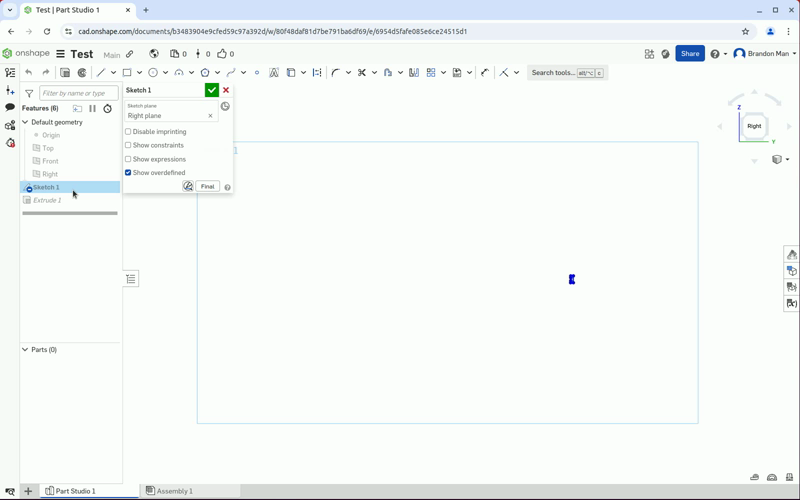
mouse_move(229, 92)
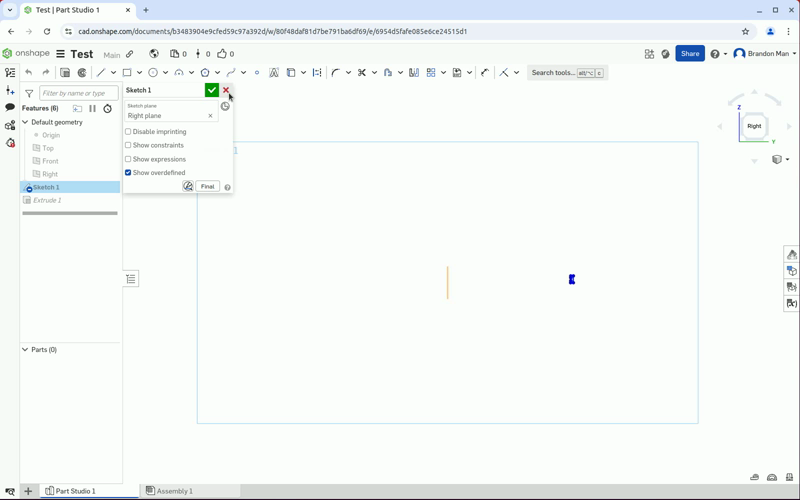
click(229, 92)
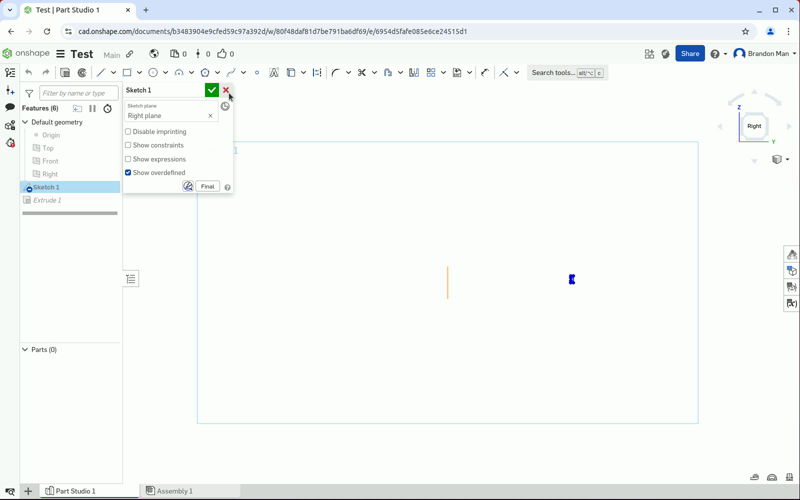
key(shift+s)
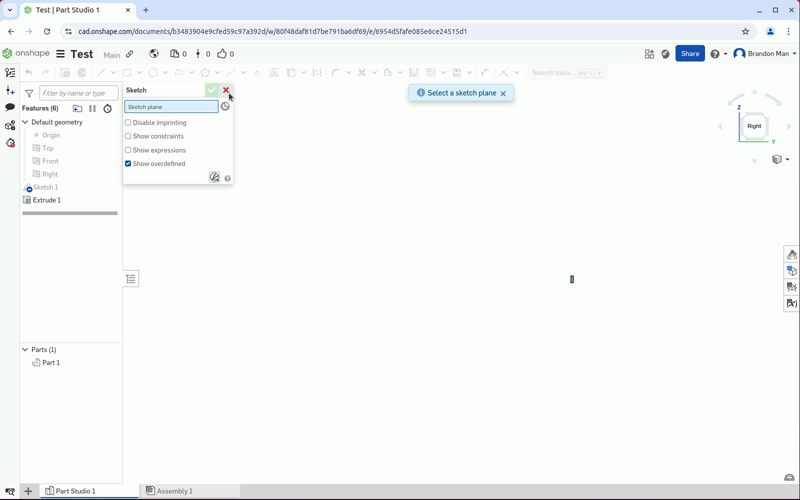
mouse_move(73, 176)
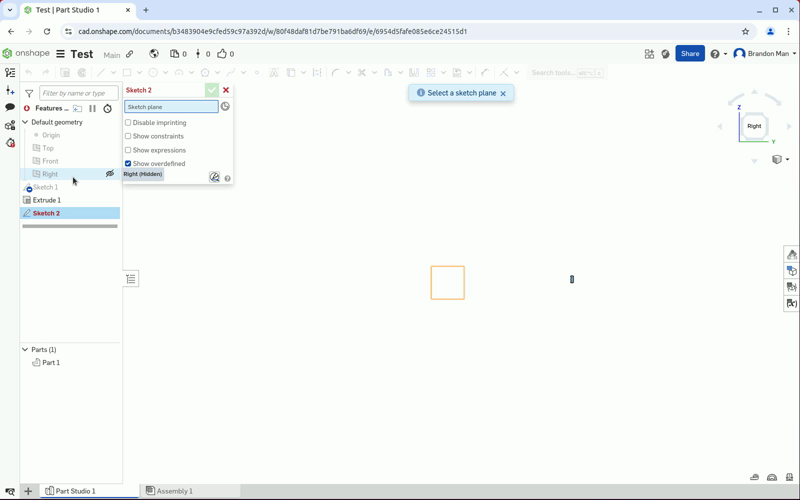
click(73, 176)
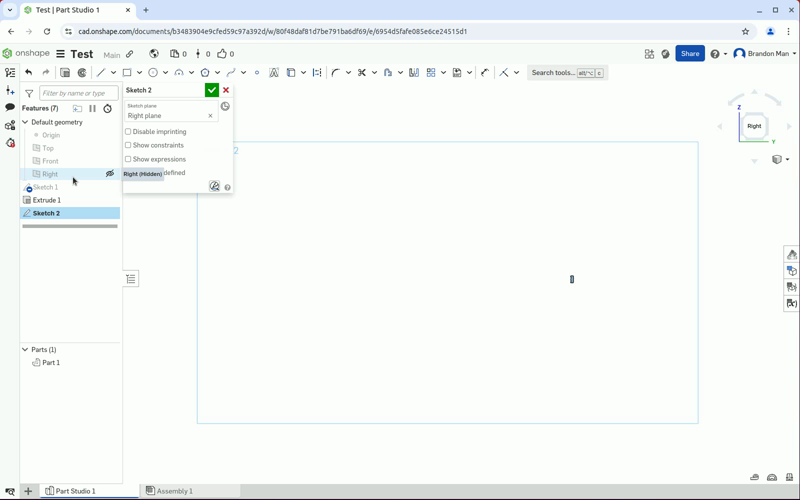
mouse_move(73, 352)
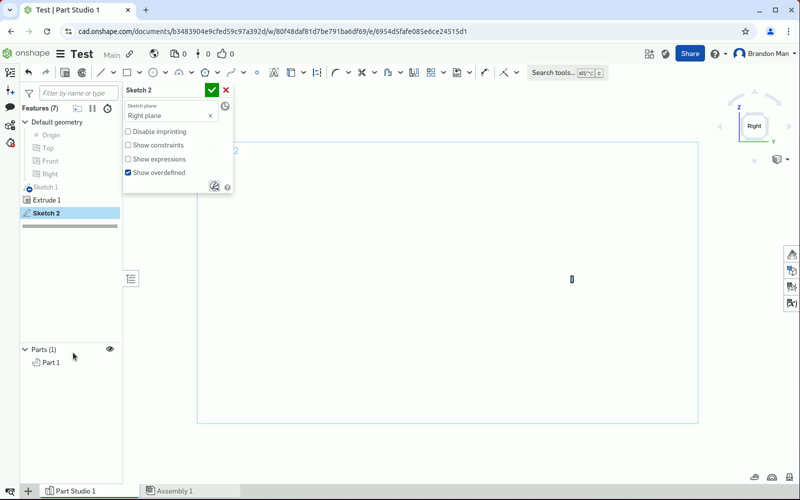
key(y)
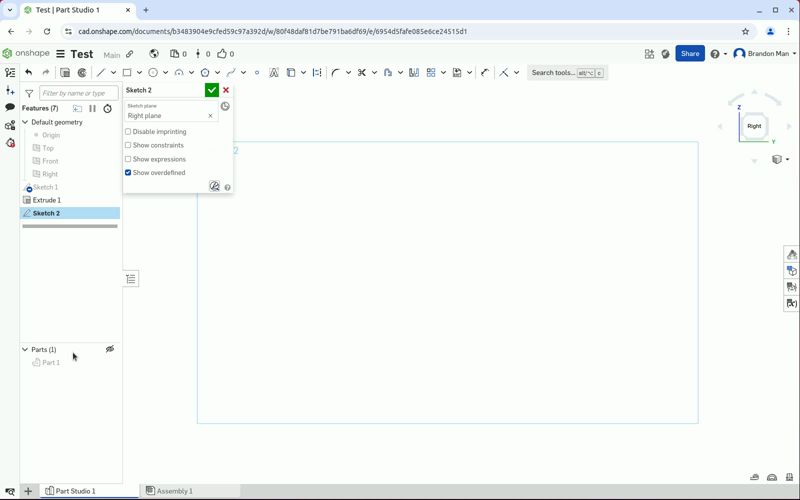
key(l)
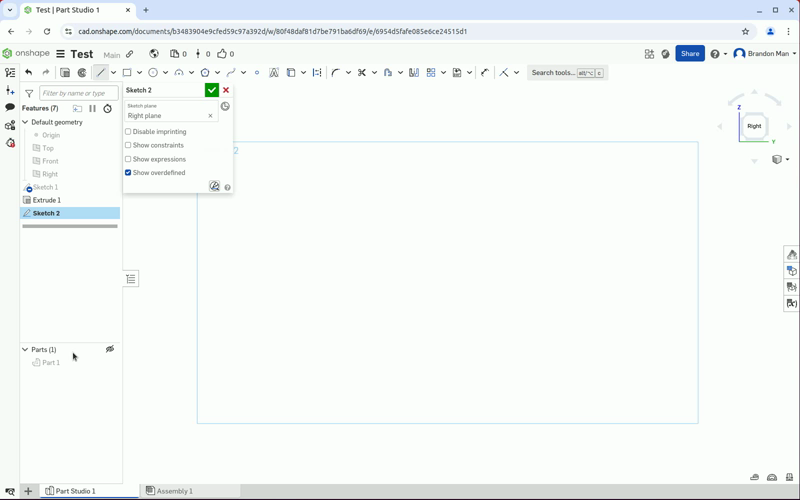
key_down(shift)
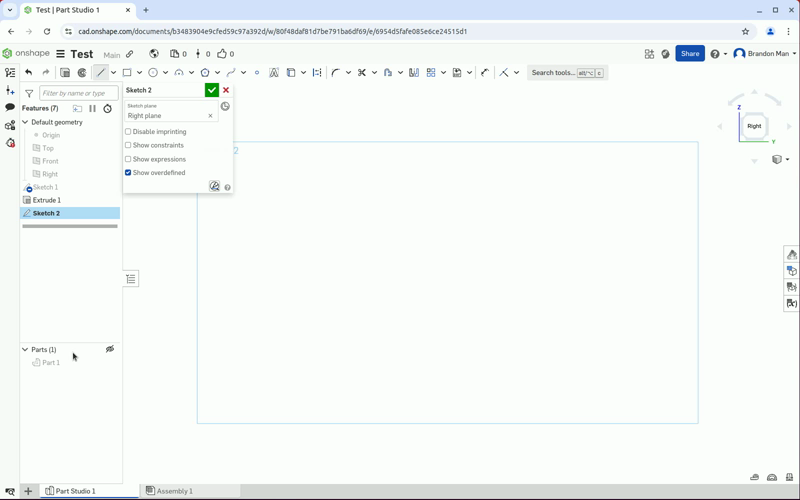
mouse_move(456, 282)
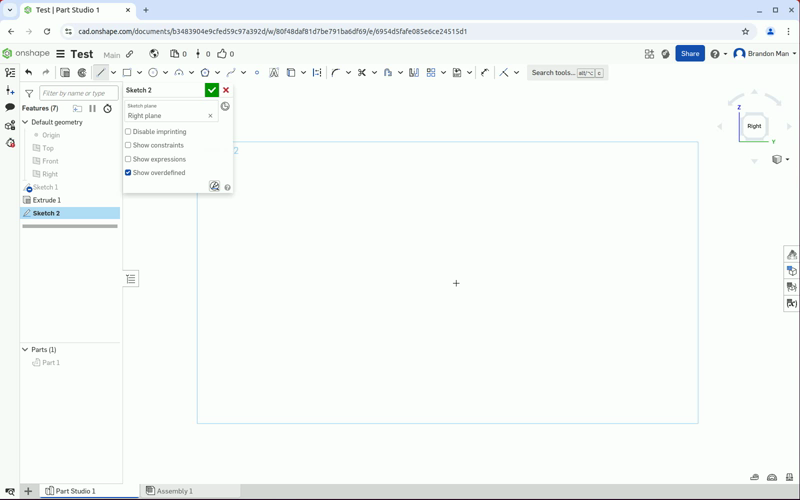
click(456, 282)
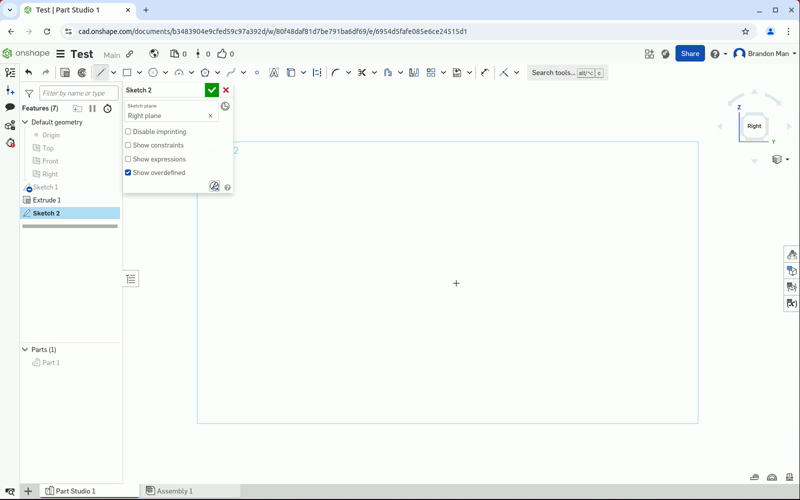
key_up(shift)
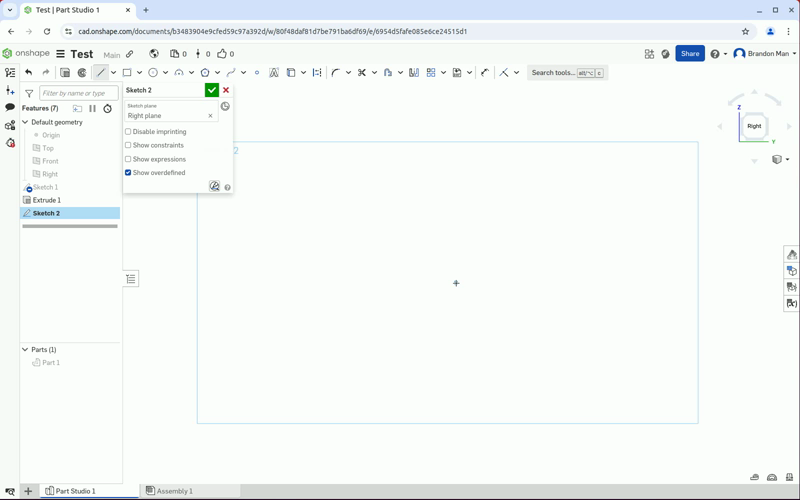
key_down(shift)
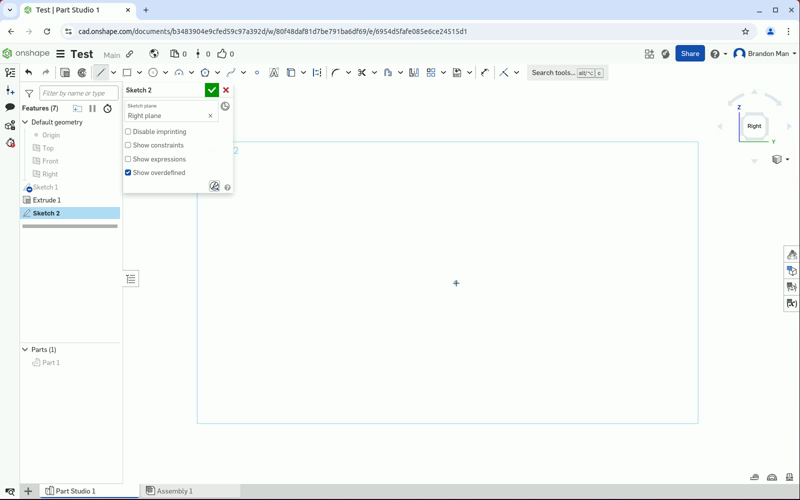
mouse_move(572, 282)
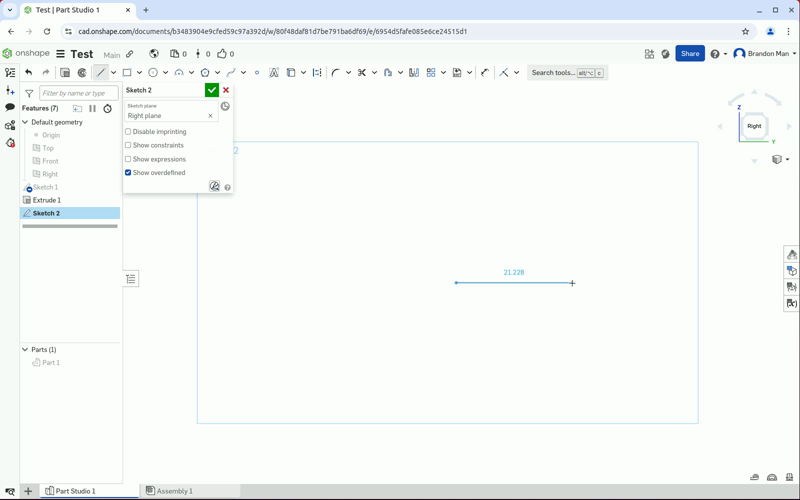
click(572, 282)
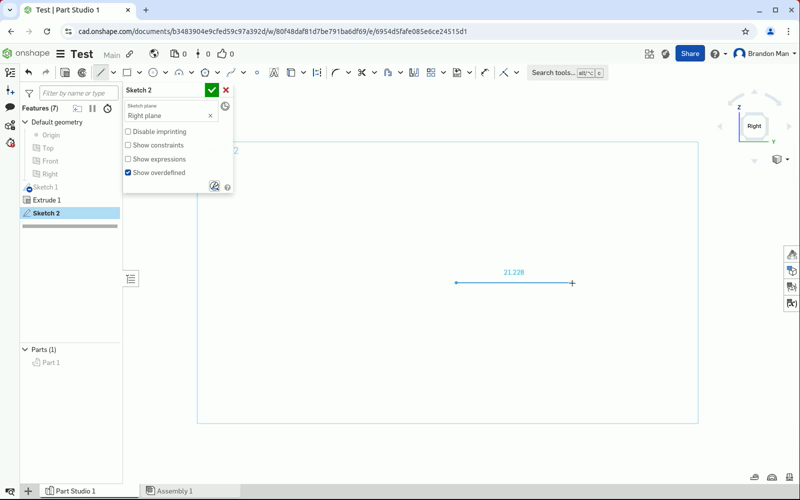
key_up(shift)
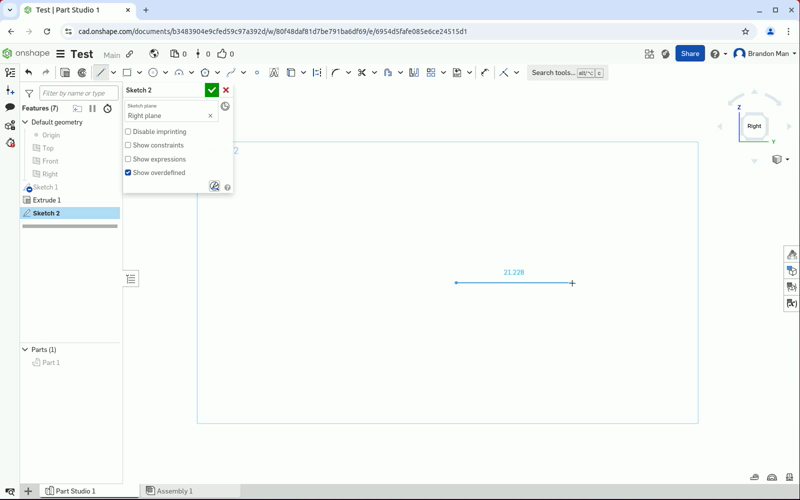
key_down(shift)
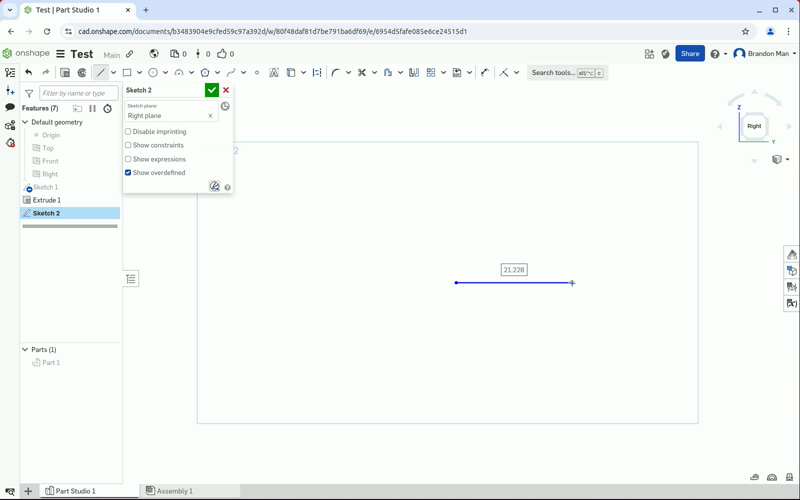
mouse_move(589, 282)
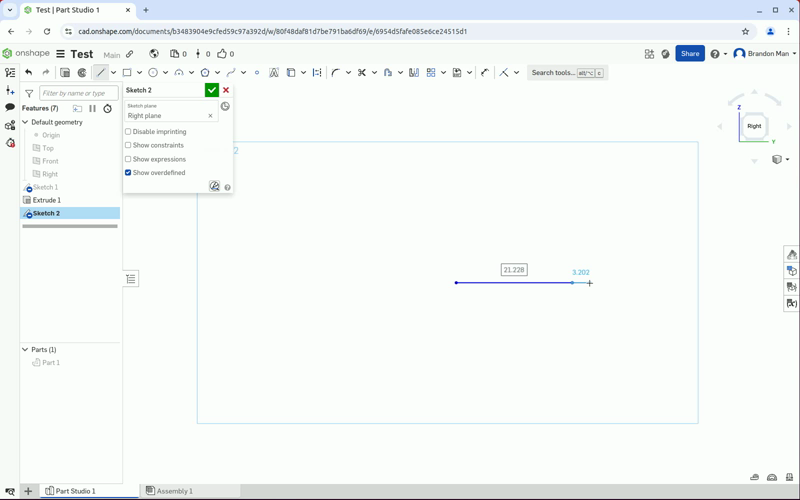
mouse_move(572, 281)
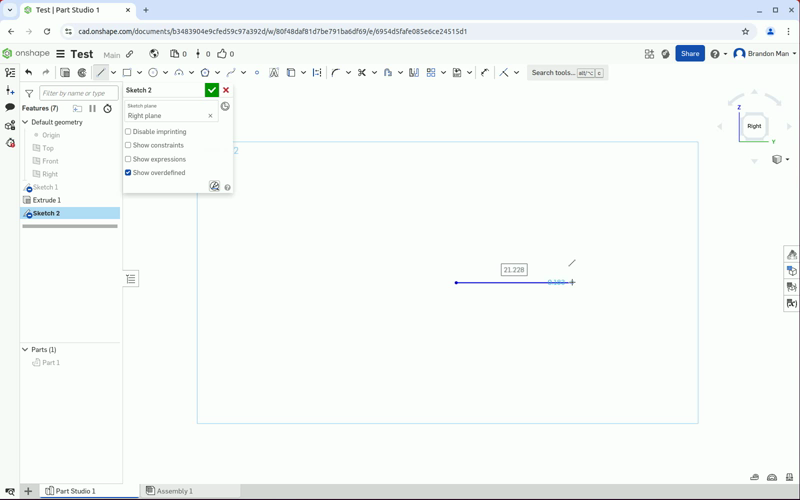
scroll(6)
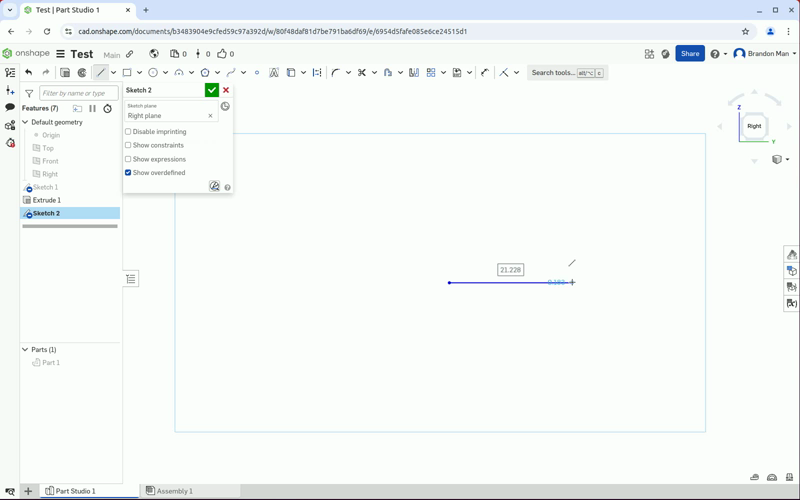
scroll(6)
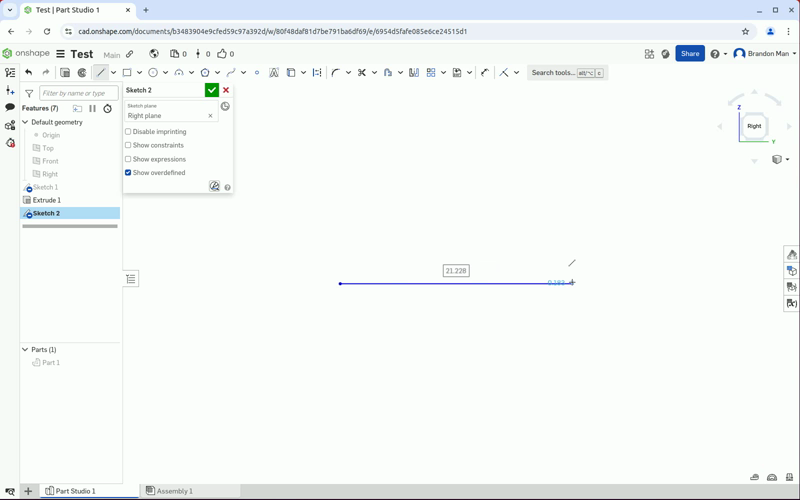
scroll(6)
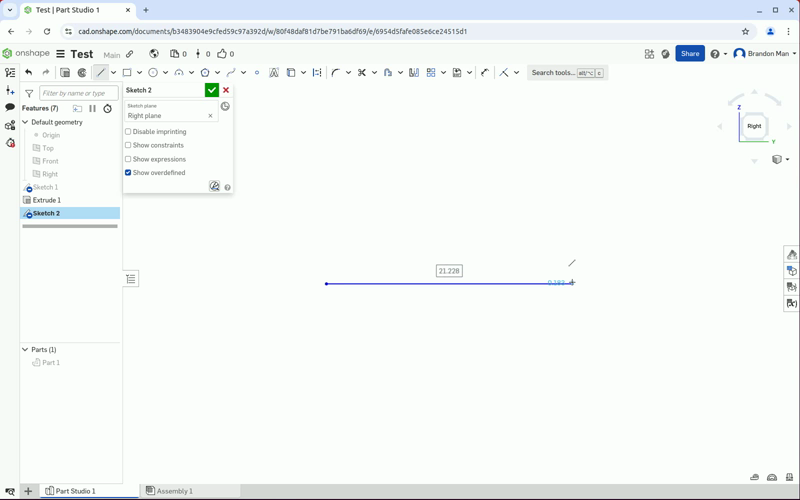
scroll(6)
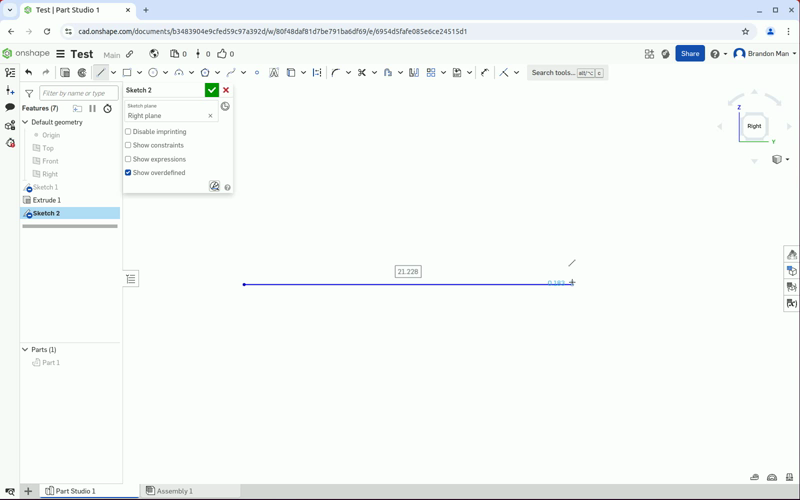
scroll(6)
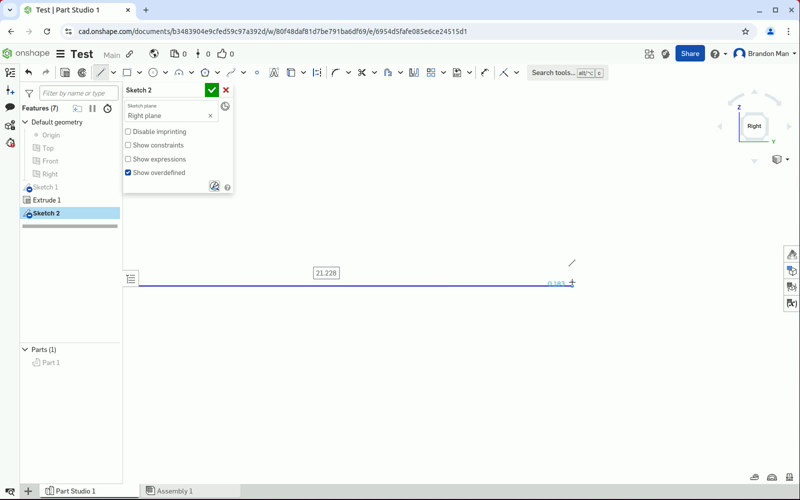
scroll(6)
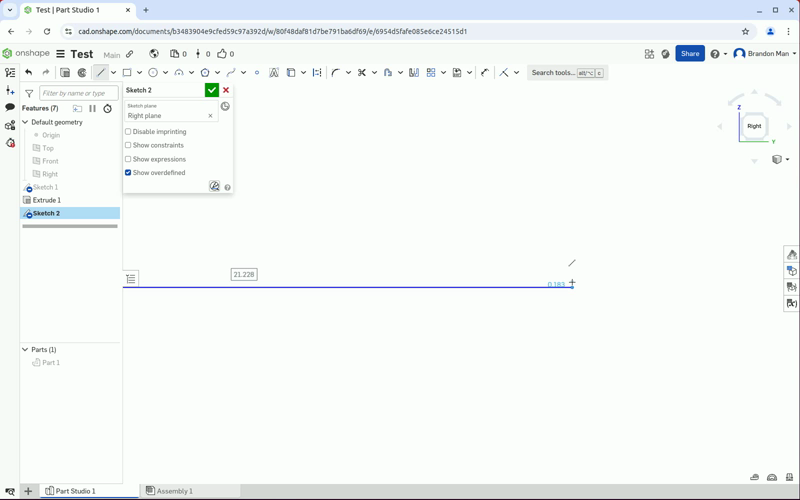
scroll(6)
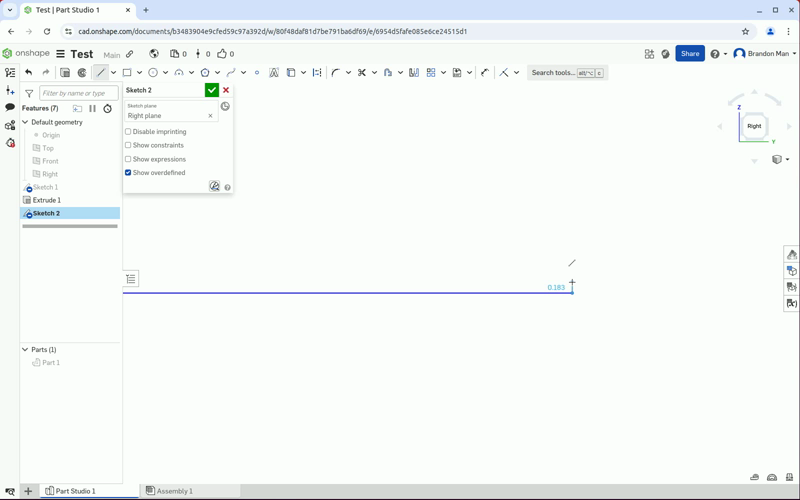
click(572, 281)
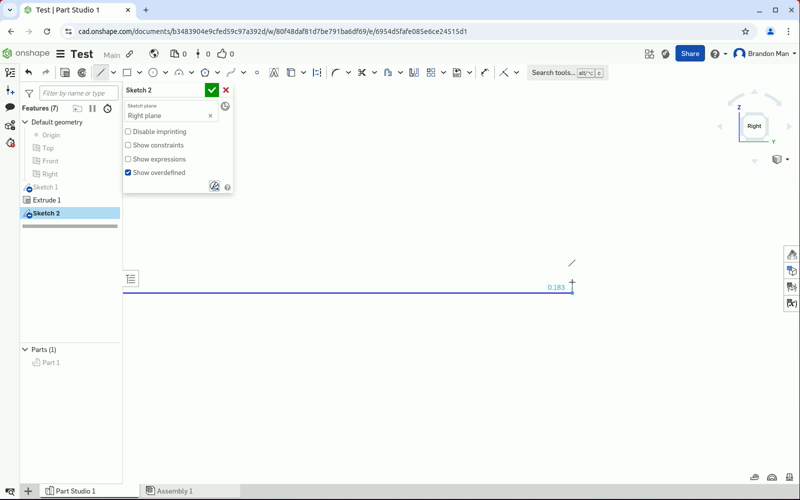
scroll(-6)
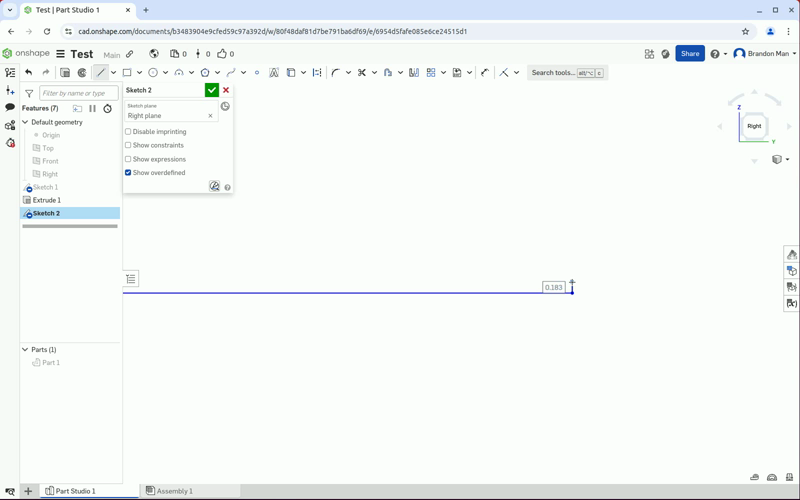
scroll(-6)
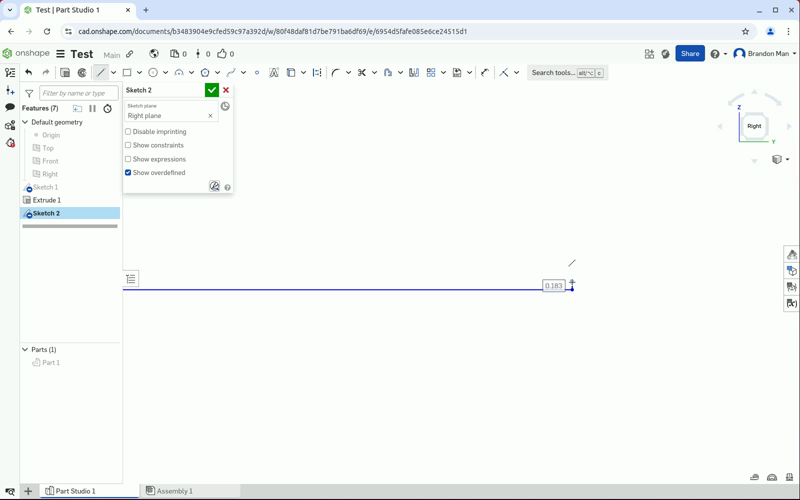
scroll(-6)
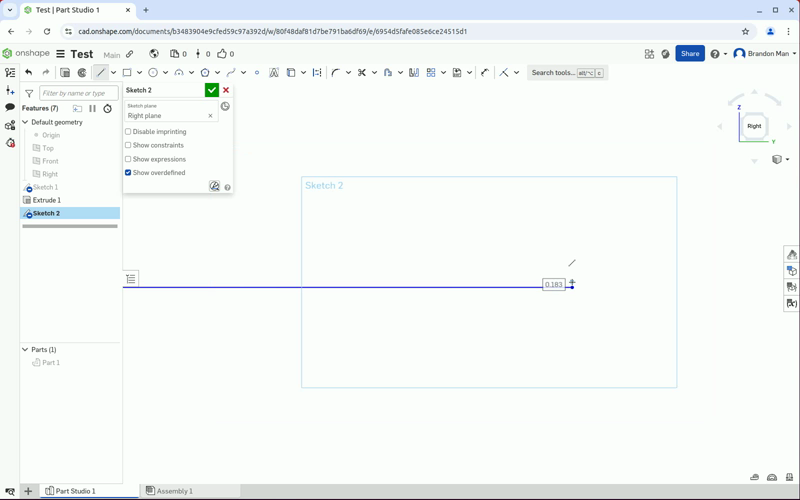
scroll(-6)
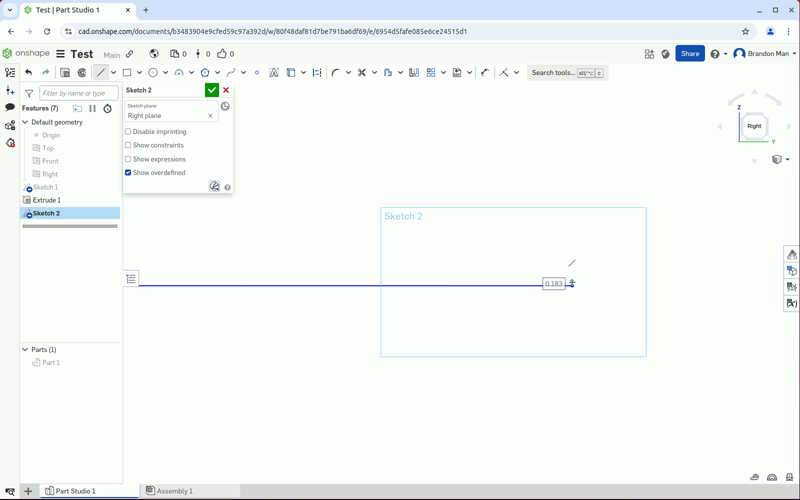
scroll(-6)
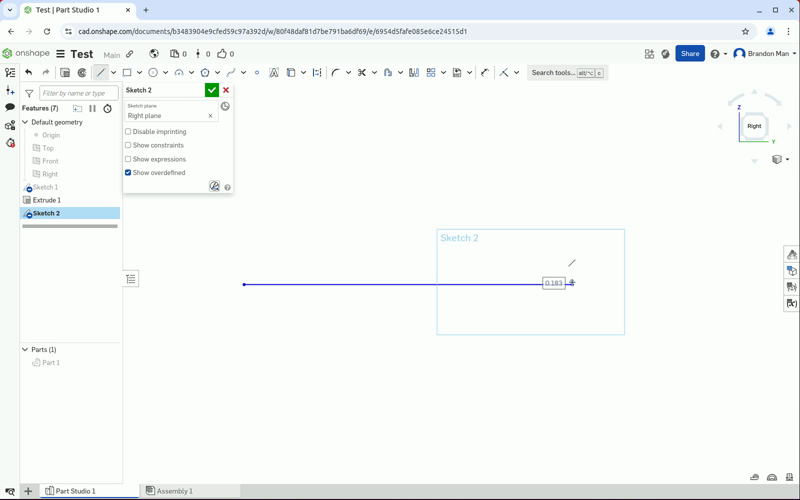
scroll(-6)
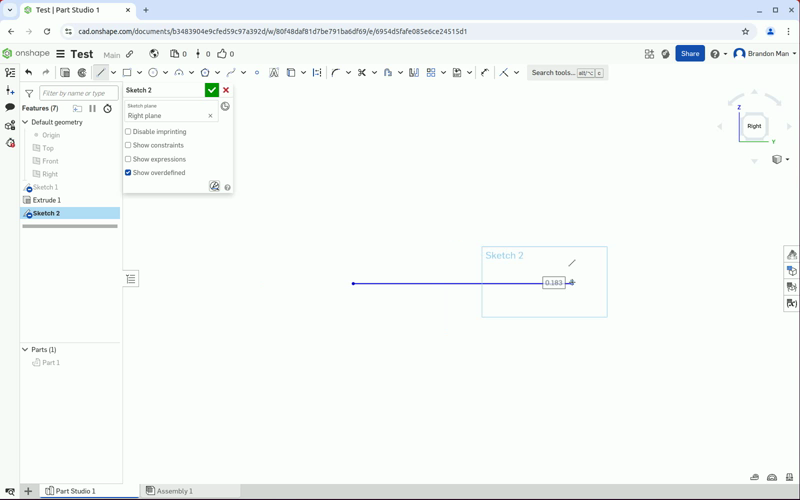
scroll(-6)
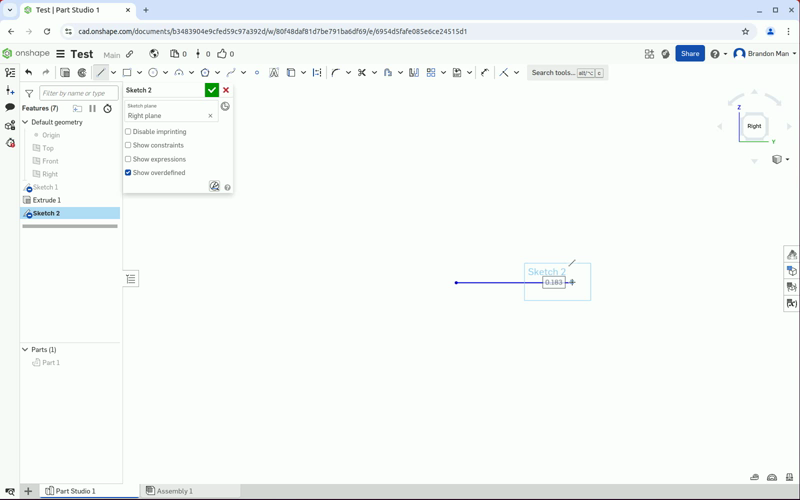
key_up(shift)
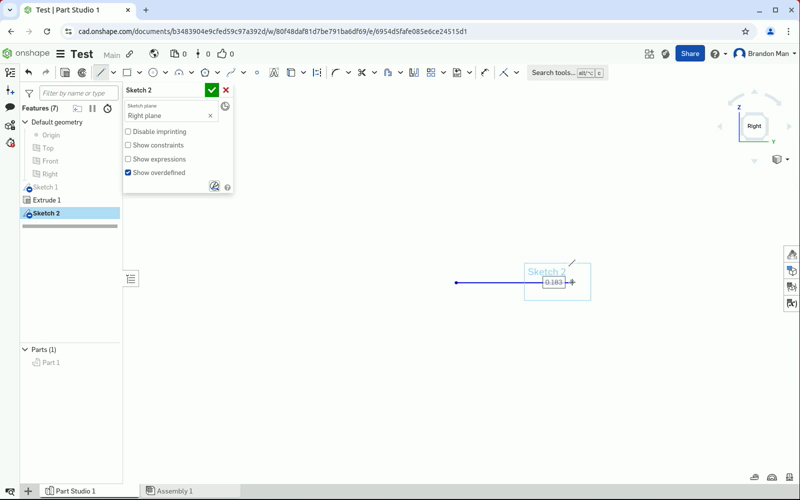
key(esc)
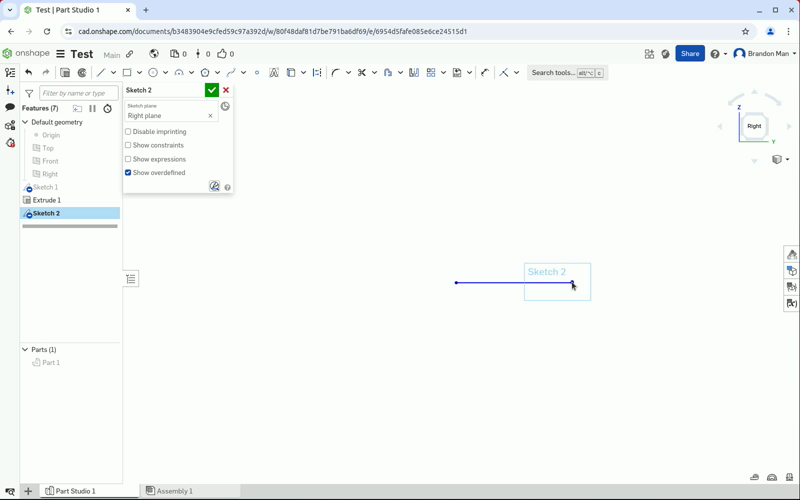
key(a)
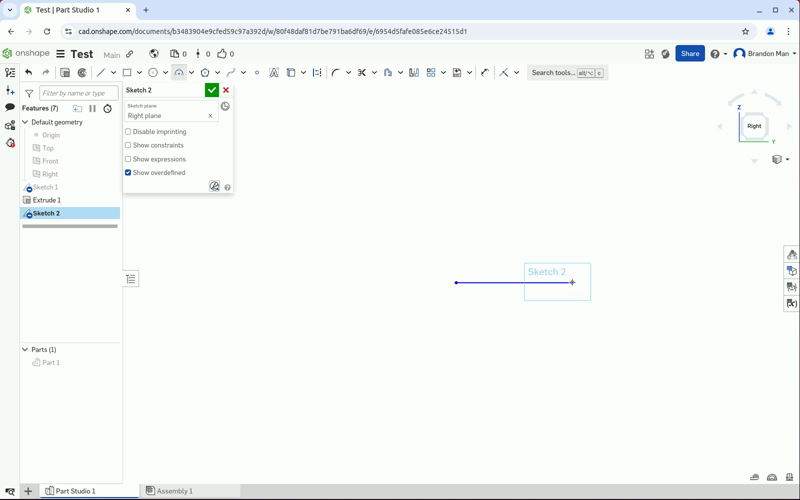
mouse_move(572, 281)
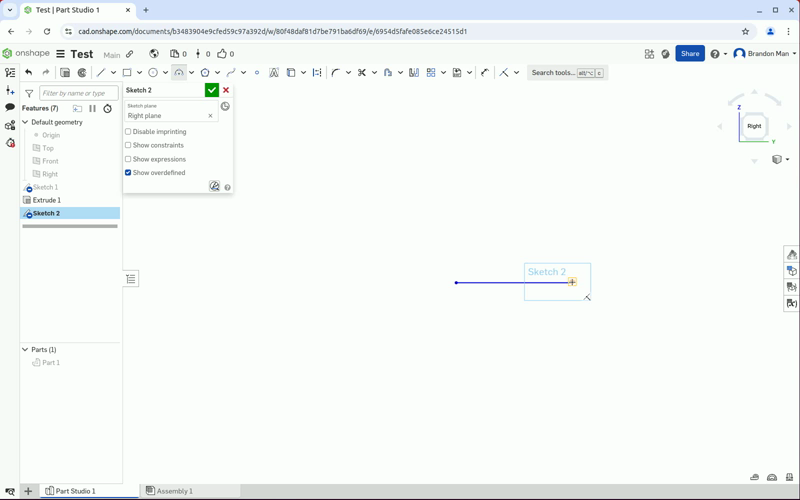
scroll(6)
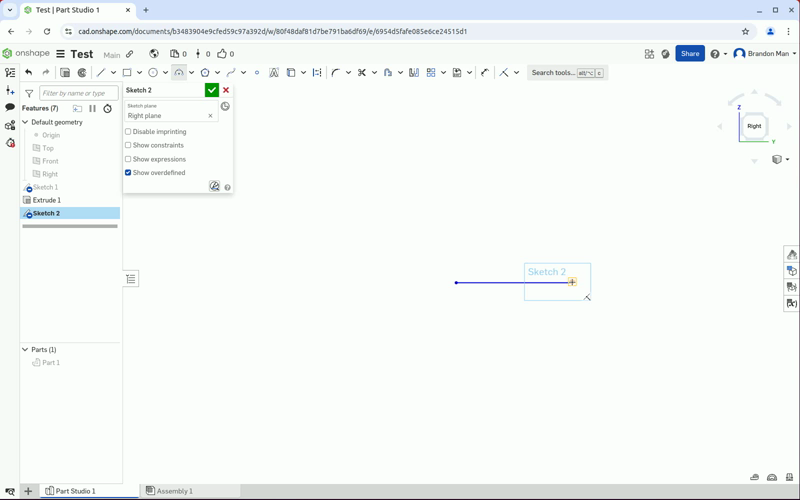
scroll(6)
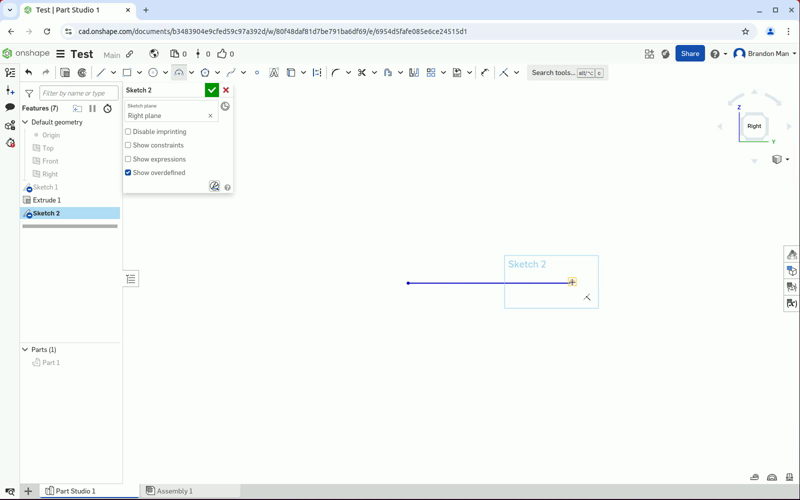
scroll(6)
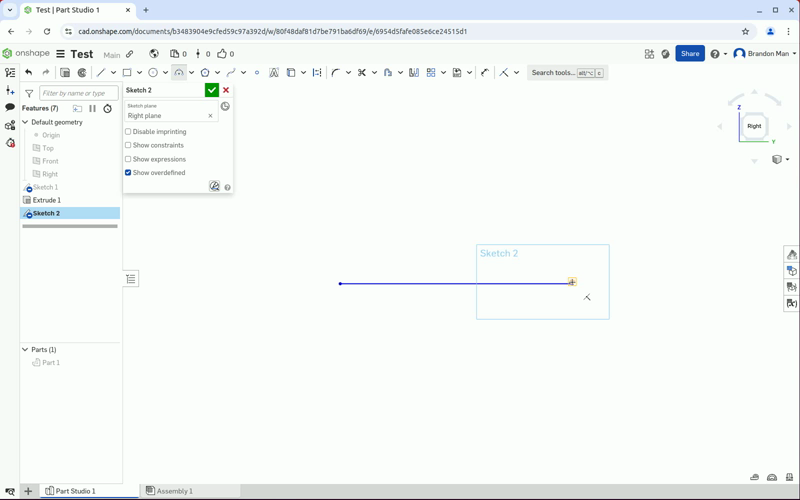
scroll(6)
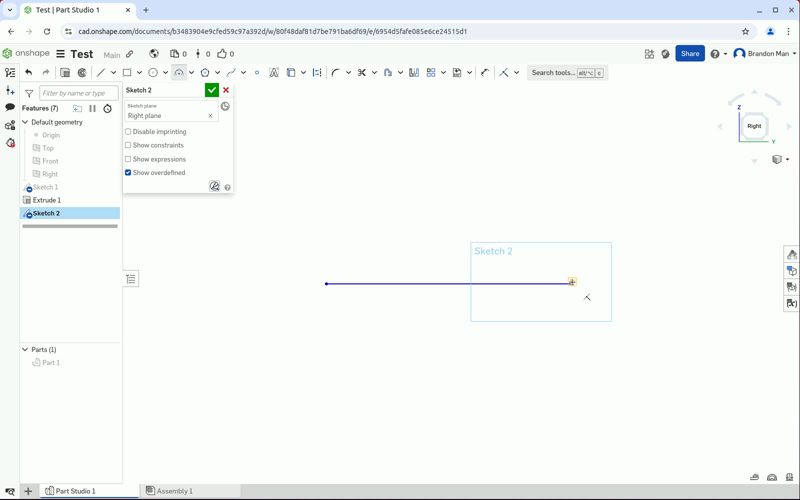
scroll(6)
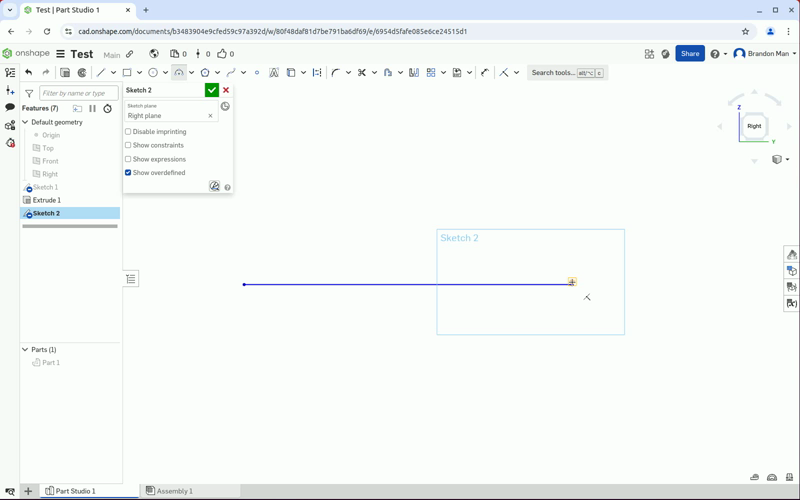
scroll(6)
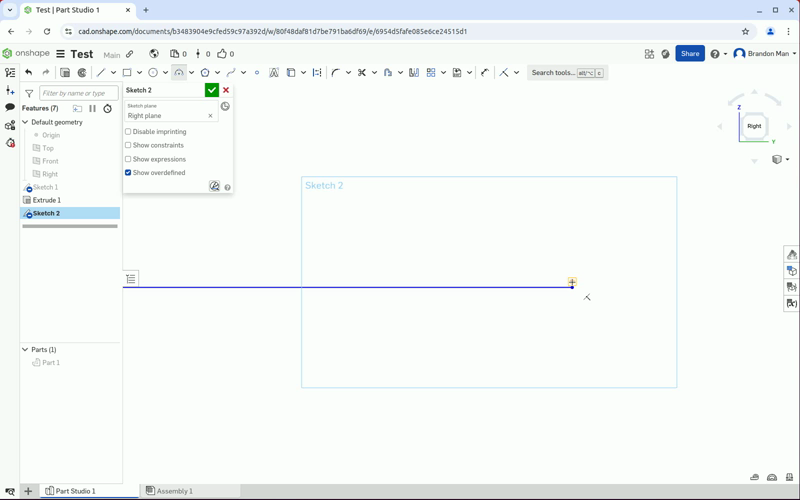
scroll(6)
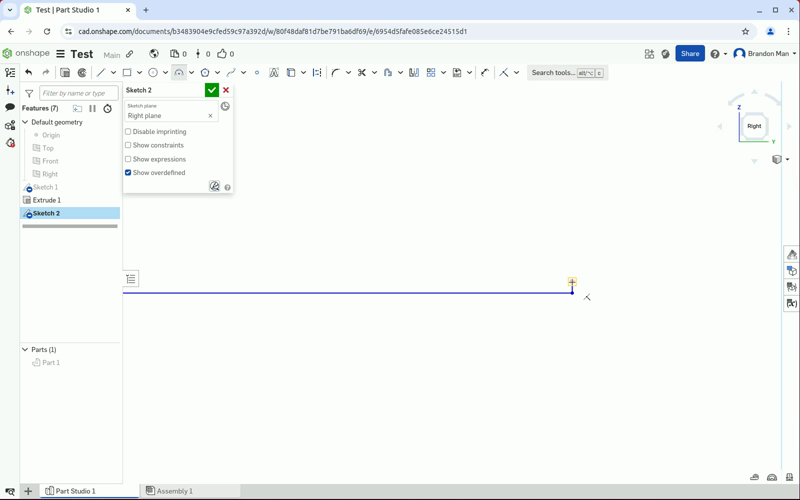
click(572, 281)
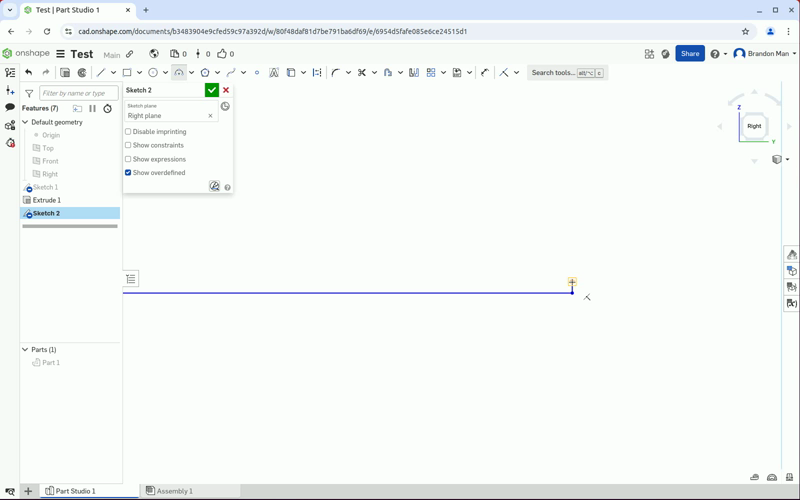
scroll(-6)
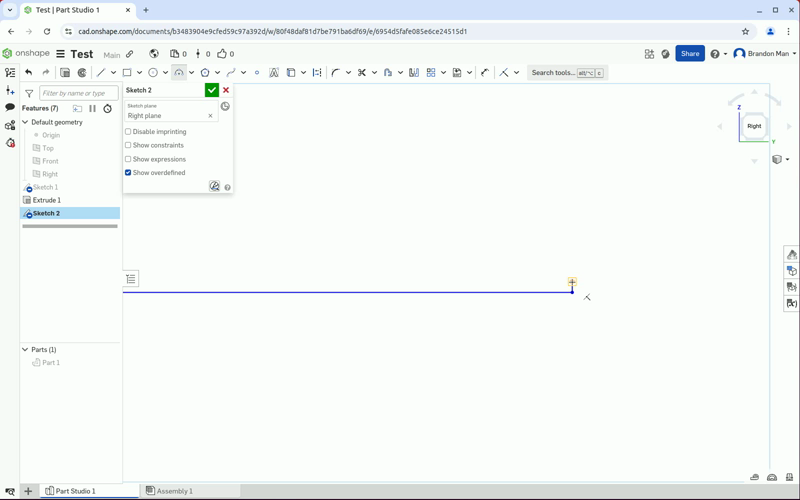
scroll(-6)
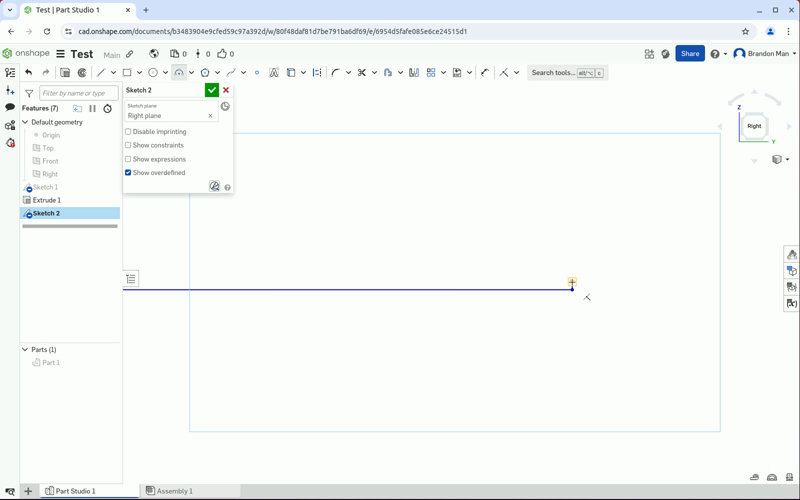
scroll(-6)
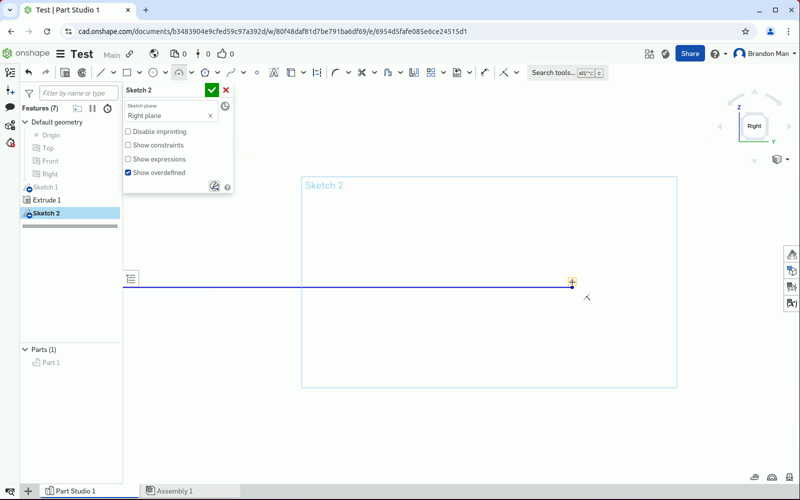
scroll(-6)
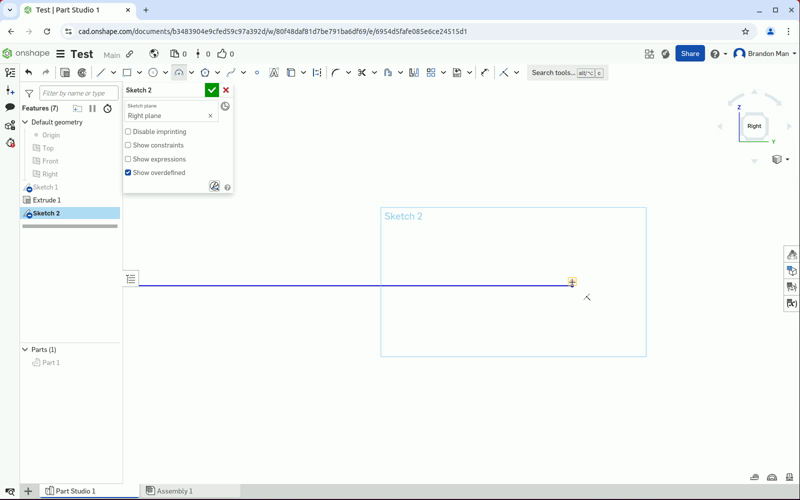
scroll(-6)
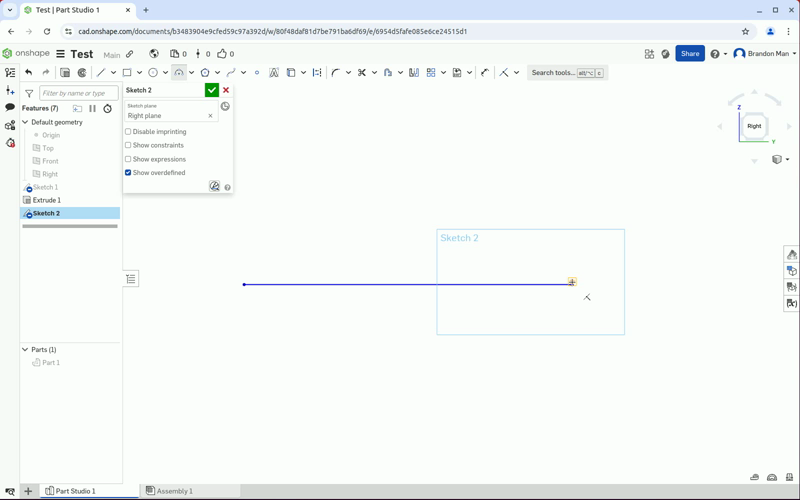
scroll(-6)
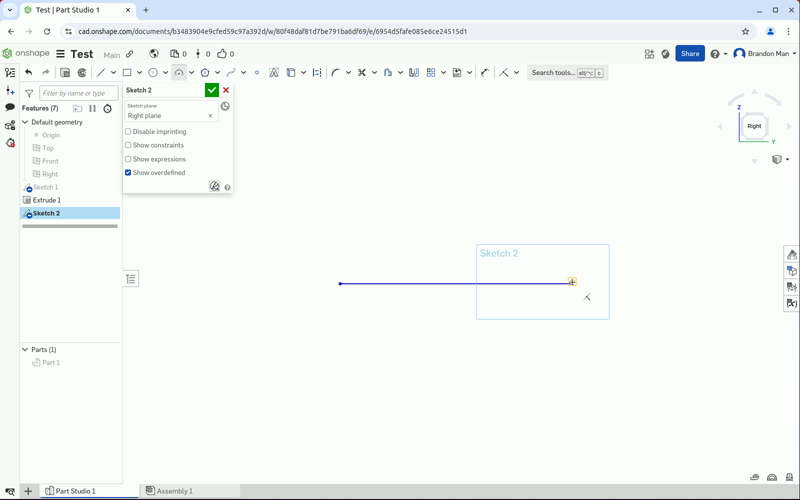
scroll(-6)
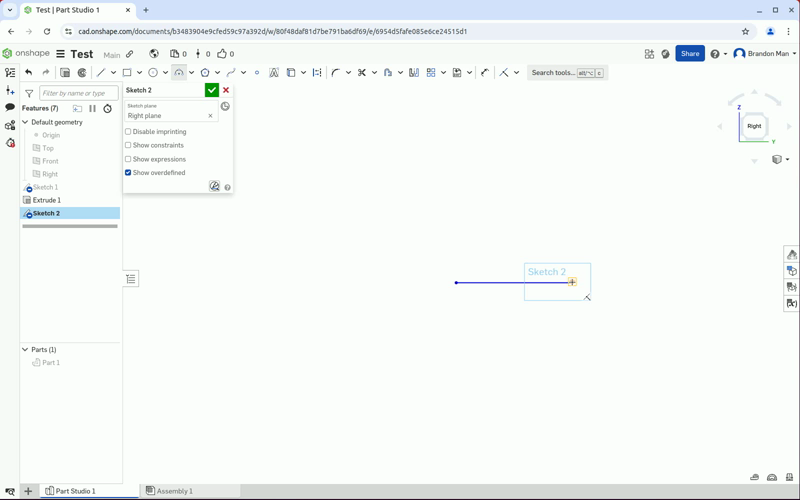
key_down(shift)
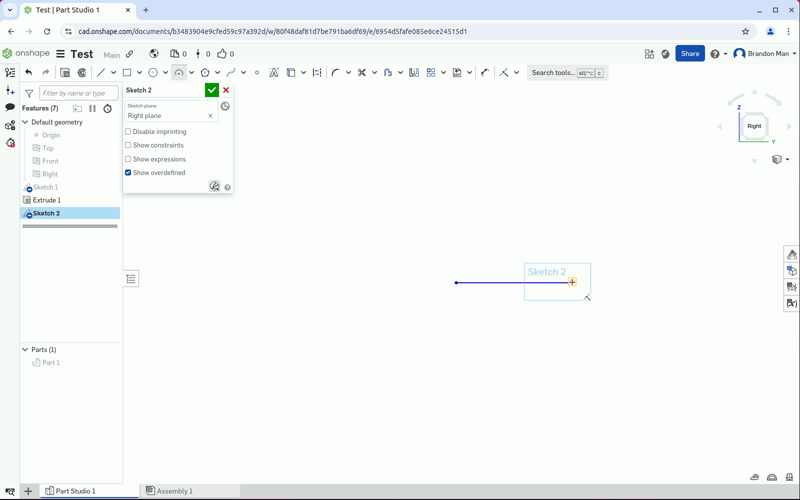
mouse_move(572, 280)
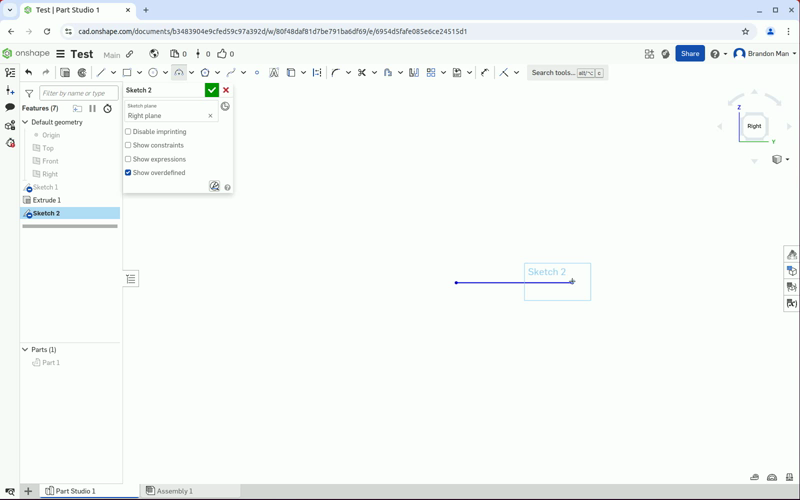
scroll(6)
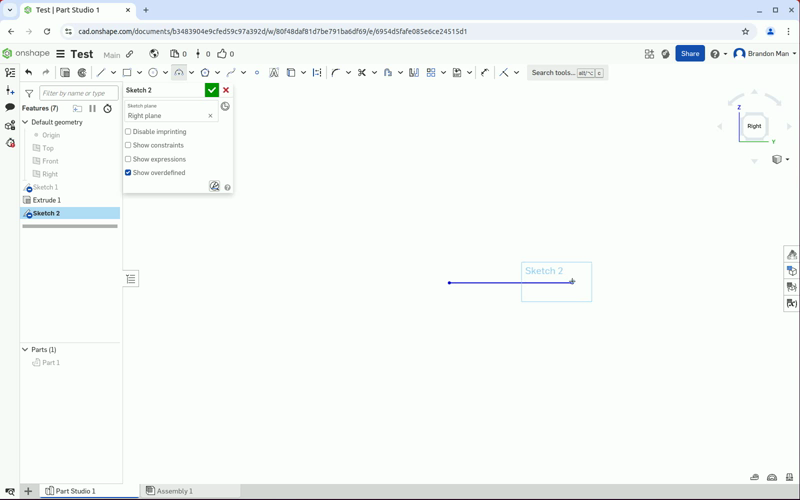
scroll(6)
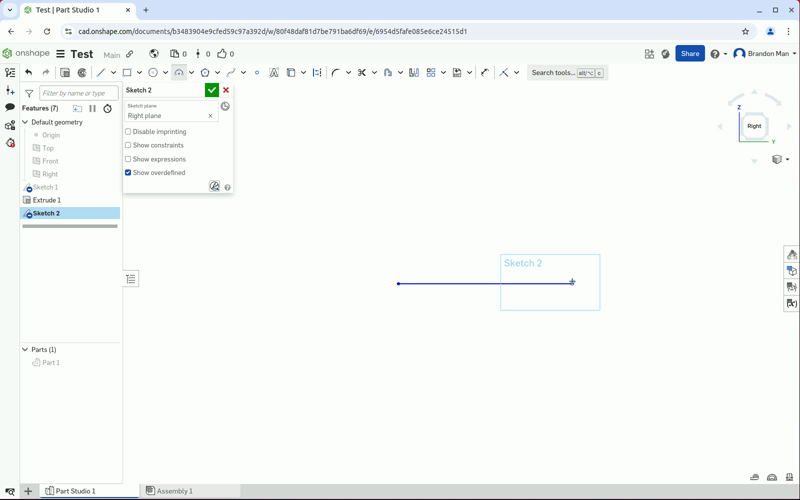
scroll(6)
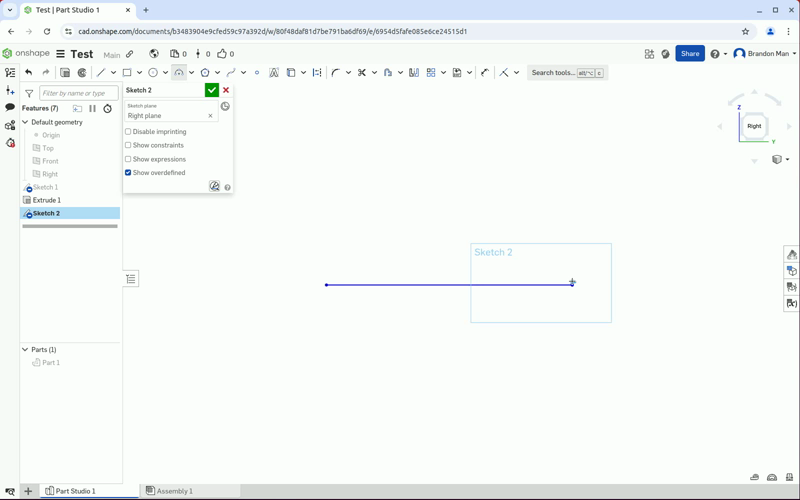
scroll(6)
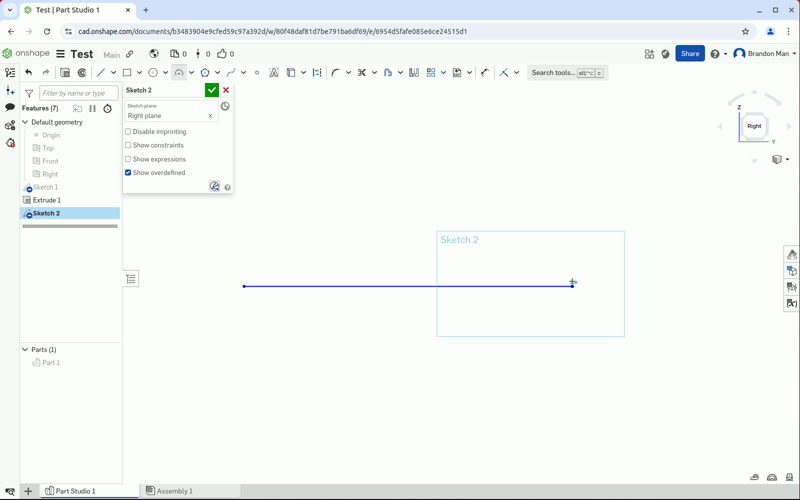
scroll(6)
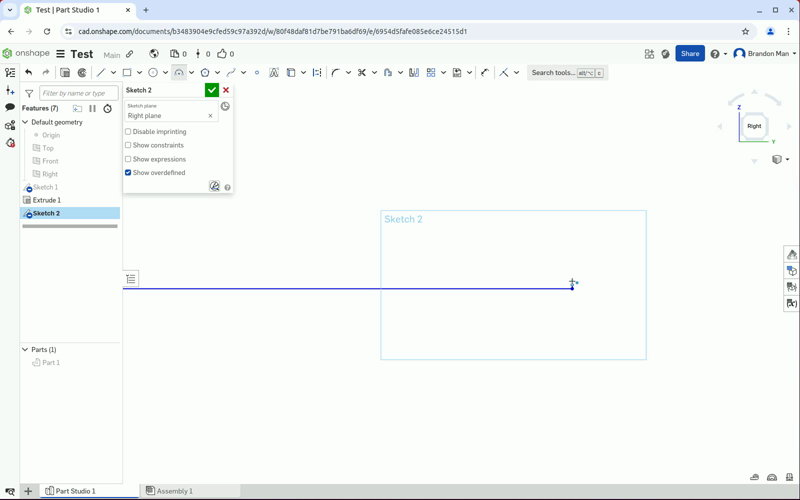
scroll(6)
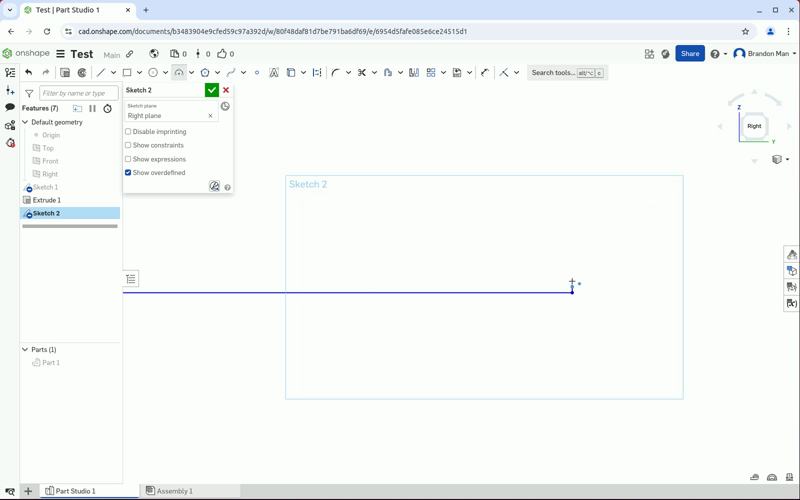
scroll(6)
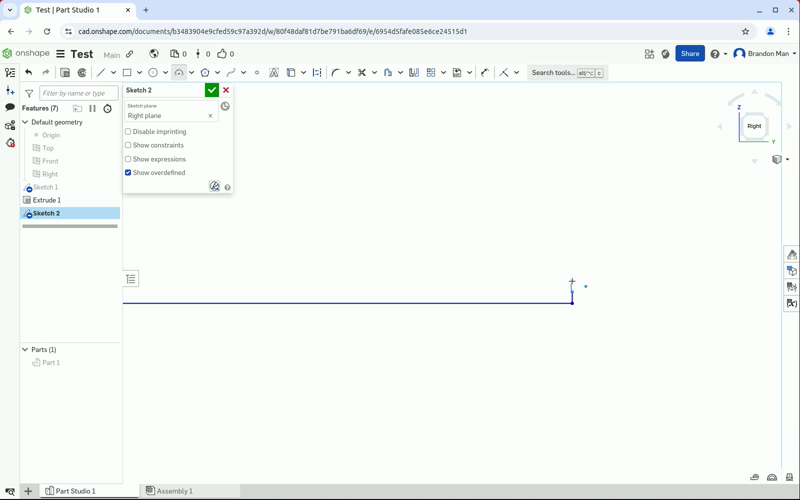
click(572, 280)
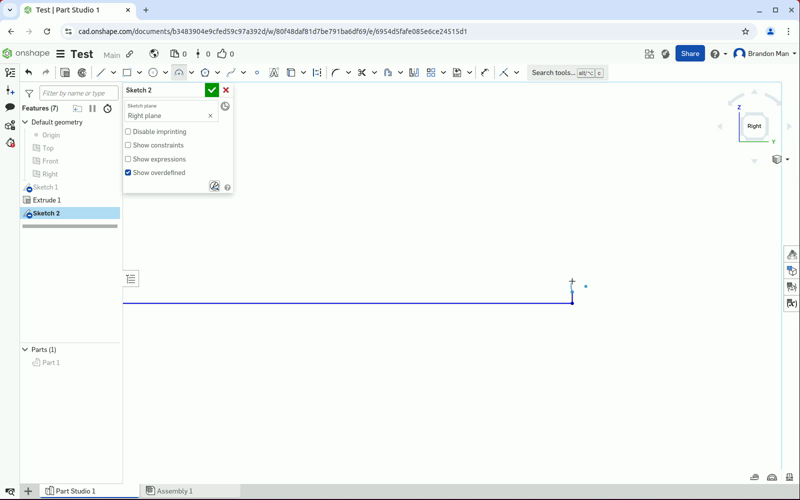
scroll(-6)
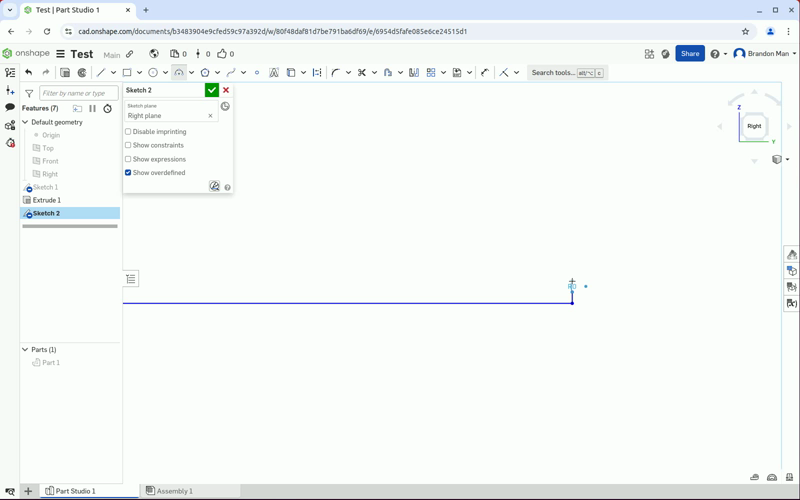
scroll(-6)
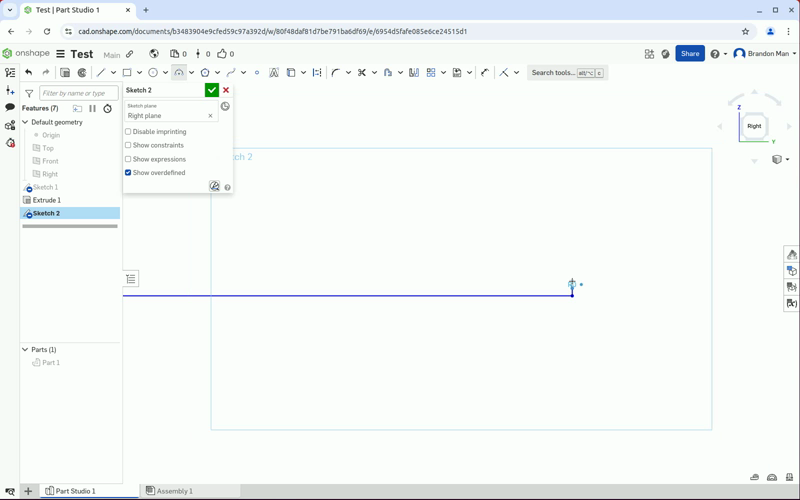
scroll(-6)
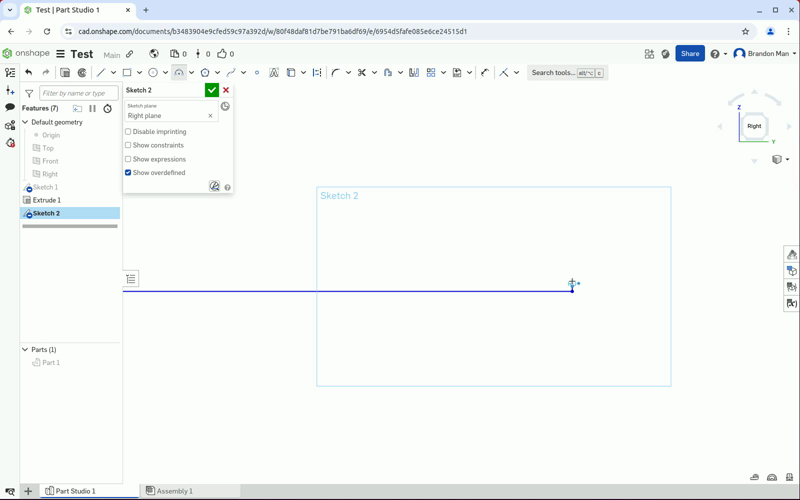
scroll(-6)
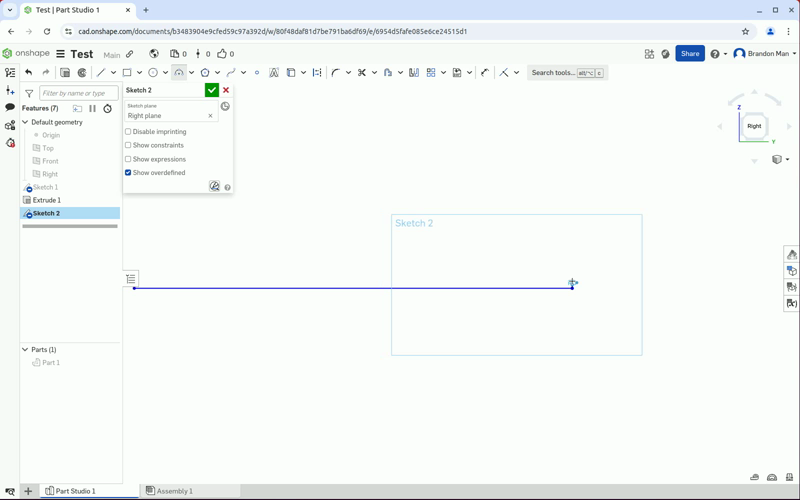
scroll(-6)
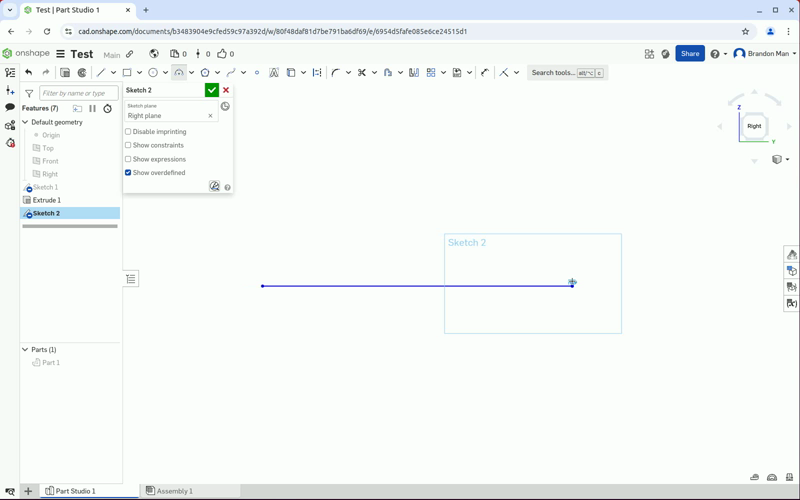
scroll(-6)
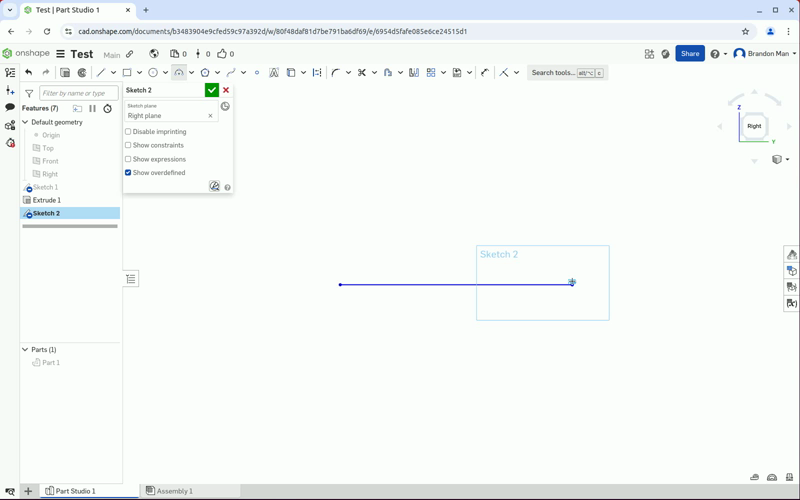
scroll(-6)
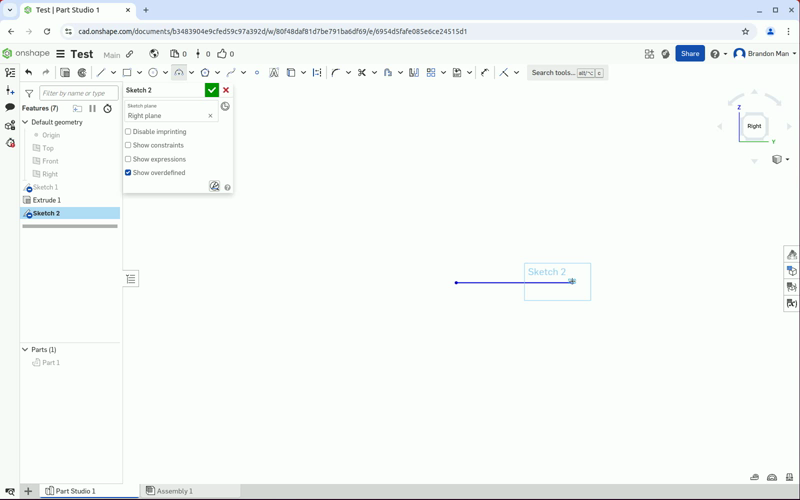
mouse_move(572, 281)
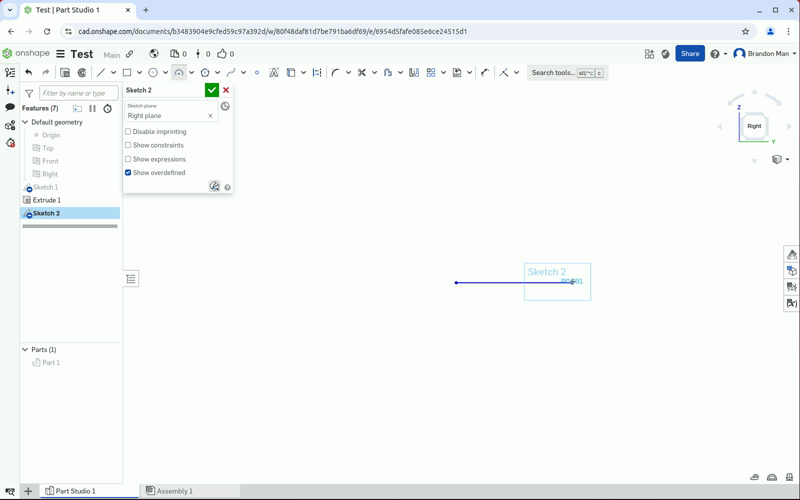
scroll(6)
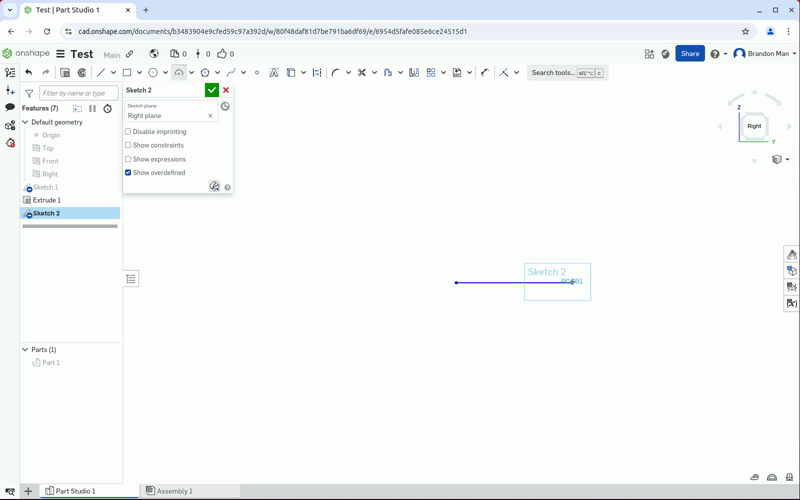
scroll(6)
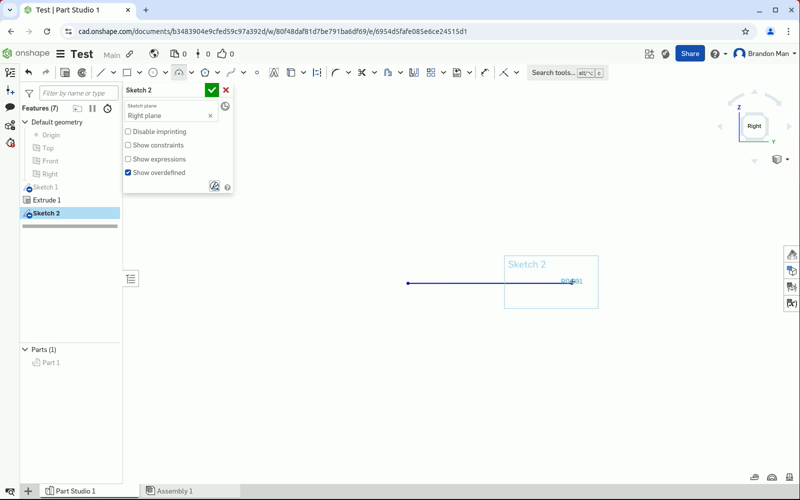
scroll(6)
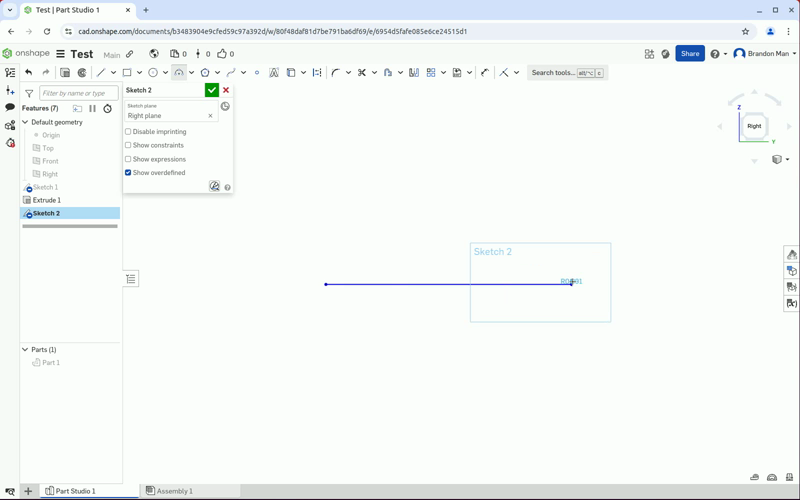
scroll(6)
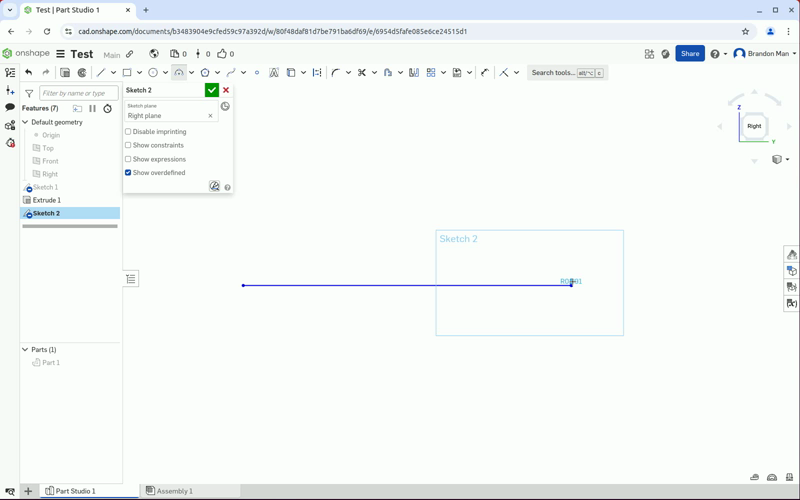
scroll(6)
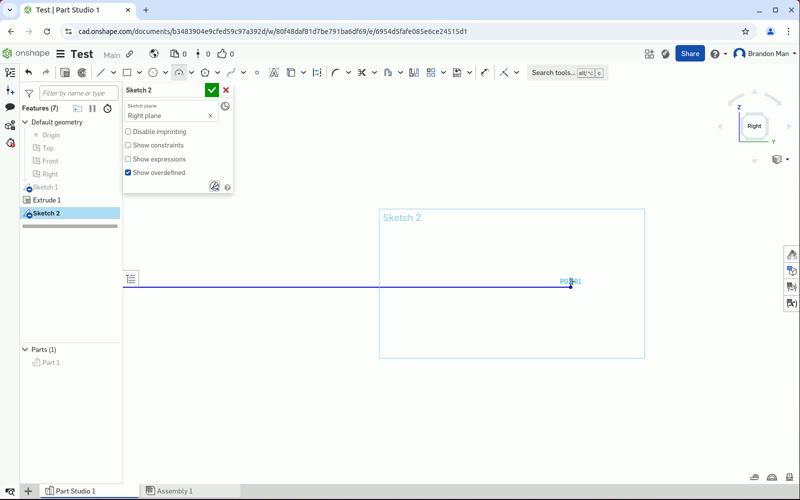
scroll(6)
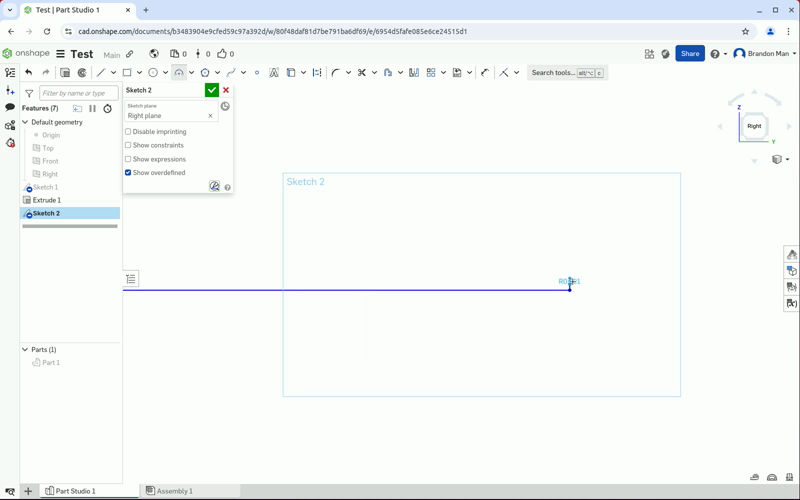
scroll(6)
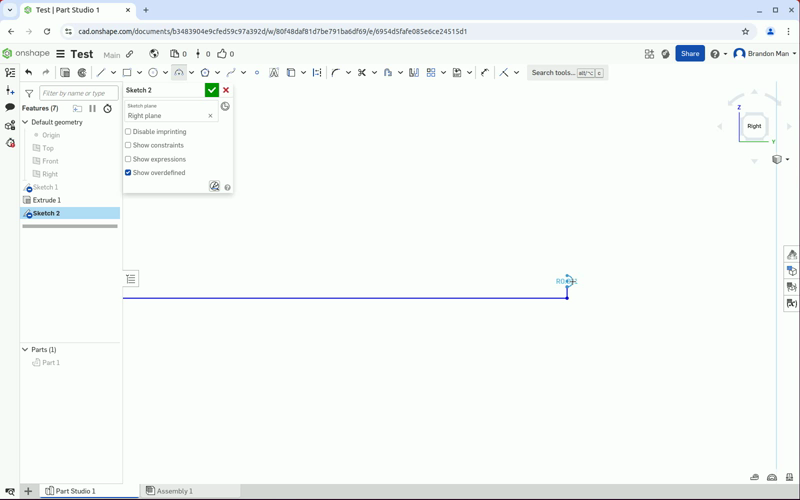
click(572, 281)
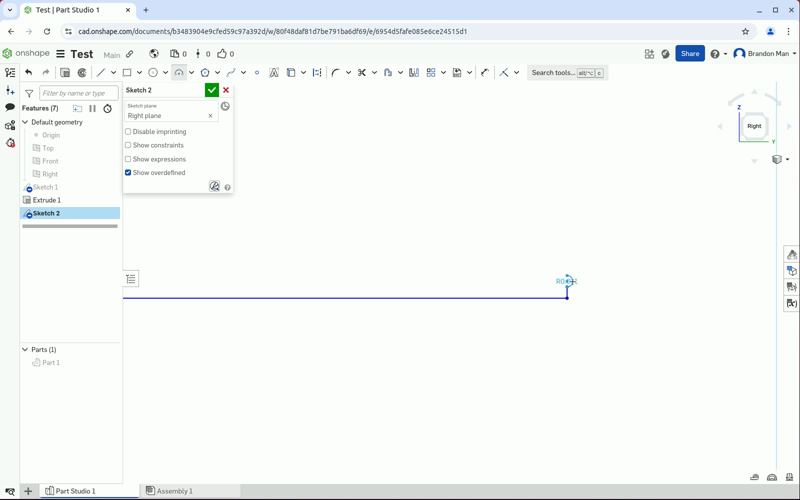
scroll(-6)
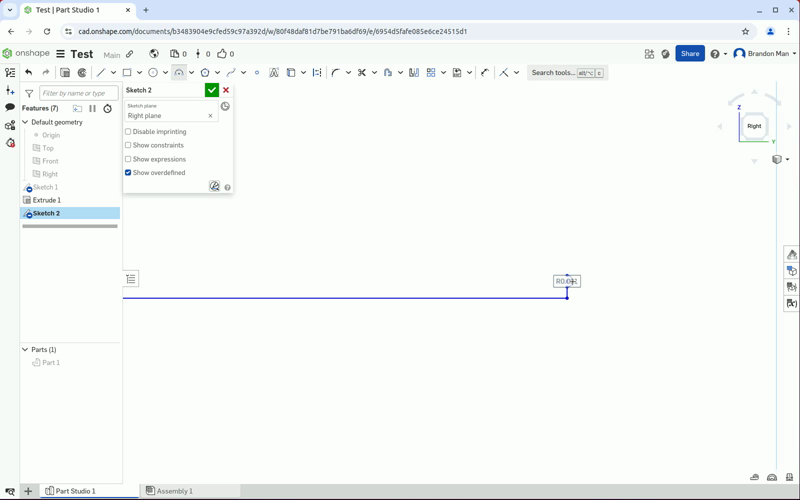
scroll(-6)
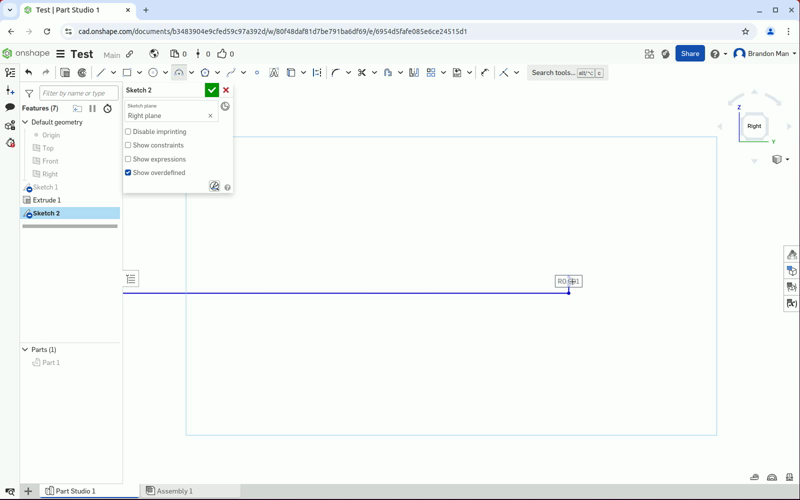
scroll(-6)
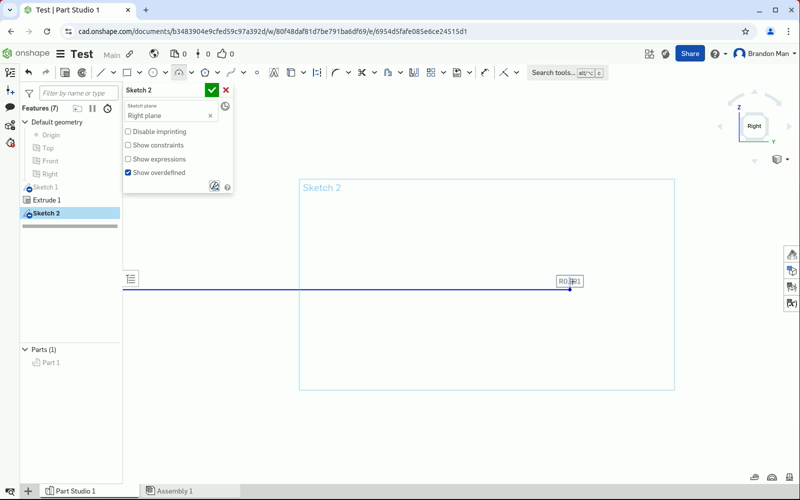
scroll(-6)
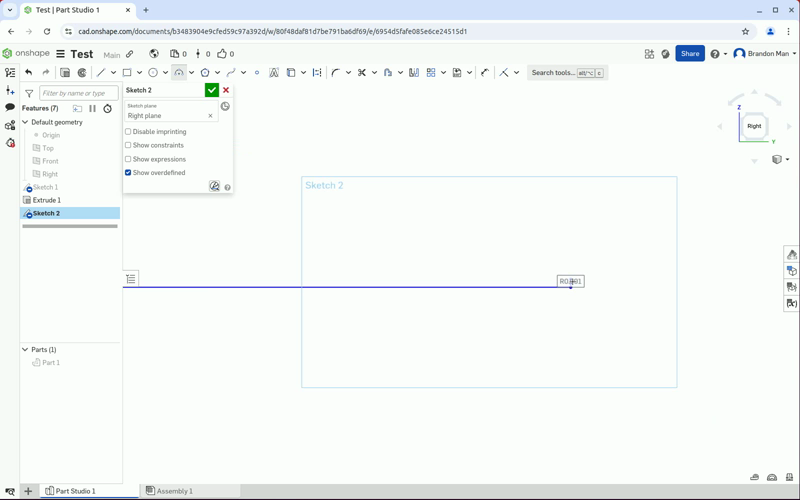
scroll(-6)
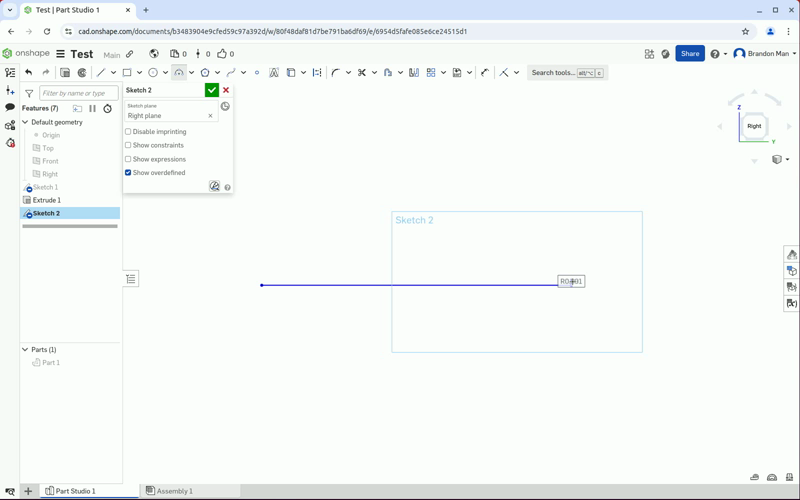
scroll(-6)
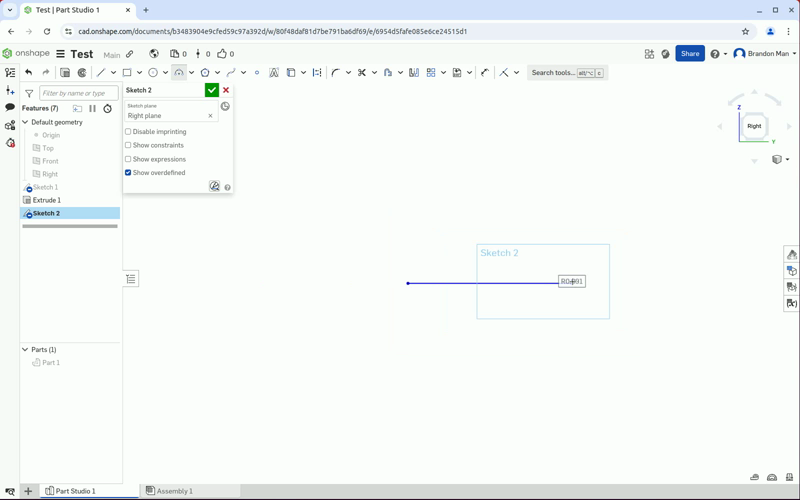
scroll(-6)
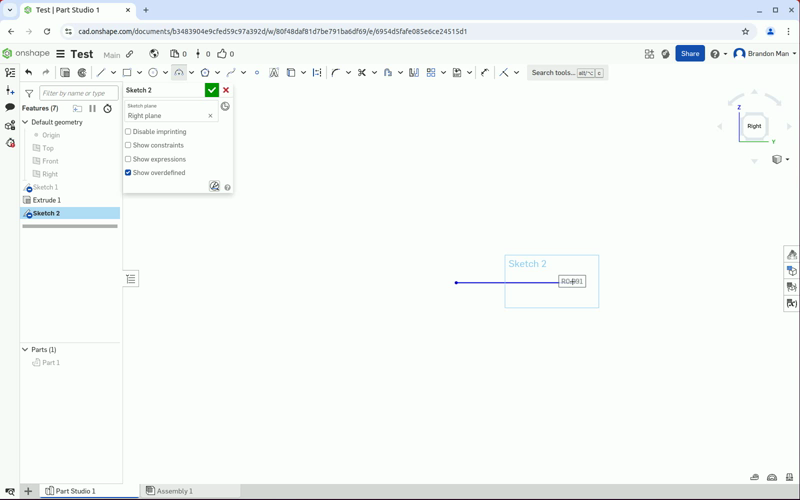
key_up(shift)
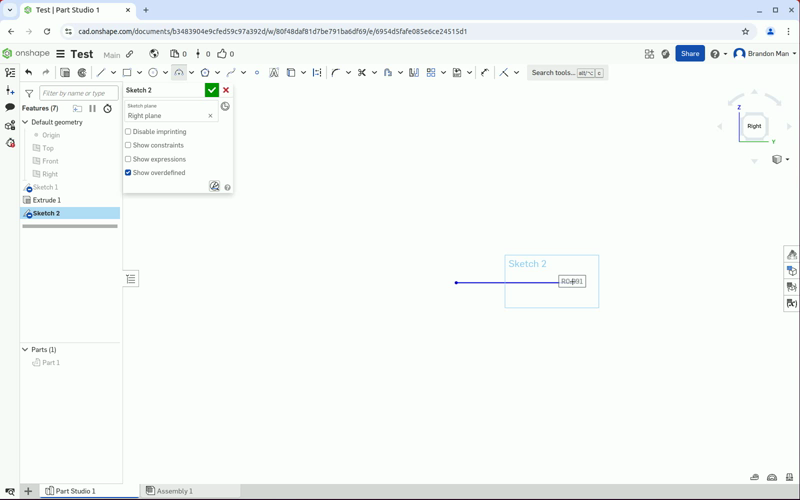
key(esc)
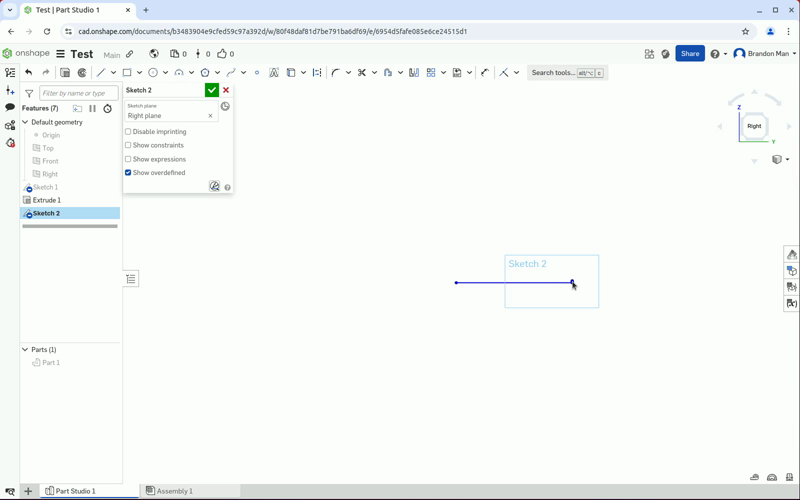
key(l)
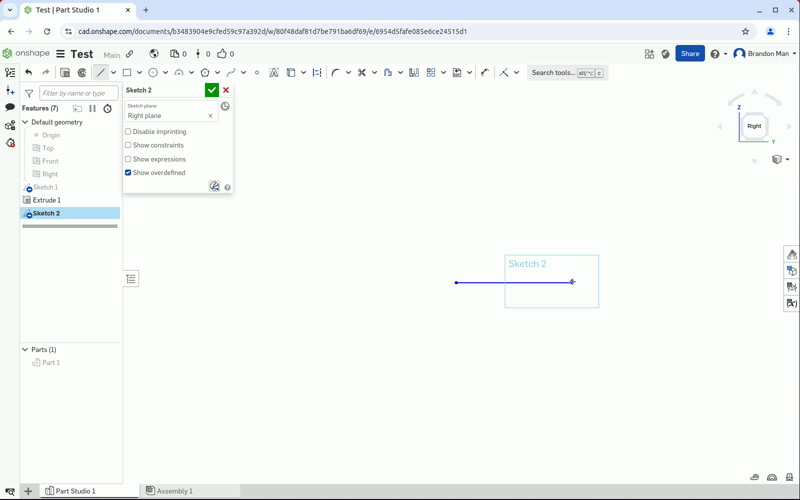
mouse_move(572, 280)
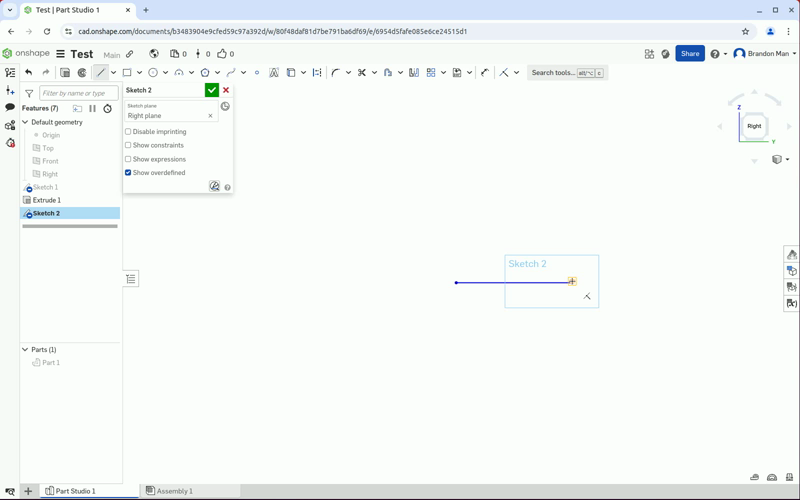
scroll(6)
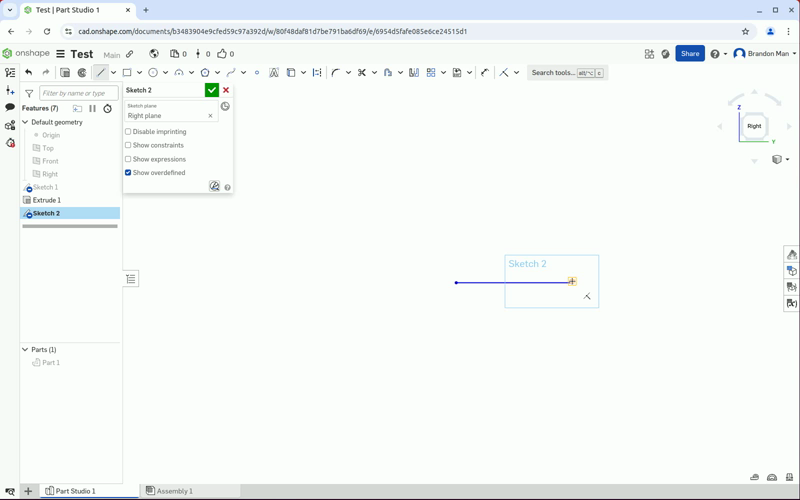
scroll(6)
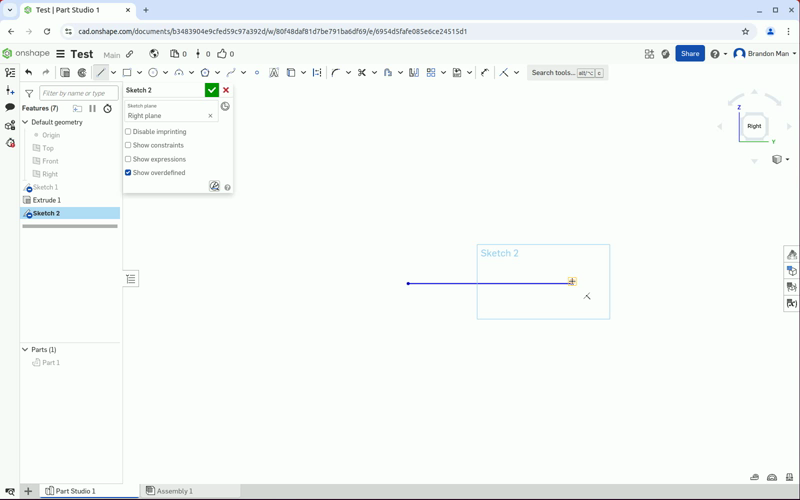
scroll(6)
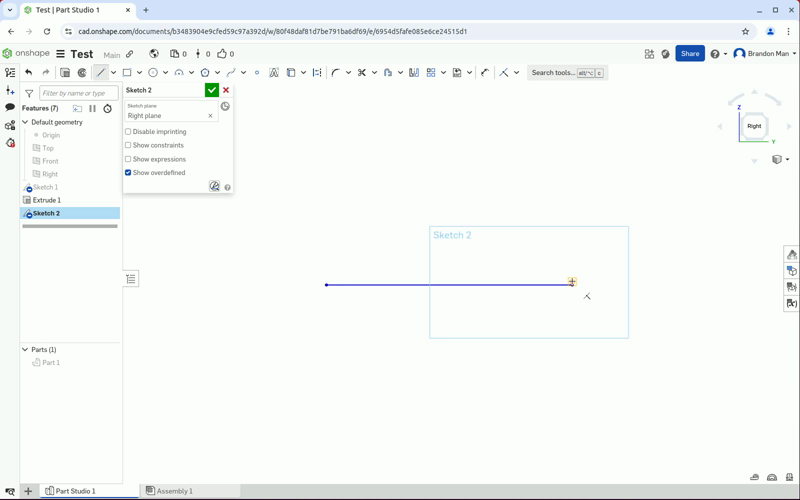
scroll(6)
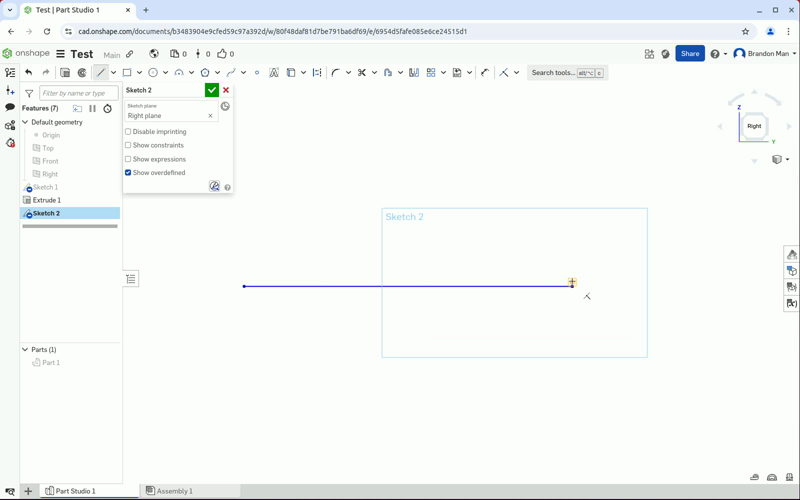
scroll(6)
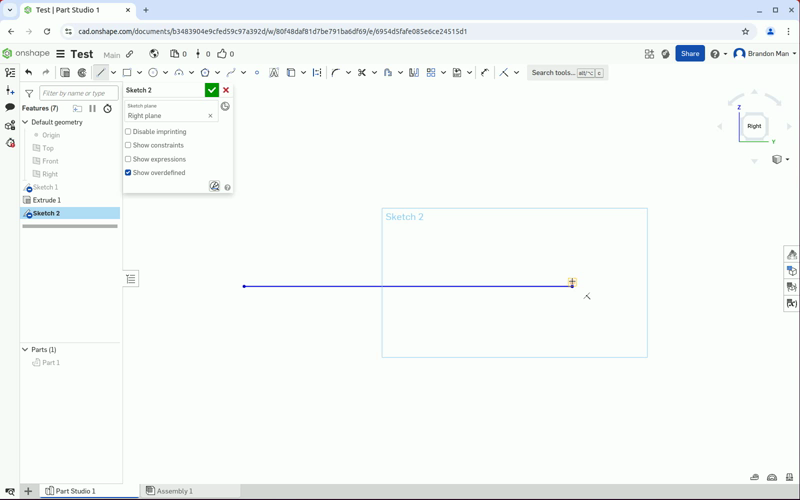
scroll(6)
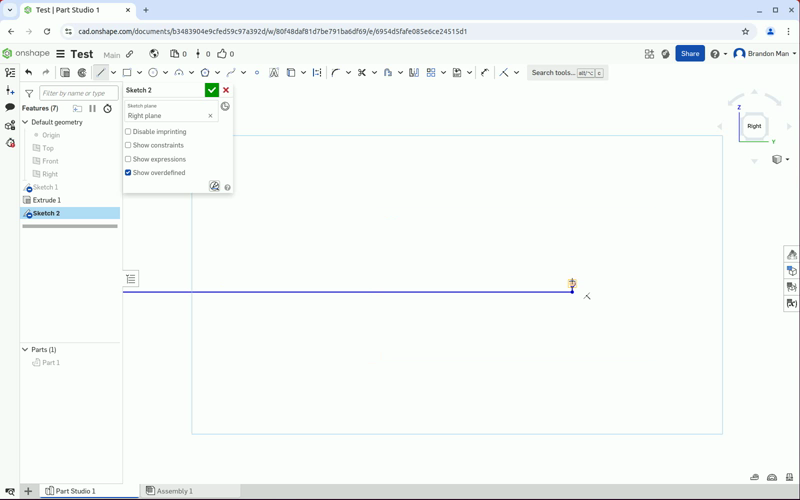
scroll(6)
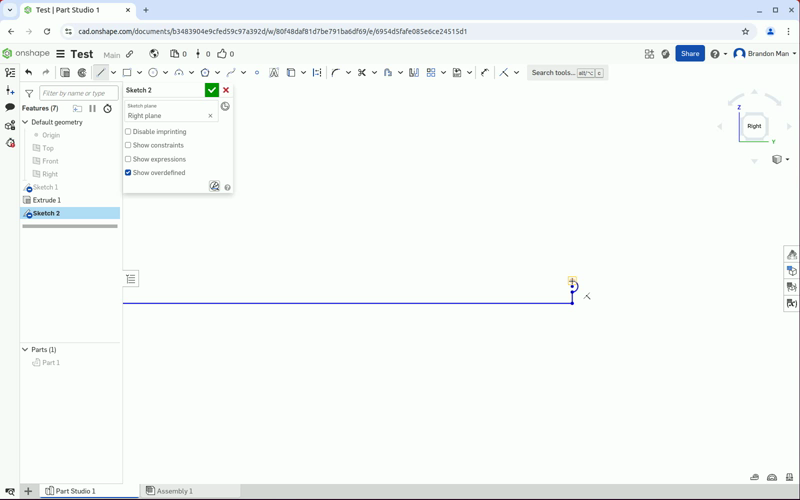
click(572, 280)
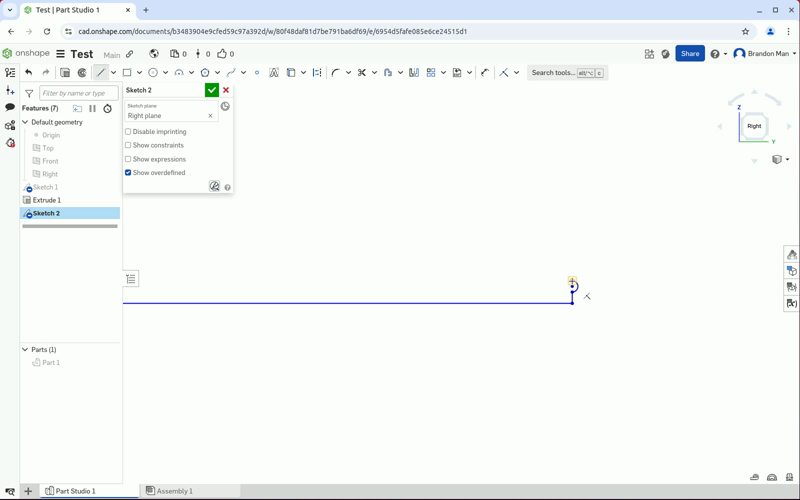
scroll(-6)
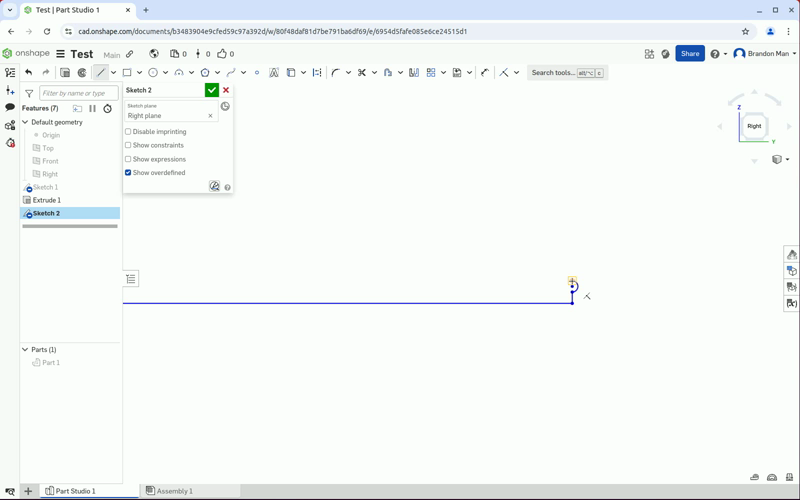
scroll(-6)
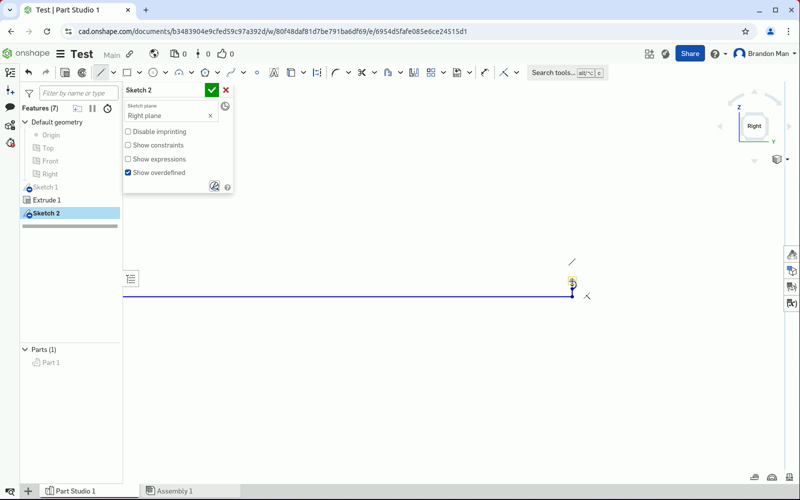
scroll(-6)
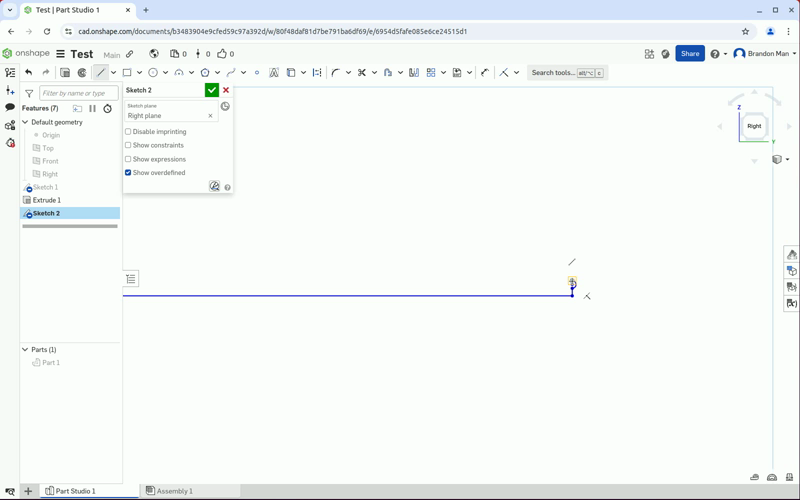
scroll(-6)
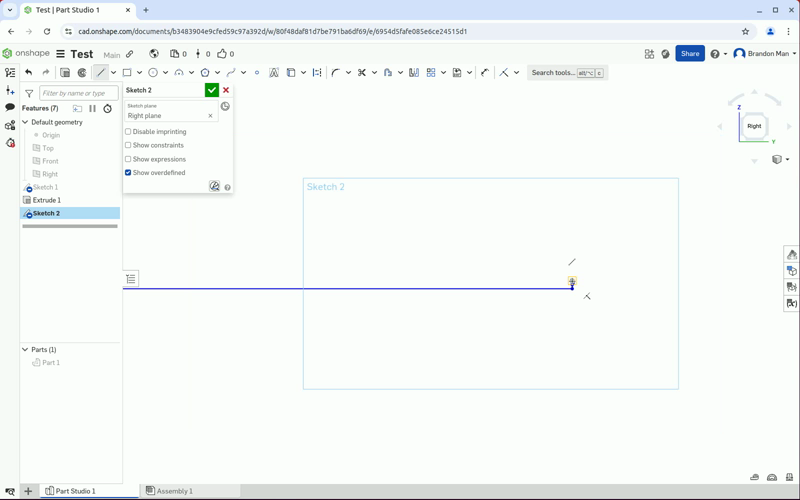
scroll(-6)
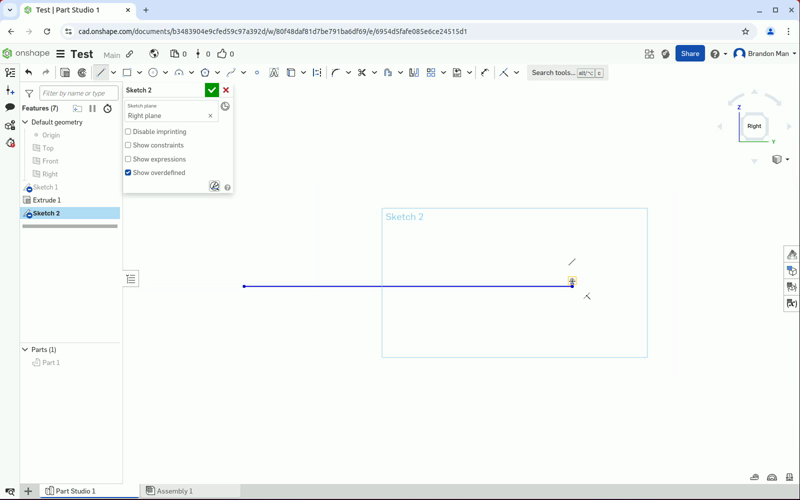
scroll(-6)
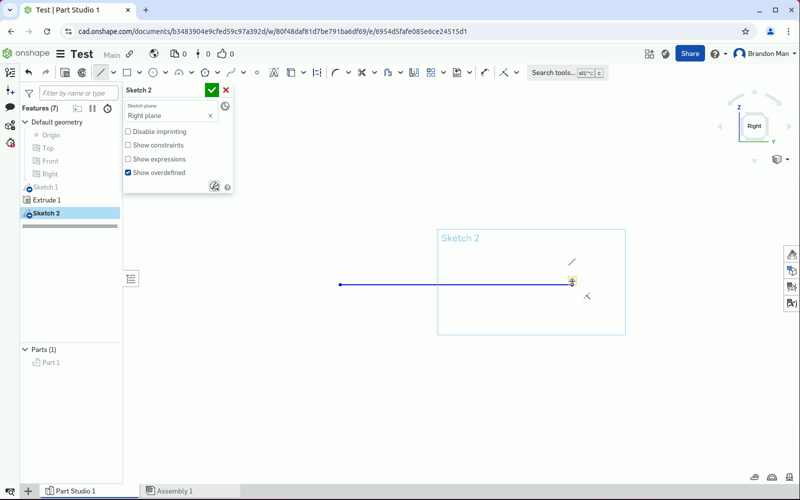
scroll(-6)
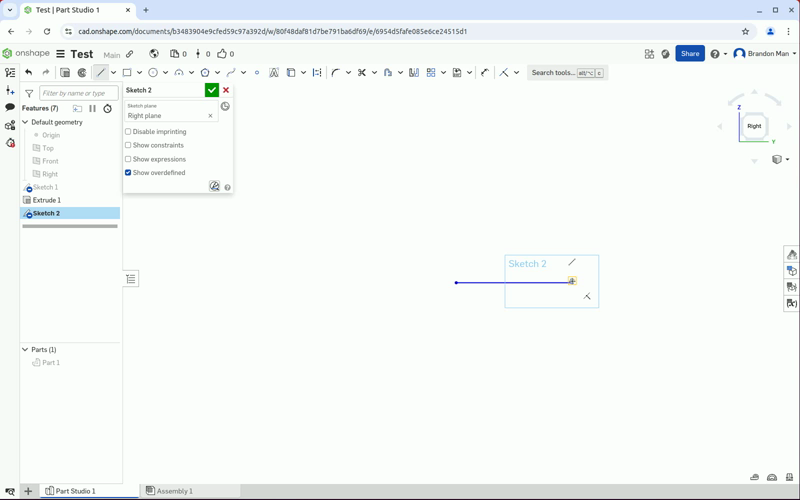
key_down(shift)
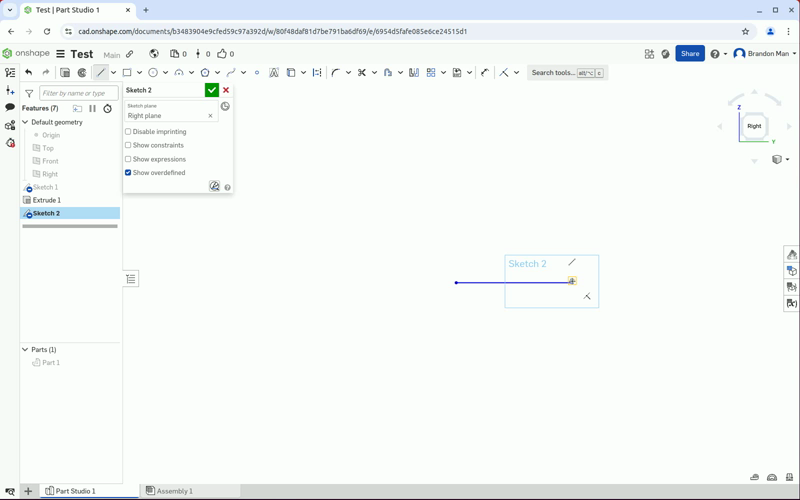
mouse_move(589, 280)
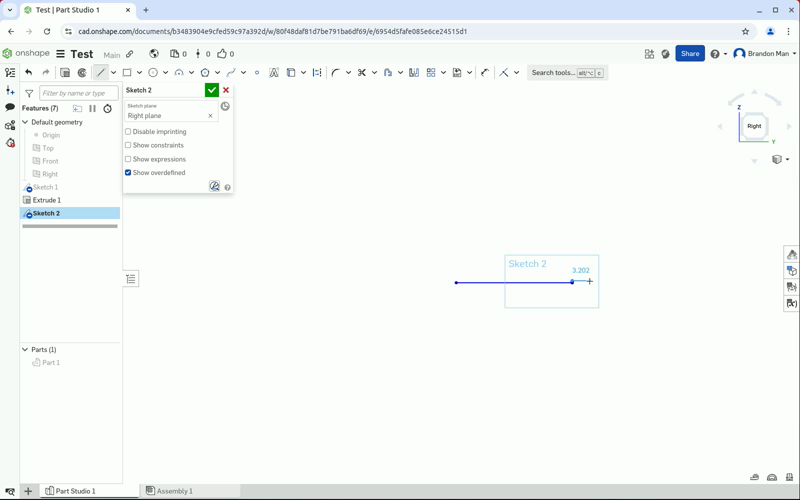
mouse_move(572, 279)
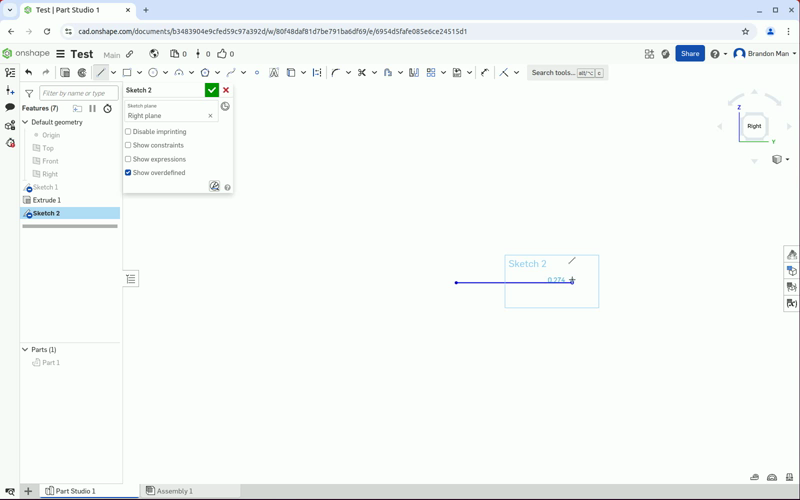
scroll(6)
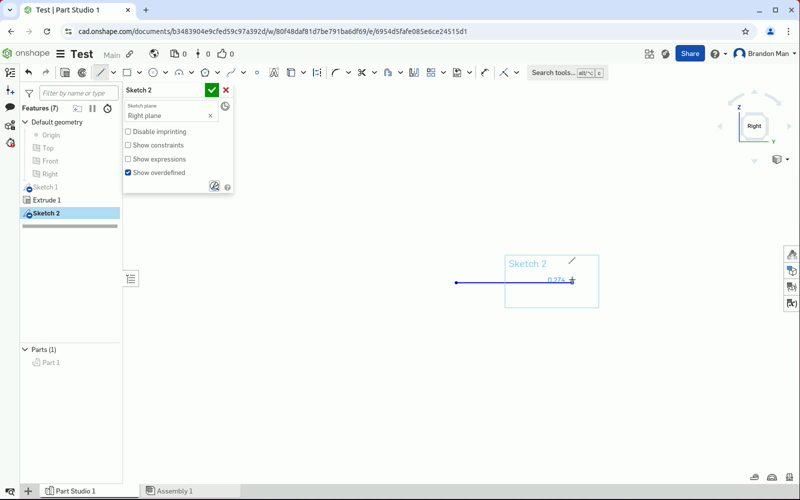
scroll(6)
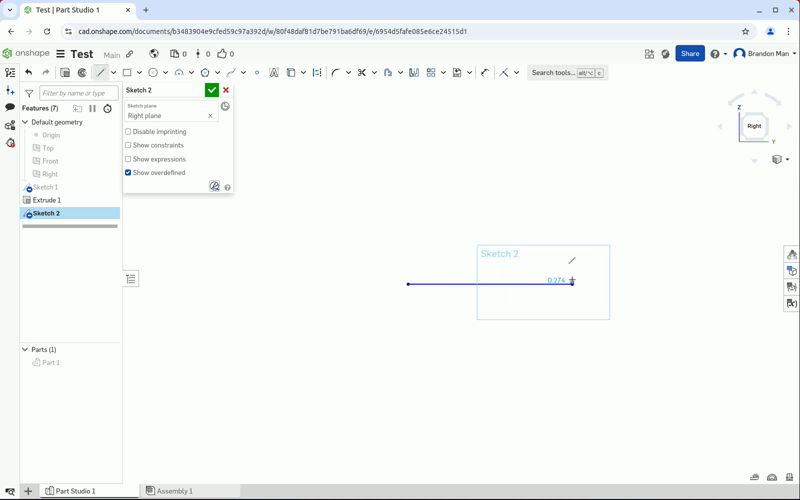
scroll(6)
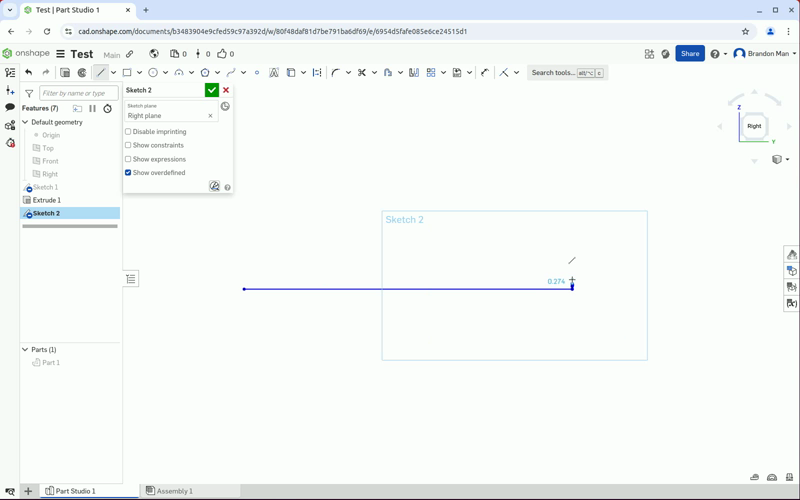
scroll(6)
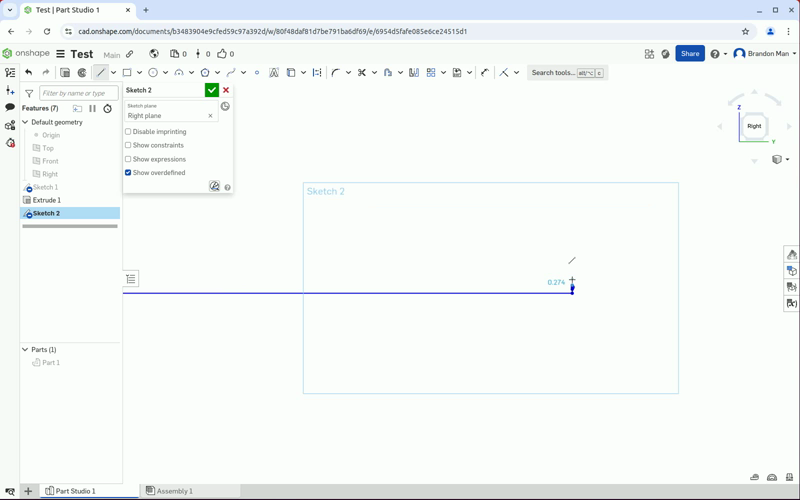
scroll(6)
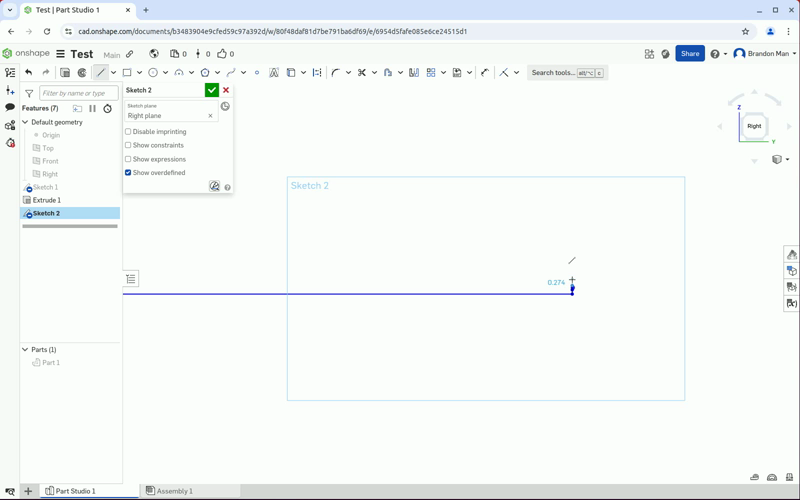
scroll(6)
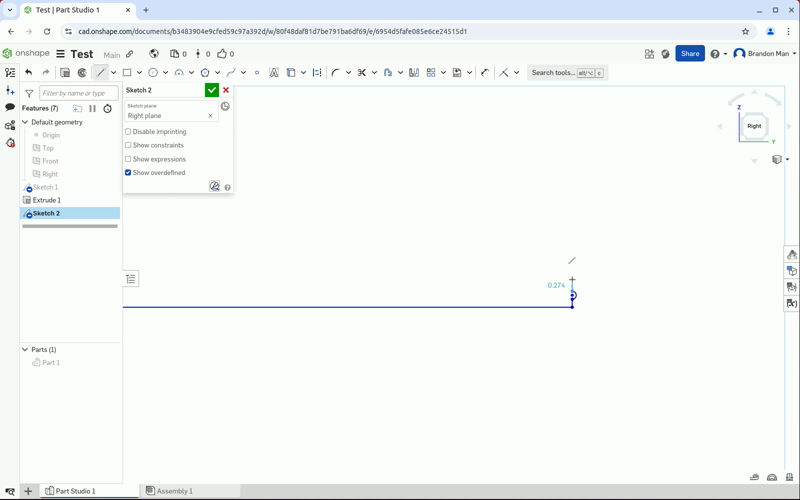
scroll(6)
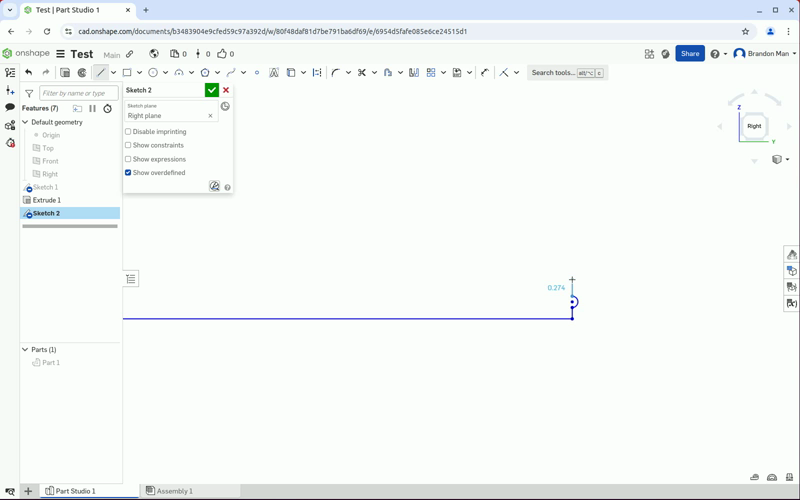
click(572, 279)
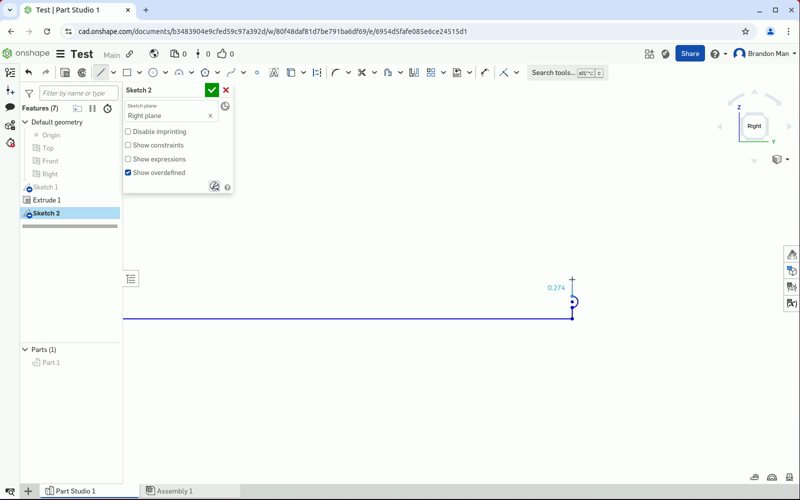
scroll(-6)
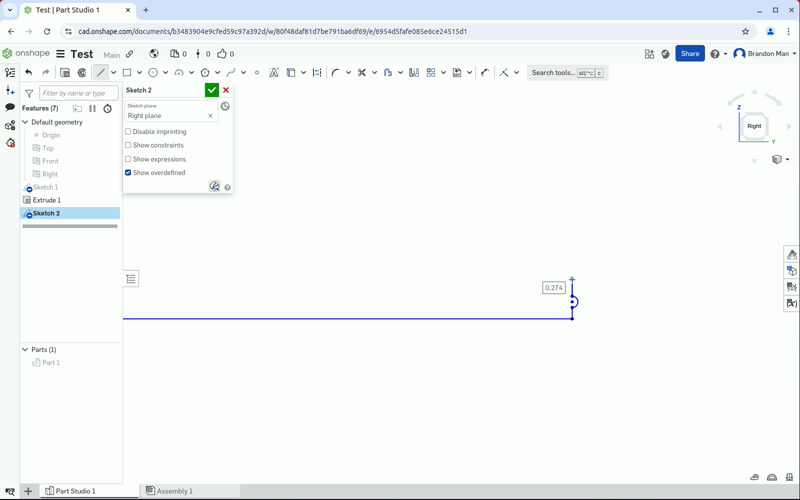
scroll(-6)
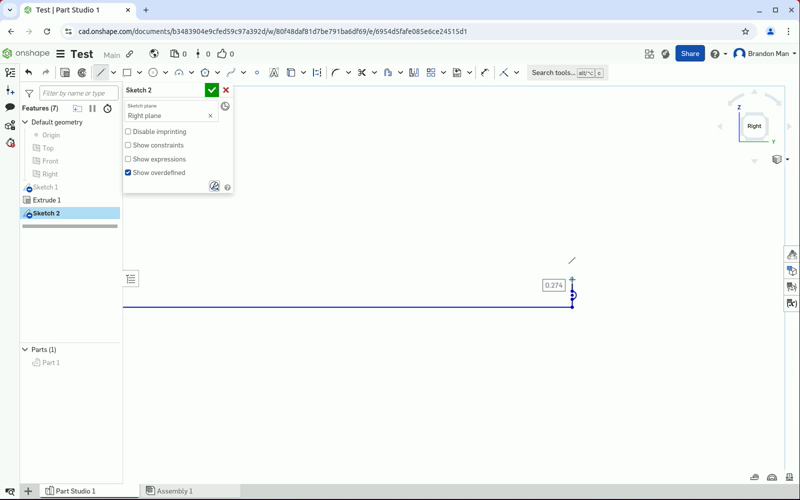
scroll(-6)
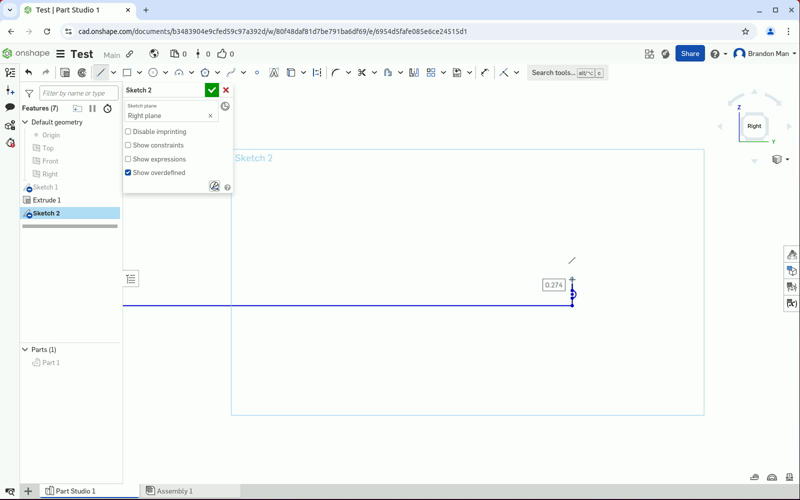
scroll(-6)
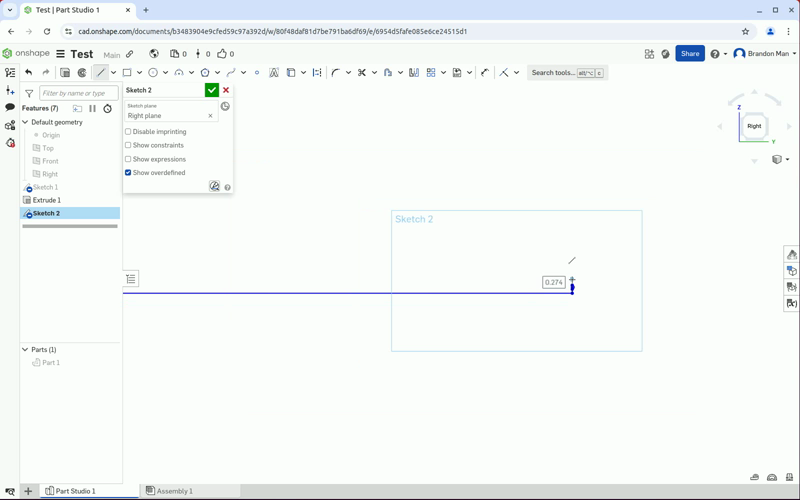
scroll(-6)
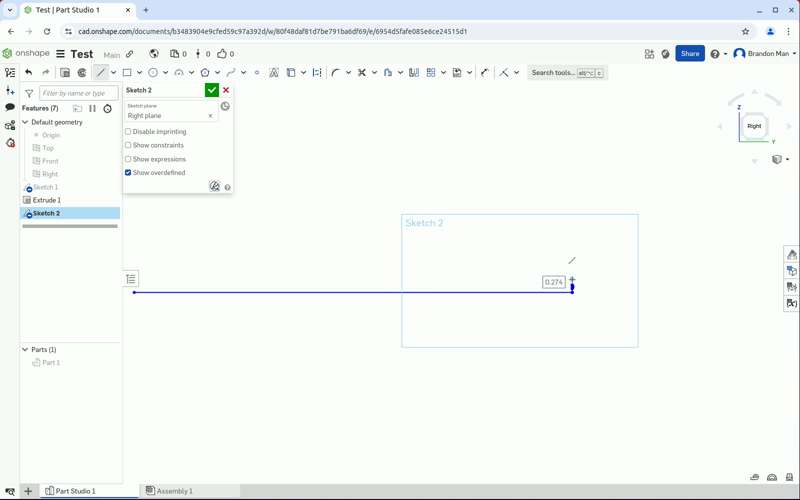
scroll(-6)
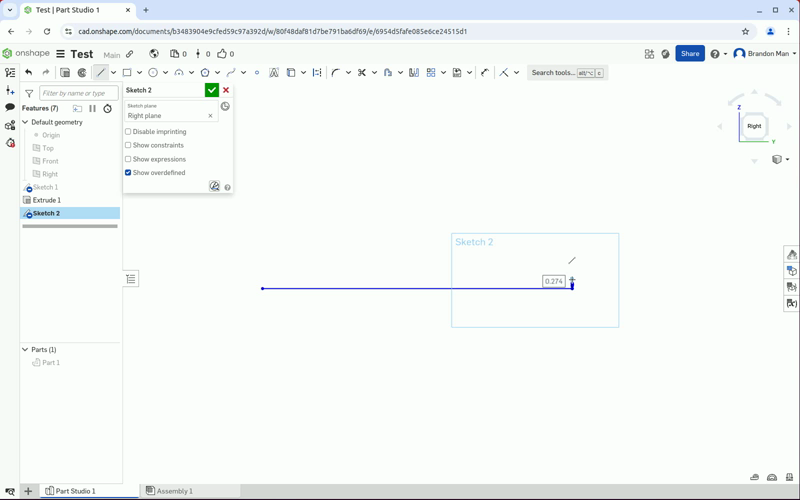
scroll(-6)
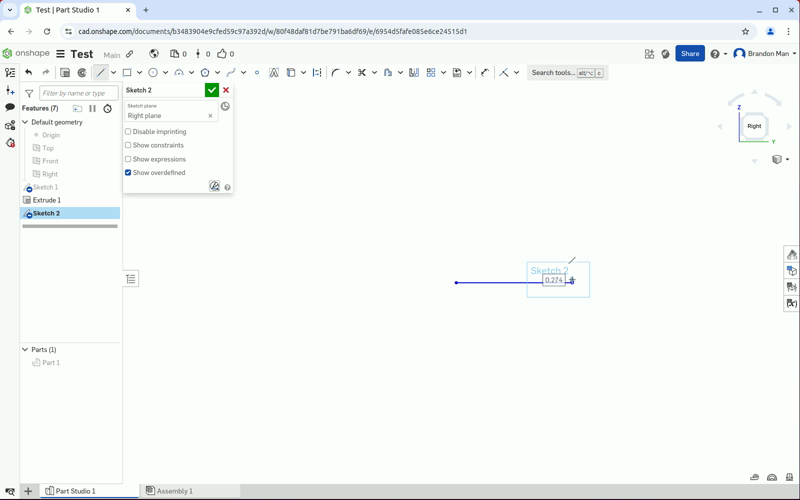
key_up(shift)
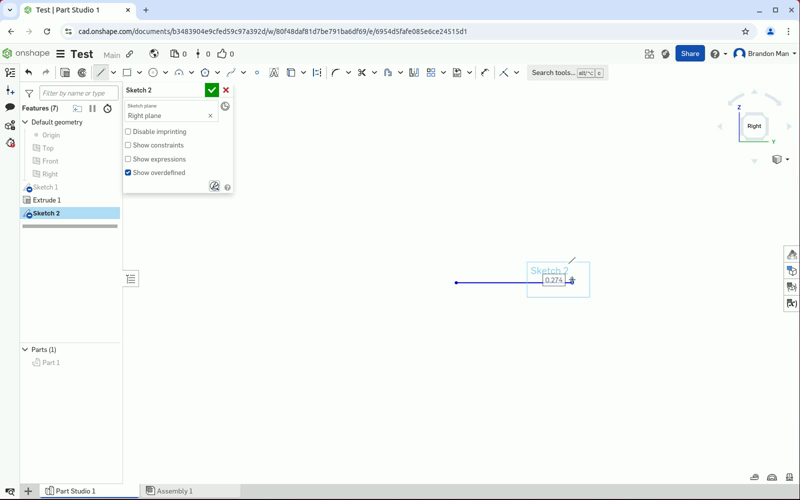
key(esc)
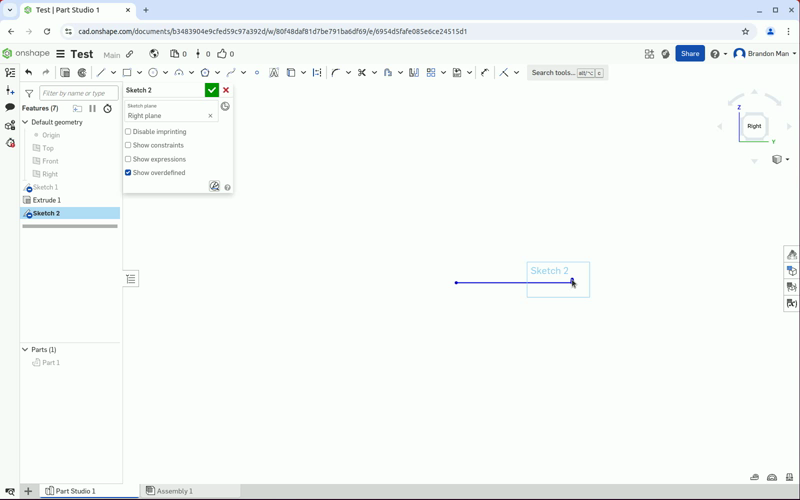
key(a)
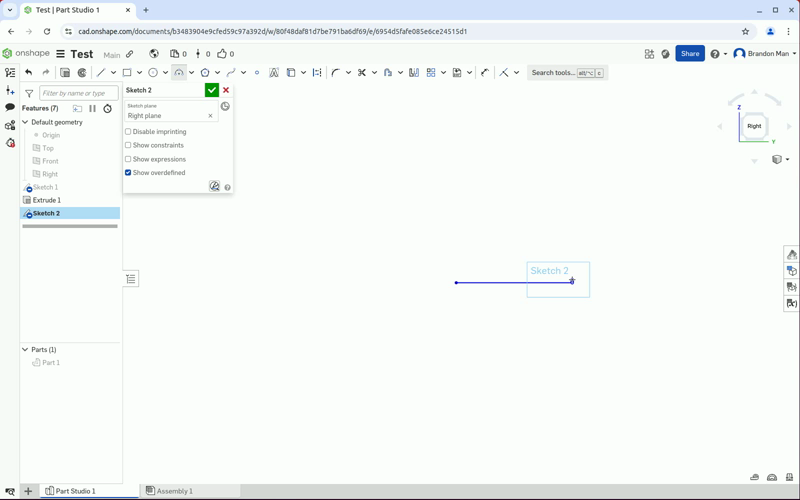
mouse_move(572, 279)
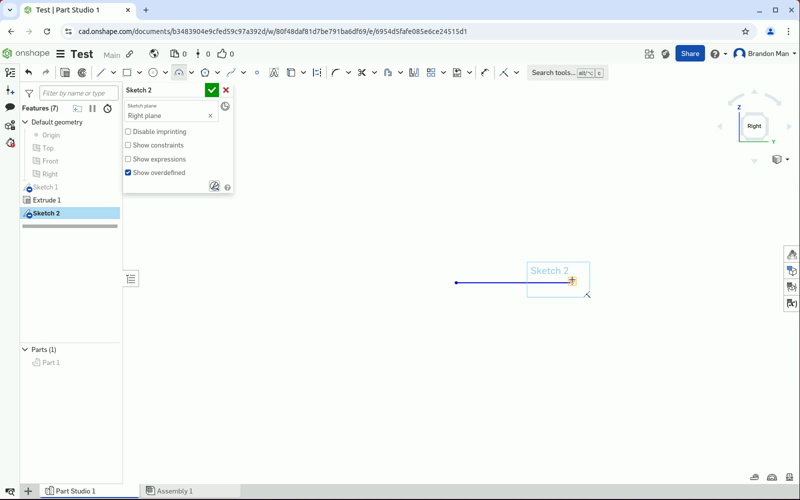
scroll(6)
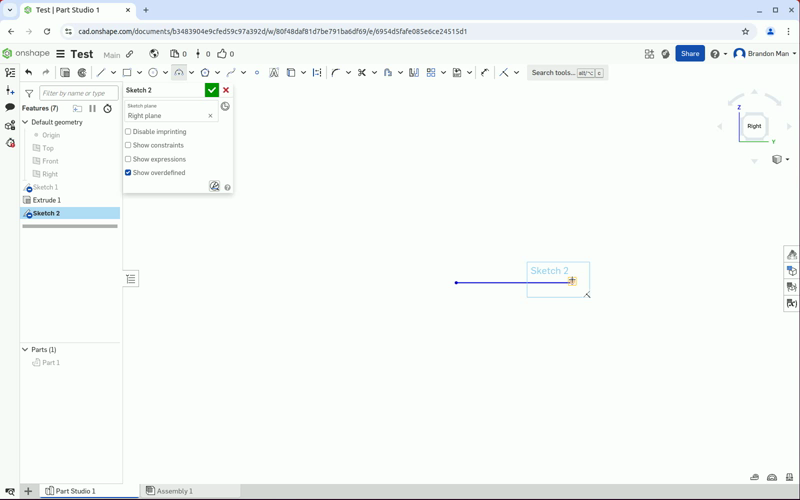
scroll(6)
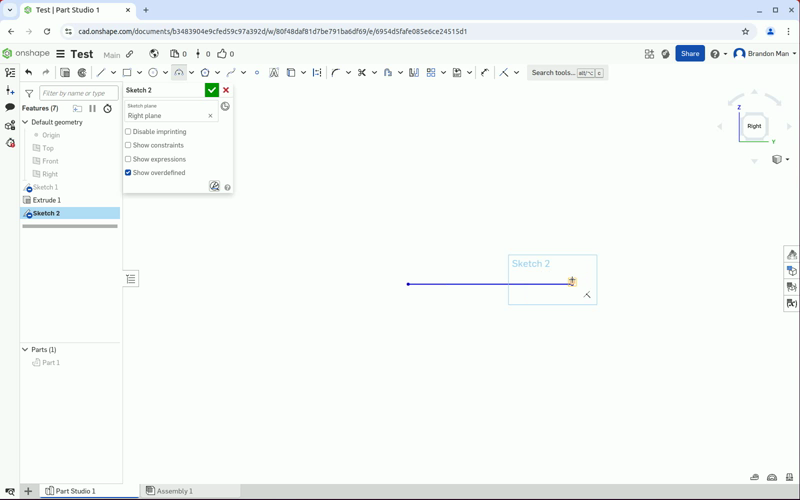
scroll(6)
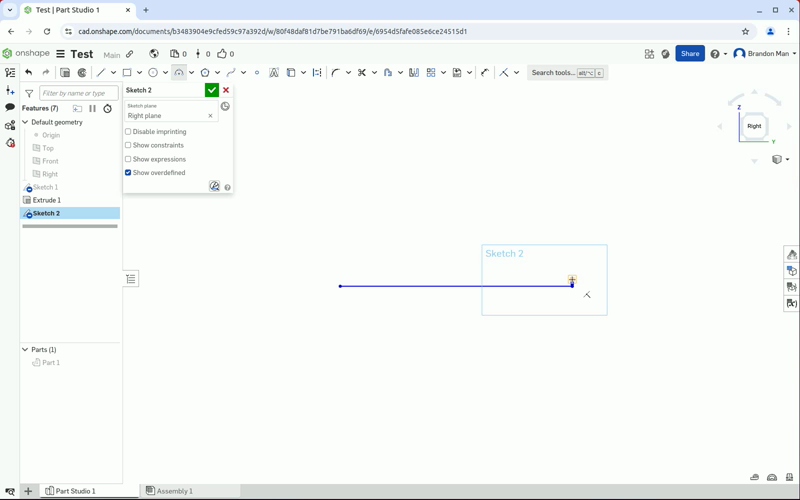
scroll(6)
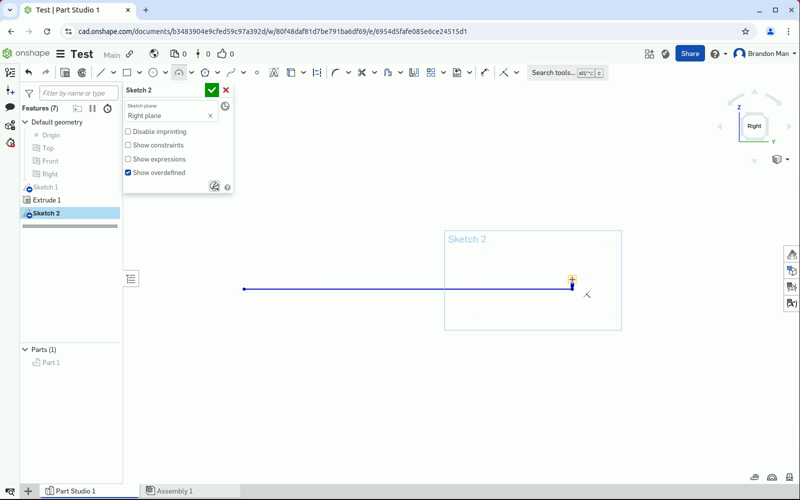
scroll(6)
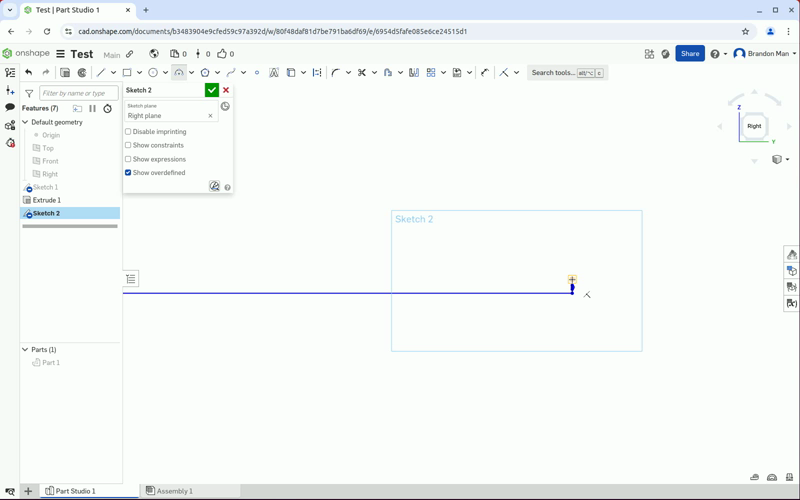
scroll(6)
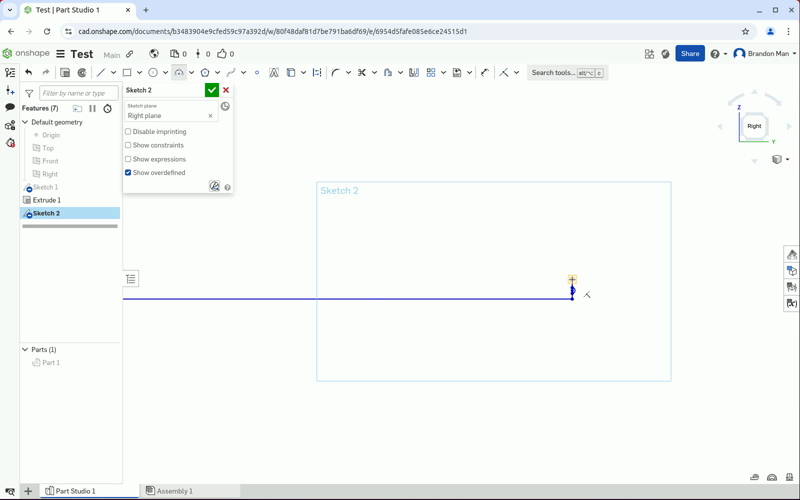
scroll(6)
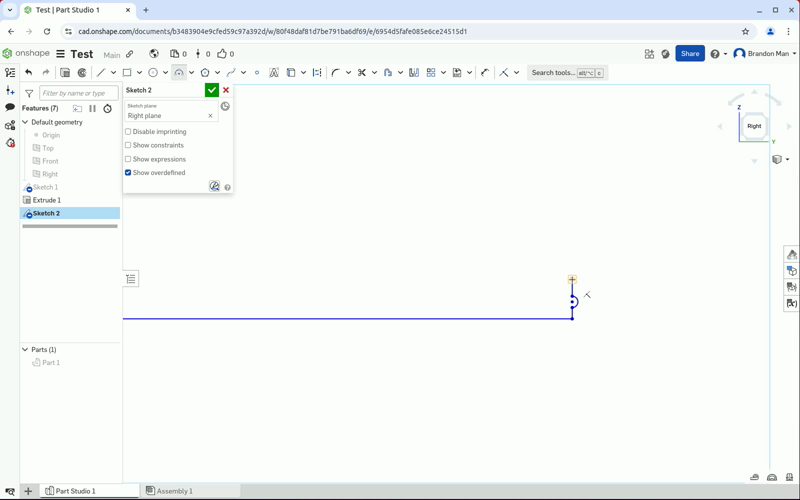
click(572, 279)
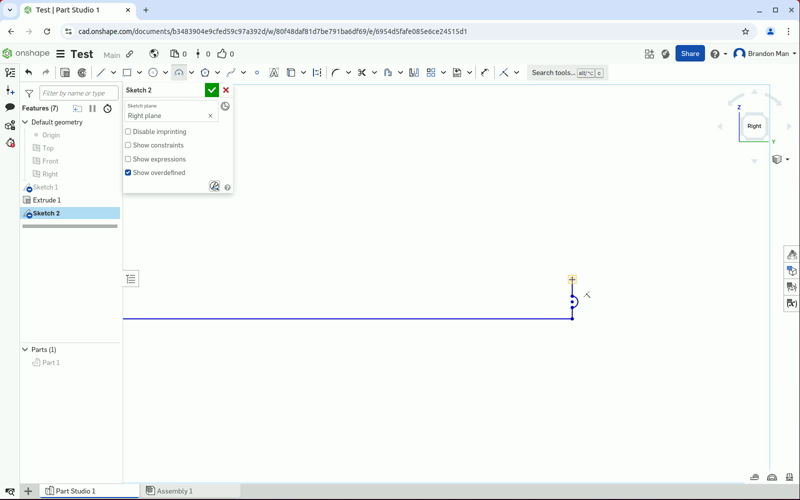
scroll(-6)
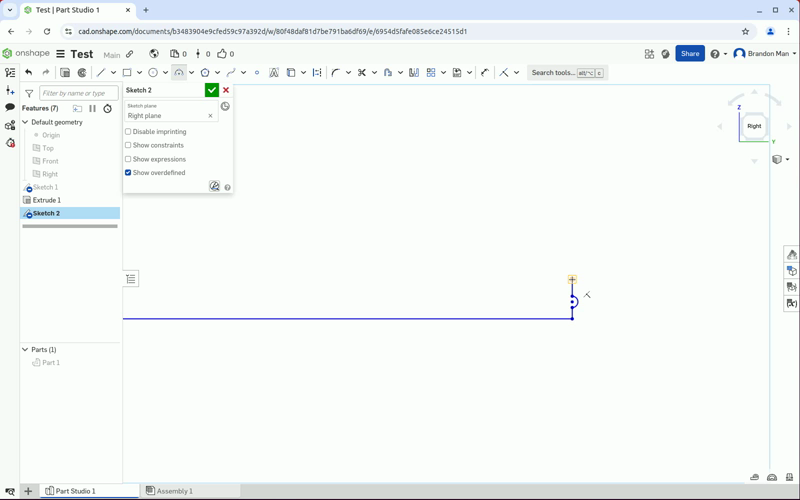
scroll(-6)
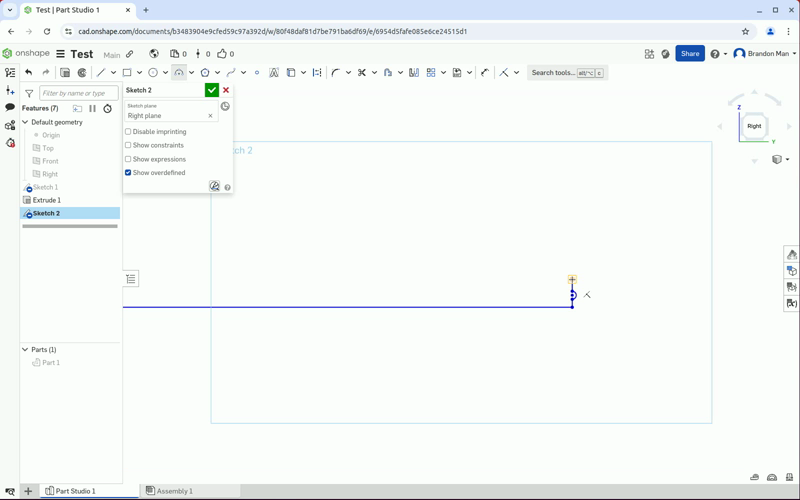
scroll(-6)
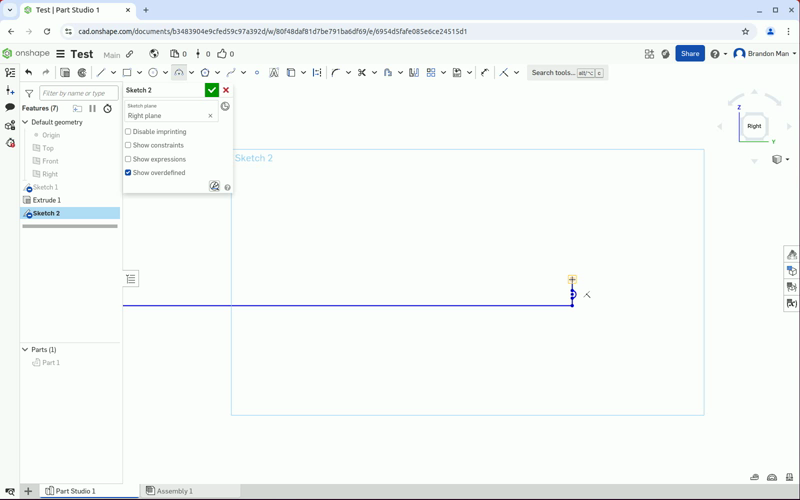
scroll(-6)
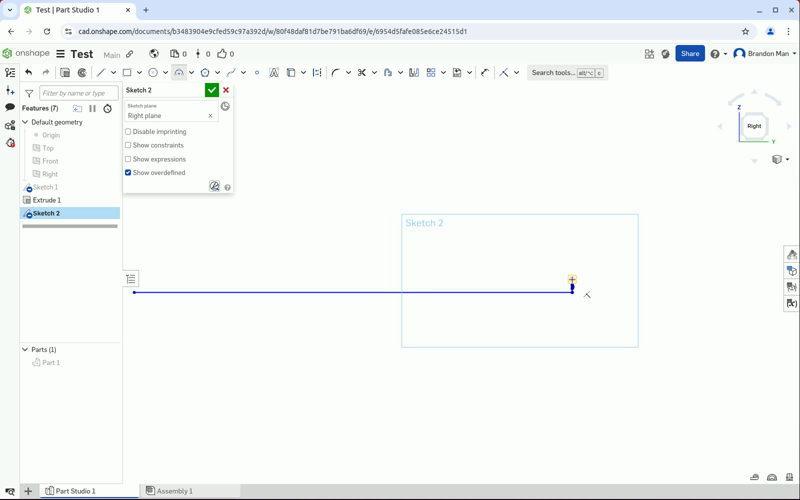
scroll(-6)
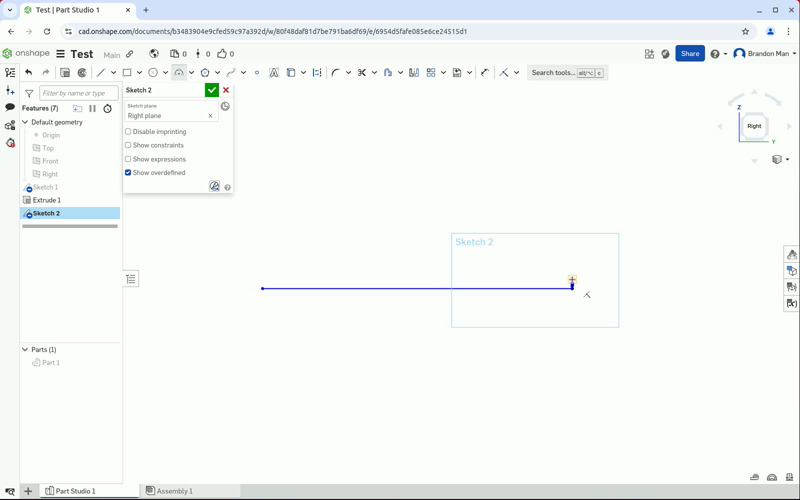
scroll(-6)
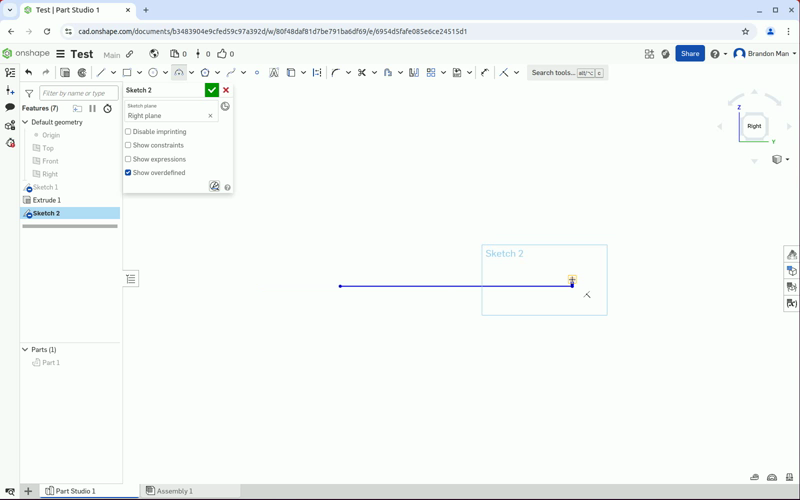
scroll(-6)
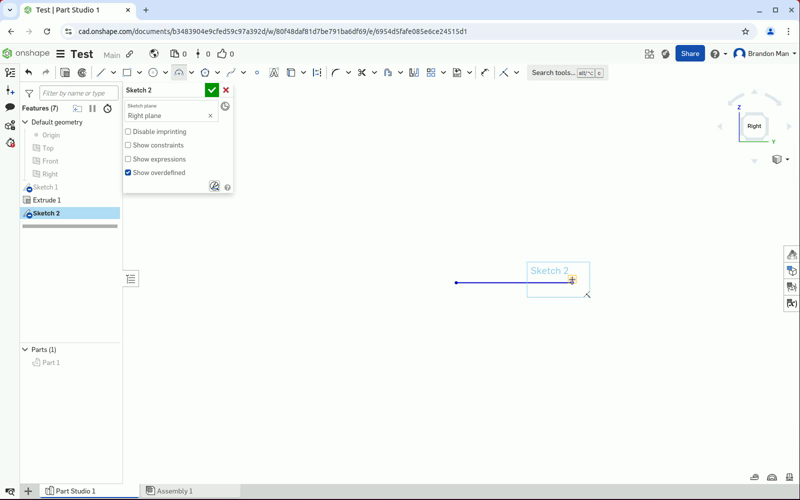
key_down(shift)
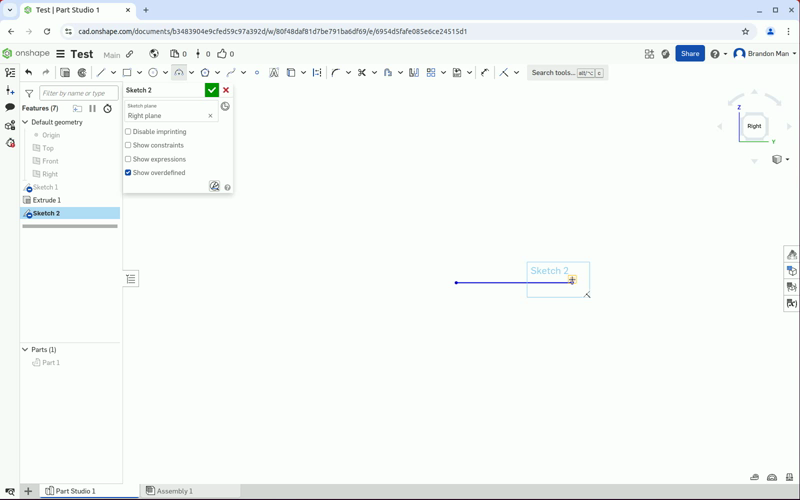
mouse_move(572, 278)
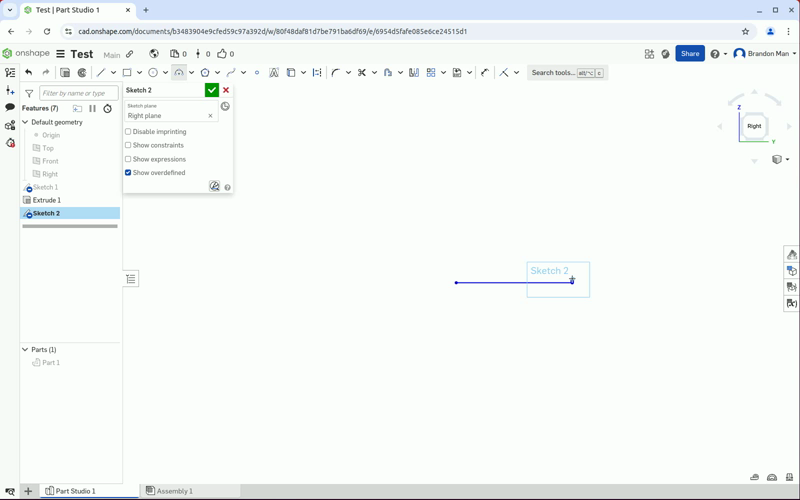
scroll(6)
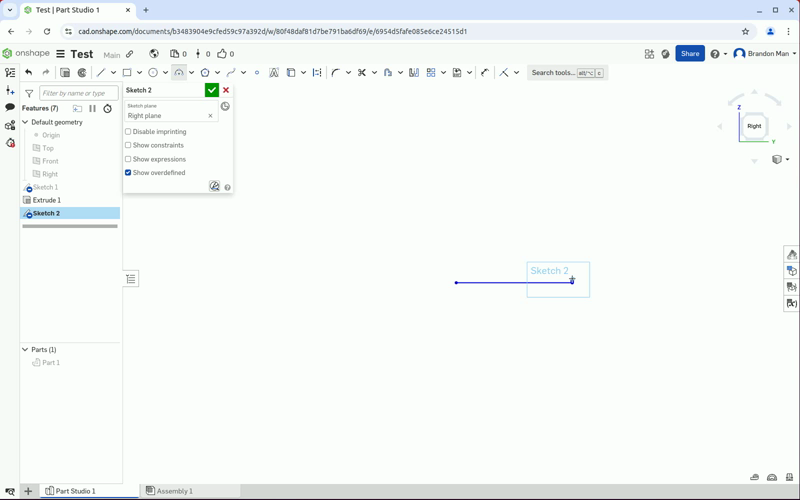
scroll(6)
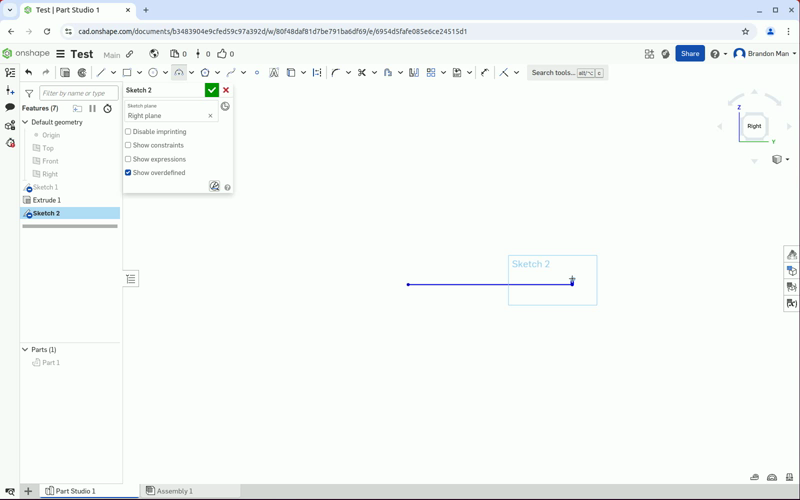
scroll(6)
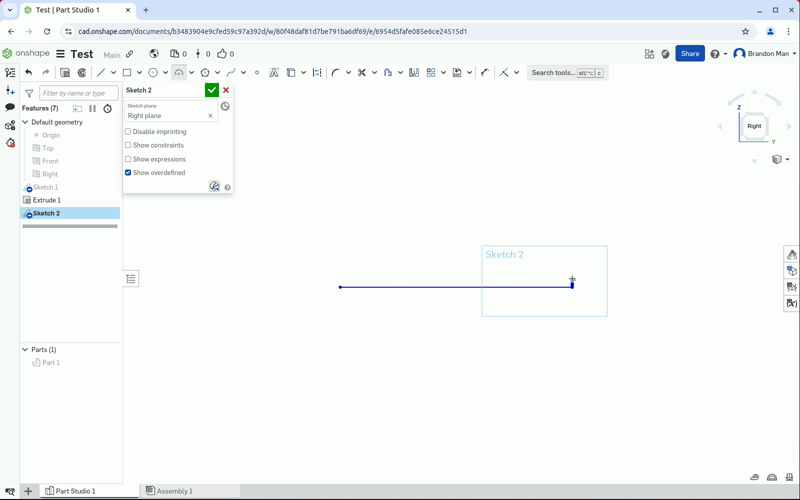
scroll(6)
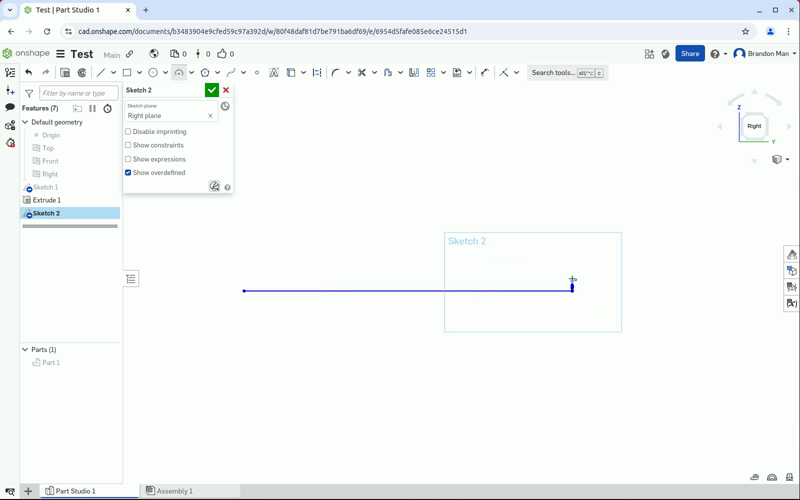
scroll(6)
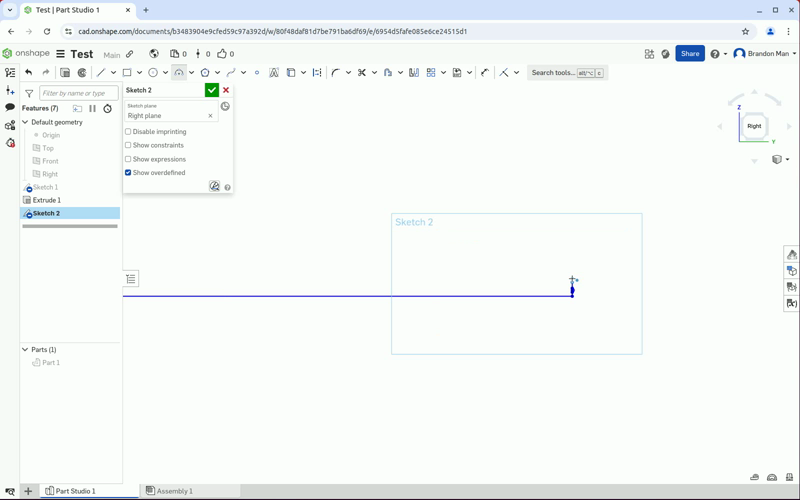
scroll(6)
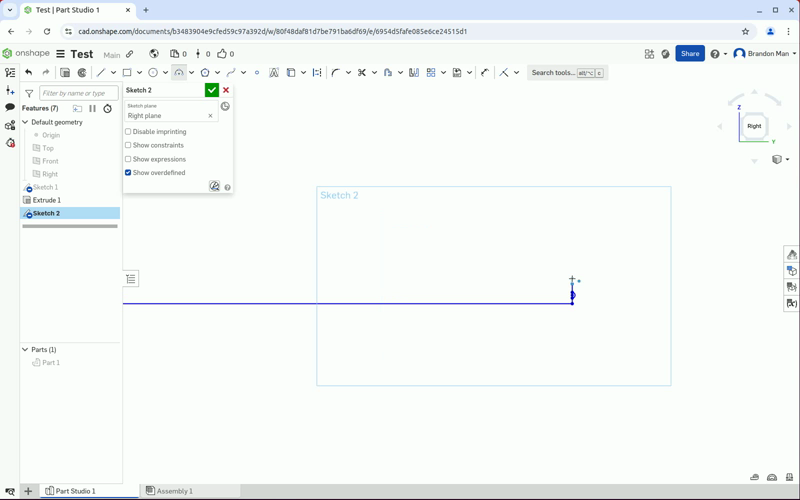
scroll(6)
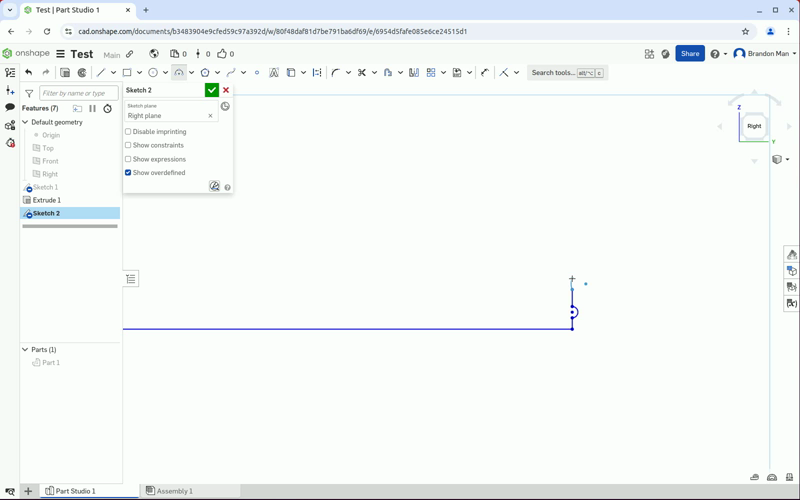
click(572, 278)
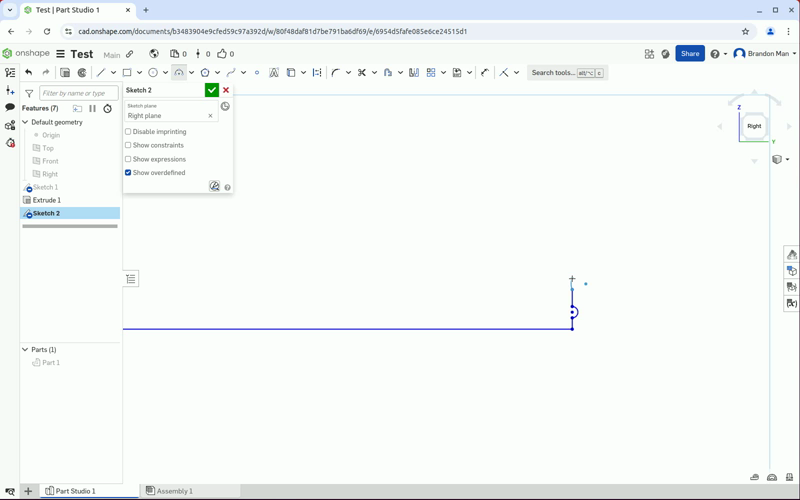
scroll(-6)
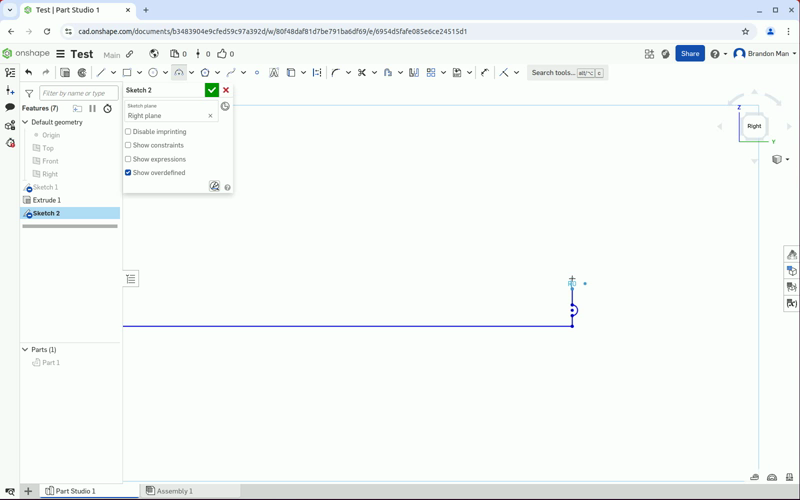
scroll(-6)
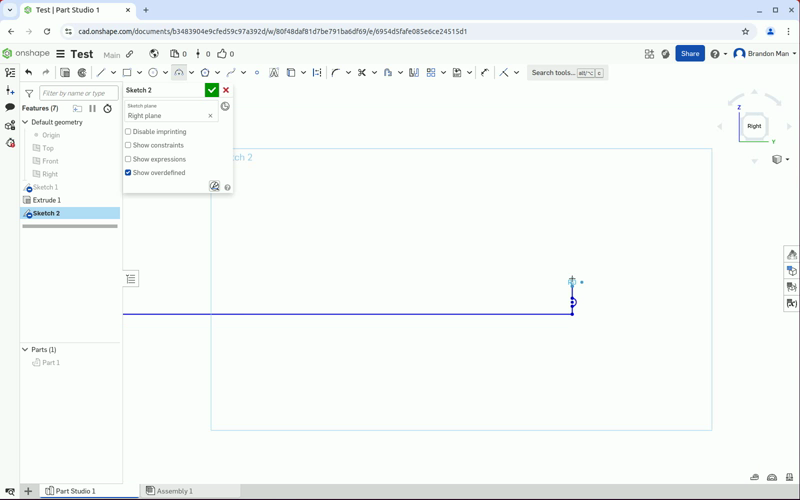
scroll(-6)
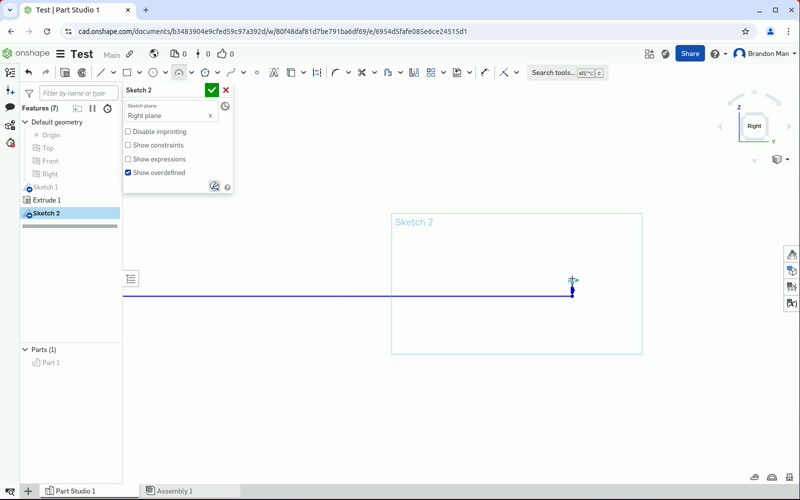
scroll(-6)
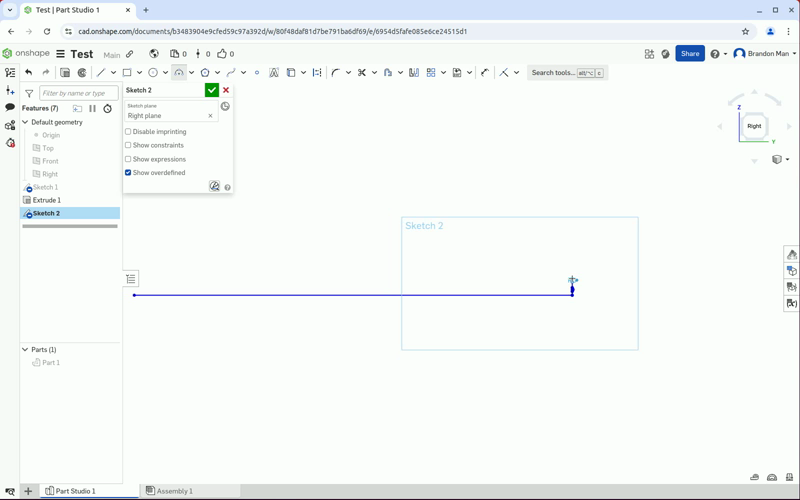
scroll(-6)
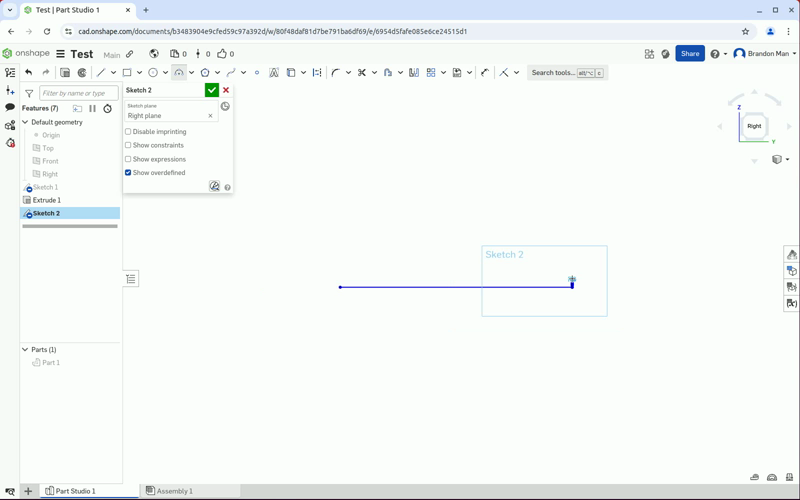
scroll(-6)
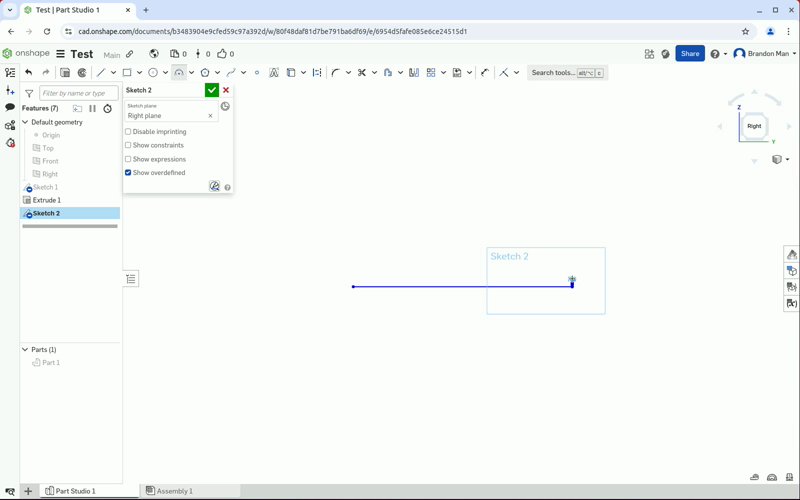
scroll(-6)
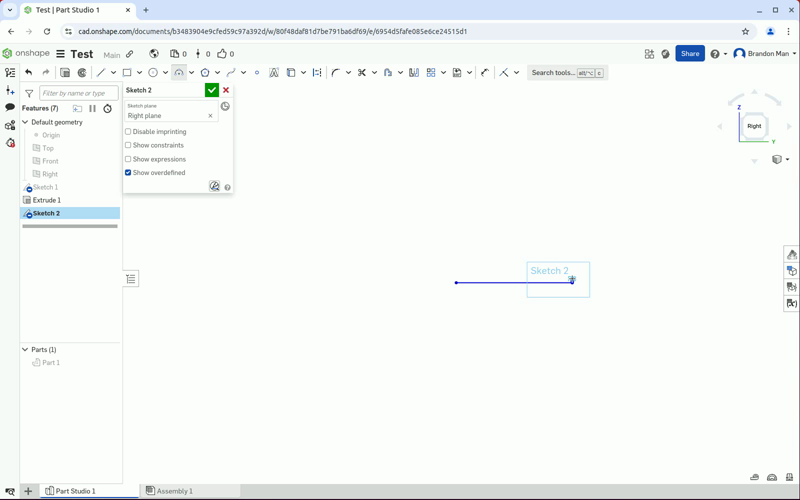
mouse_move(572, 278)
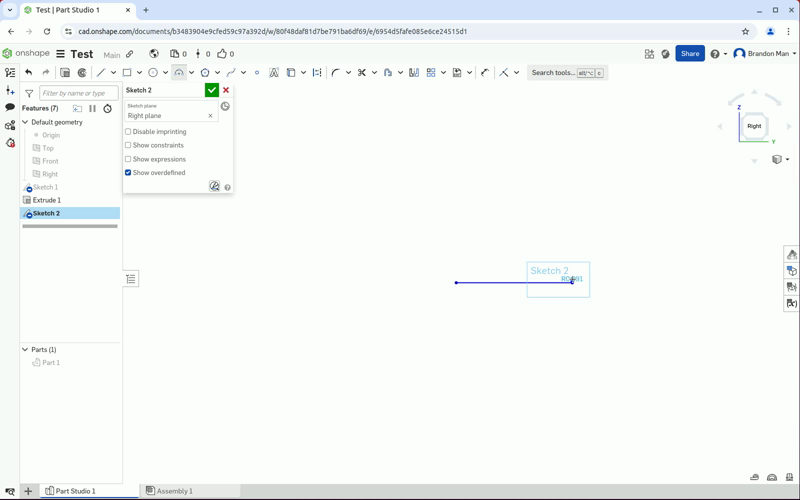
scroll(6)
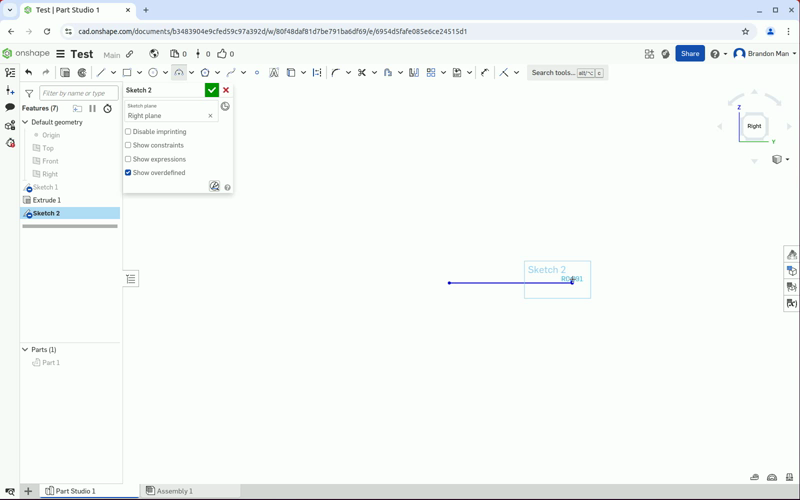
scroll(6)
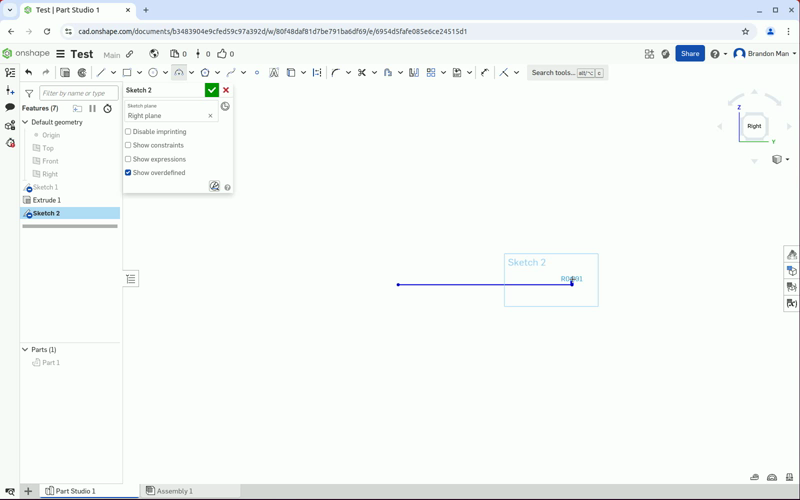
scroll(6)
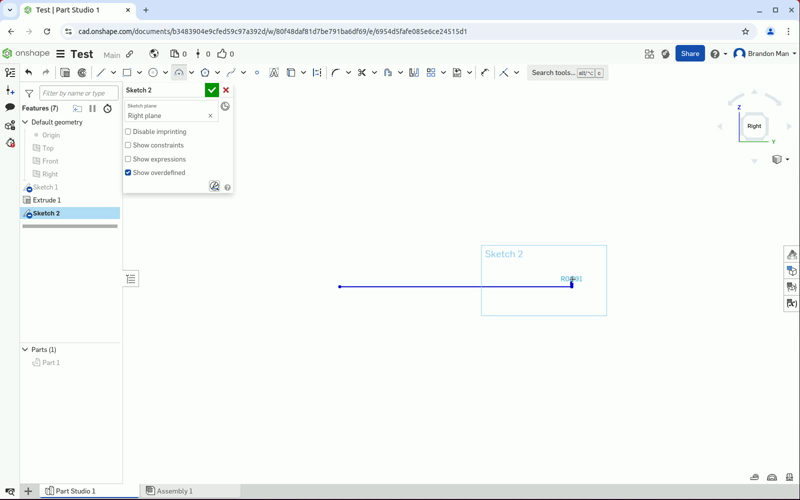
scroll(6)
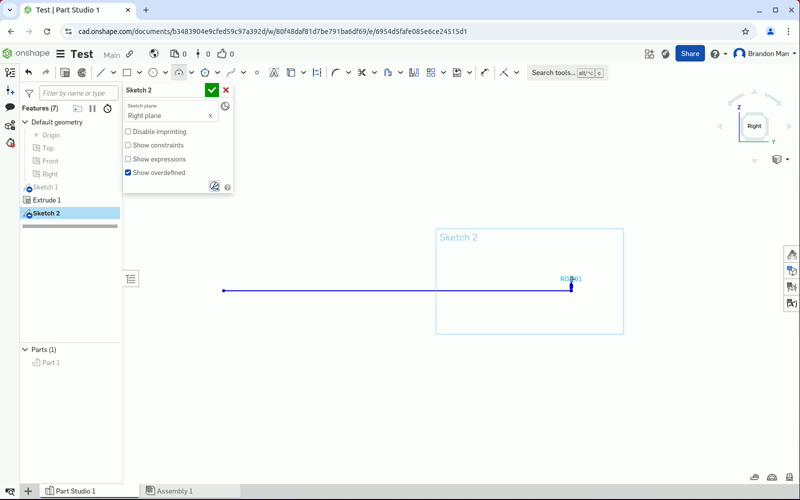
scroll(6)
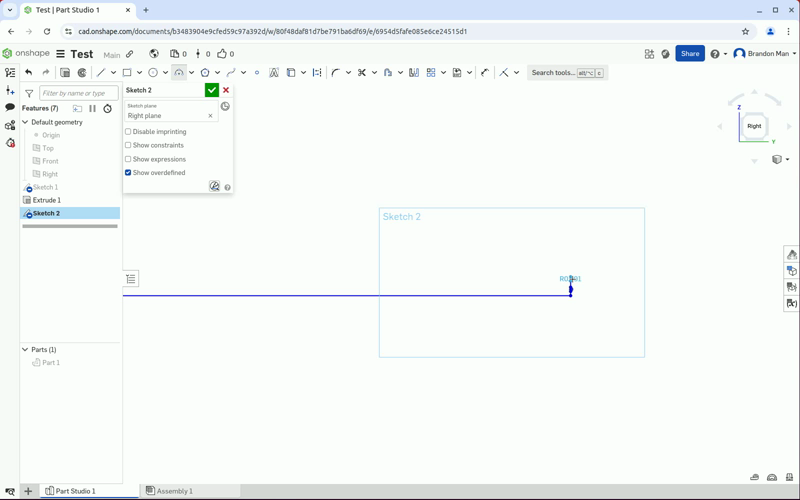
scroll(6)
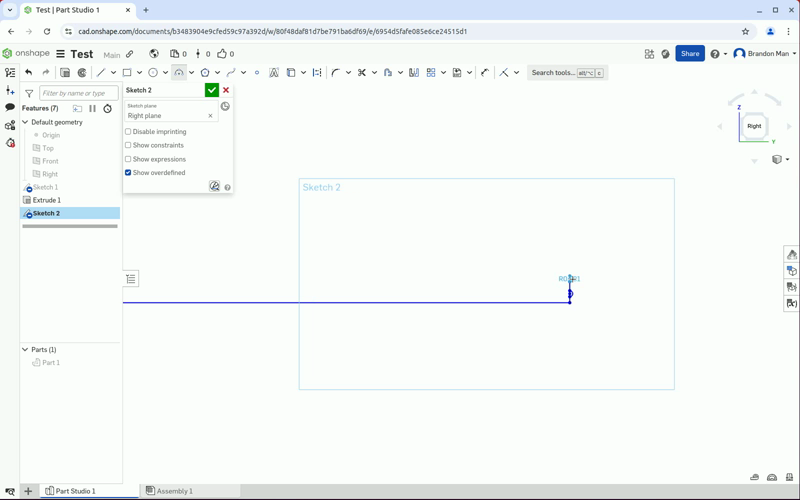
scroll(6)
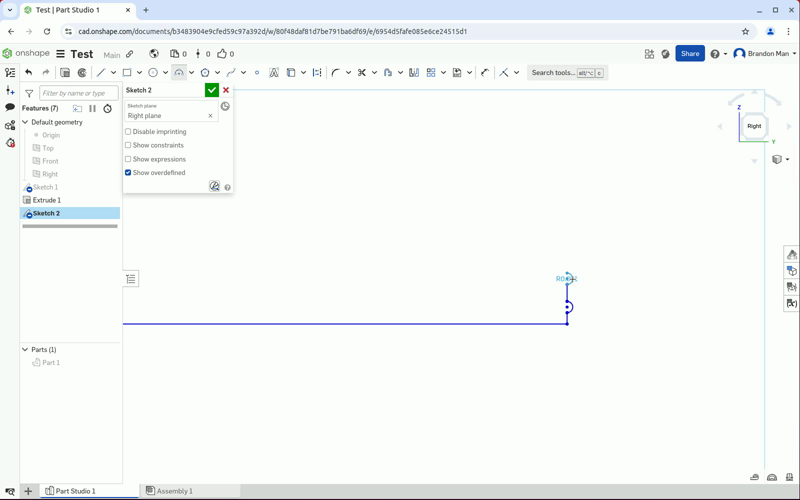
click(572, 278)
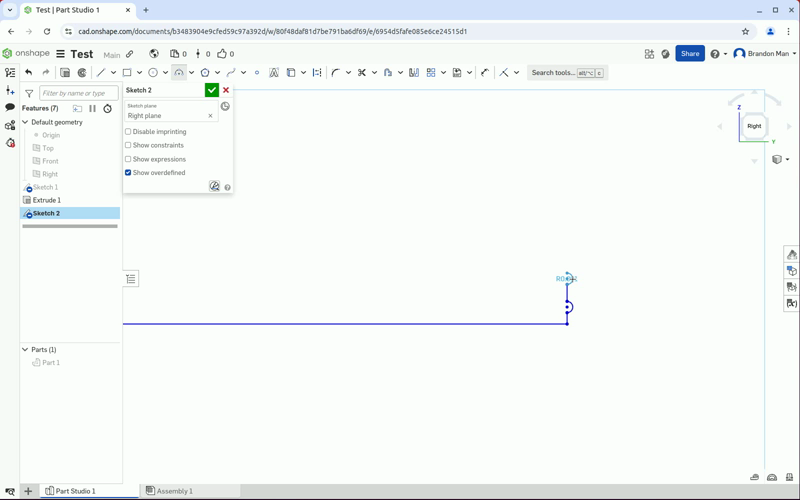
scroll(-6)
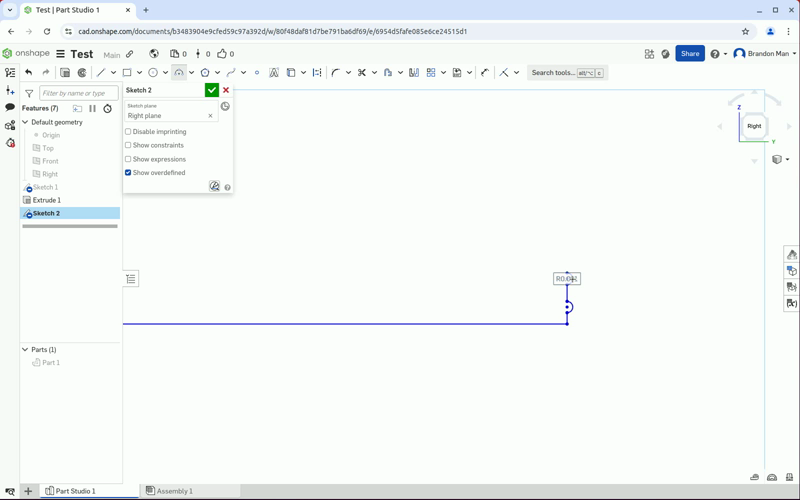
scroll(-6)
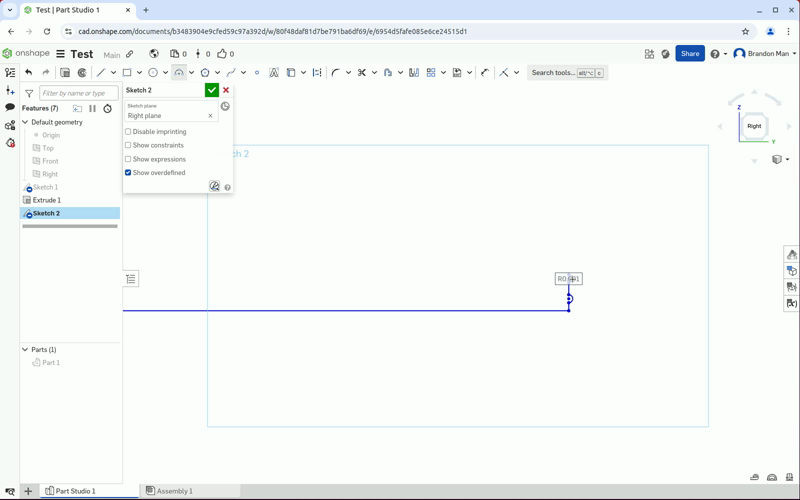
scroll(-6)
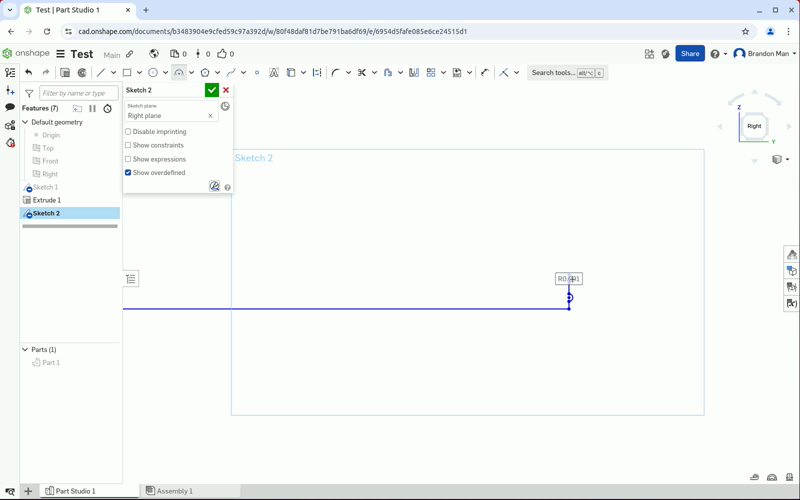
scroll(-6)
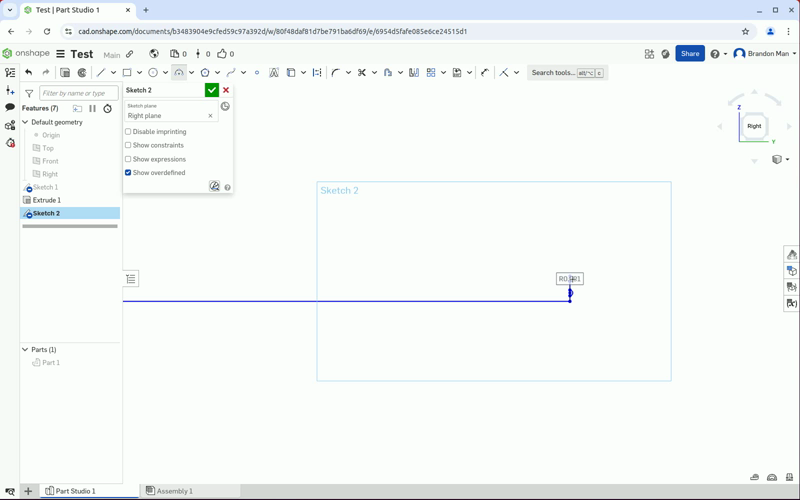
scroll(-6)
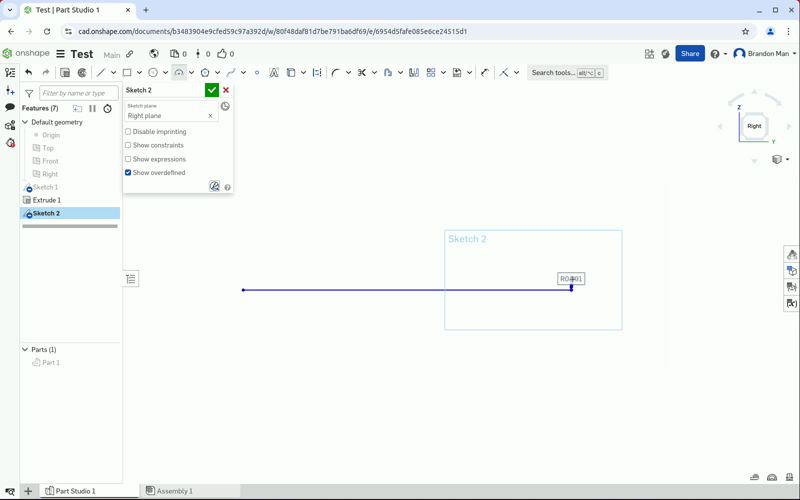
scroll(-6)
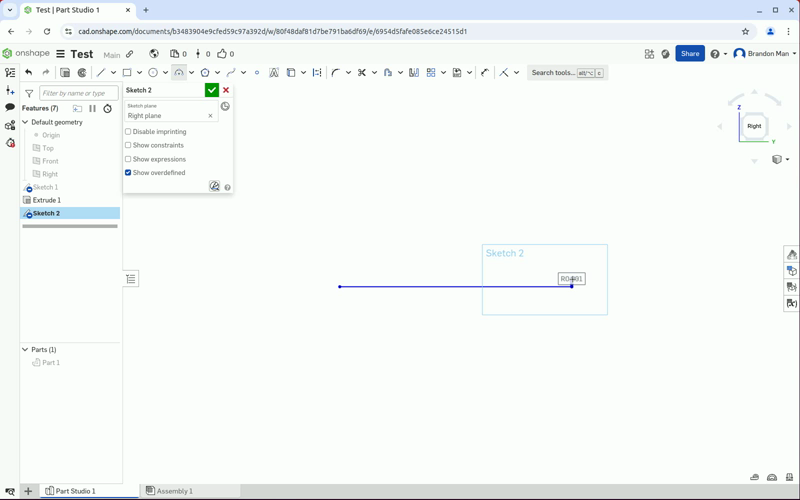
scroll(-6)
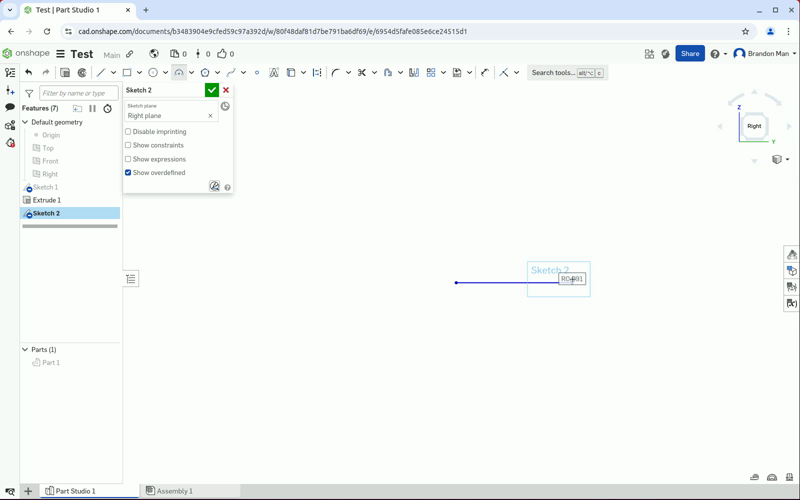
key_up(shift)
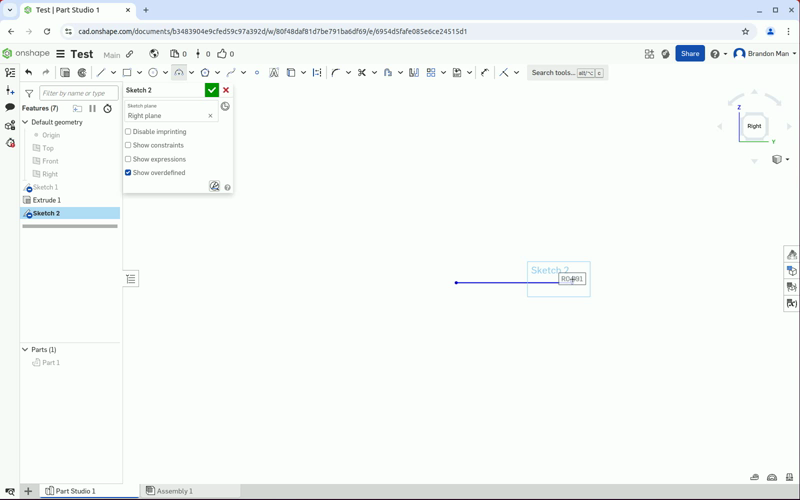
key(esc)
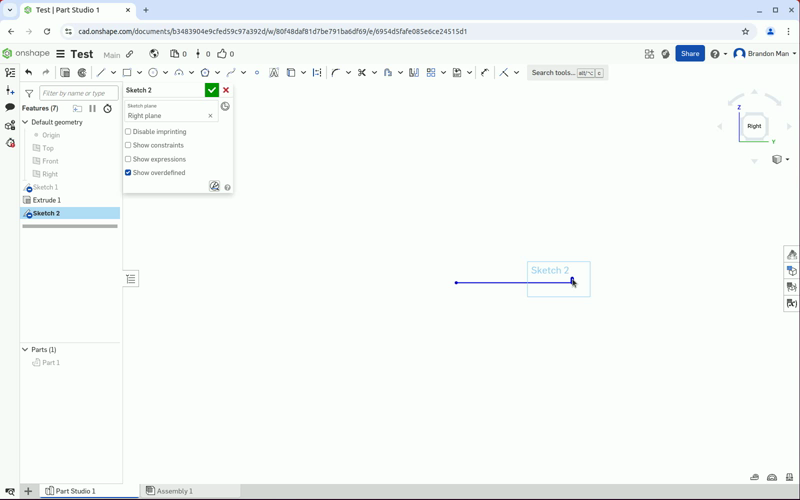
key(l)
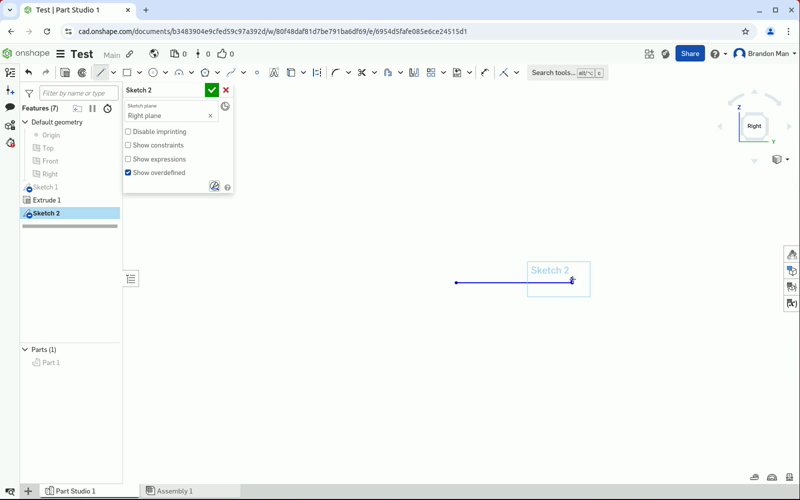
mouse_move(572, 278)
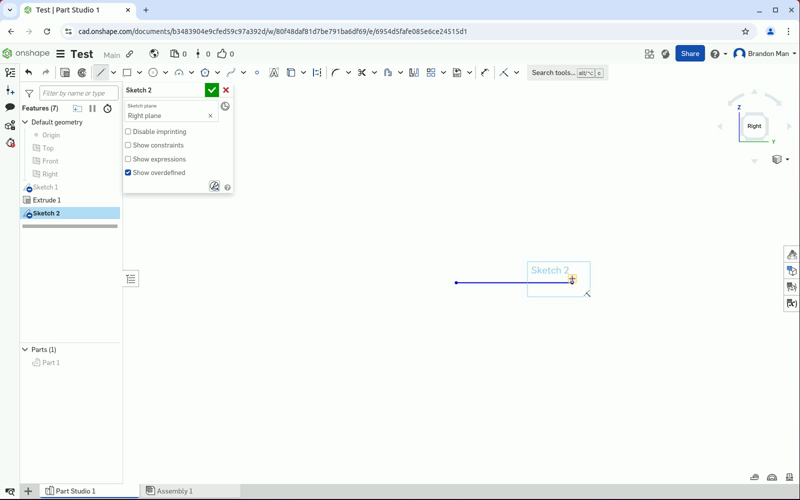
scroll(6)
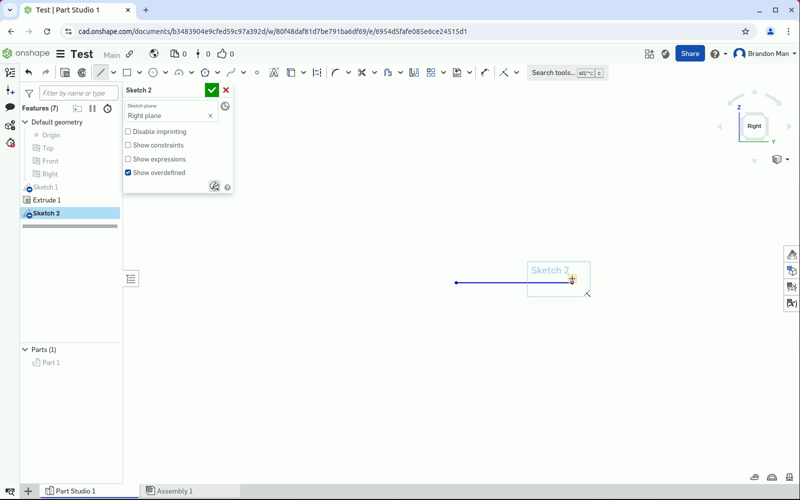
scroll(6)
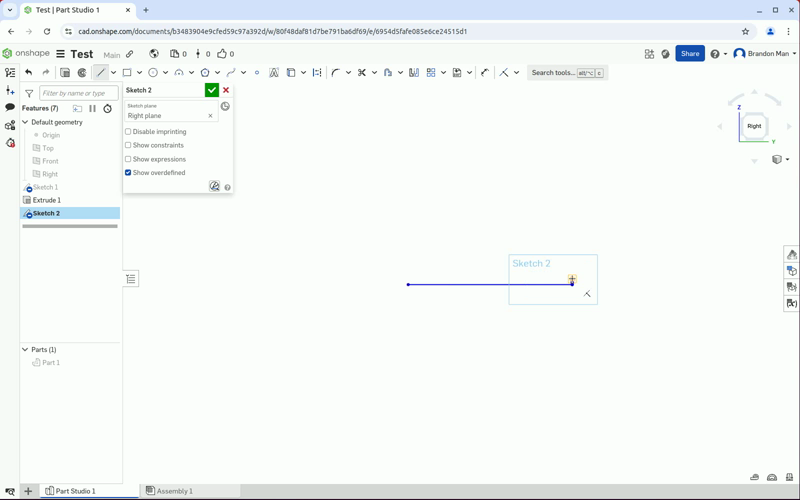
scroll(6)
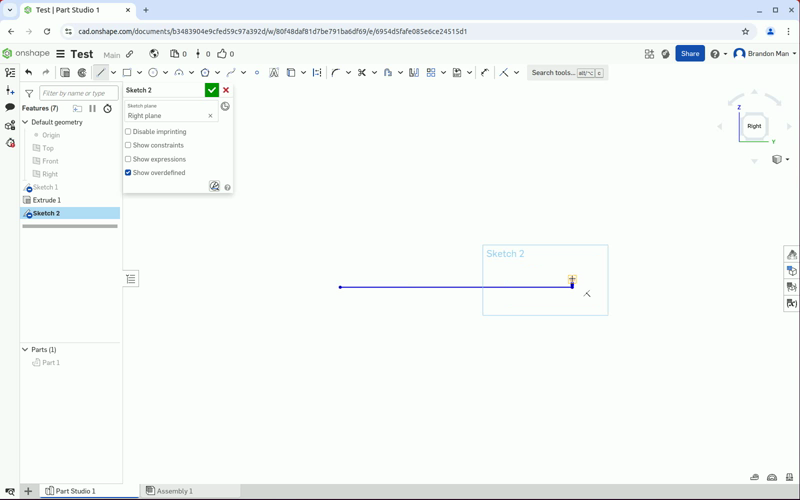
scroll(6)
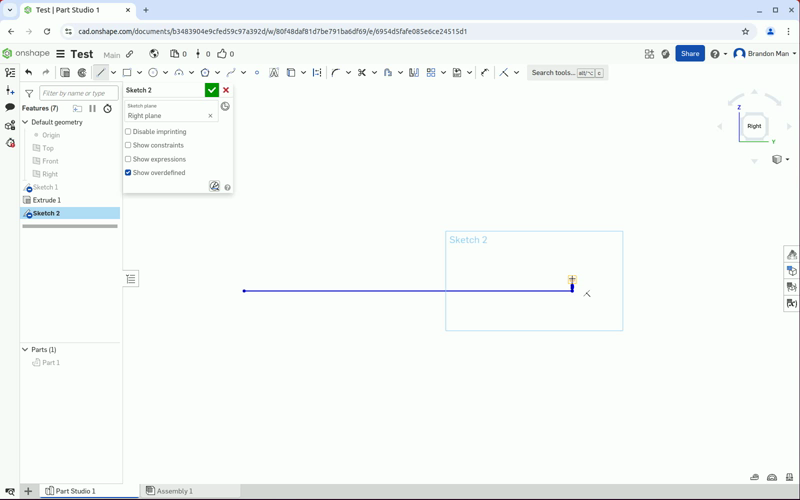
scroll(6)
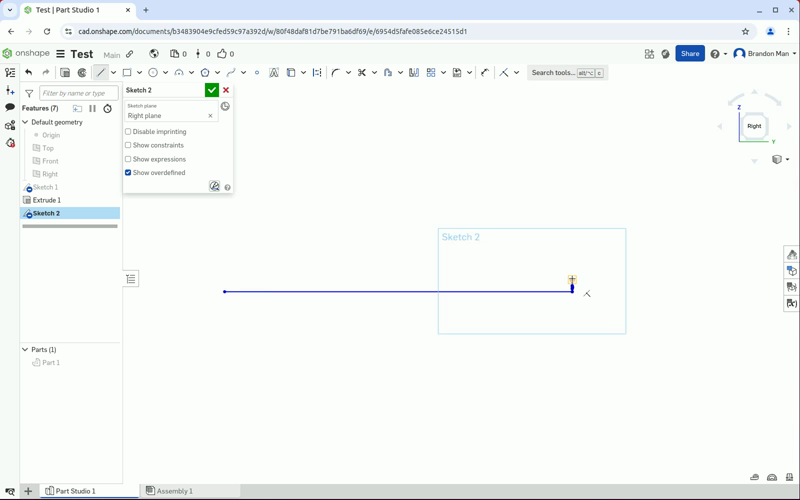
scroll(6)
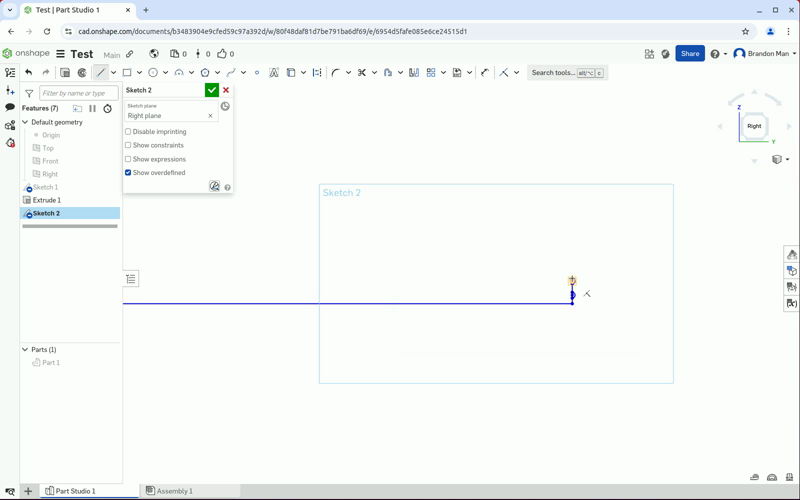
scroll(6)
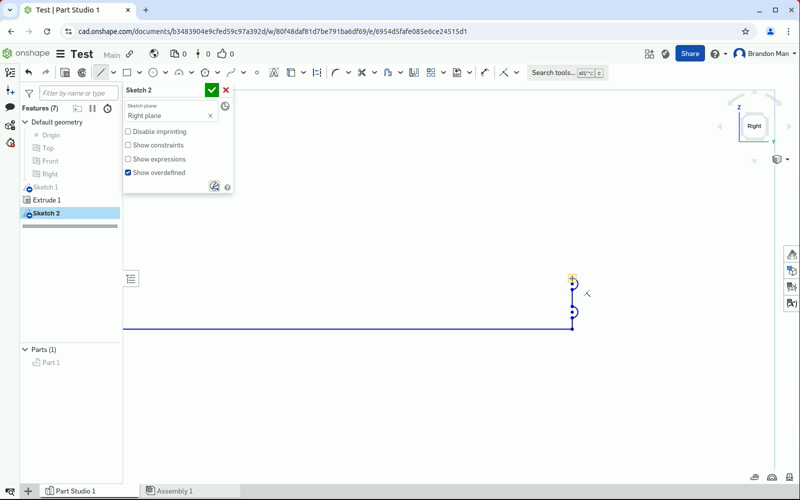
click(572, 278)
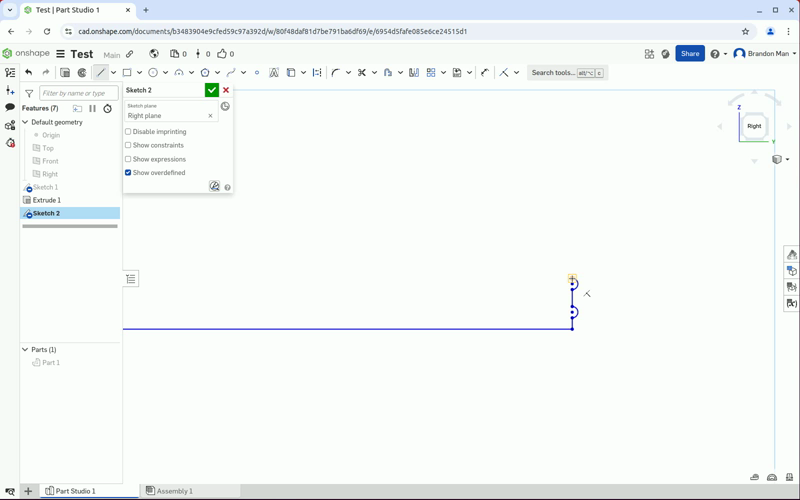
scroll(-6)
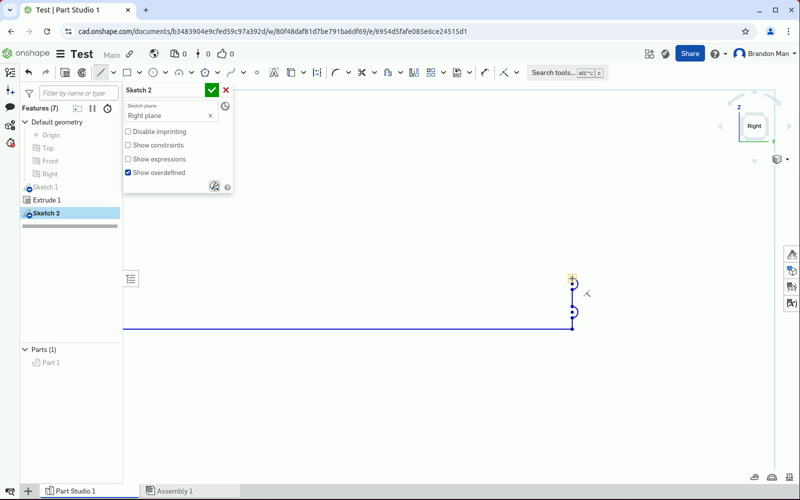
scroll(-6)
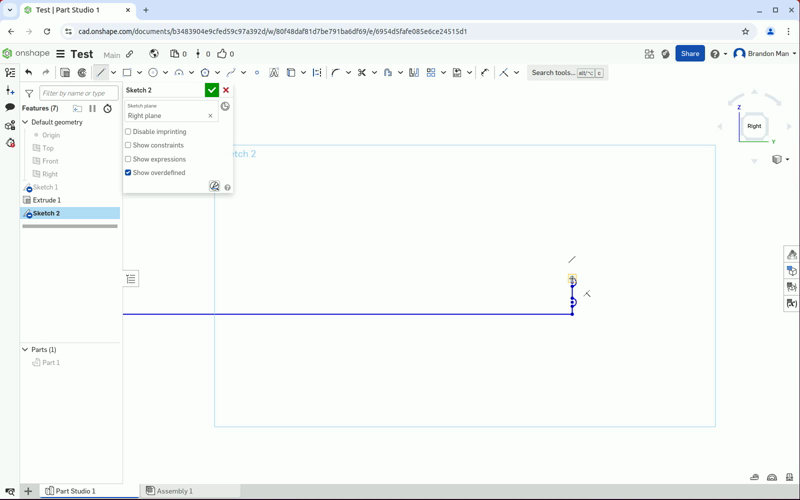
scroll(-6)
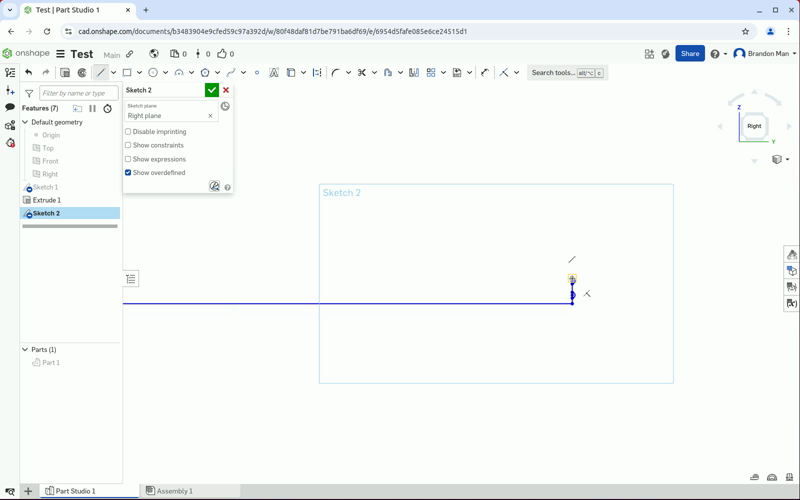
scroll(-6)
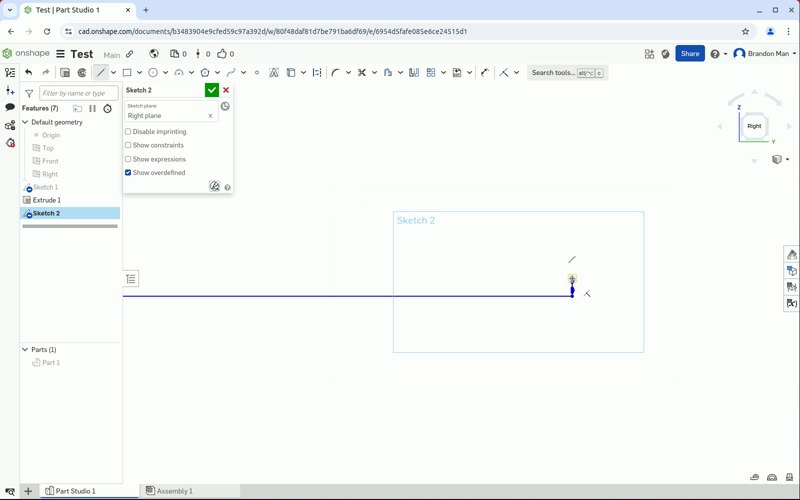
scroll(-6)
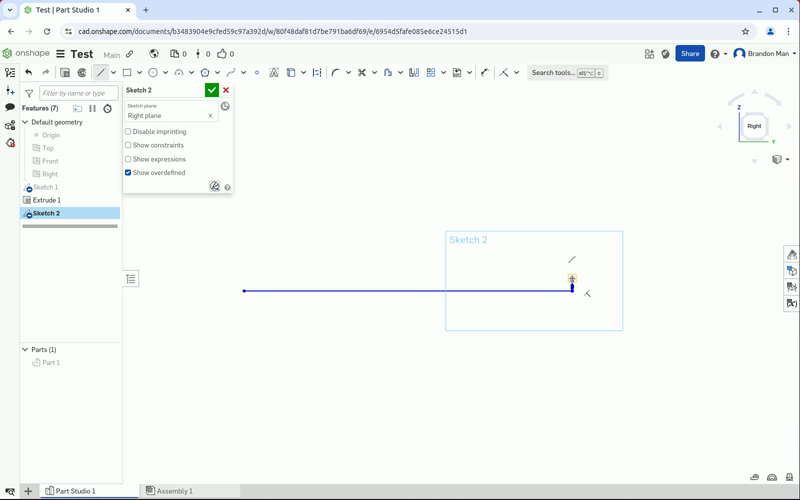
scroll(-6)
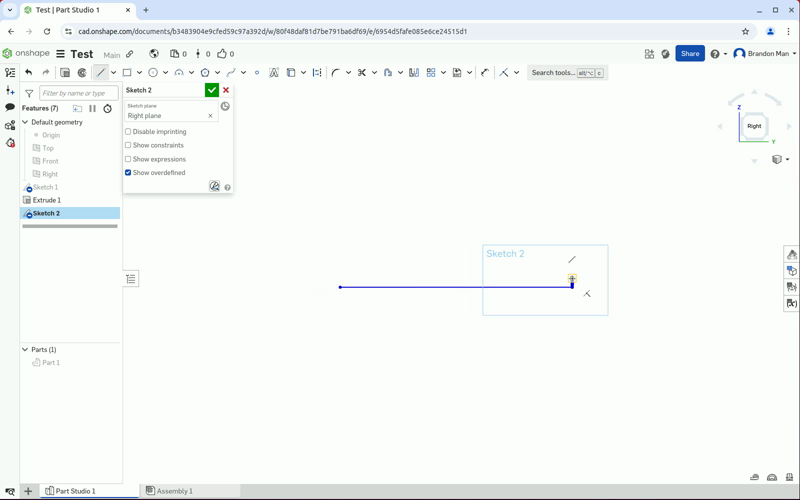
scroll(-6)
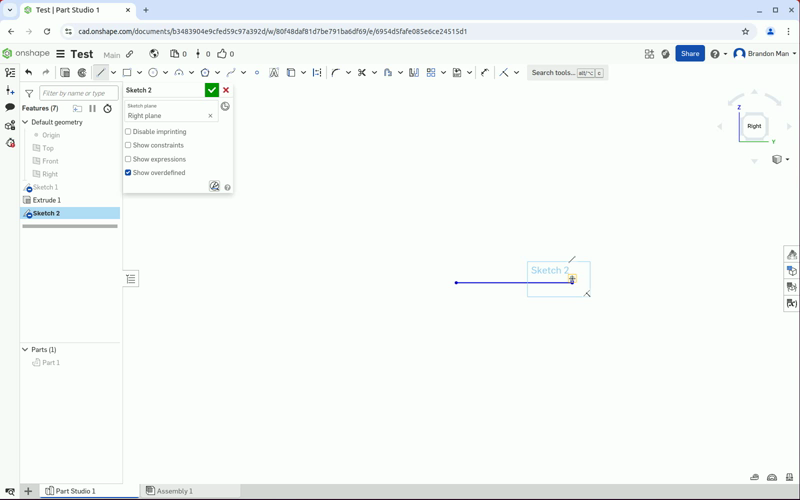
key_down(shift)
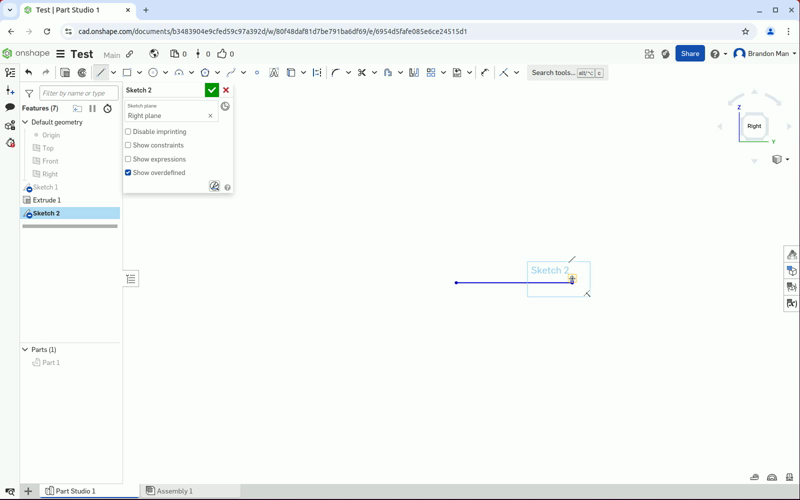
mouse_move(589, 278)
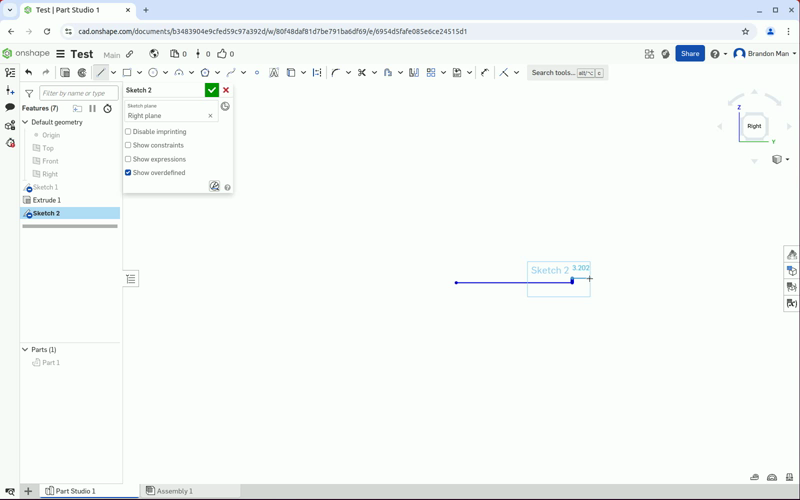
mouse_move(572, 276)
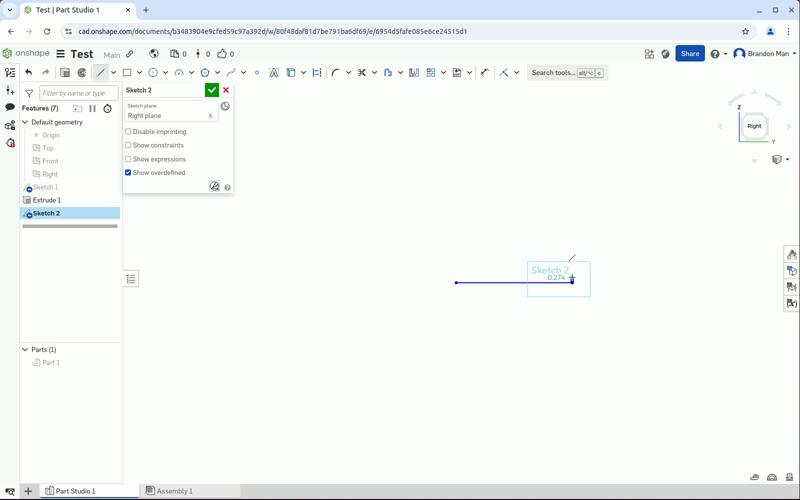
scroll(6)
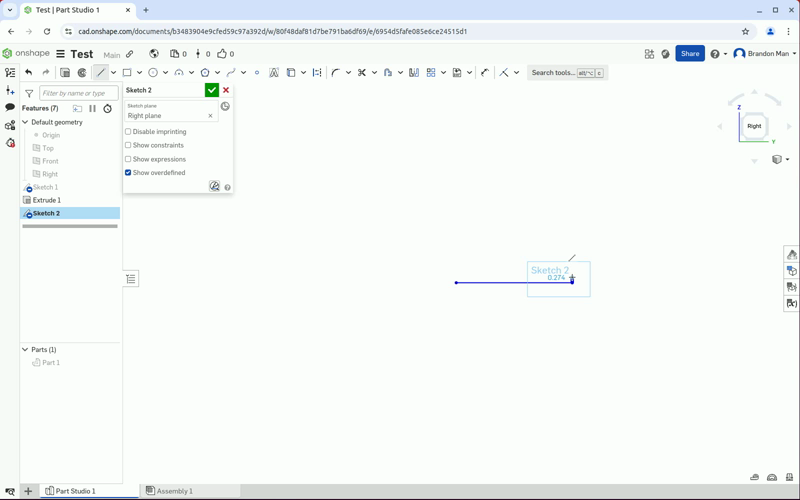
scroll(6)
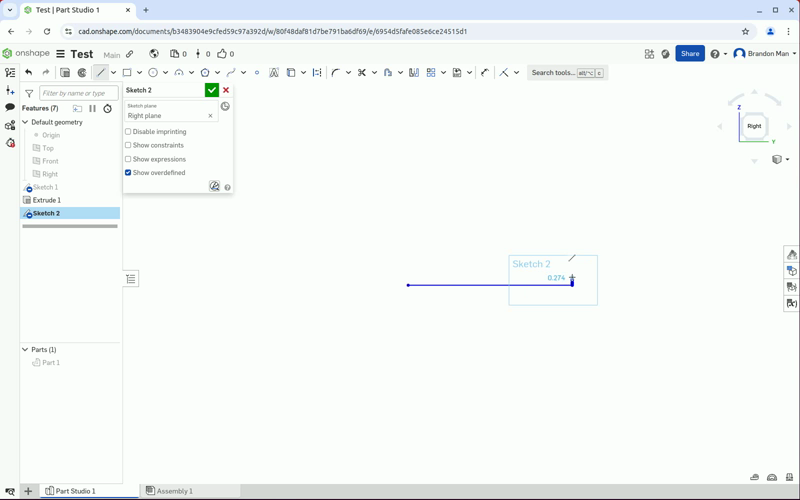
scroll(6)
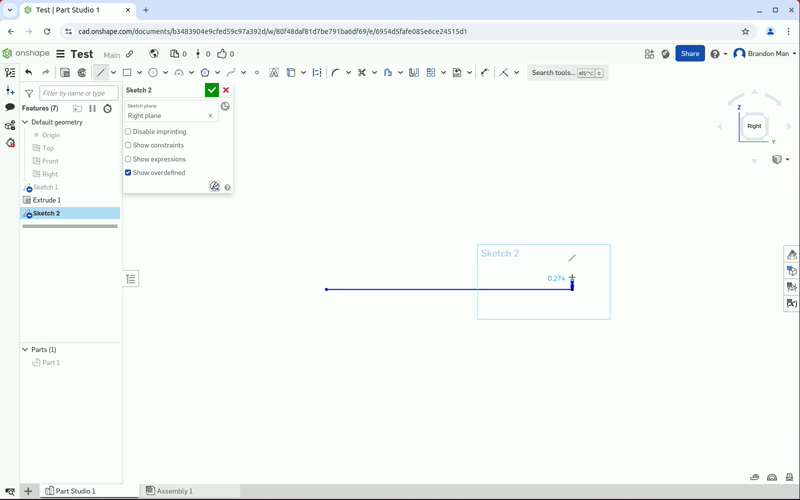
scroll(6)
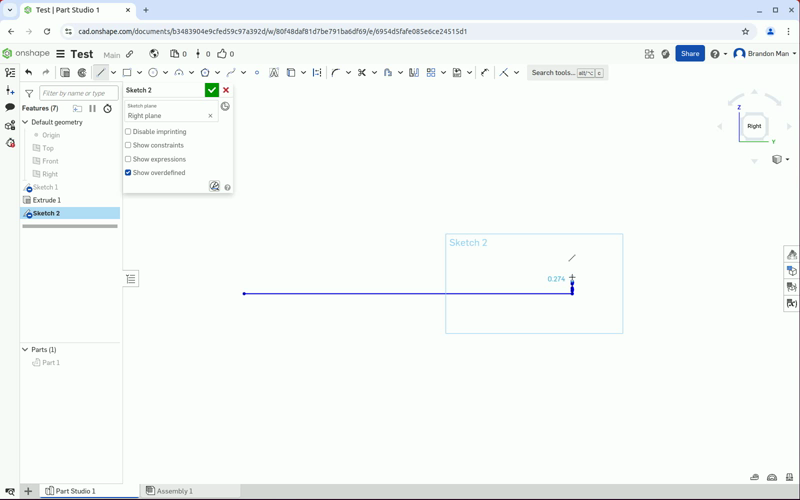
scroll(6)
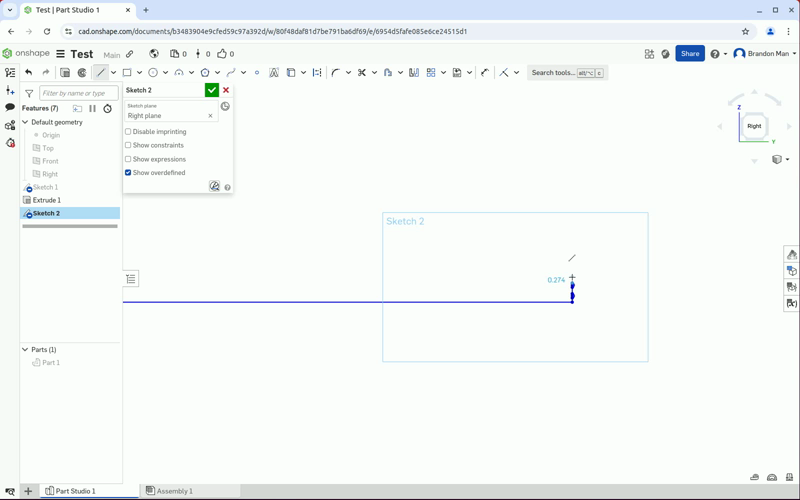
scroll(6)
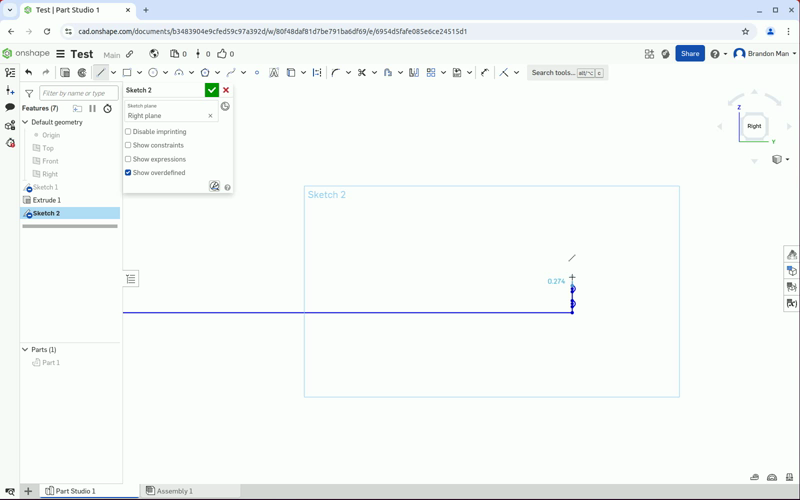
scroll(6)
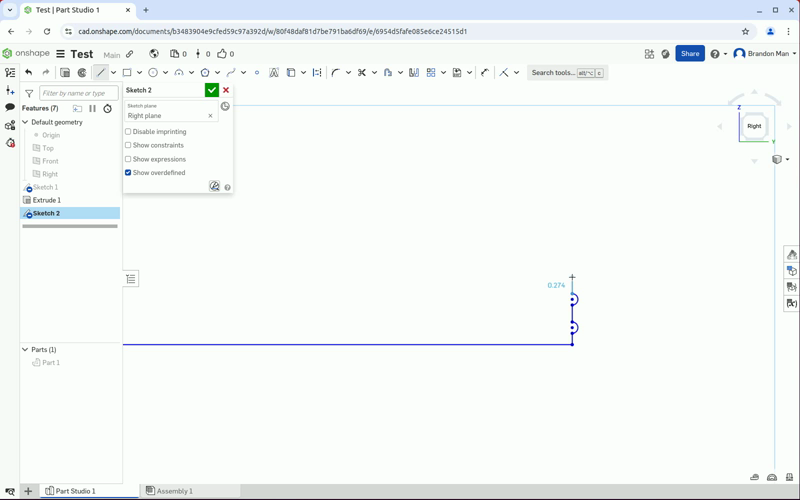
click(572, 276)
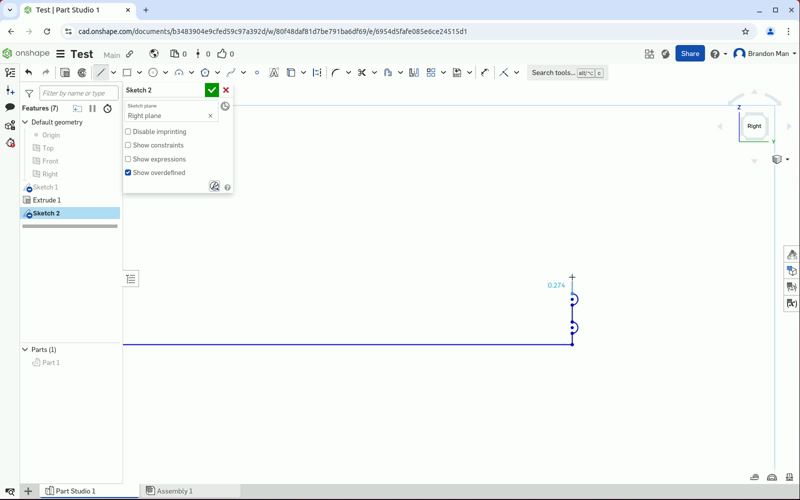
scroll(-6)
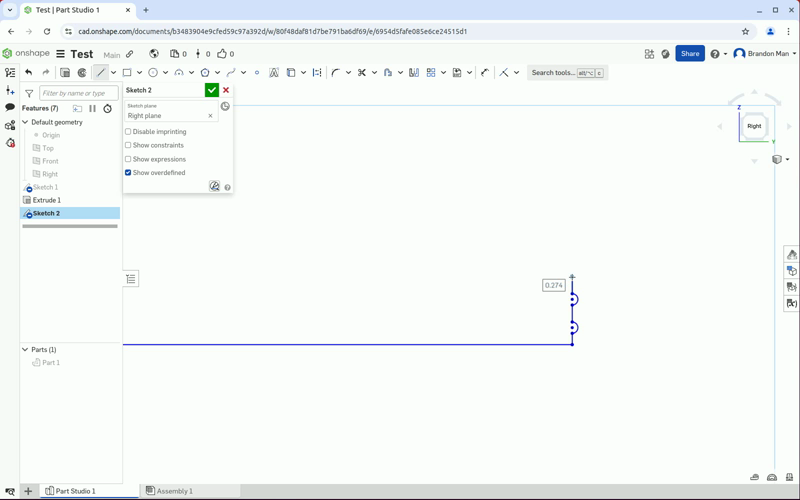
scroll(-6)
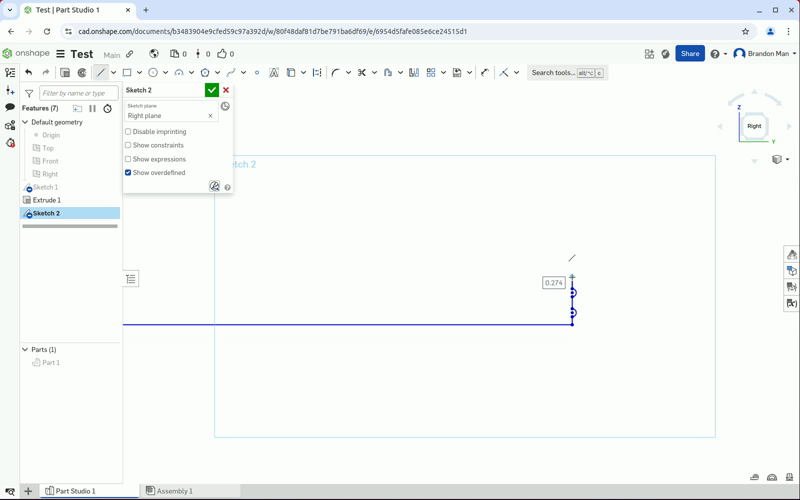
scroll(-6)
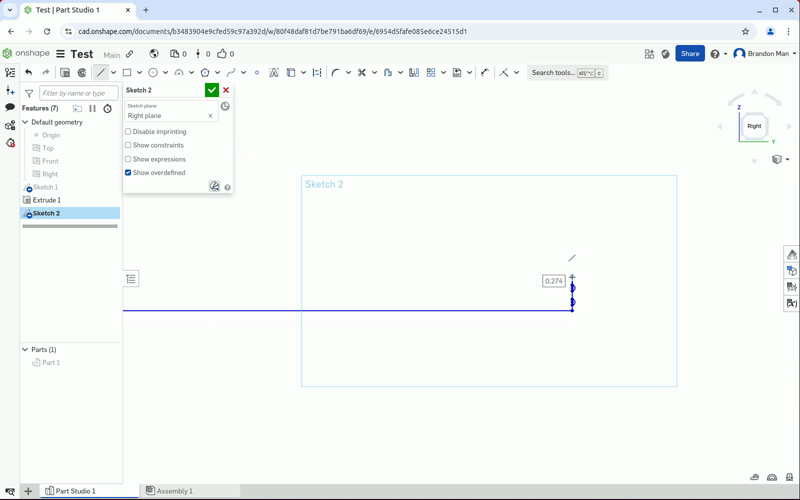
scroll(-6)
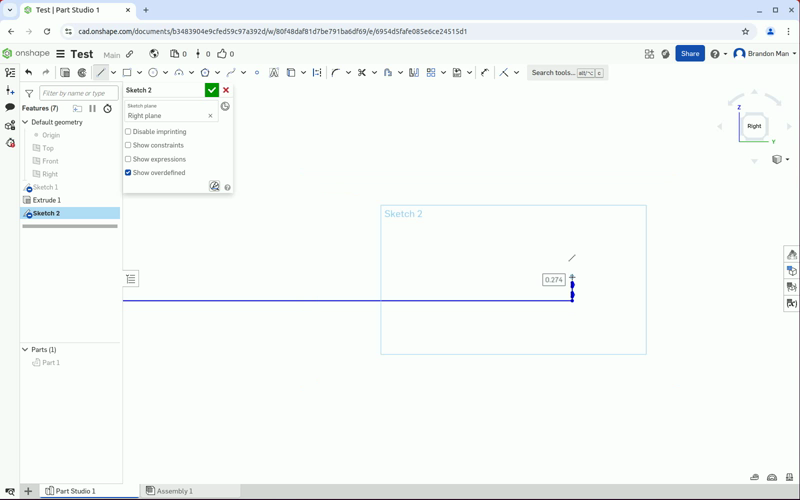
scroll(-6)
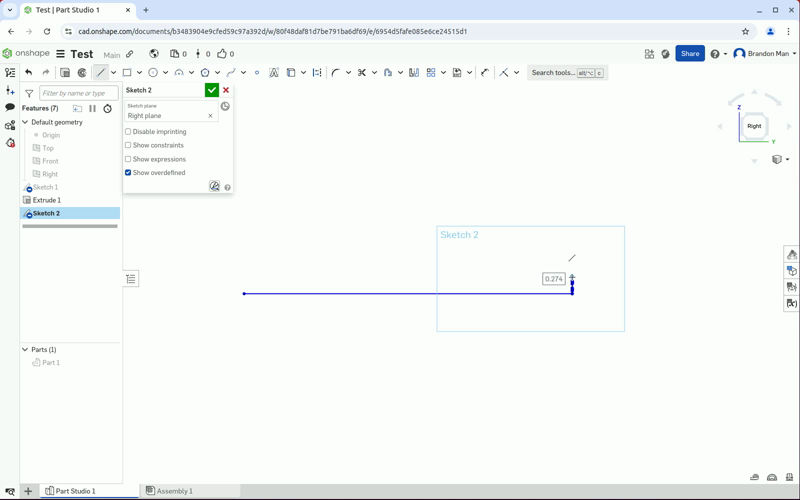
scroll(-6)
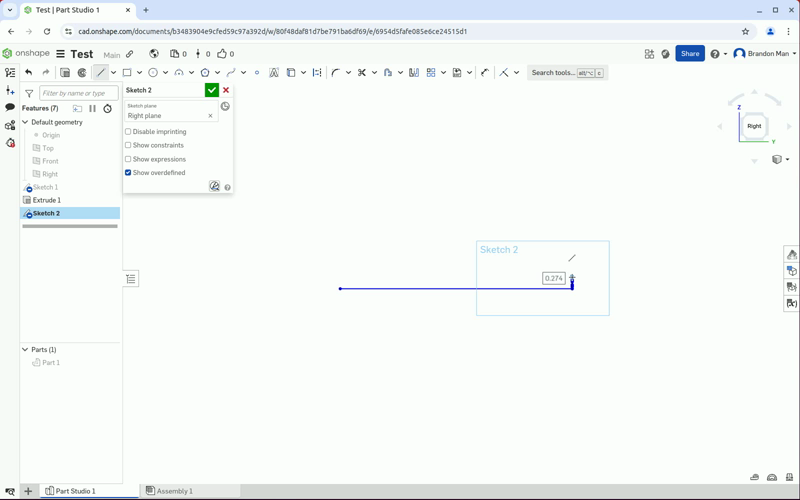
scroll(-6)
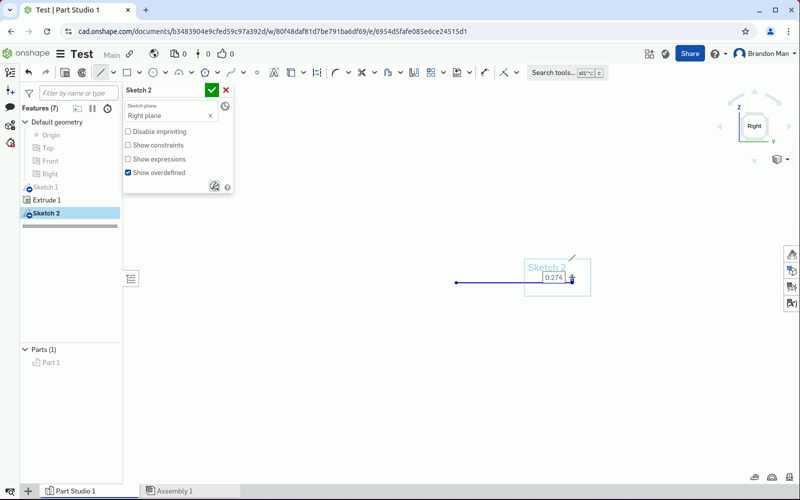
key_up(shift)
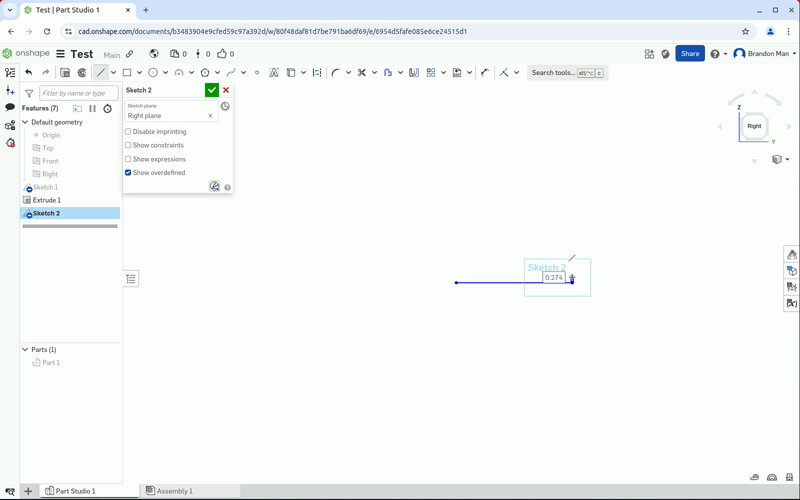
key_down(shift)
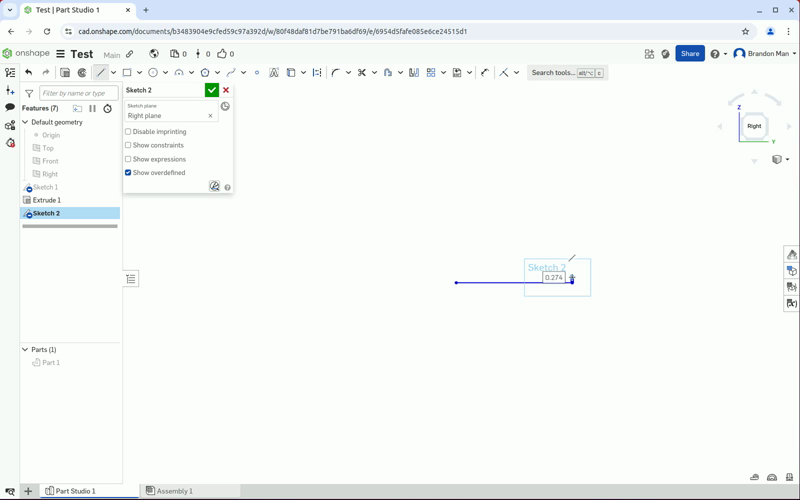
mouse_move(456, 276)
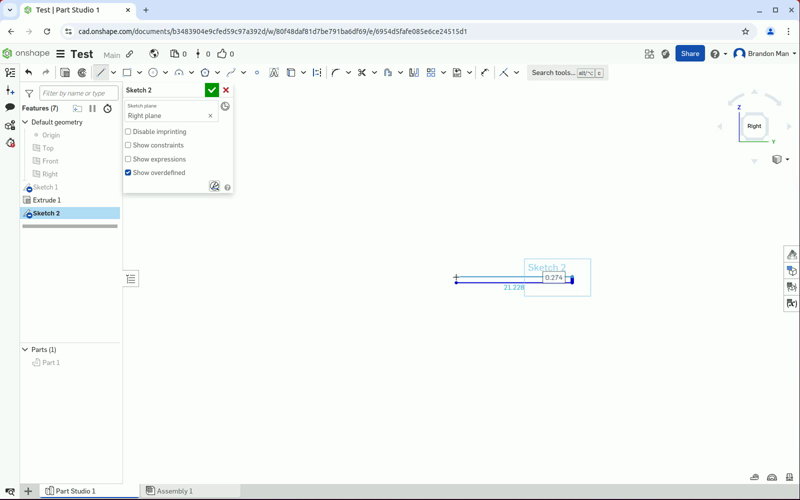
click(456, 276)
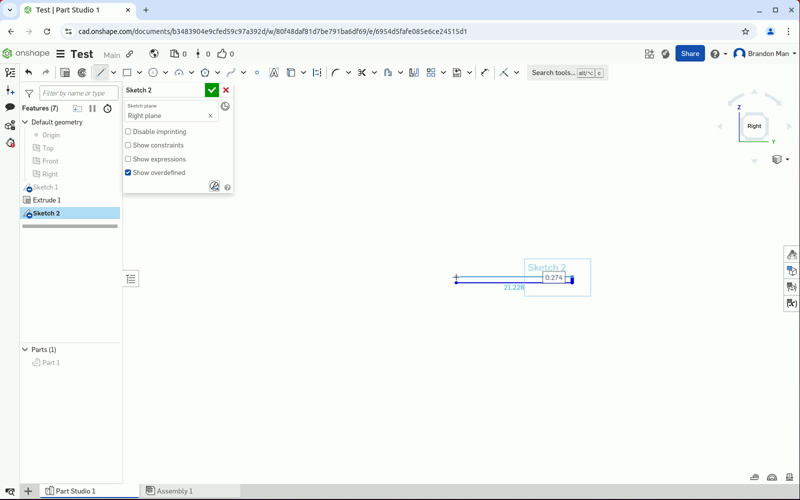
key_up(shift)
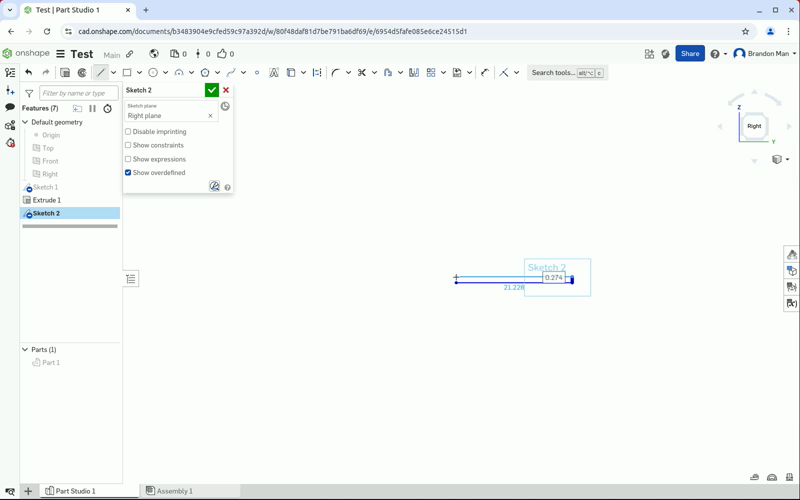
mouse_move(486, 276)
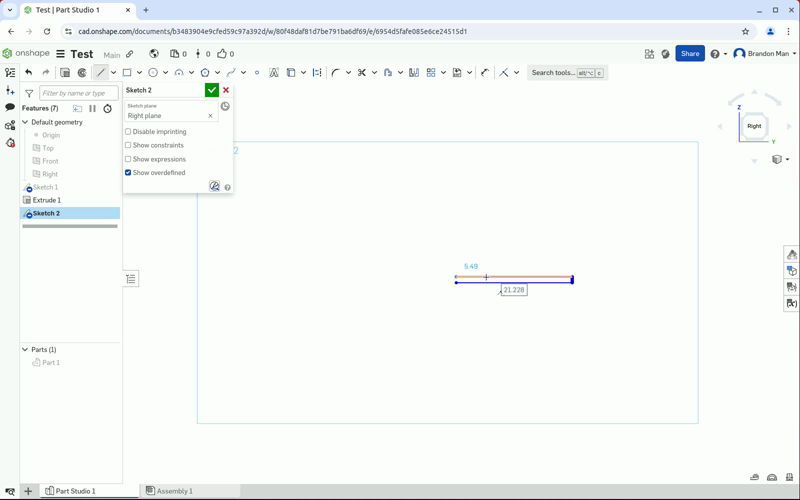
key_down(shift)
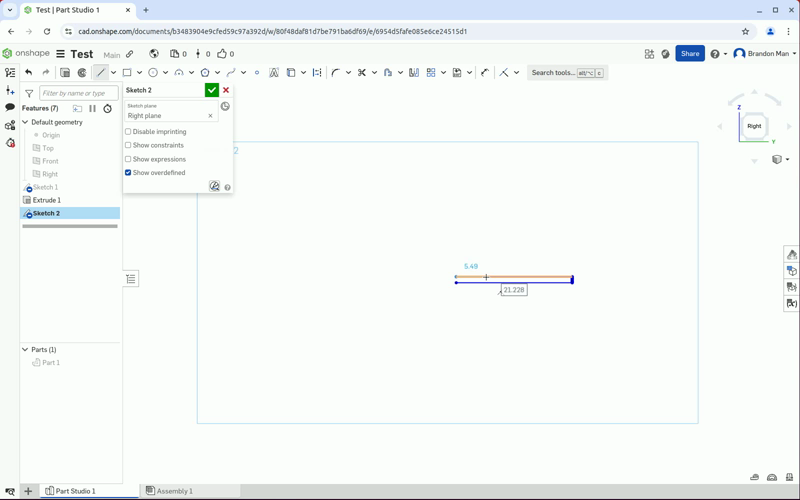
mouse_move(456, 282)
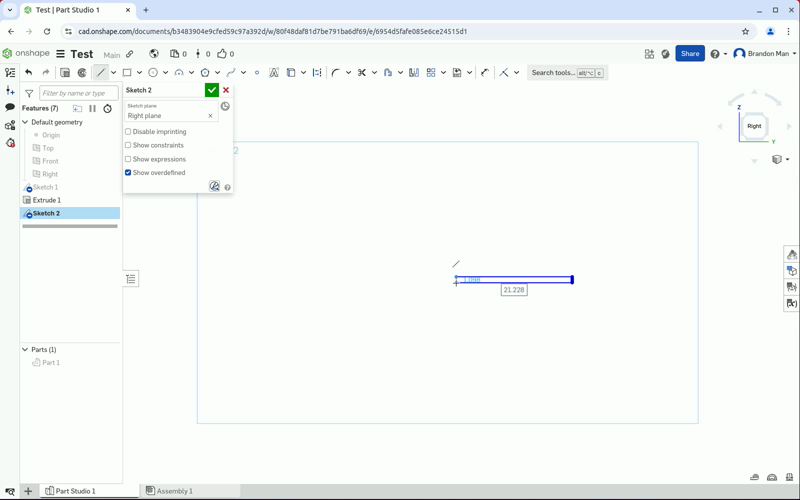
scroll(6)
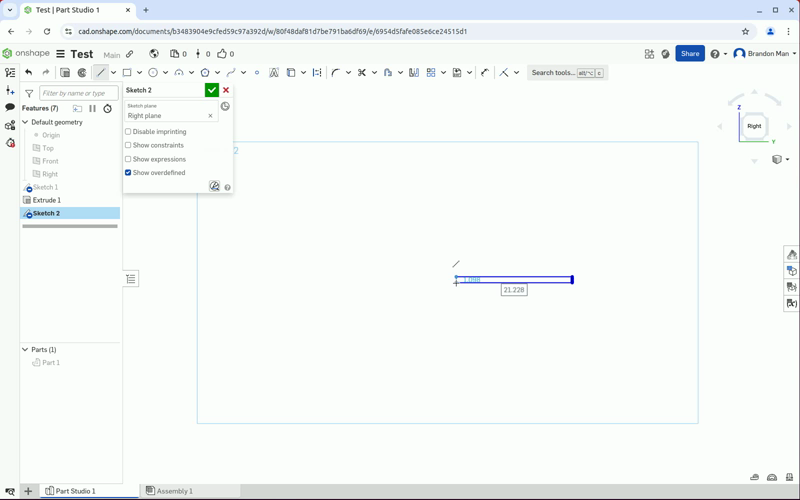
scroll(6)
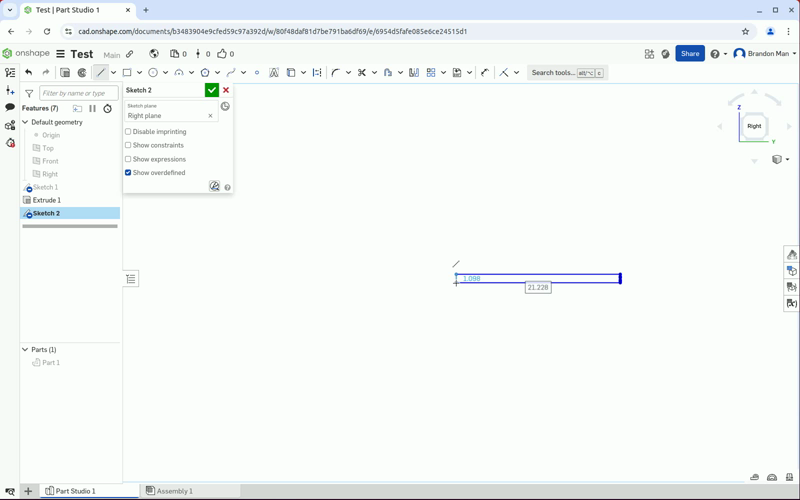
scroll(6)
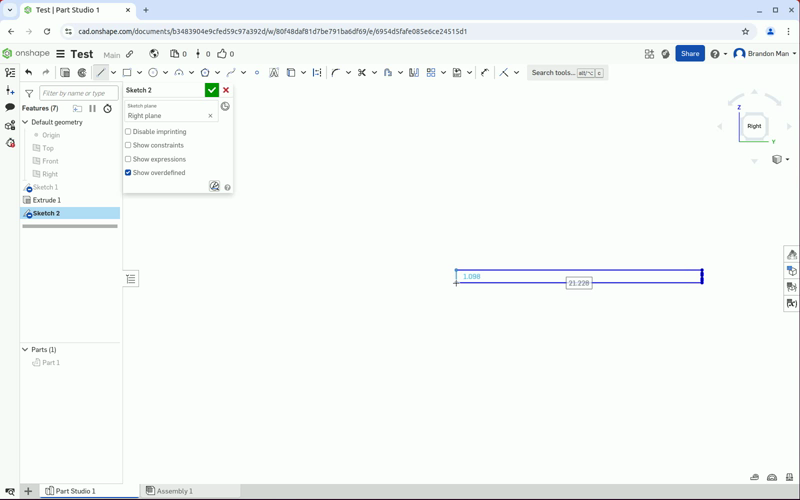
scroll(6)
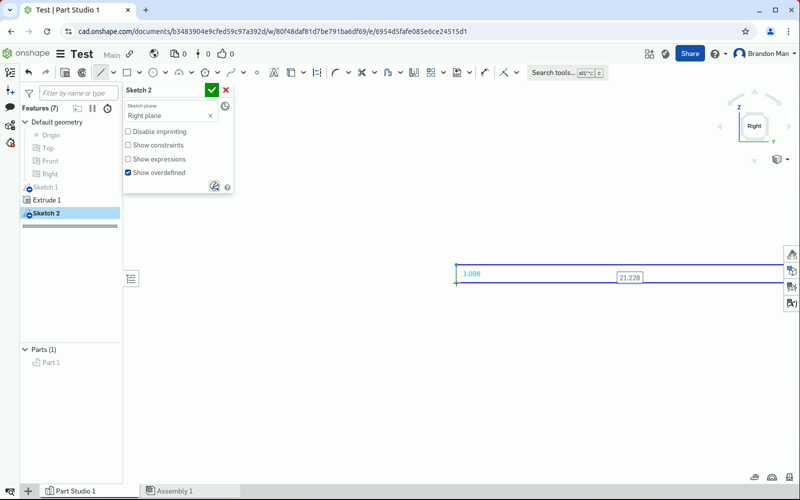
scroll(6)
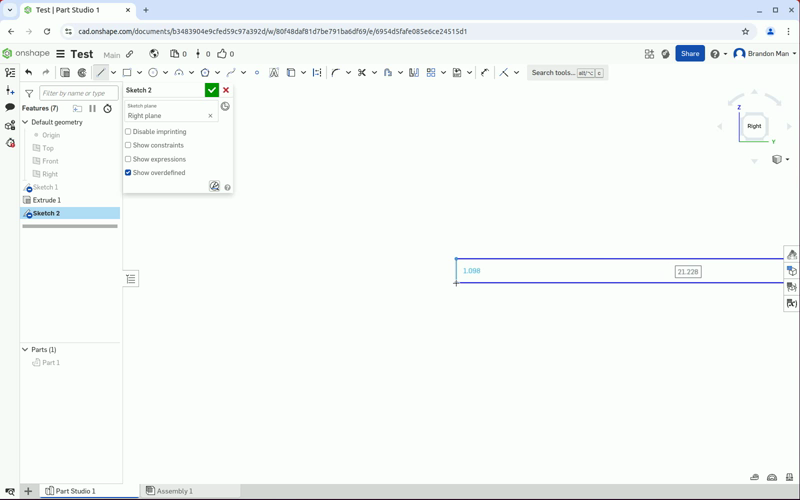
scroll(6)
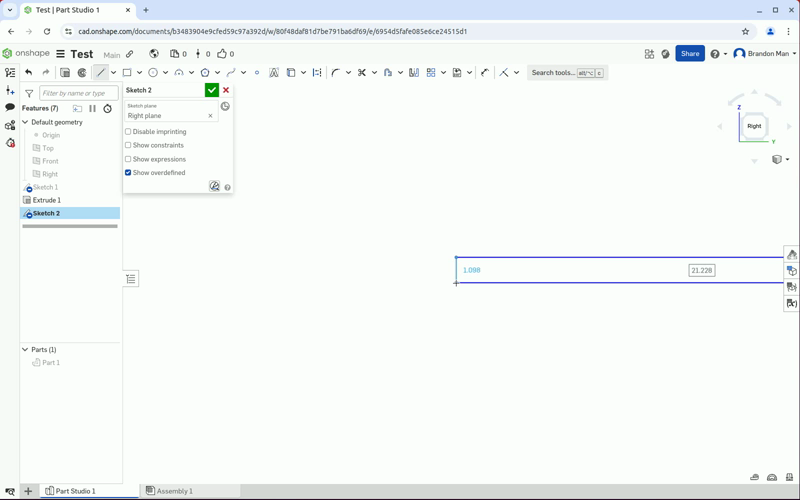
scroll(6)
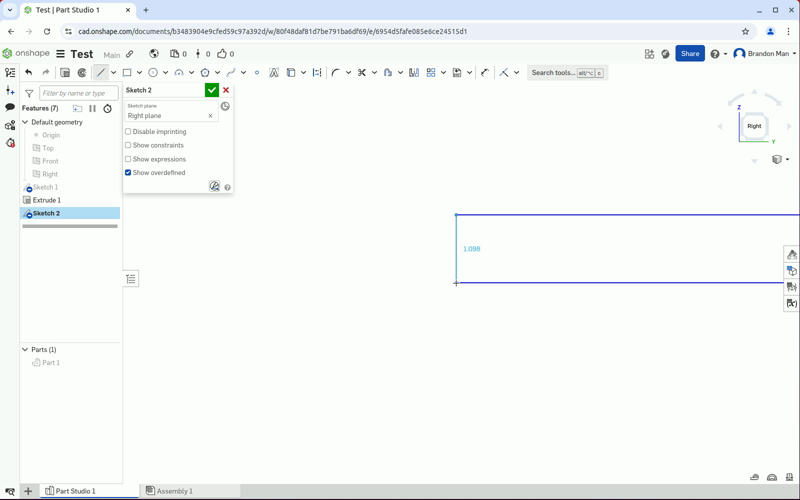
key_up(shift)
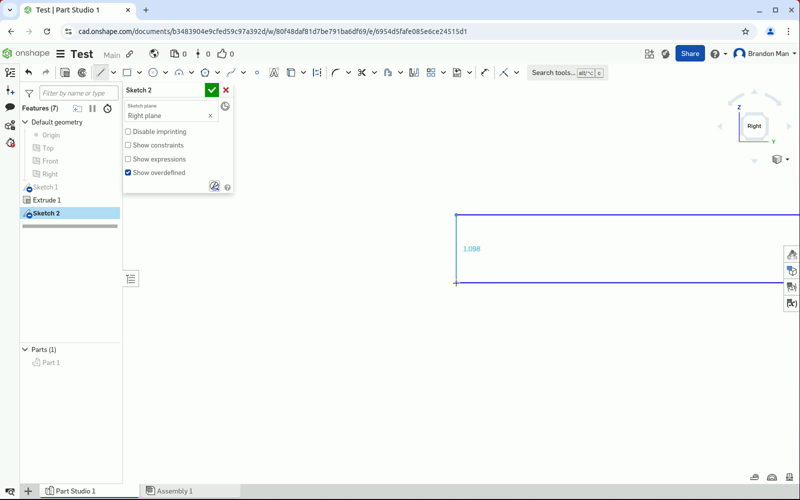
click(456, 282)
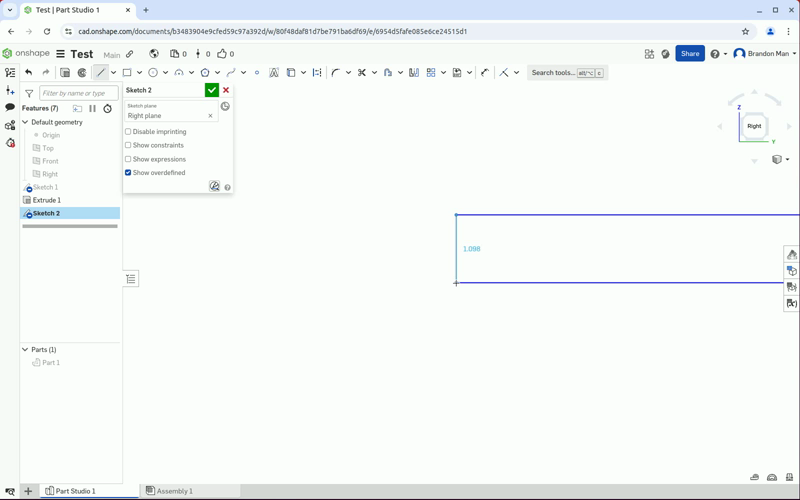
scroll(-6)
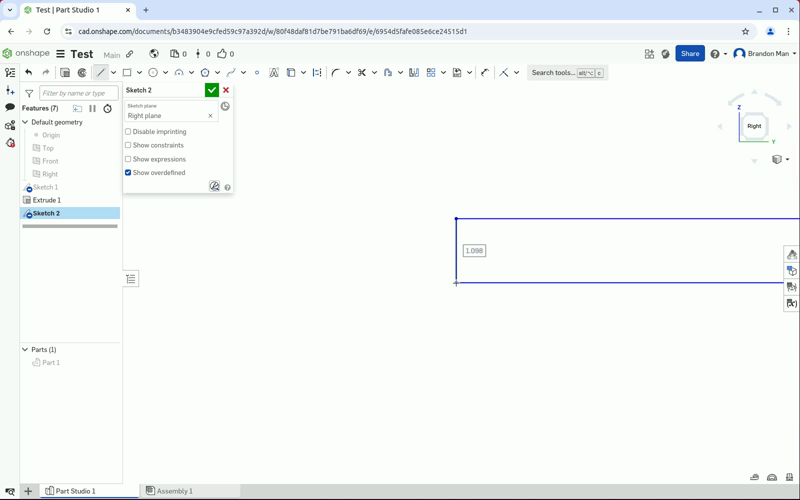
scroll(-6)
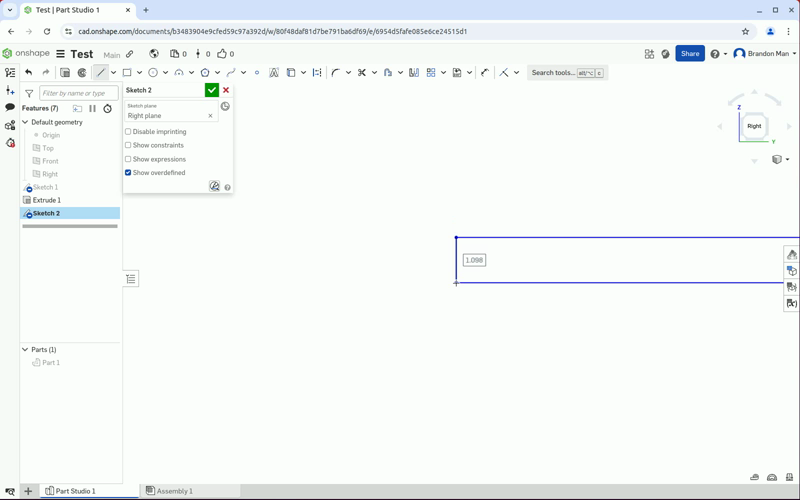
scroll(-6)
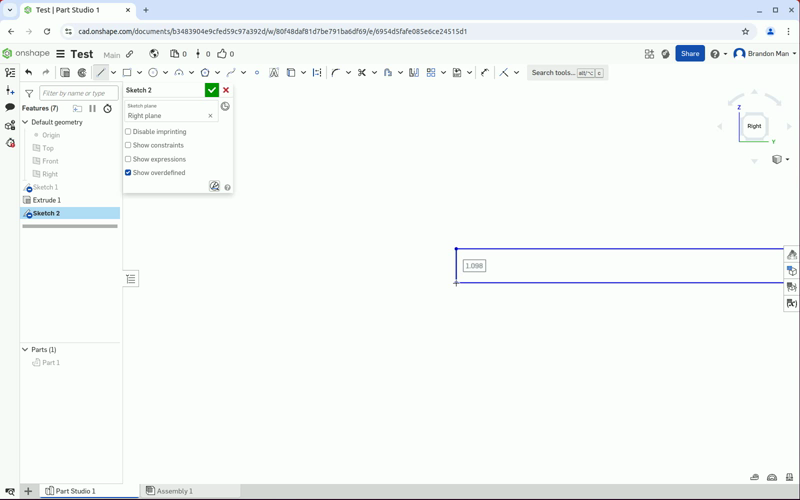
scroll(-6)
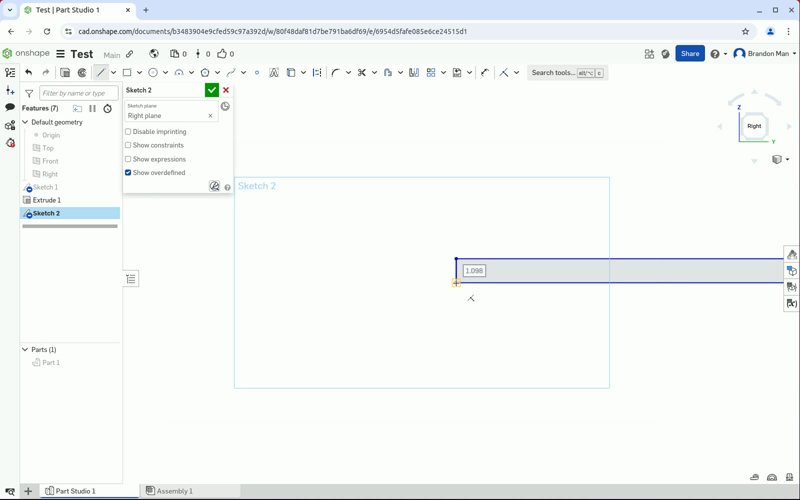
scroll(-6)
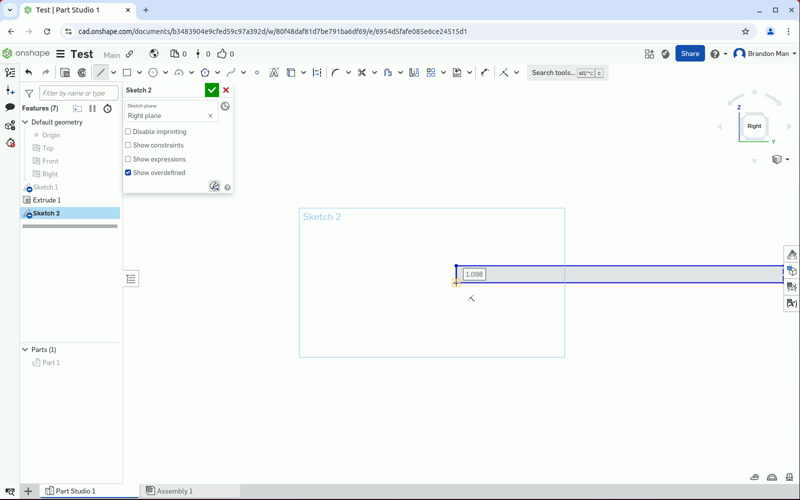
scroll(-6)
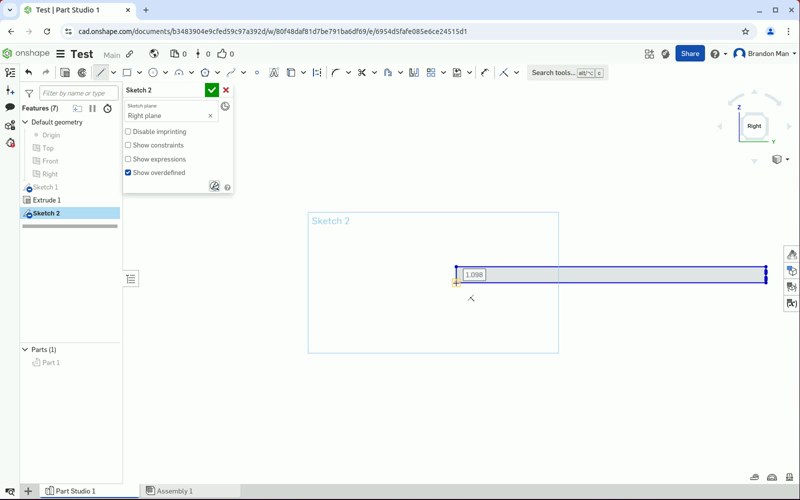
scroll(-6)
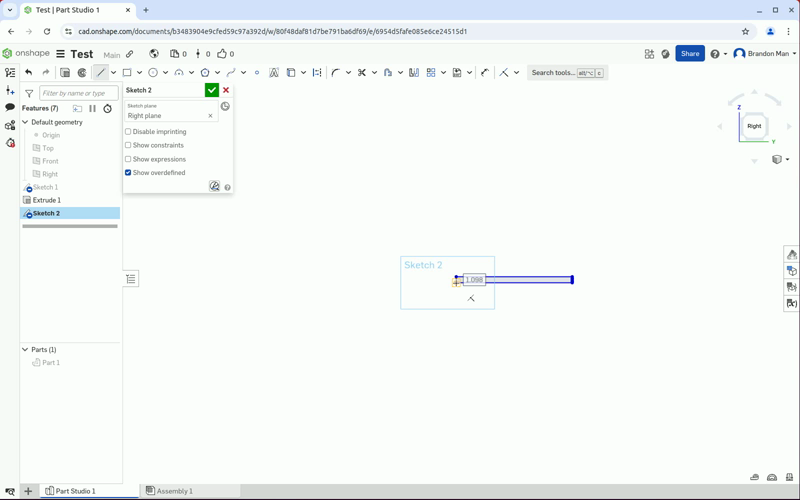
key(esc)
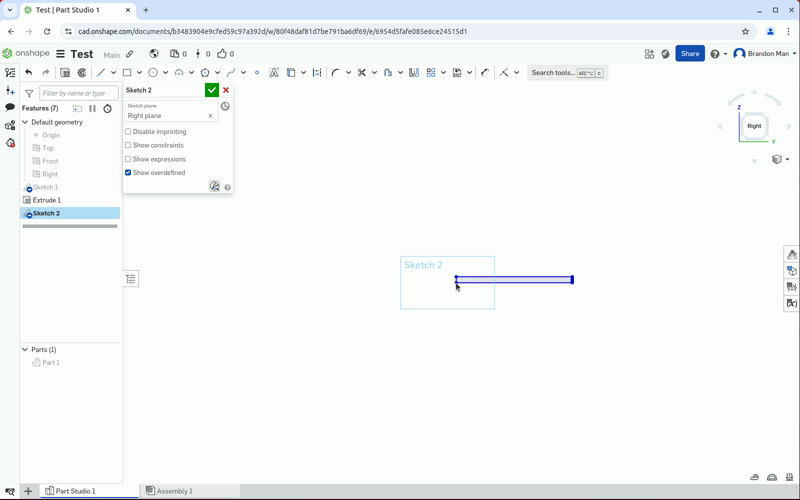
key(c)
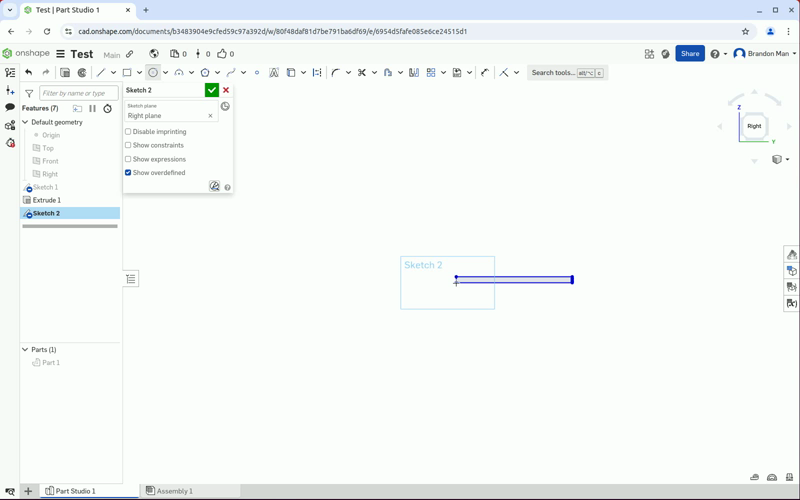
key_down(shift)
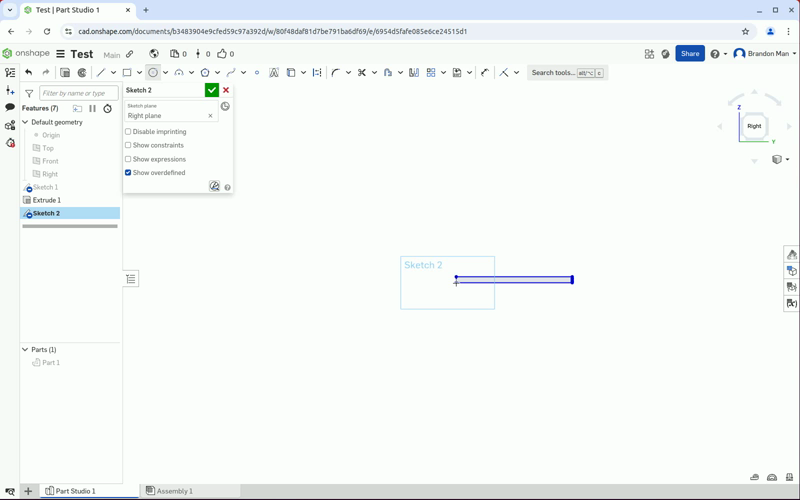
mouse_move(458, 281)
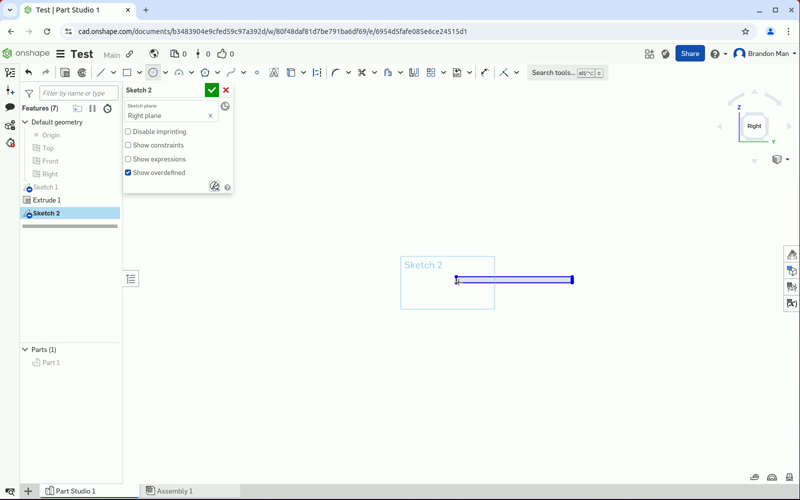
scroll(6)
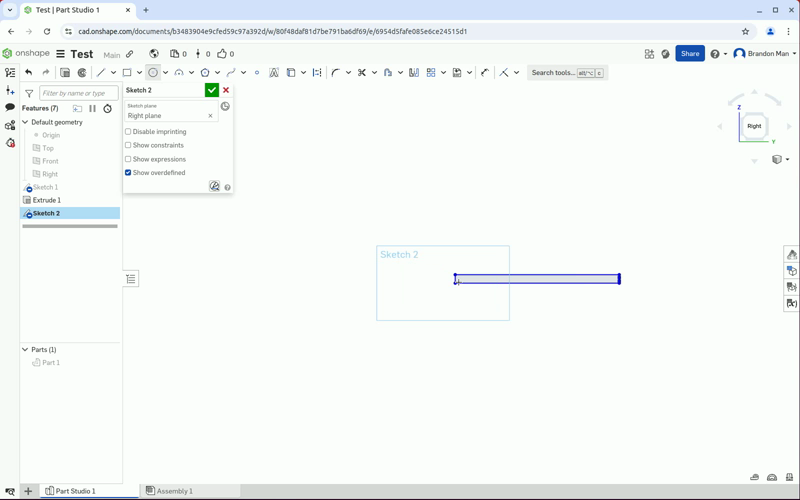
scroll(6)
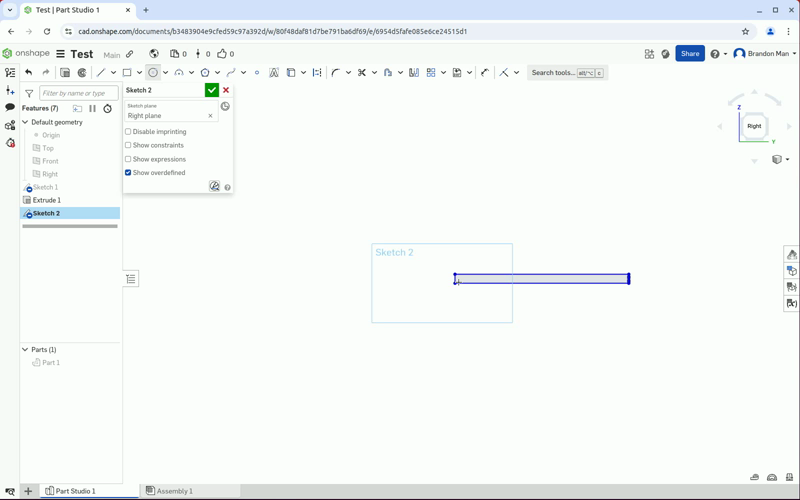
scroll(6)
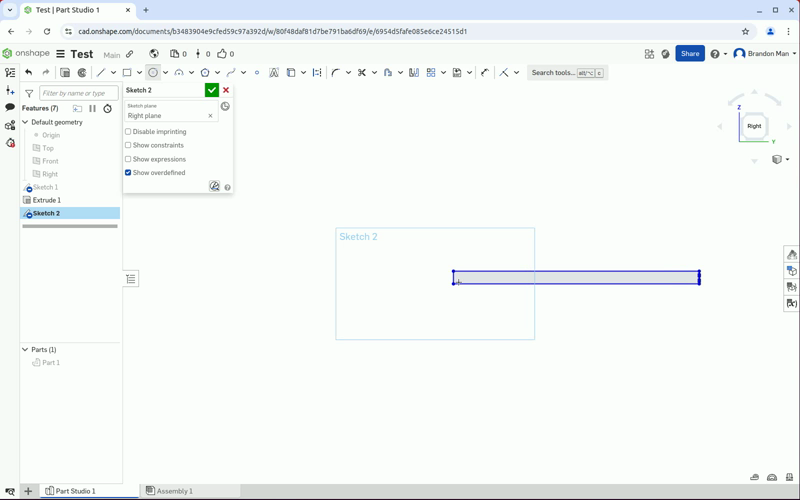
scroll(6)
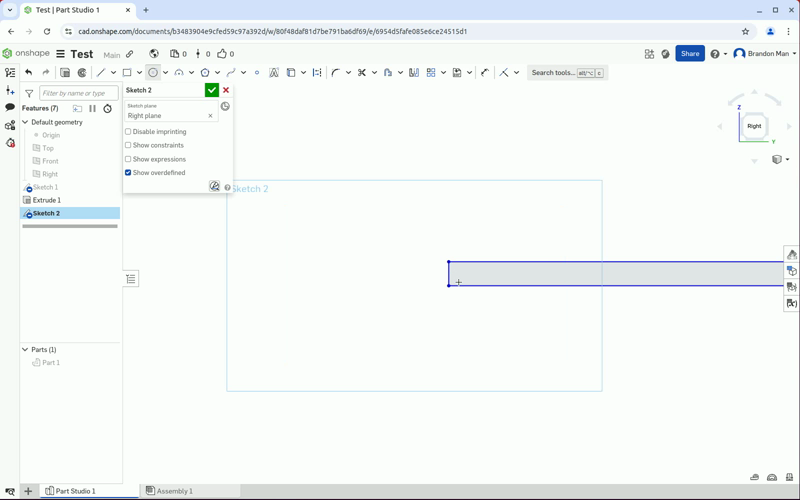
scroll(6)
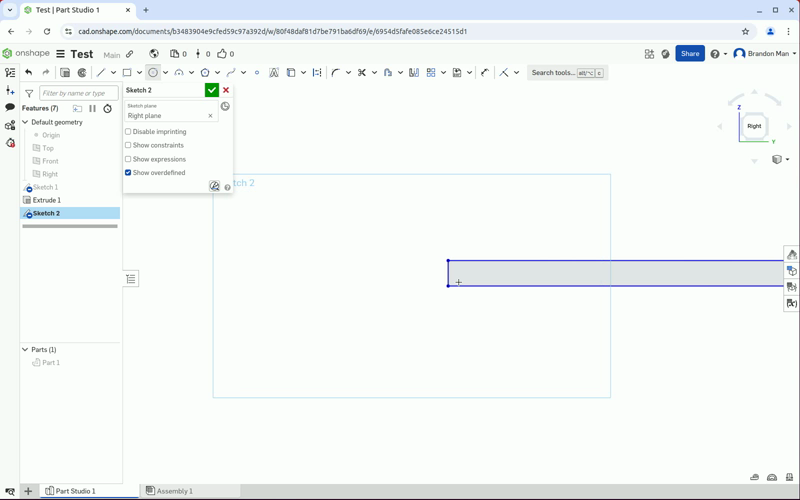
scroll(6)
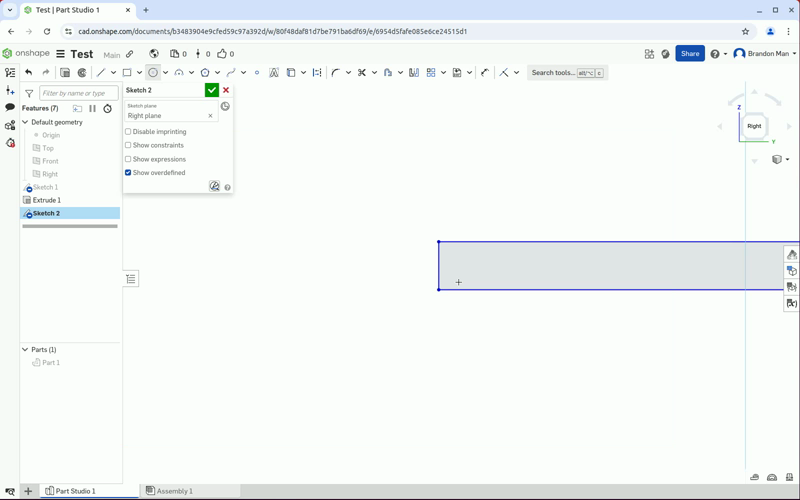
scroll(6)
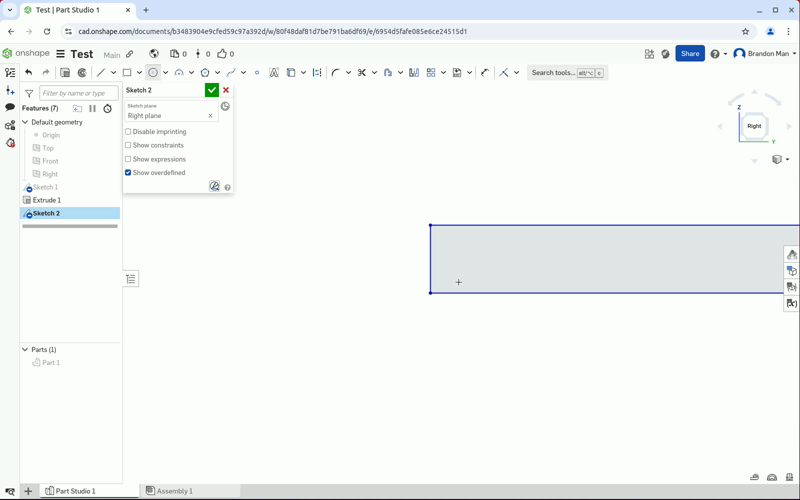
click(458, 281)
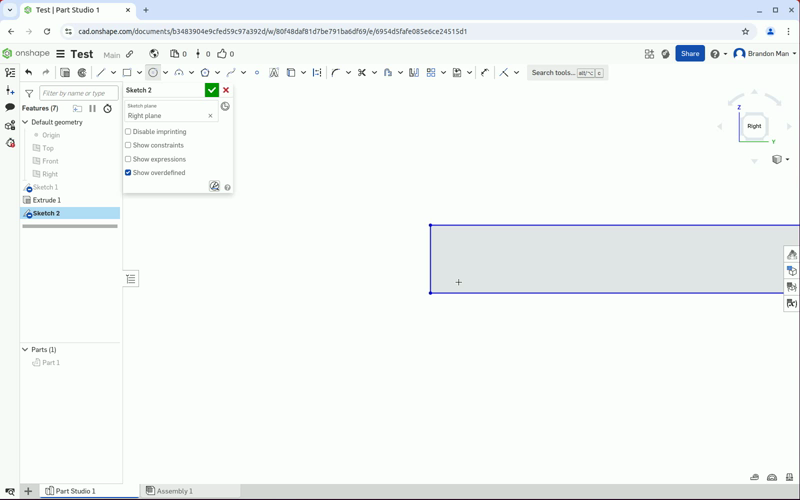
scroll(-6)
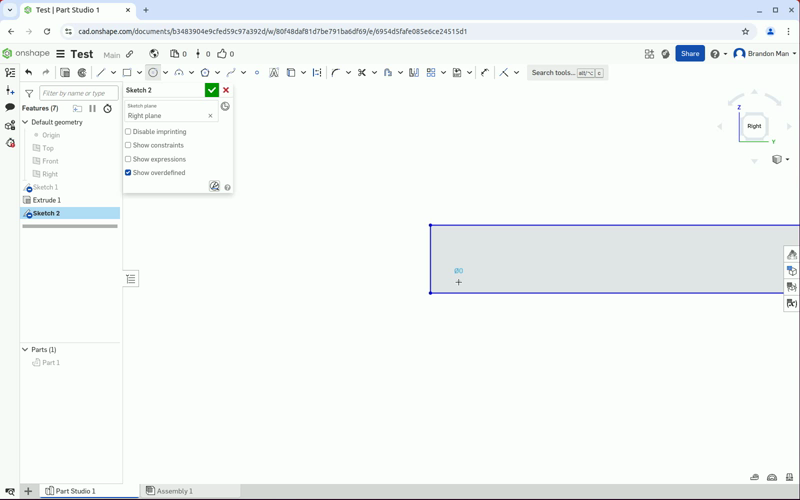
scroll(-6)
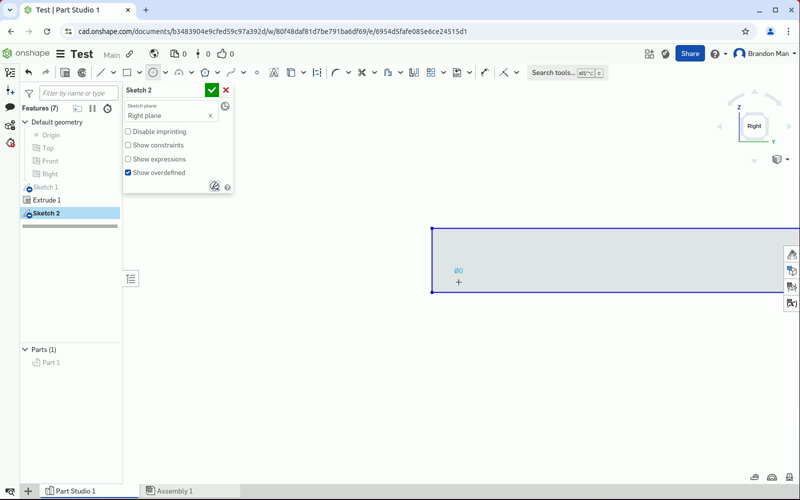
scroll(-6)
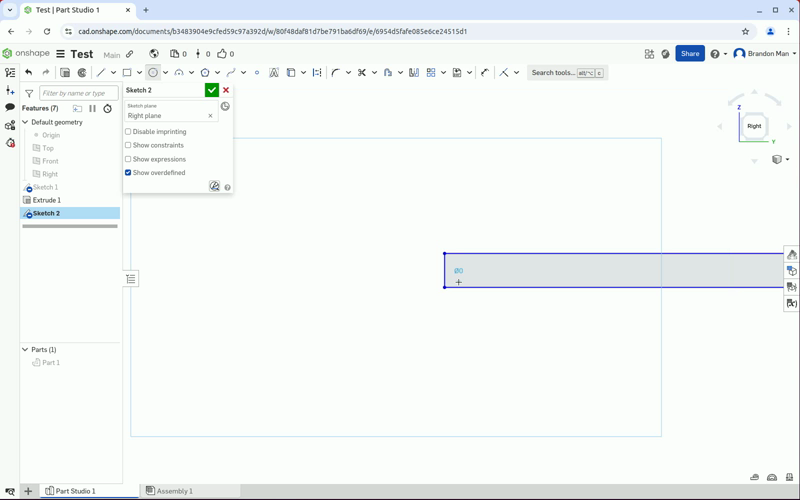
scroll(-6)
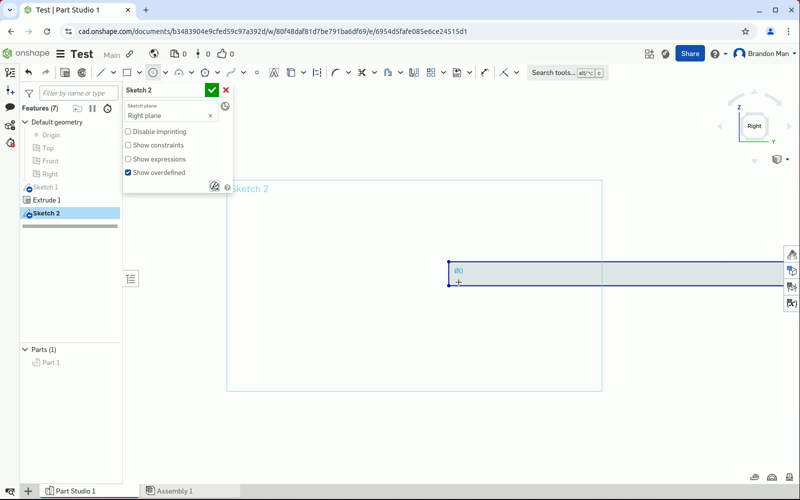
scroll(-6)
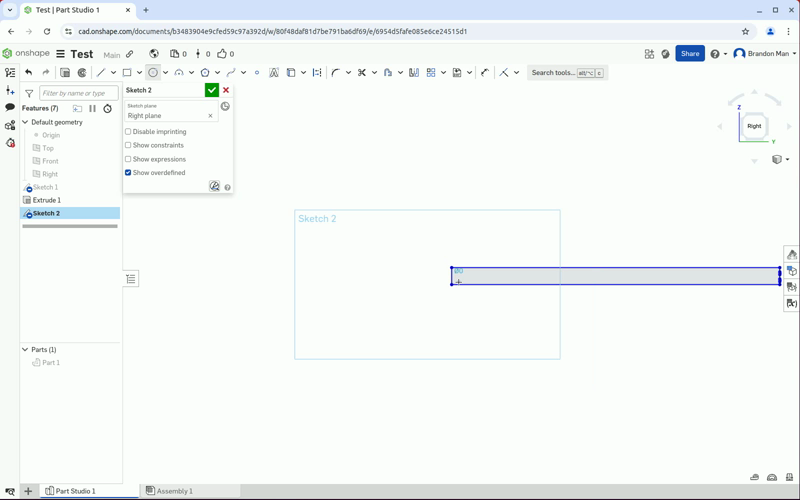
scroll(-6)
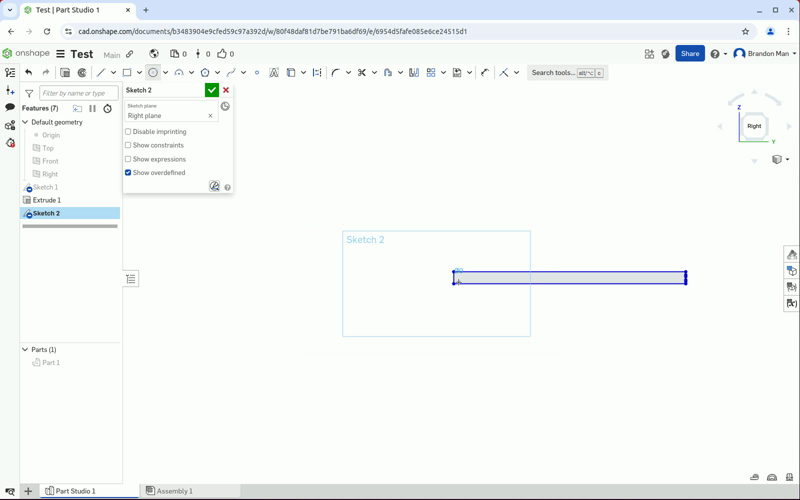
scroll(-6)
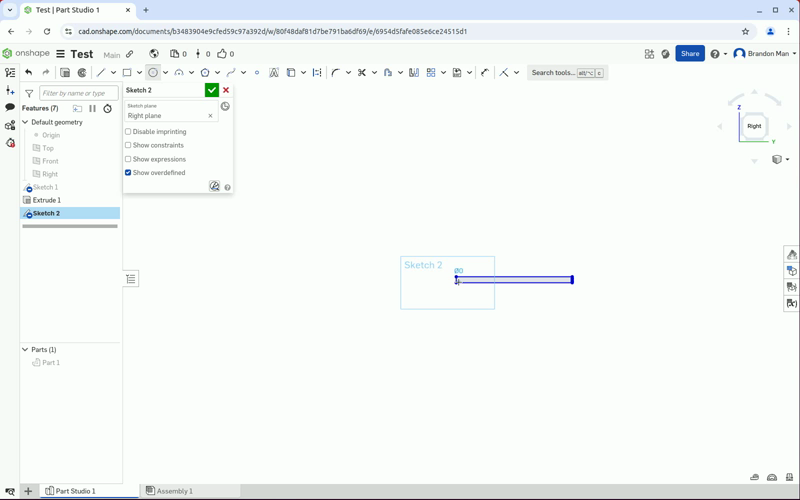
key_up(shift)
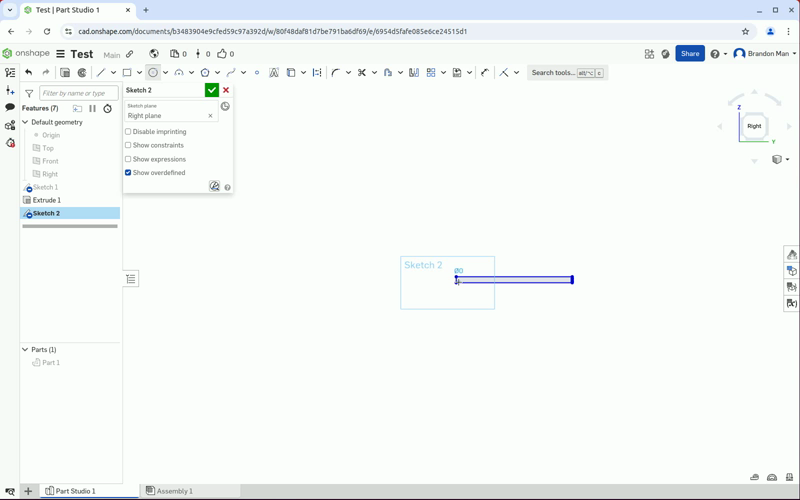
mouse_move(459, 281)
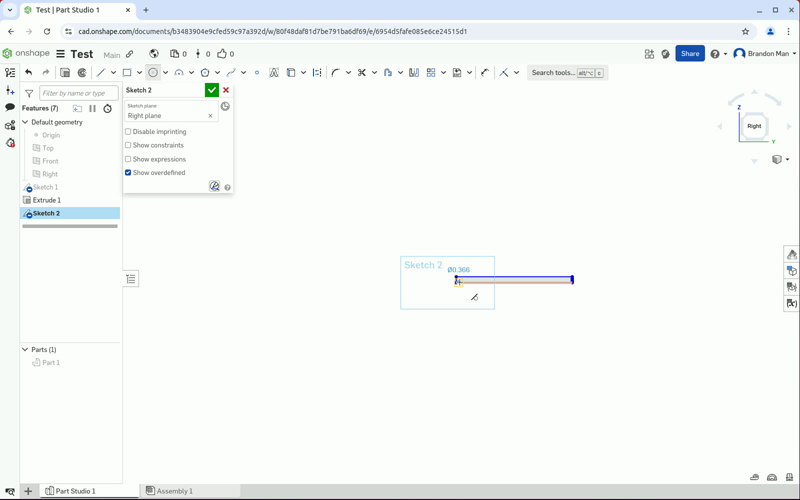
scroll(6)
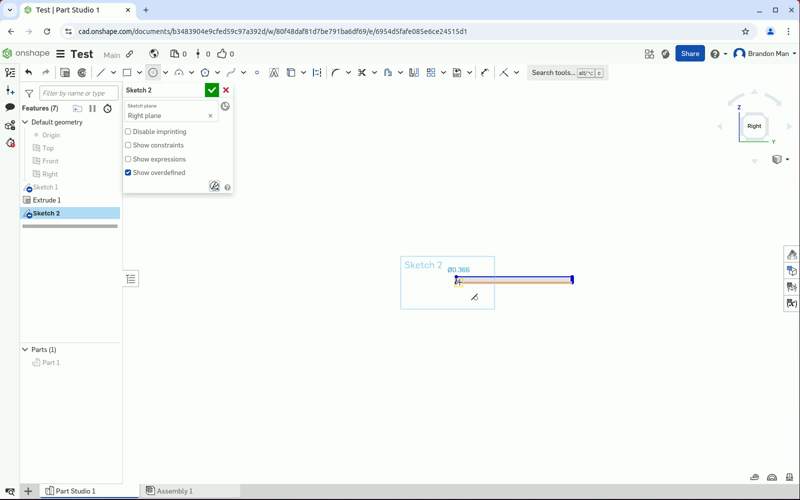
scroll(6)
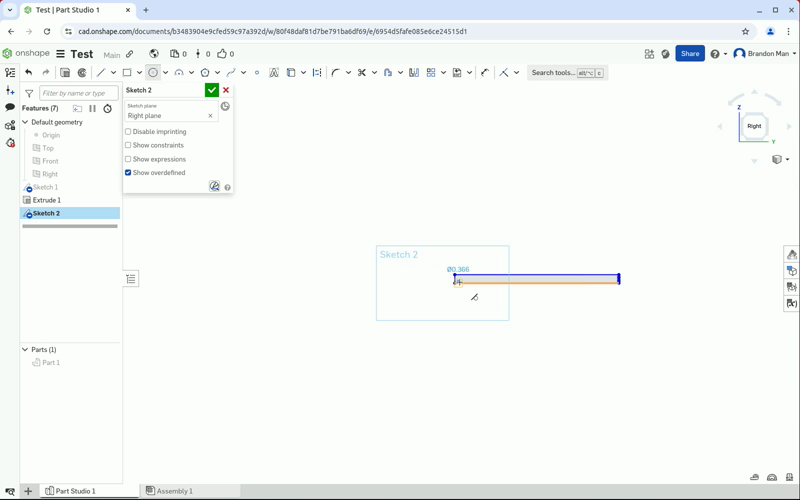
scroll(6)
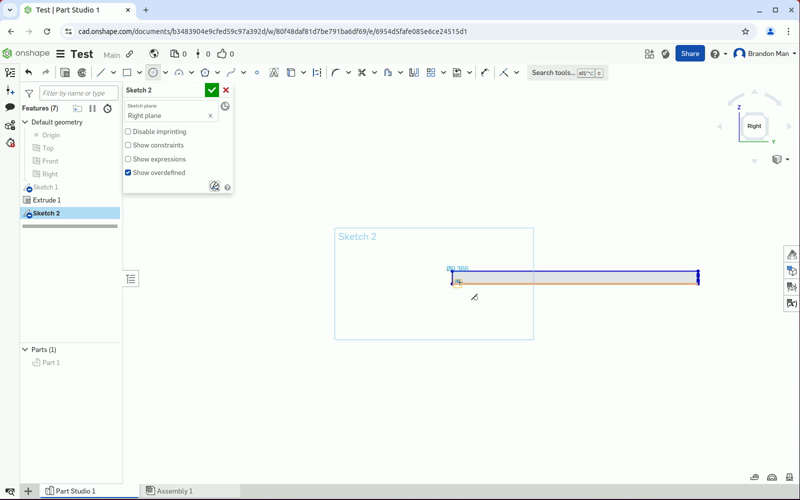
scroll(6)
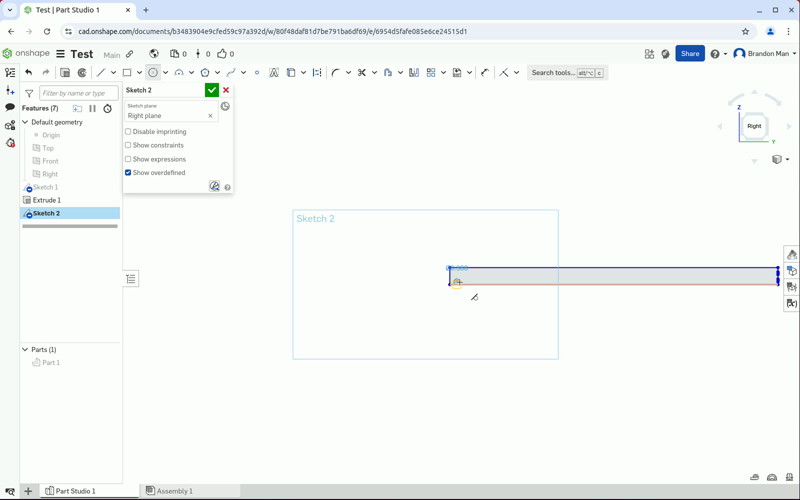
scroll(6)
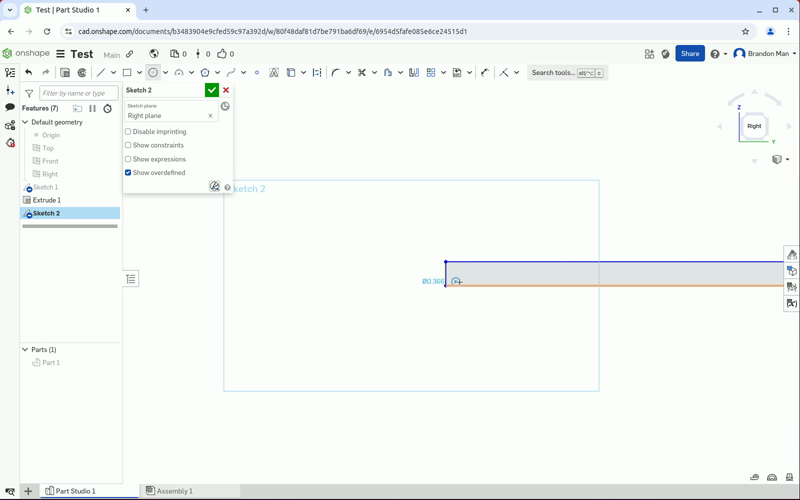
scroll(6)
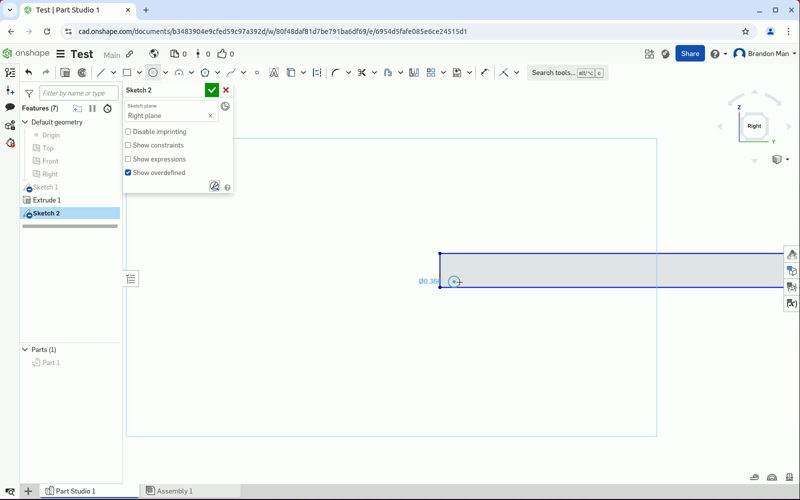
scroll(6)
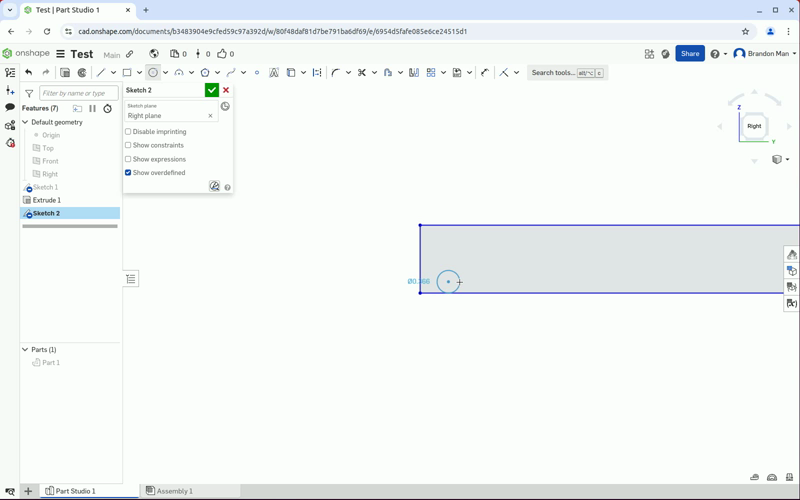
click(459, 281)
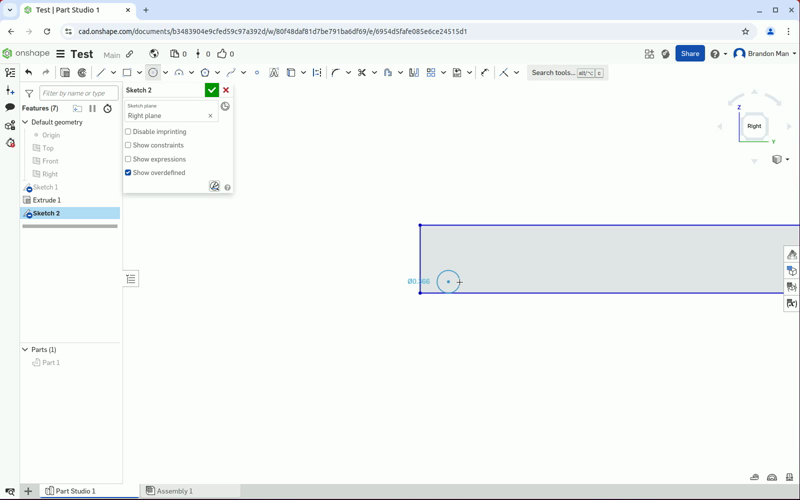
scroll(-6)
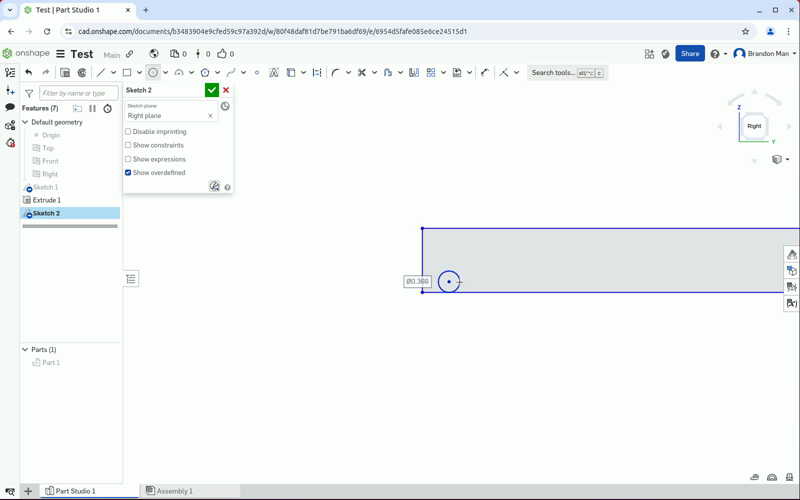
scroll(-6)
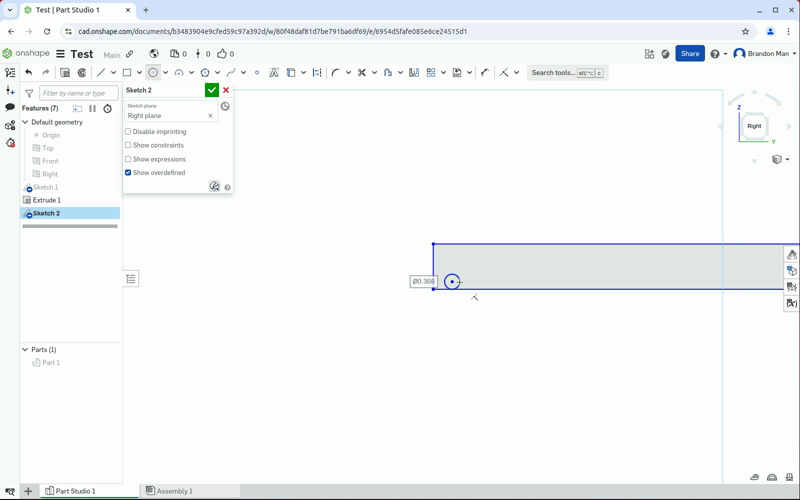
scroll(-6)
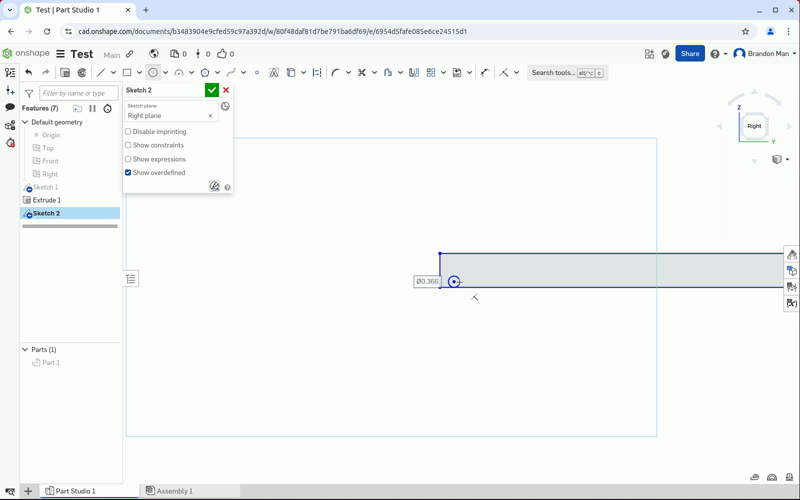
scroll(-6)
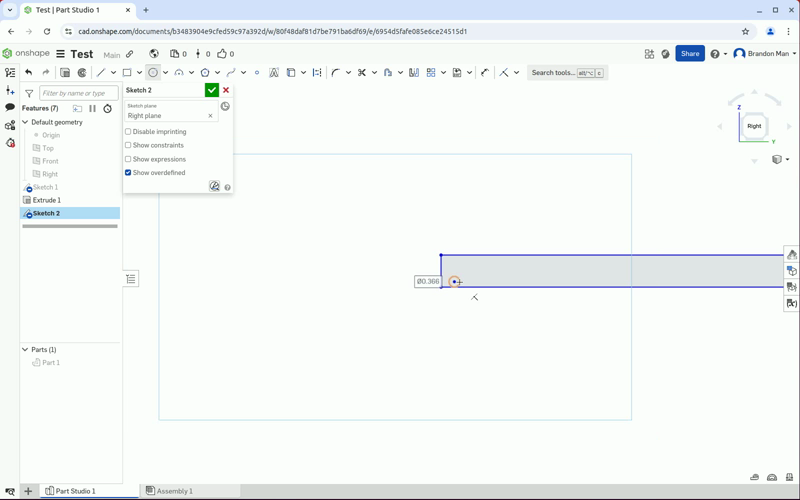
scroll(-6)
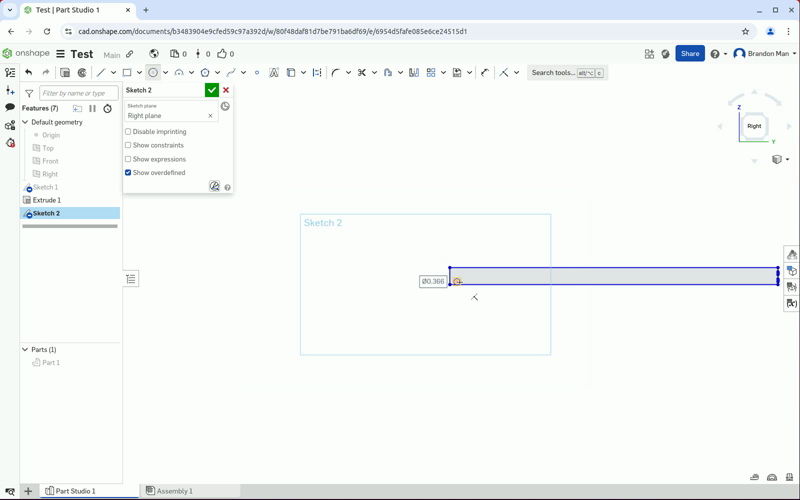
scroll(-6)
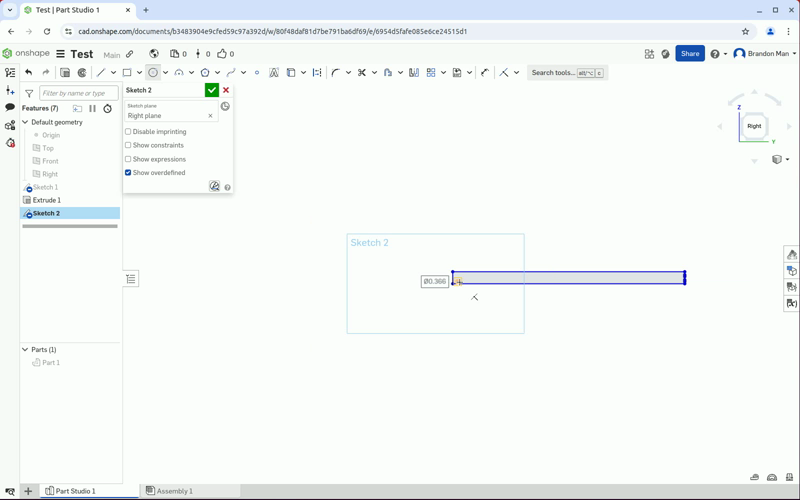
scroll(-6)
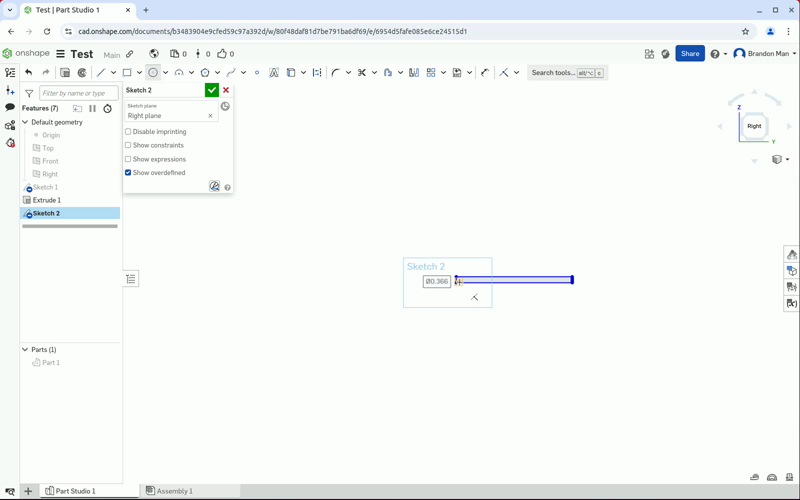
key(esc)
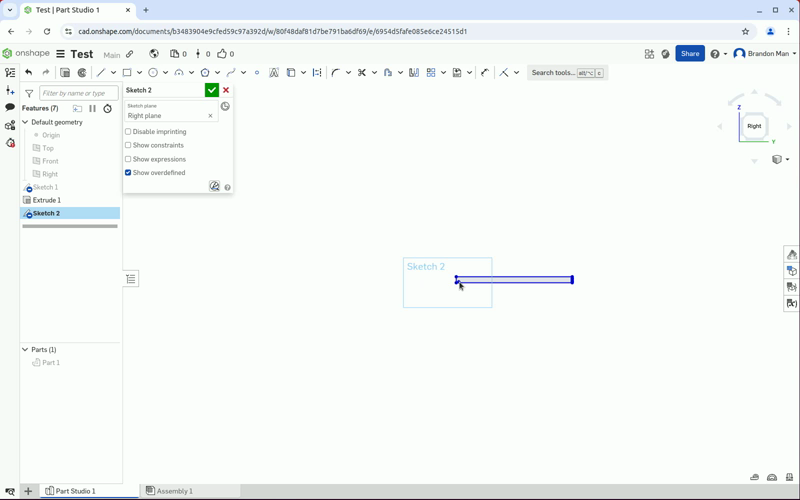
key(c)
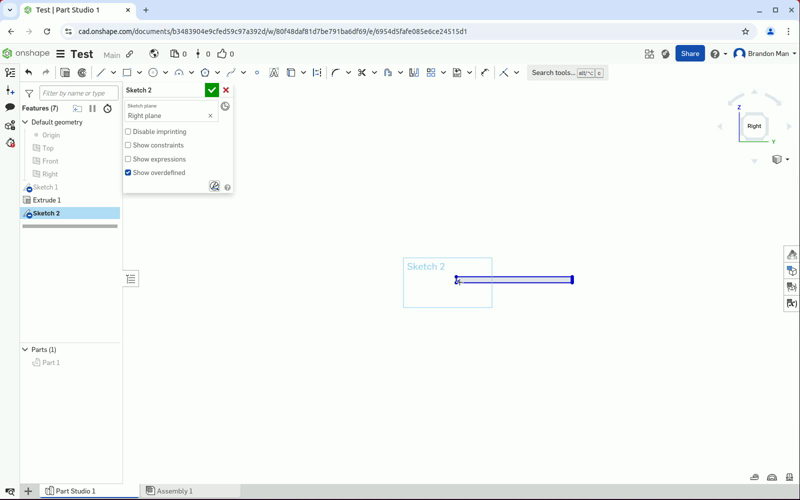
key_down(shift)
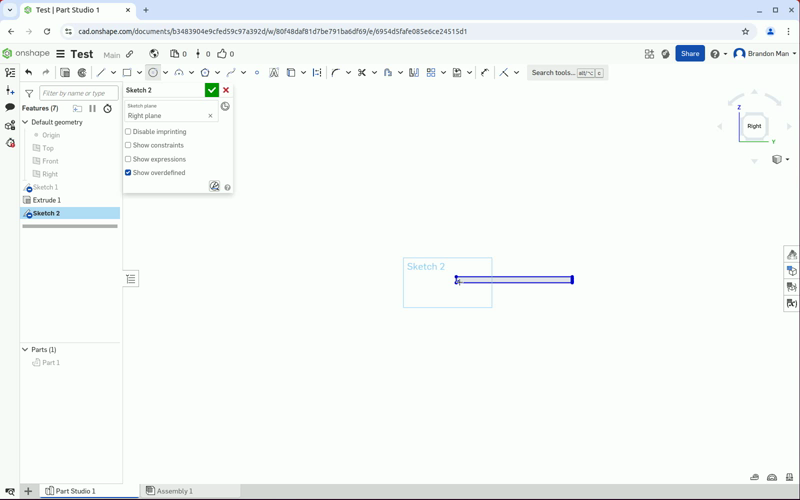
mouse_move(458, 278)
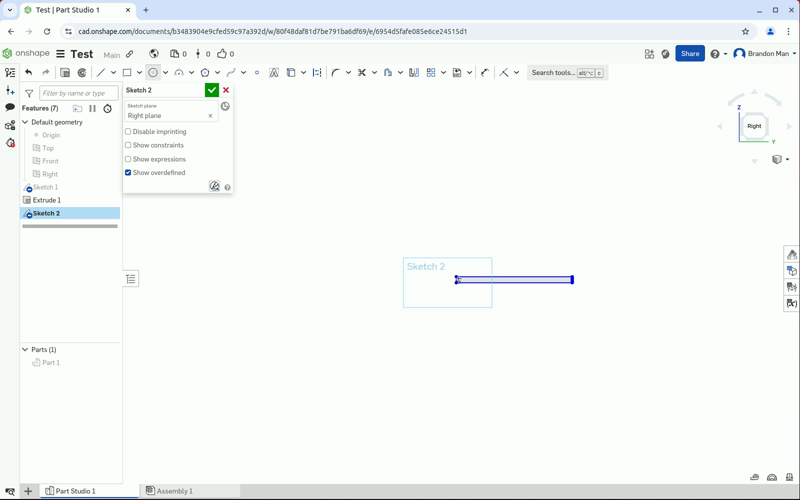
scroll(6)
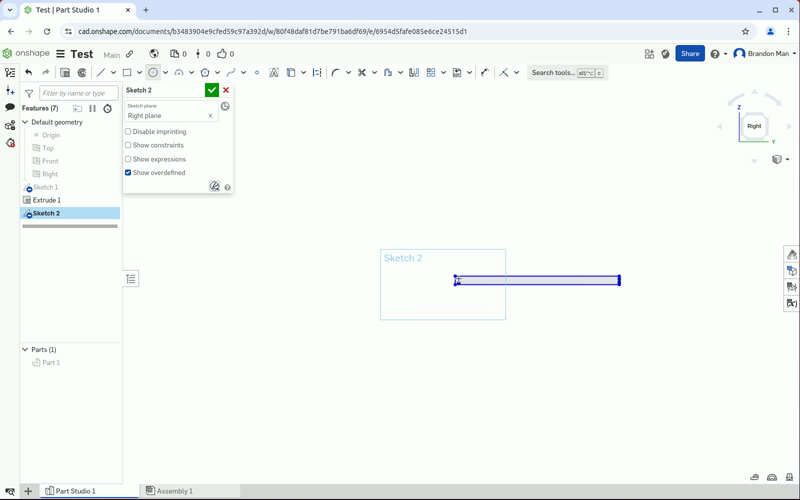
scroll(6)
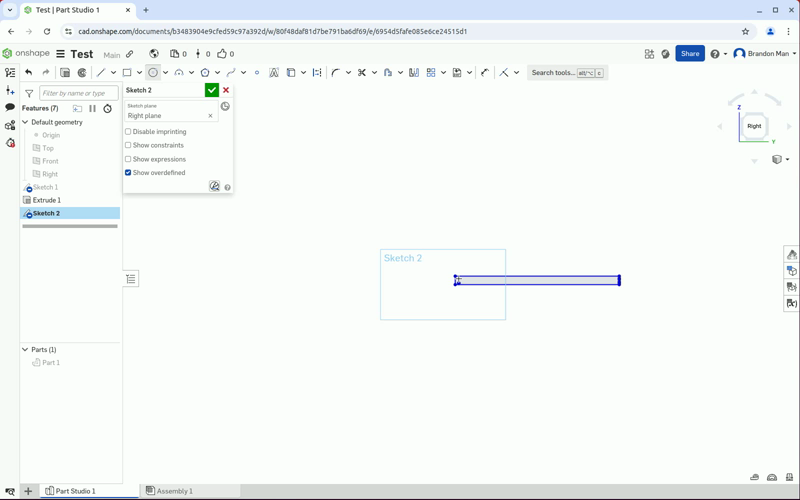
scroll(6)
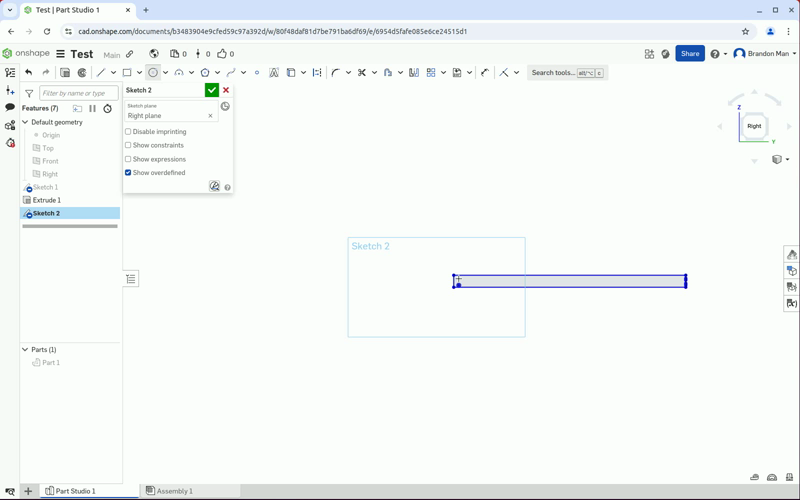
scroll(6)
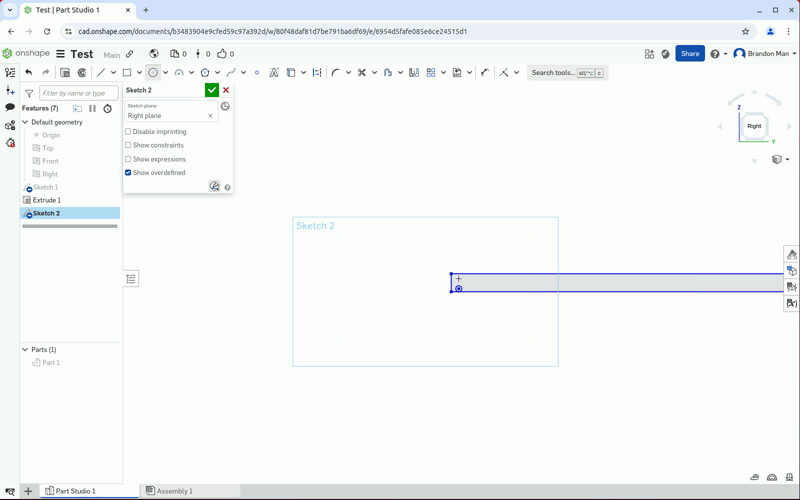
scroll(6)
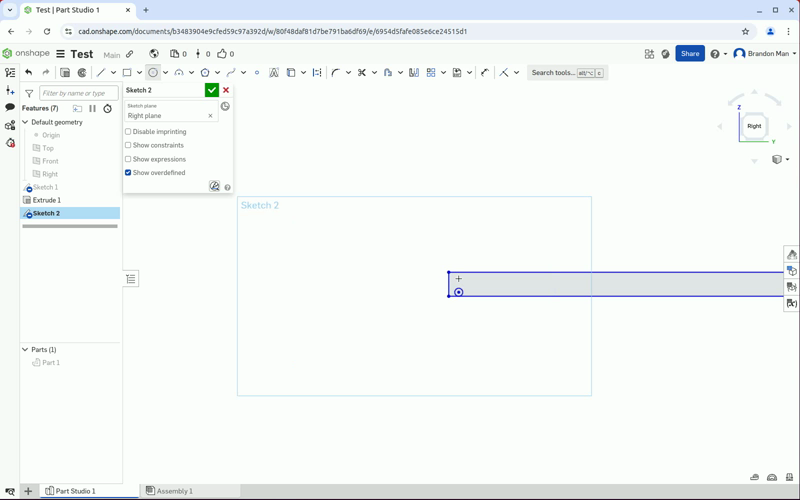
scroll(6)
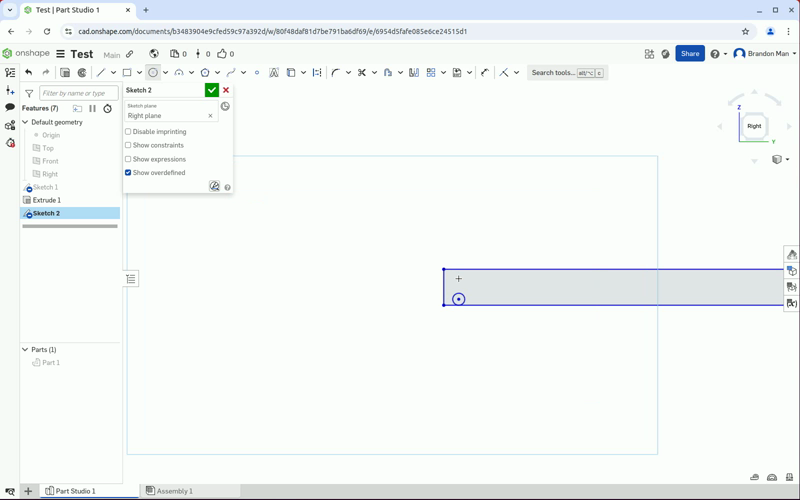
scroll(6)
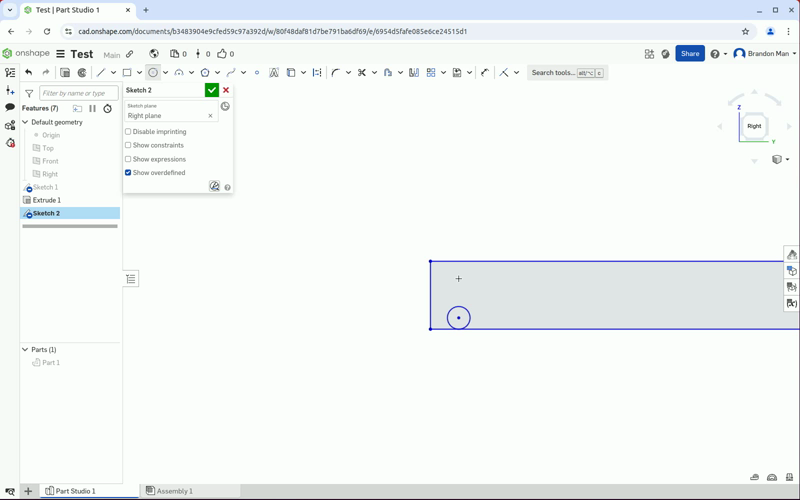
click(458, 278)
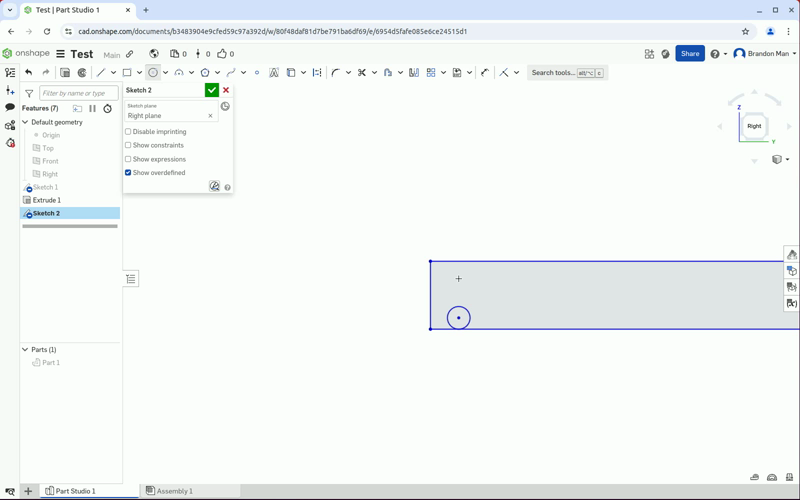
scroll(-6)
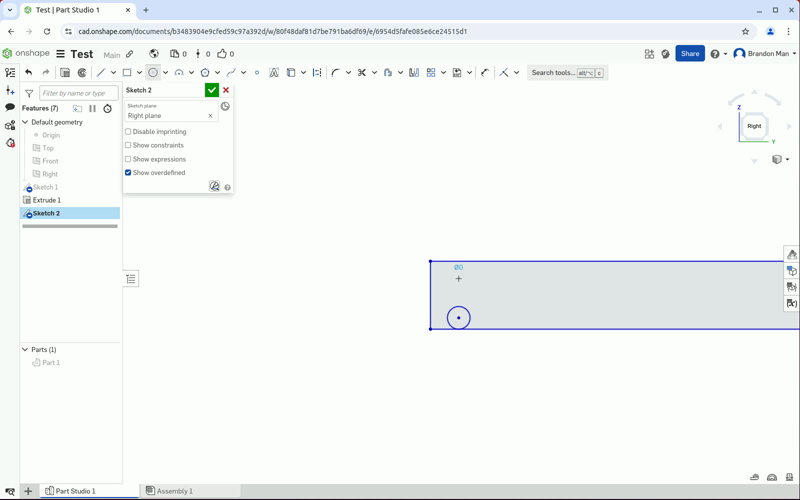
scroll(-6)
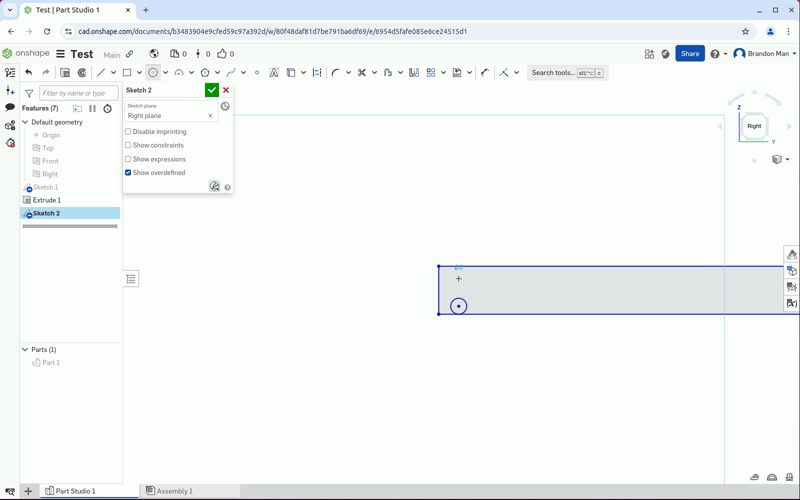
scroll(-6)
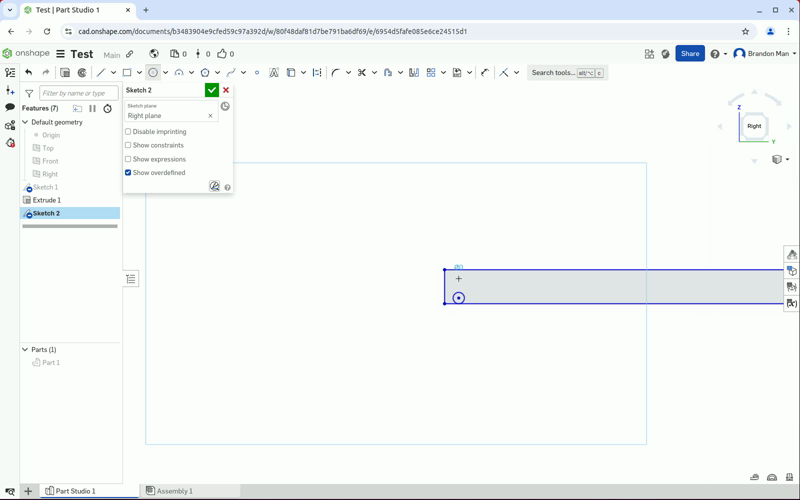
scroll(-6)
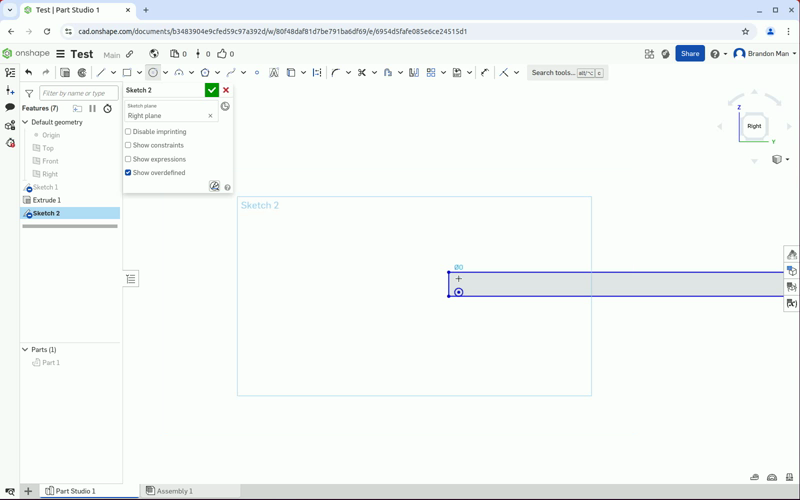
scroll(-6)
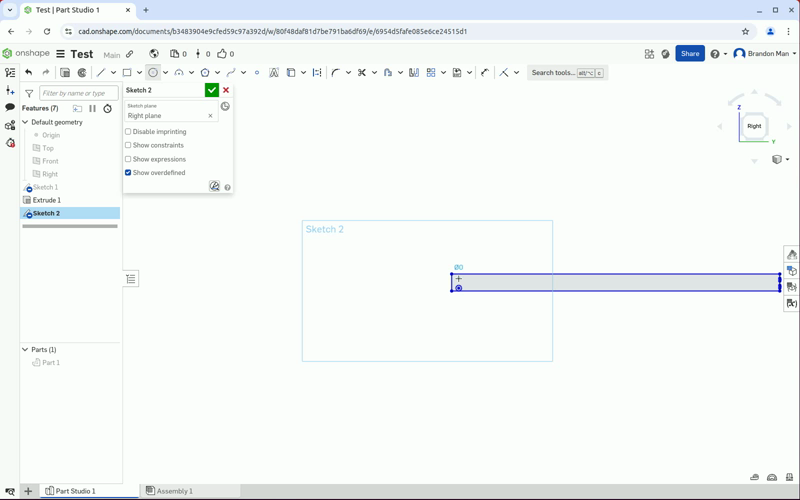
scroll(-6)
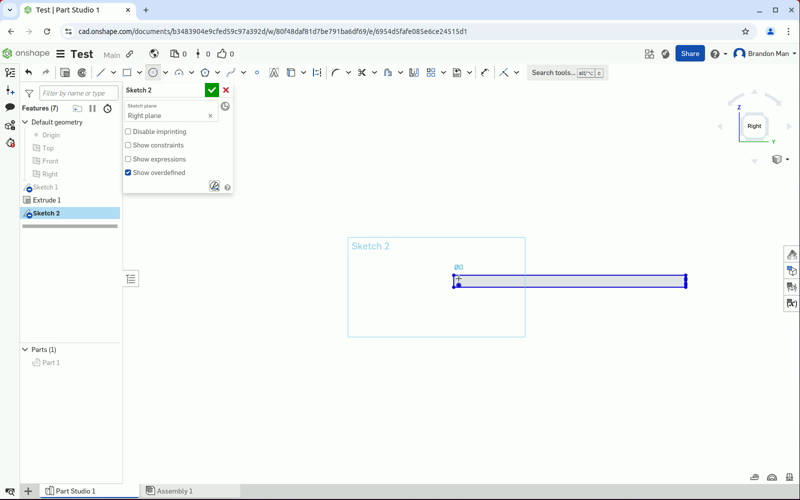
scroll(-6)
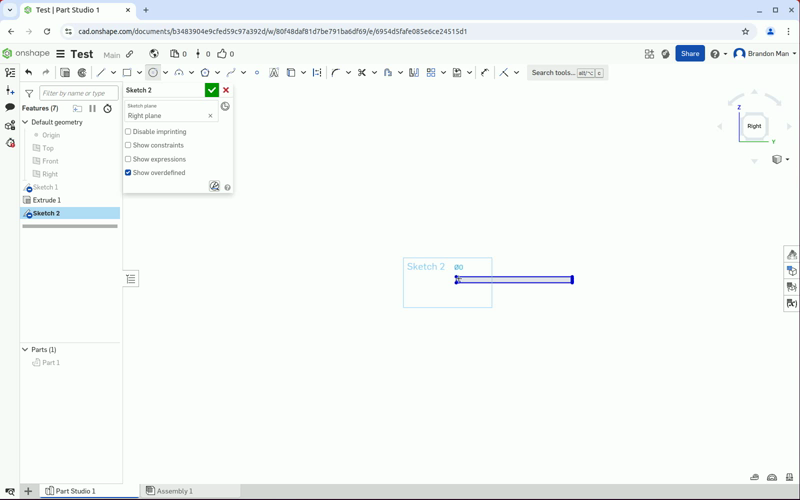
key_up(shift)
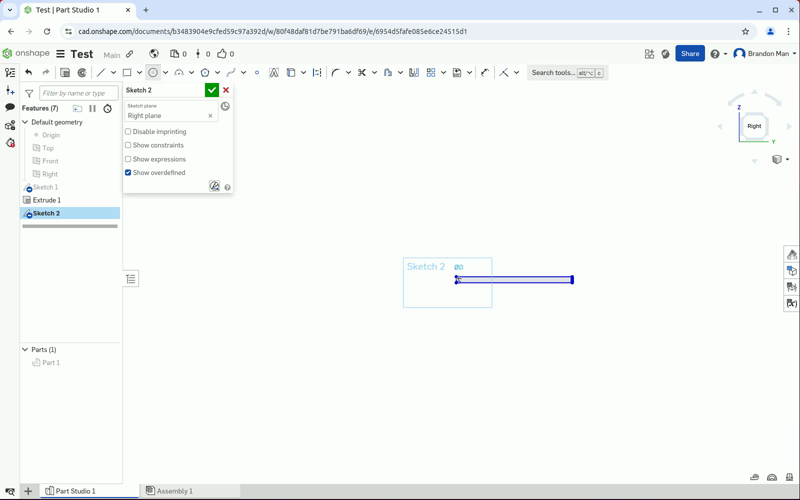
mouse_move(459, 278)
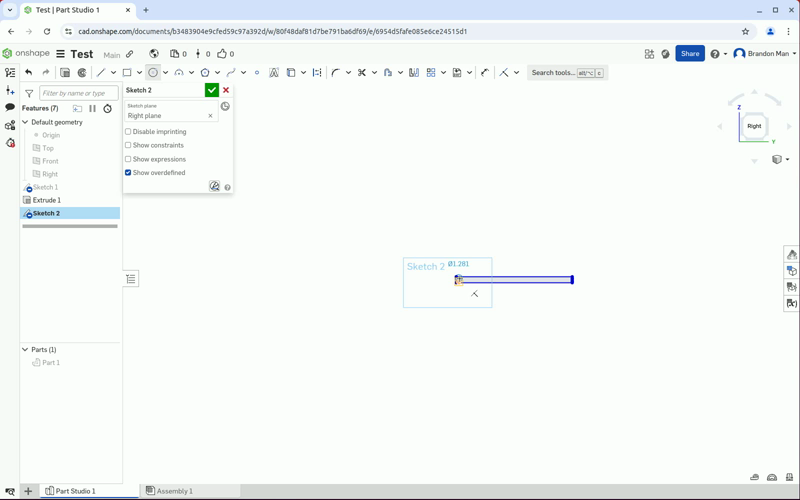
scroll(6)
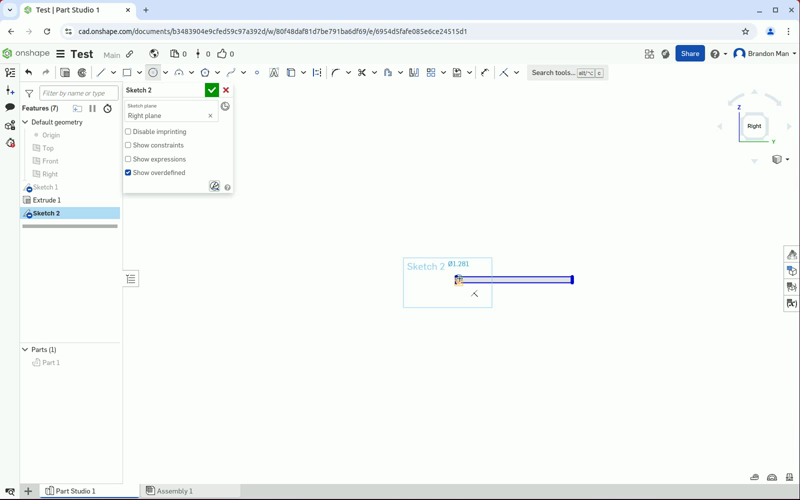
scroll(6)
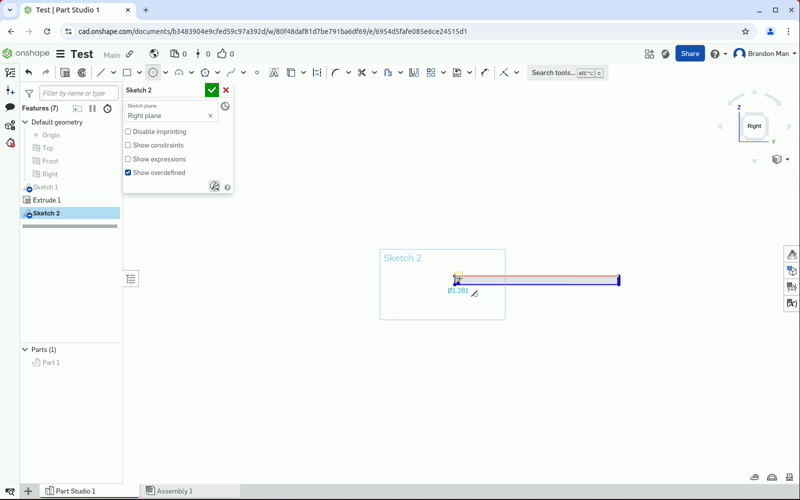
scroll(6)
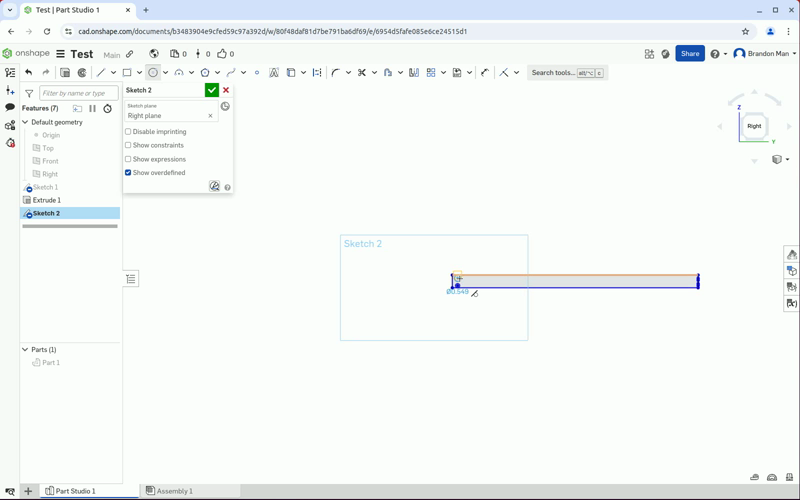
scroll(6)
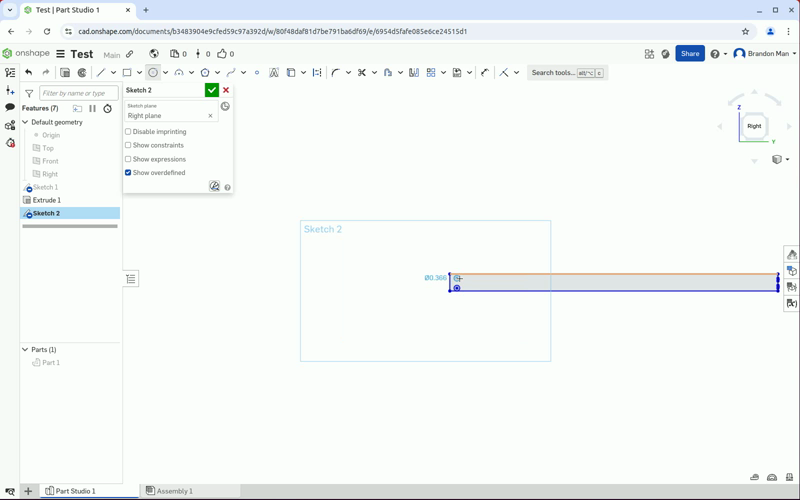
scroll(6)
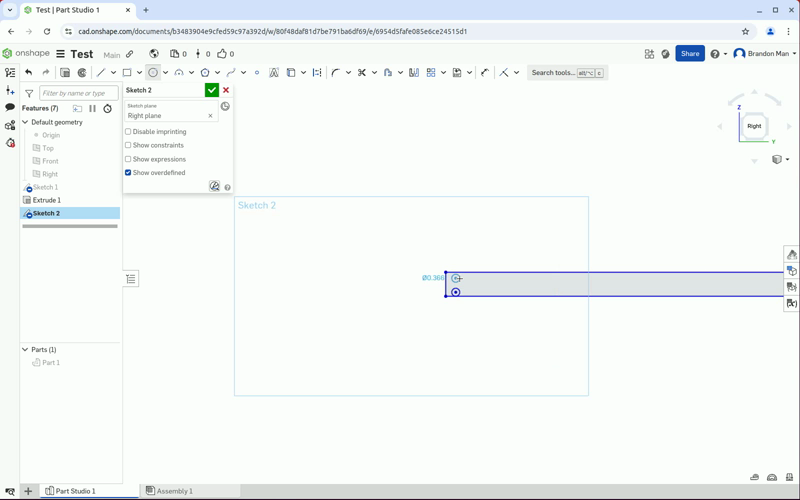
scroll(6)
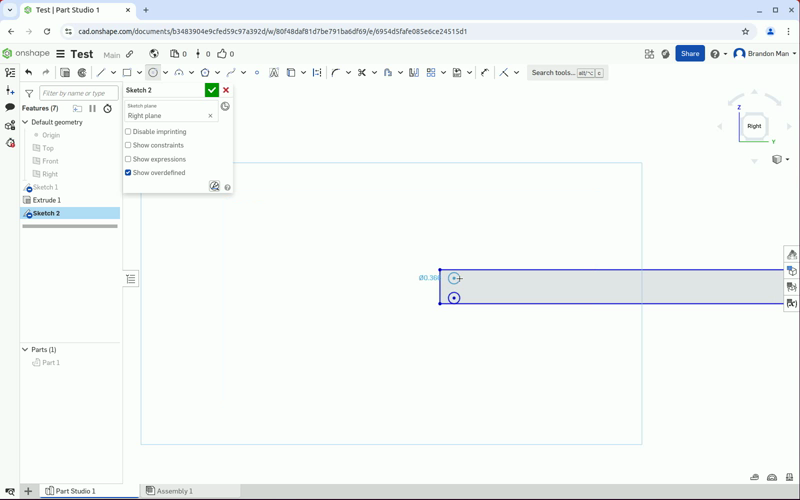
scroll(6)
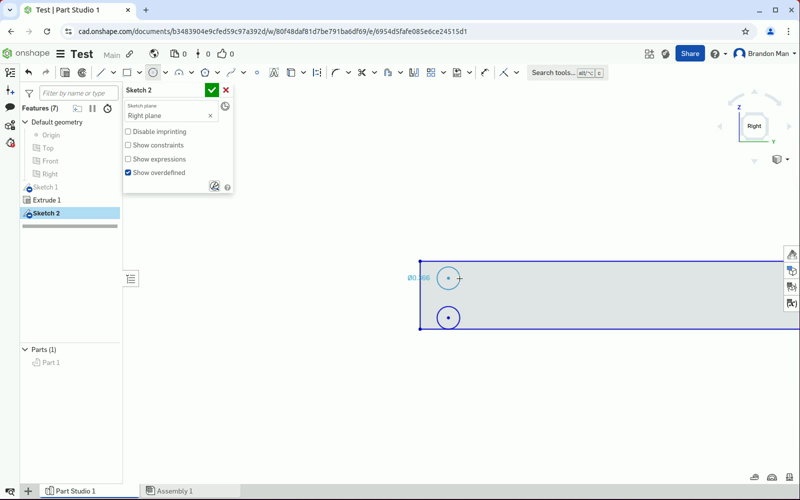
click(459, 278)
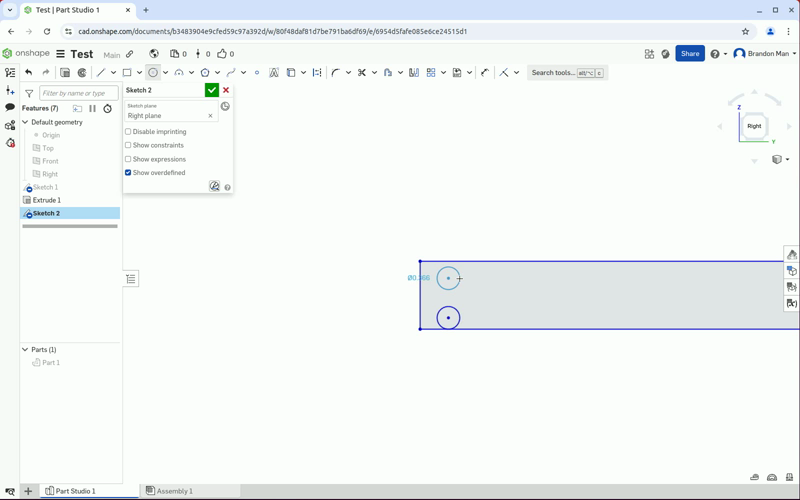
scroll(-6)
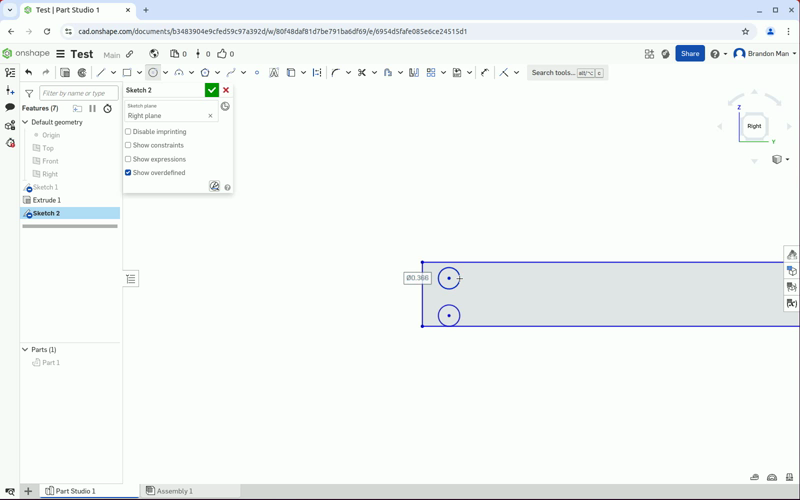
scroll(-6)
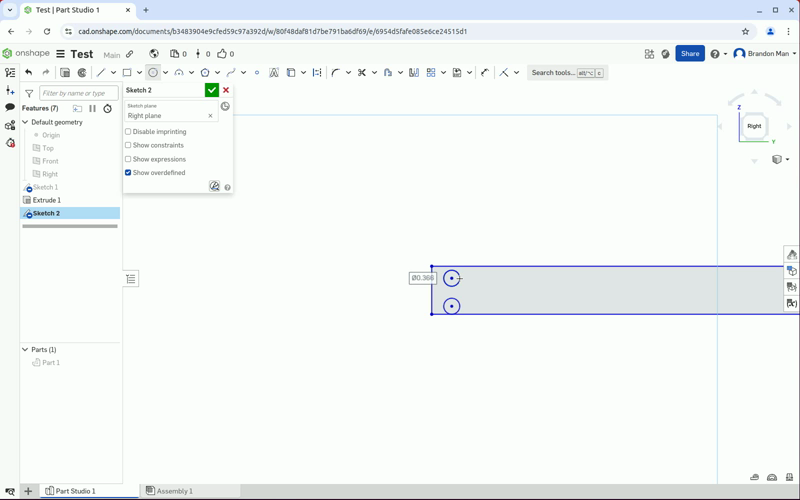
scroll(-6)
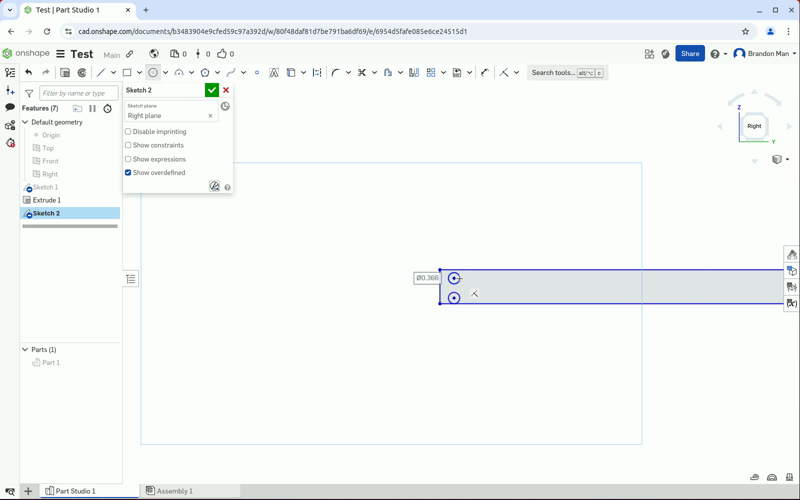
scroll(-6)
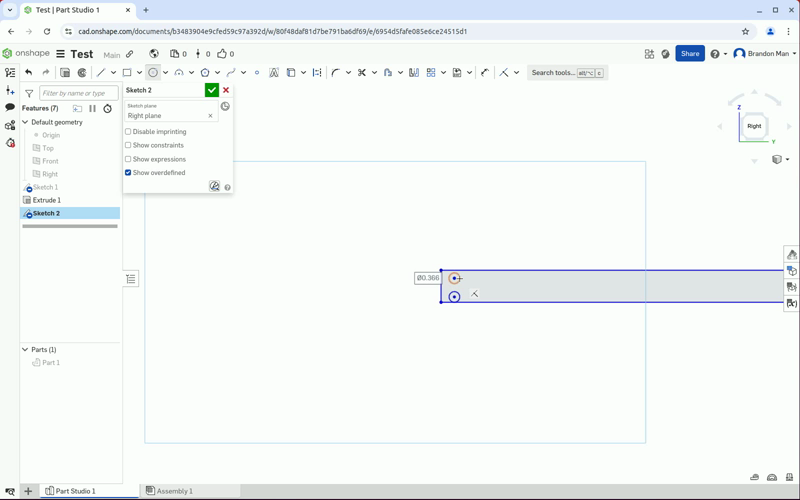
scroll(-6)
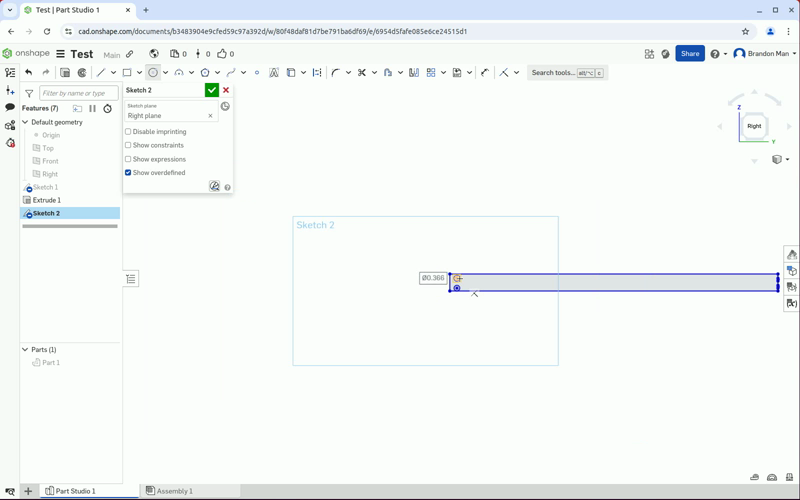
scroll(-6)
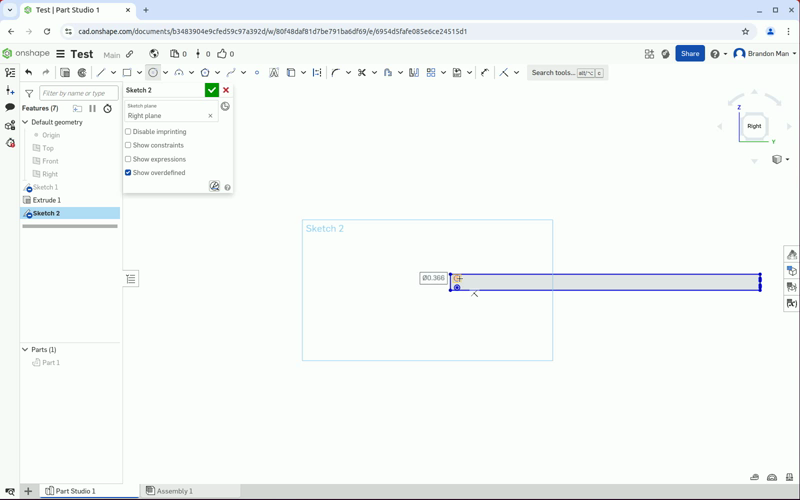
scroll(-6)
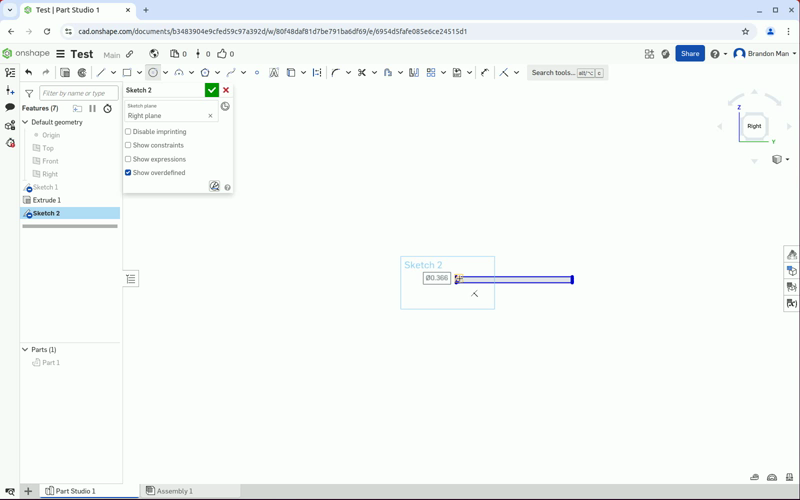
key(esc)
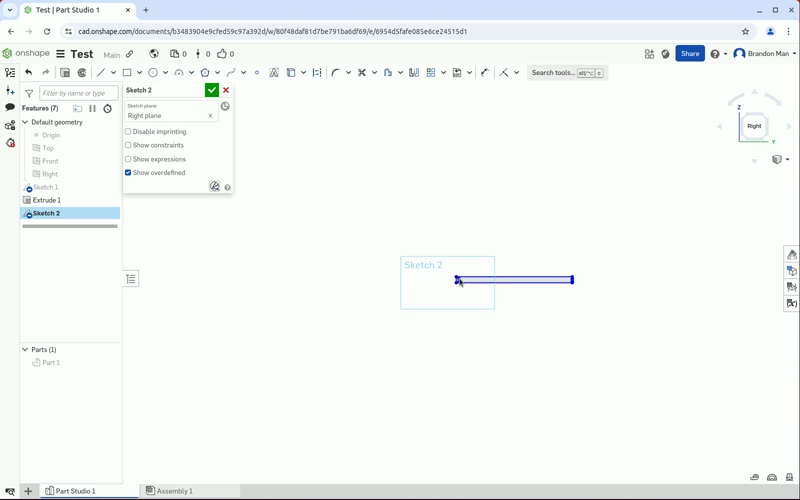
mouse_move(568, 278)
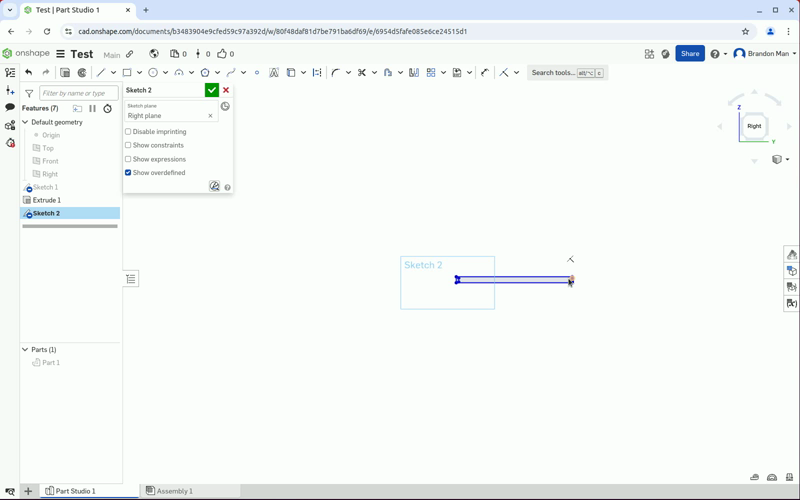
scroll(6)
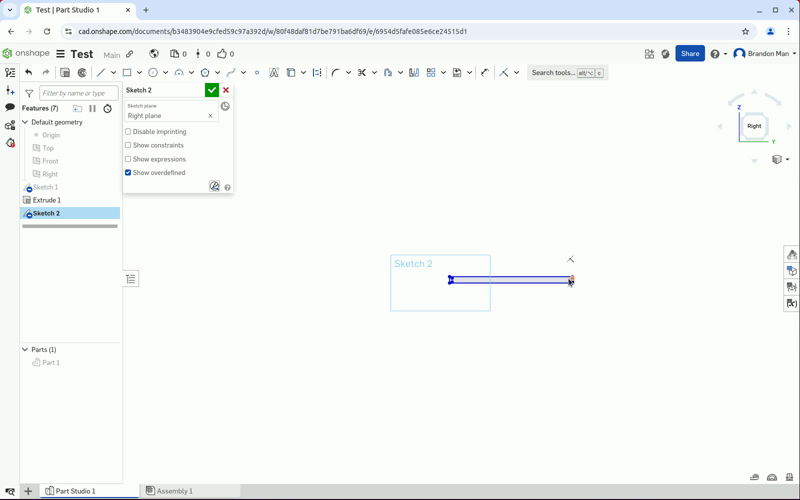
scroll(6)
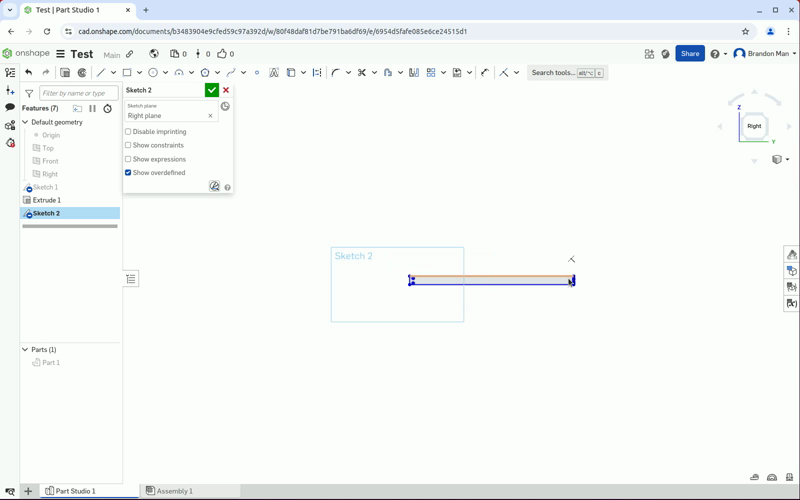
scroll(6)
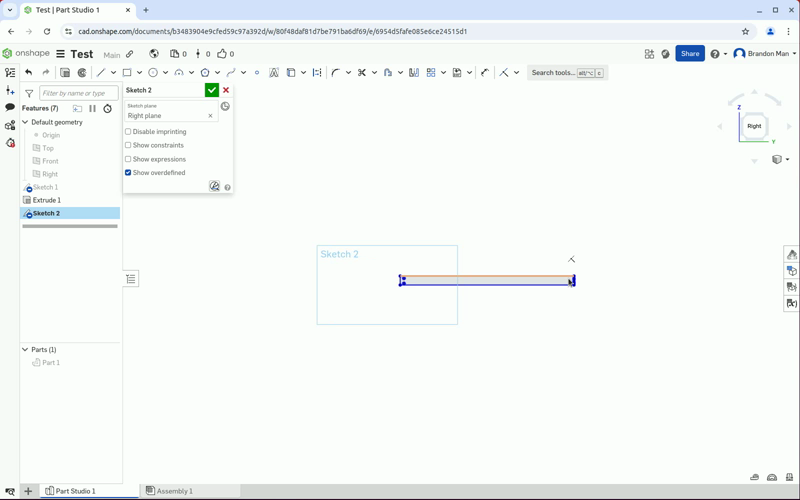
scroll(6)
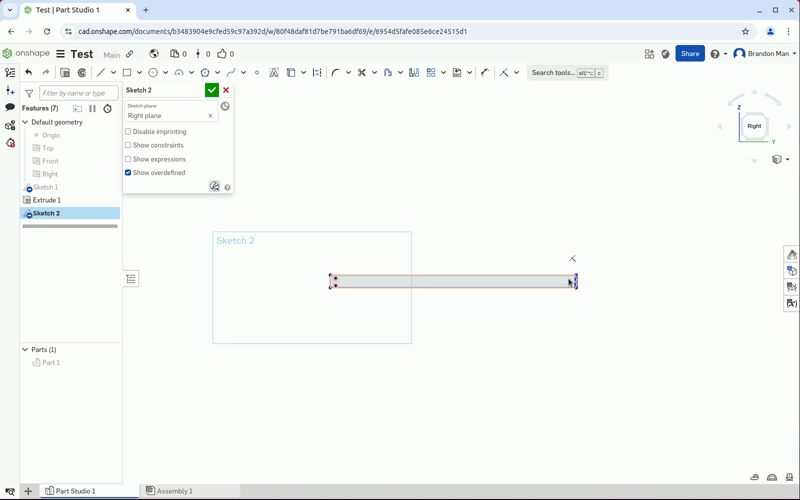
scroll(6)
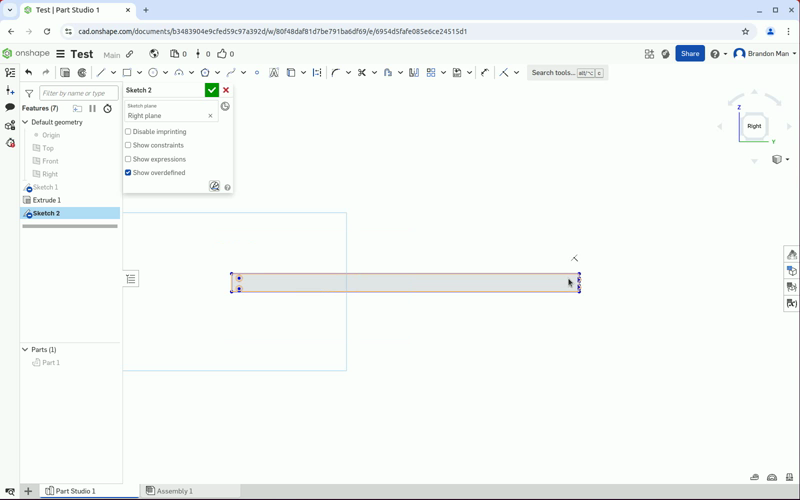
scroll(6)
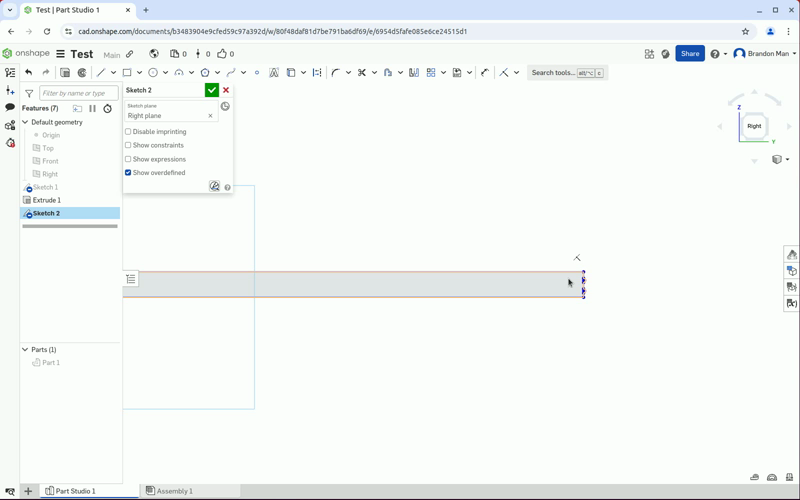
scroll(6)
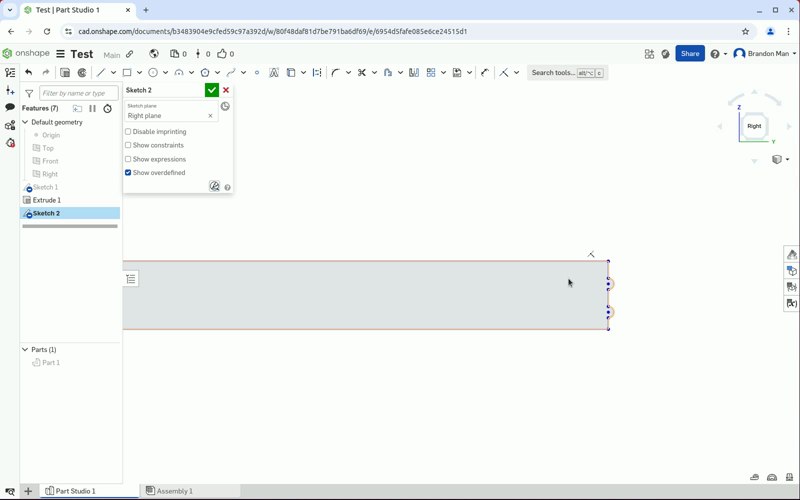
click(568, 278)
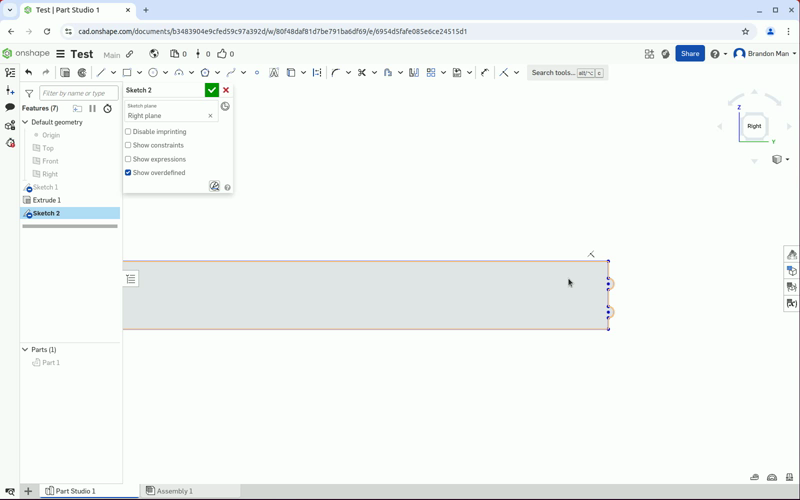
scroll(-6)
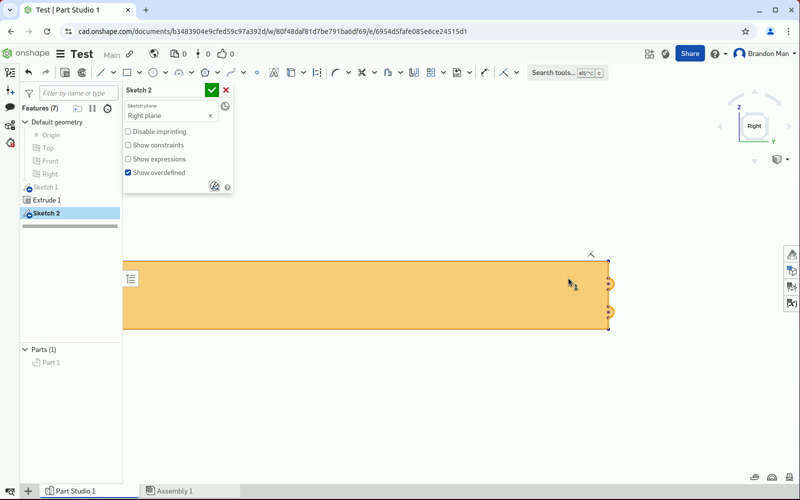
scroll(-6)
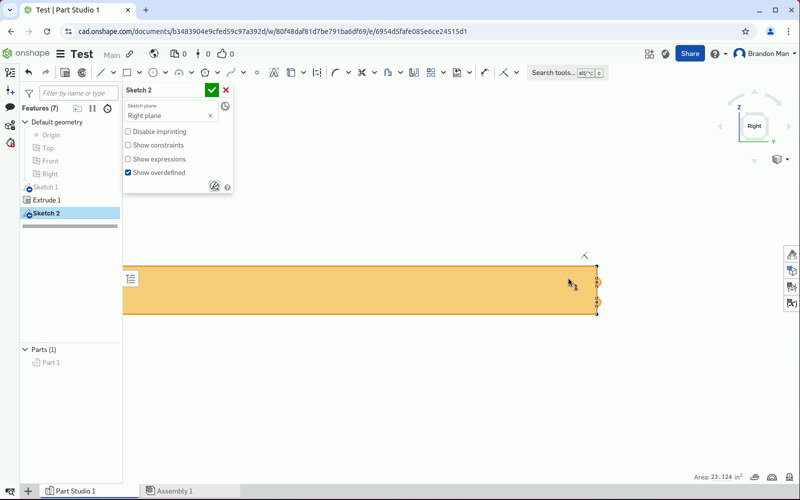
scroll(-6)
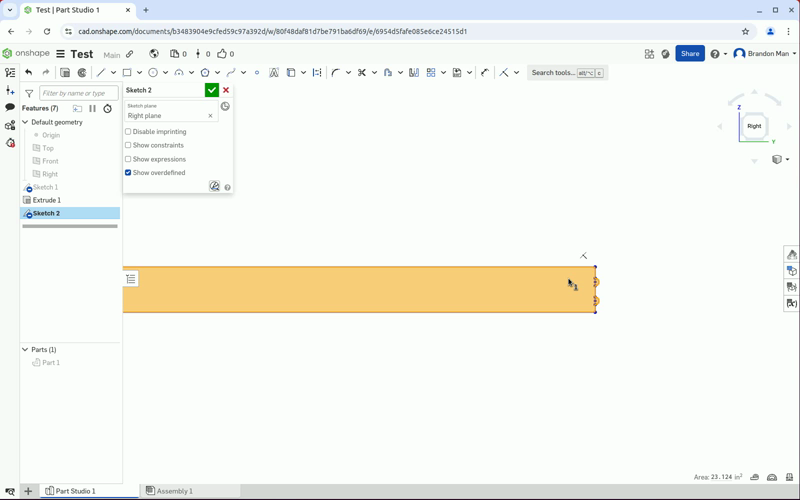
scroll(-6)
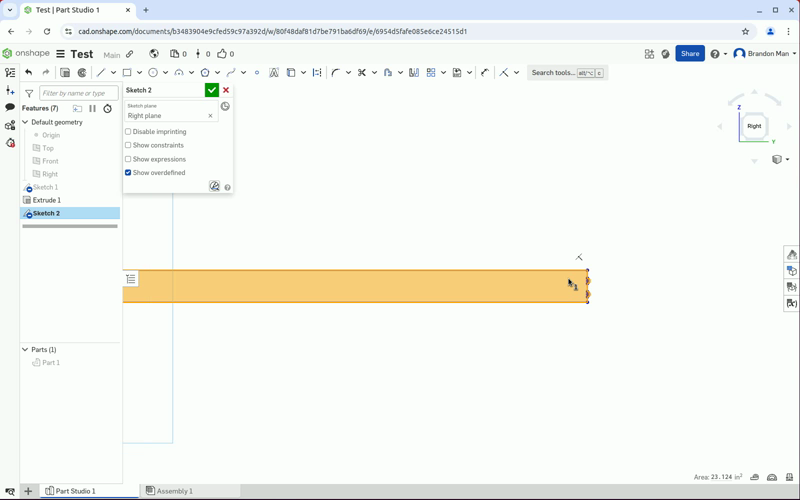
scroll(-6)
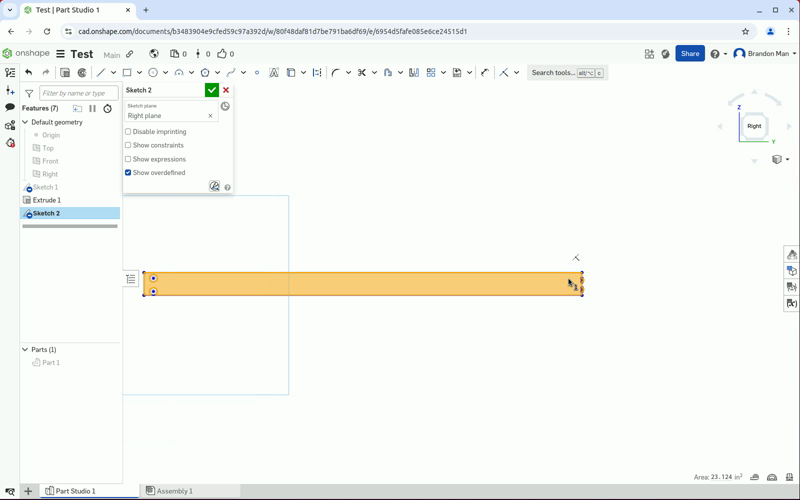
scroll(-6)
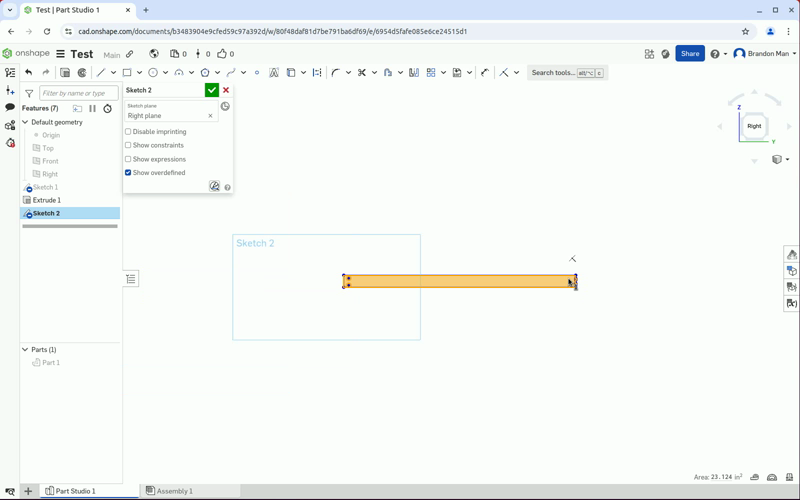
scroll(-6)
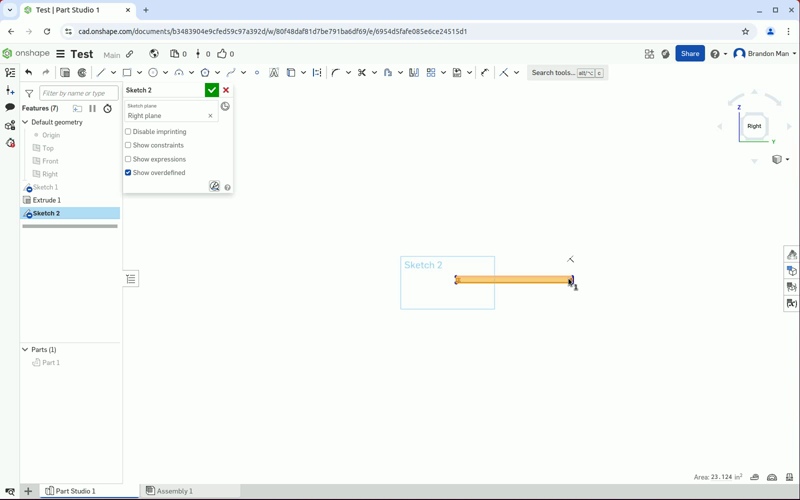
mouse_move(73, 352)
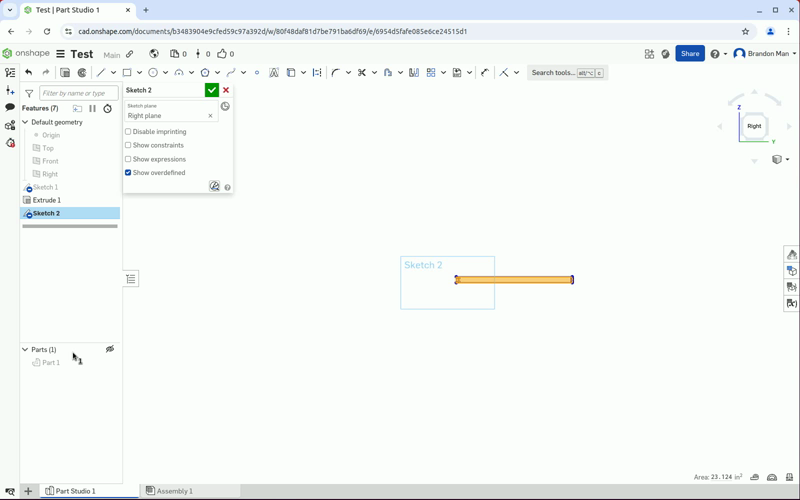
key(shift+y)
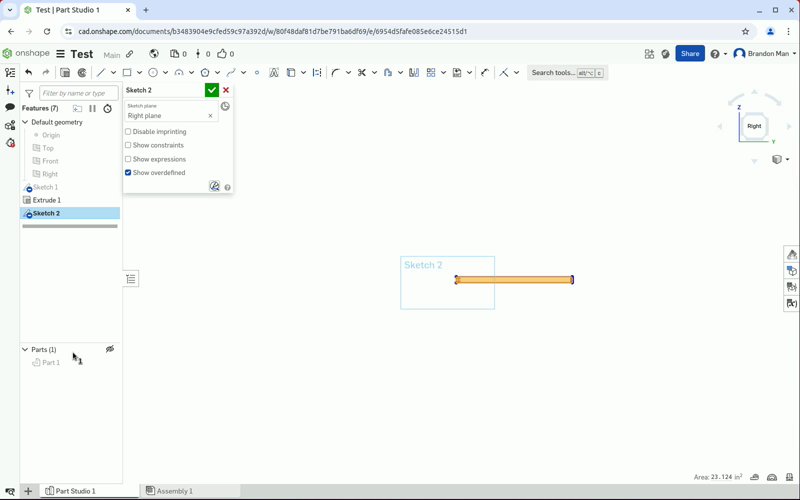
key(shift+e)
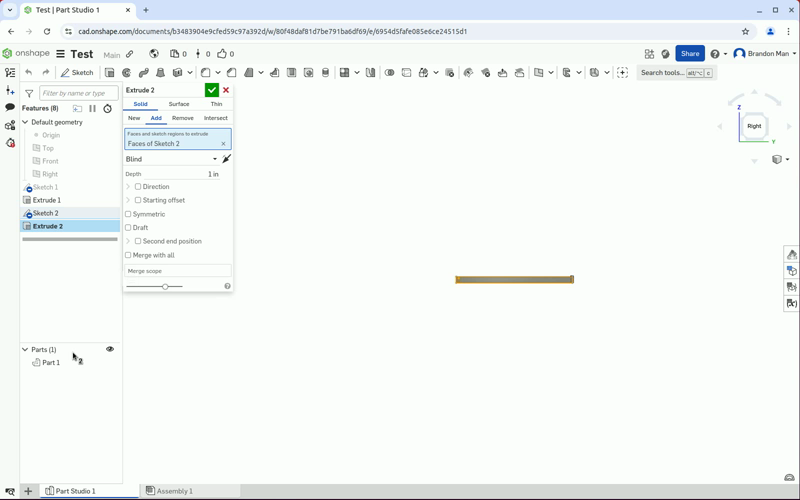
mouse_move(143, 106)
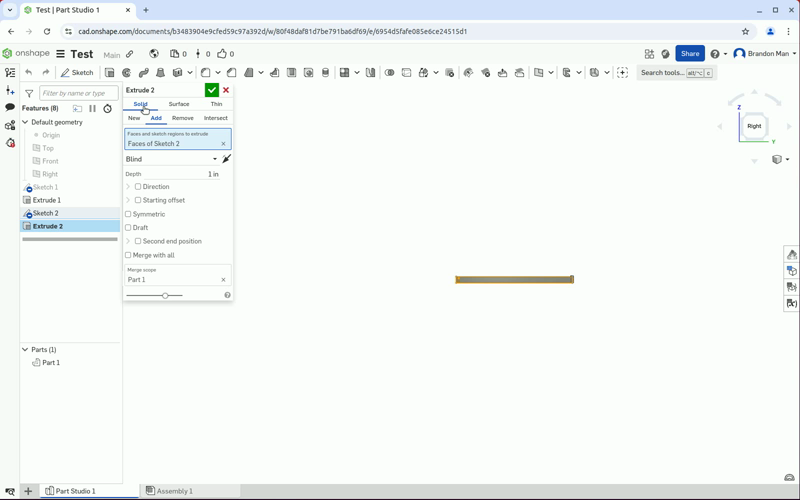
click(143, 106)
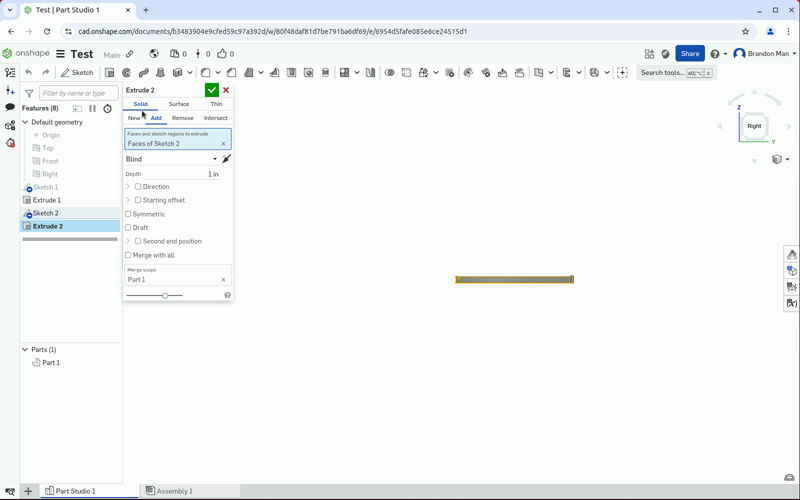
mouse_move(137, 120)
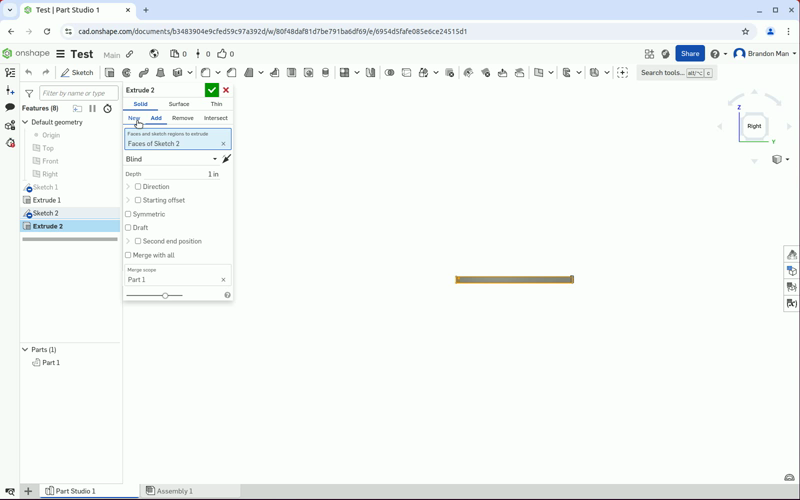
click(137, 120)
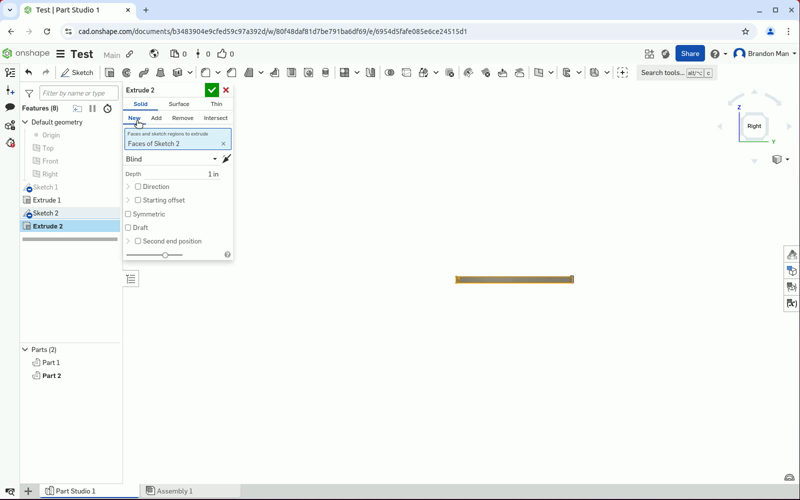
key(tab, 4)
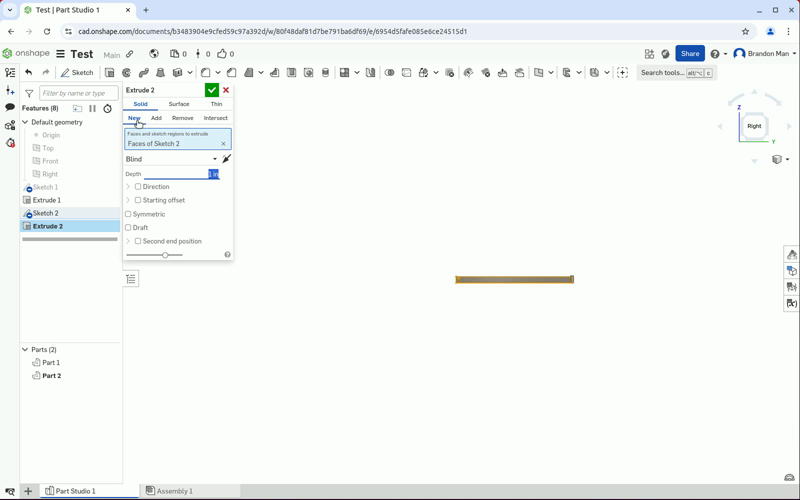
text(0.481)
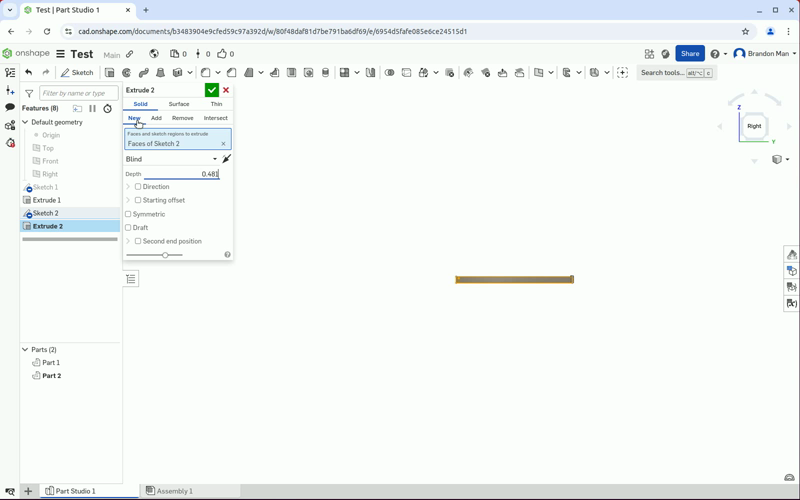
key(enter)
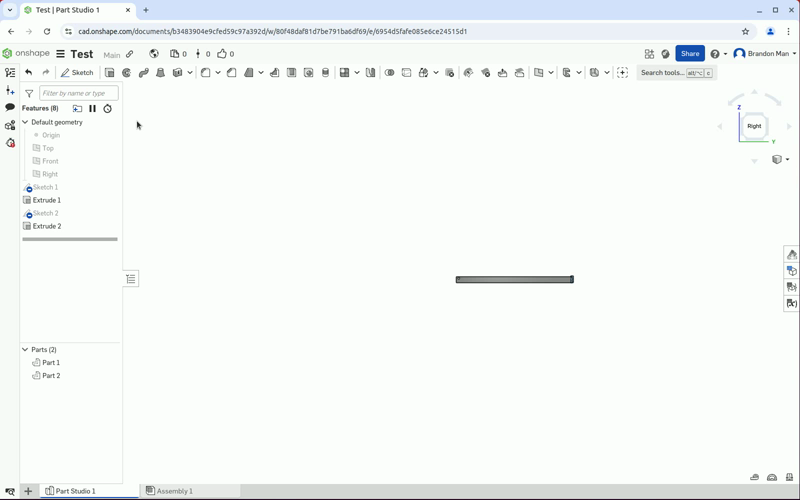
key(shift+h)
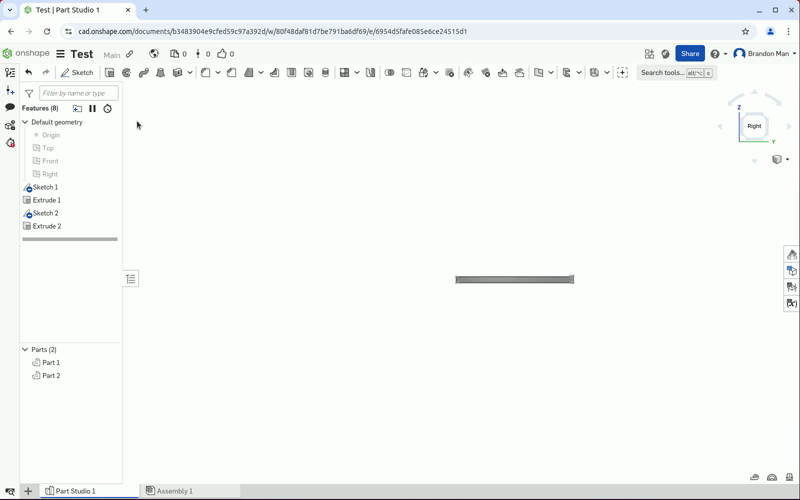
key(shift+h)
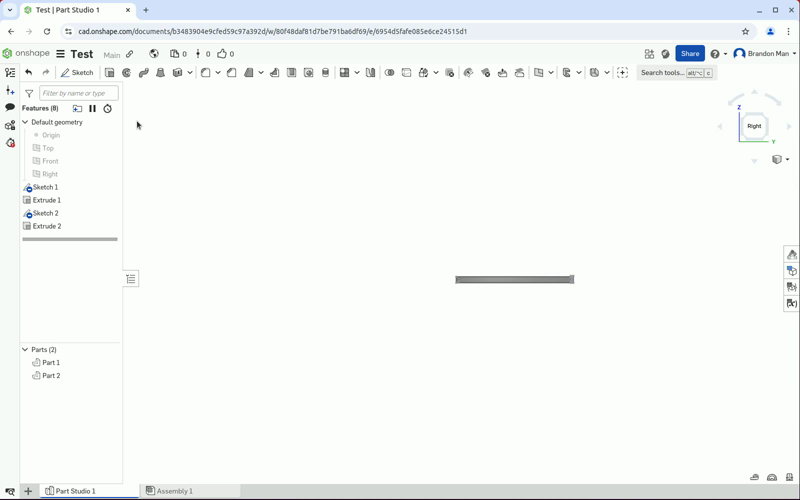
key(shift+7)
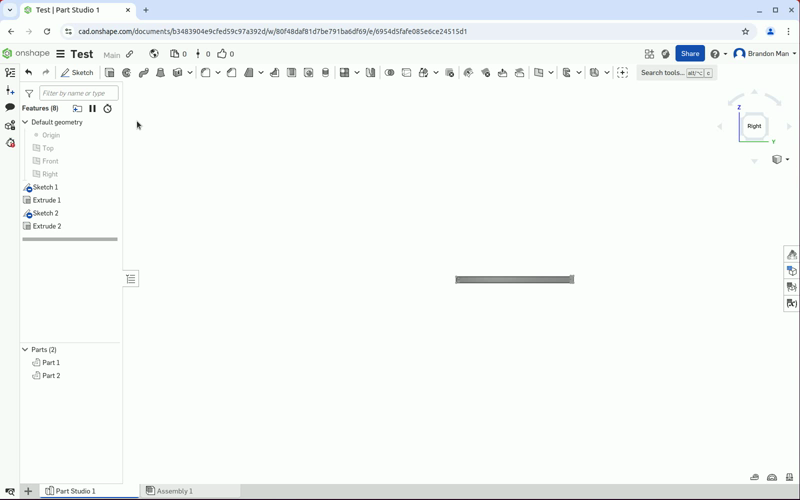
key(right, 2)
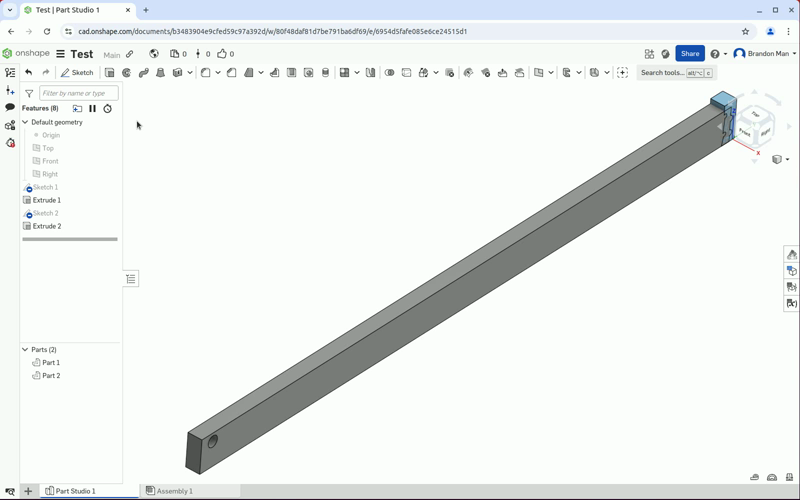
key(down, 2)
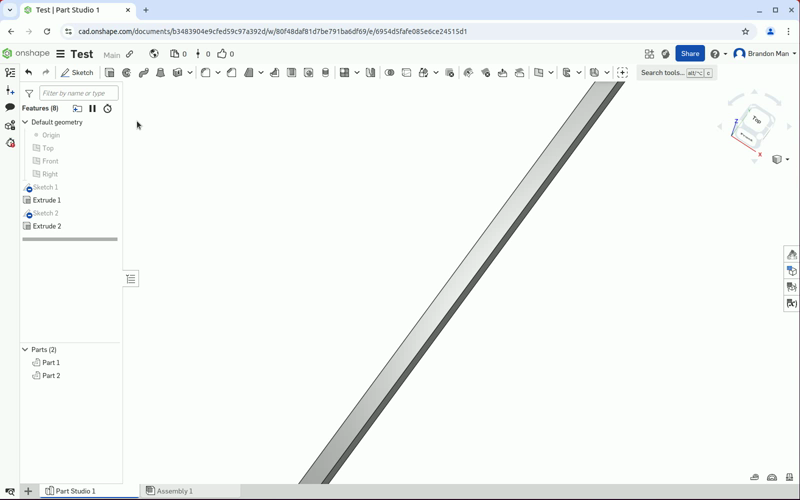
key(up, 2)
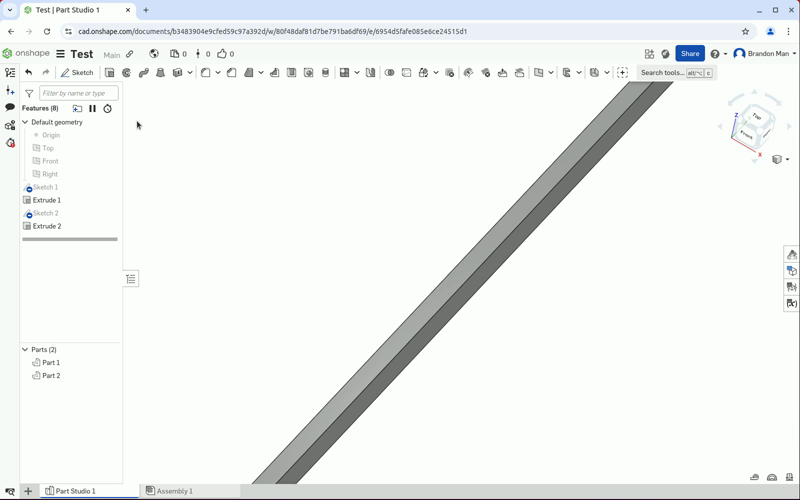
key(left, 2)
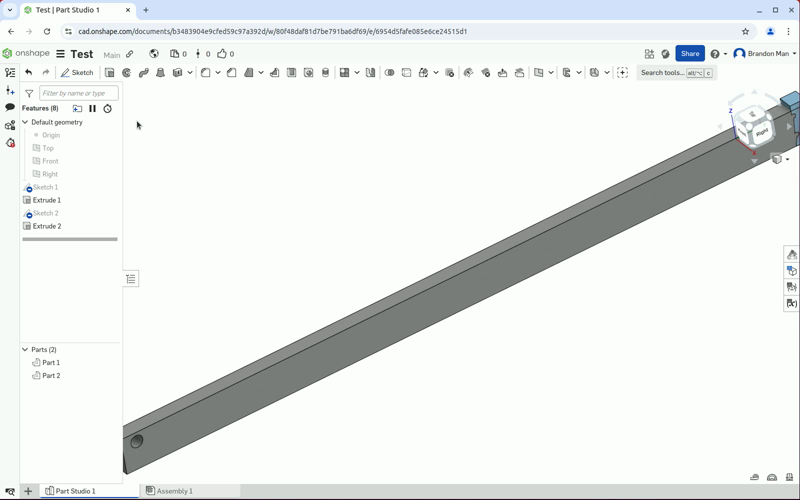
mouse_move(73, 189)
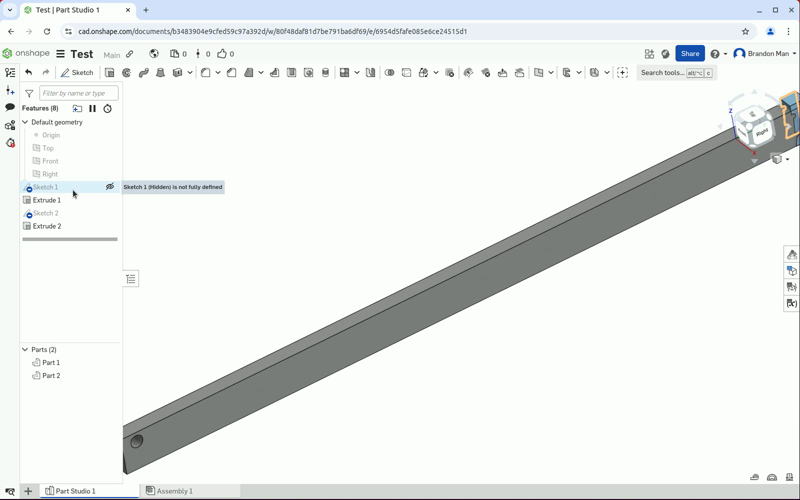
click(73, 189)